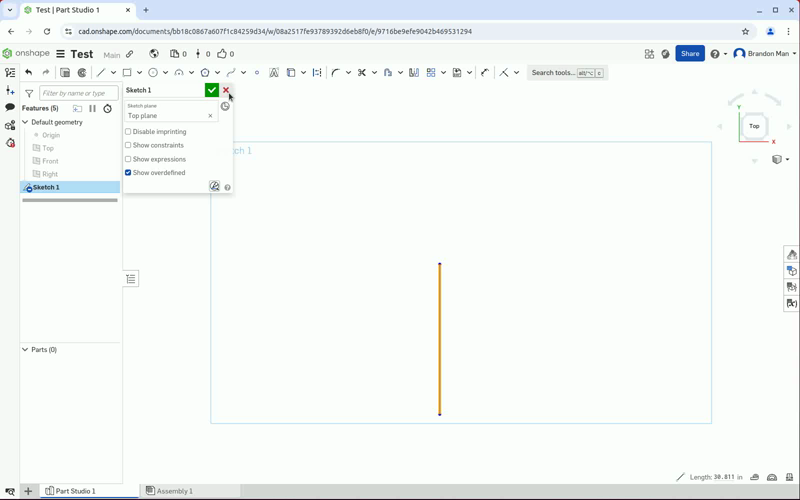
key(shift+h)
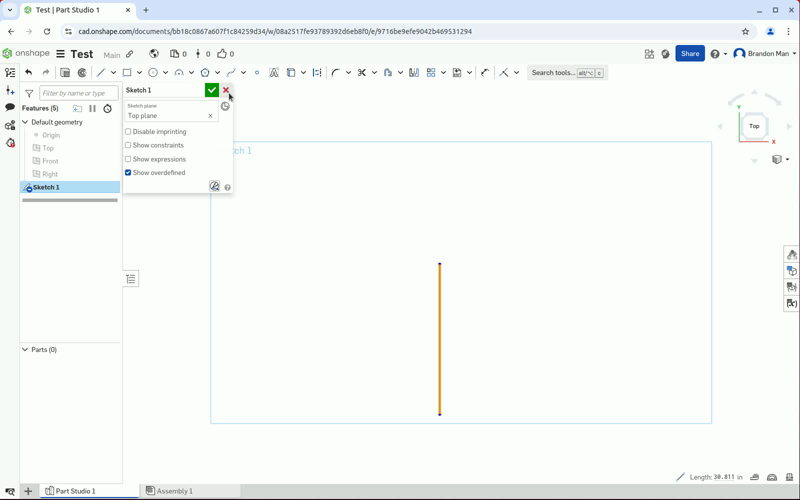
key(shift+s)
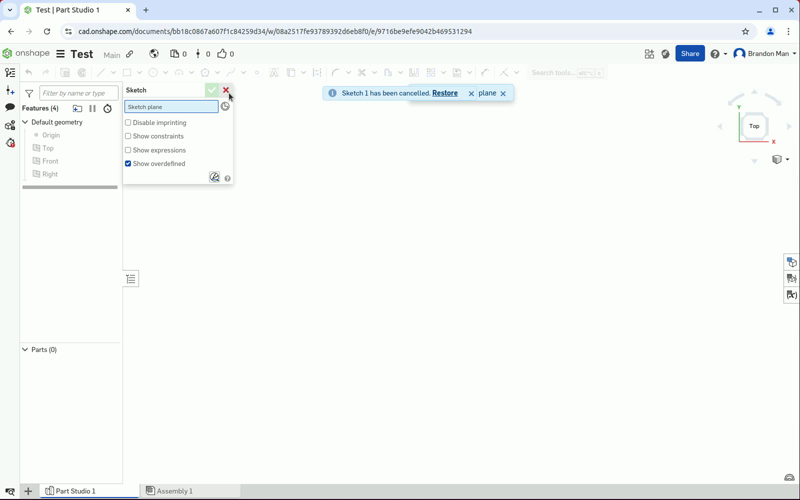
mouse_move(73, 150)
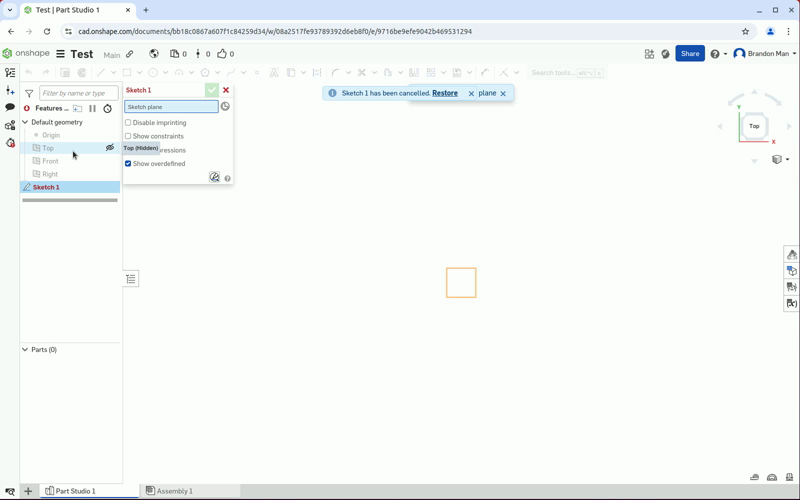
click(73, 150)
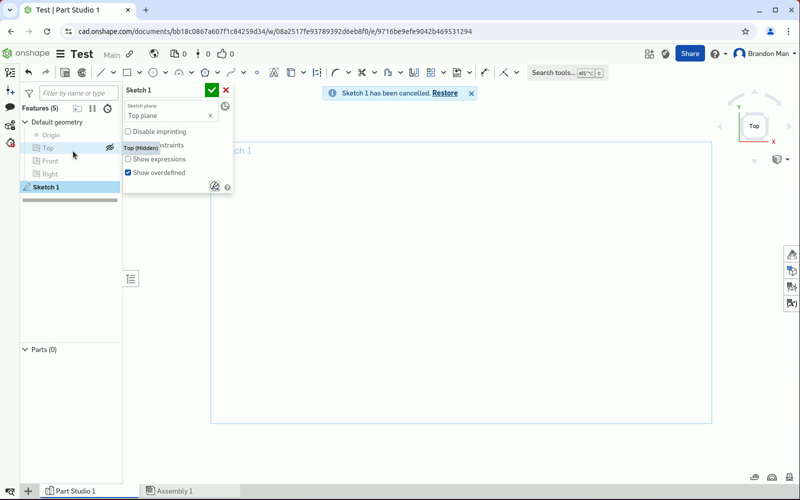
mouse_move(73, 352)
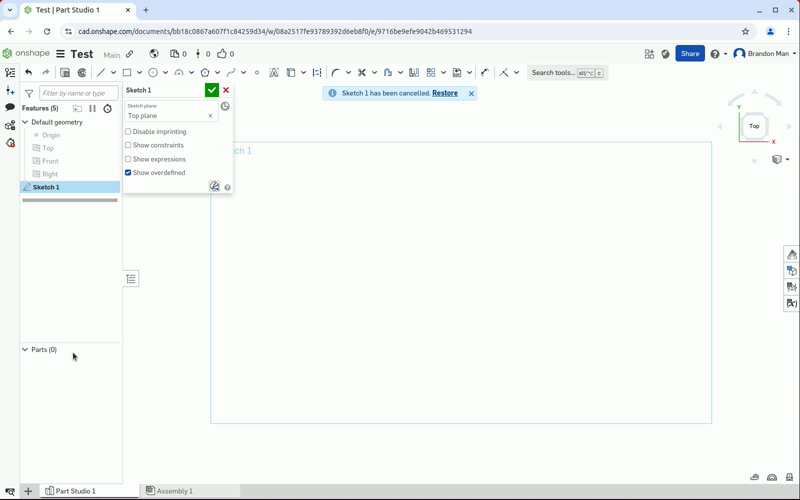
key(y)
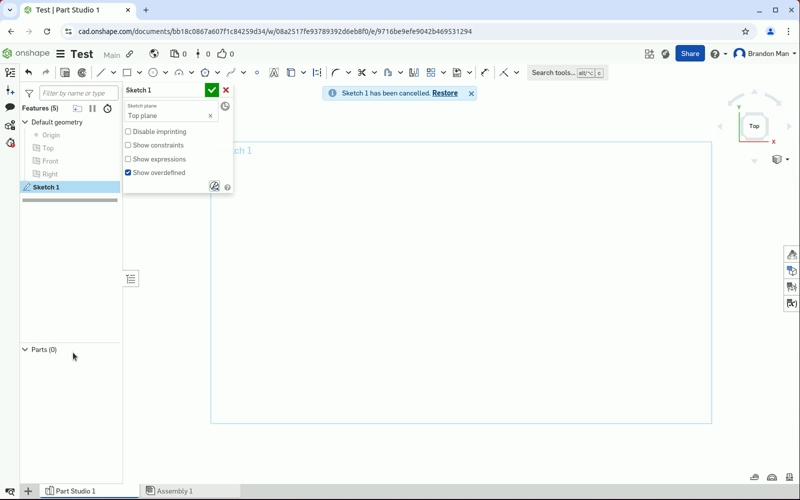
key(l)
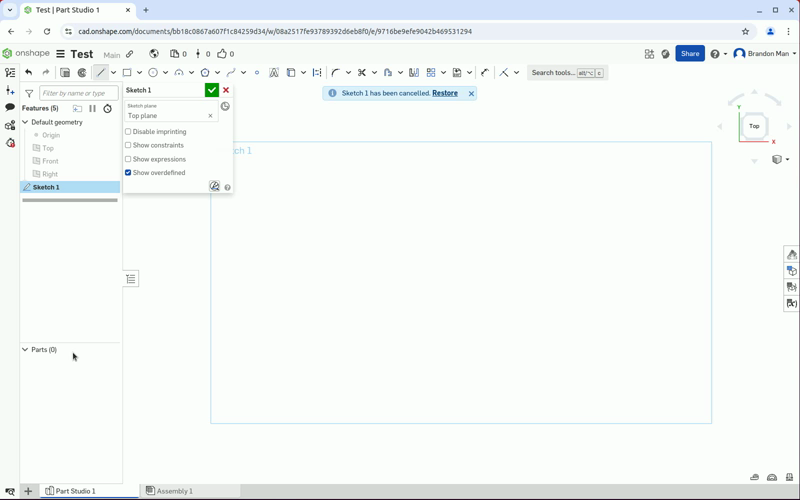
key_down(shift)
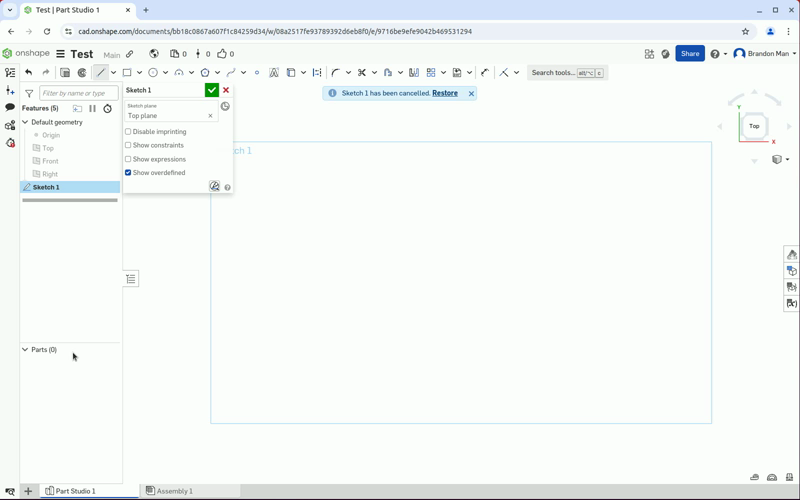
mouse_move(418, 342)
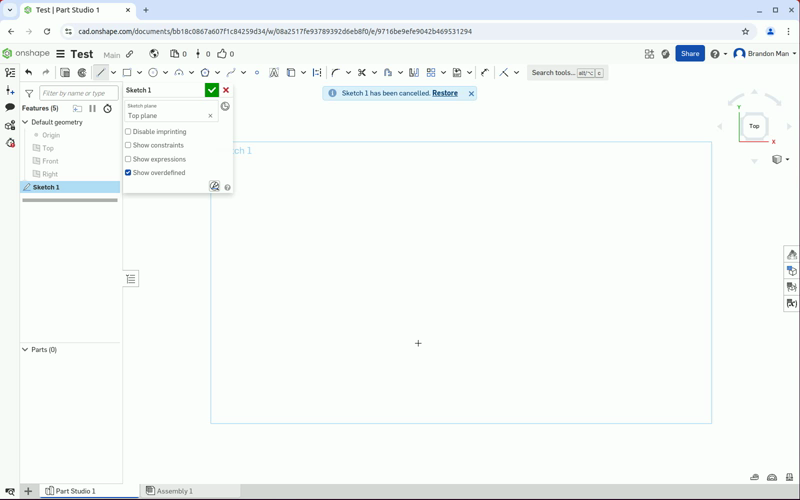
click(418, 342)
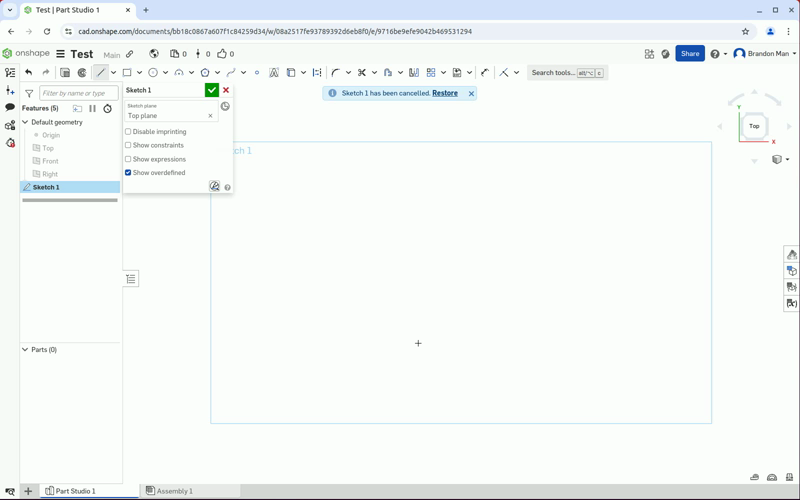
key_up(shift)
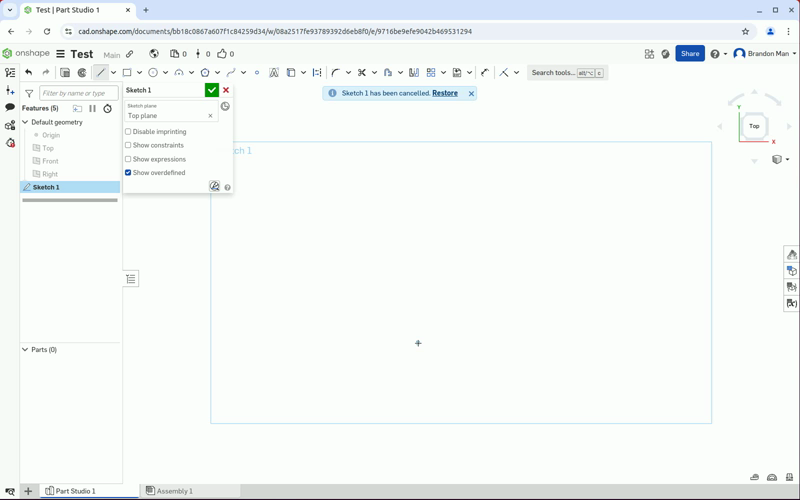
key_down(shift)
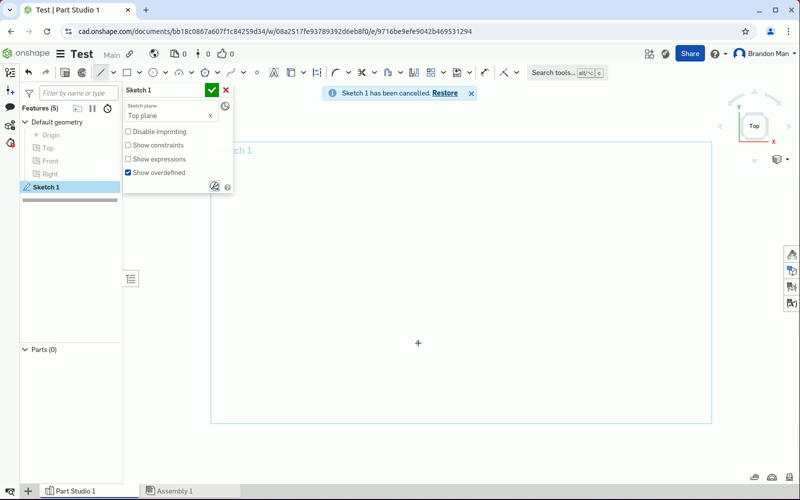
mouse_move(507, 342)
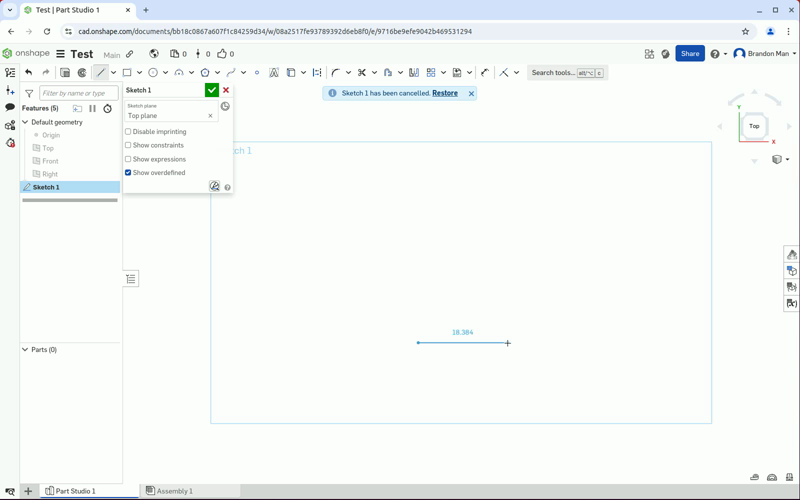
click(507, 342)
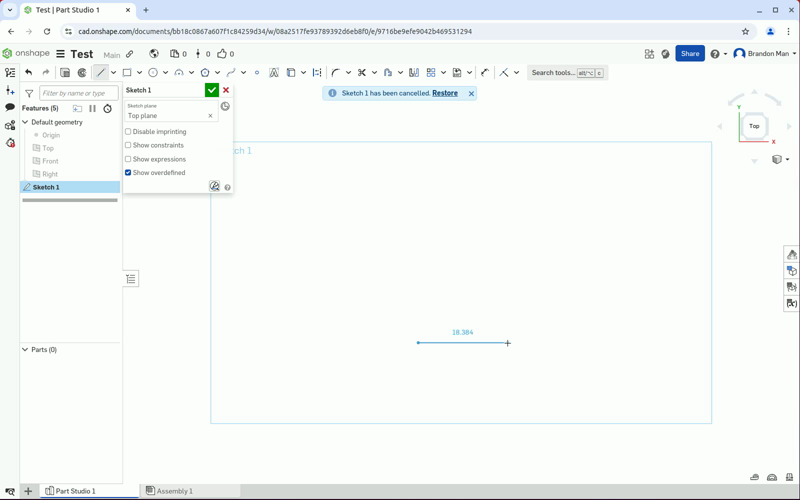
key_up(shift)
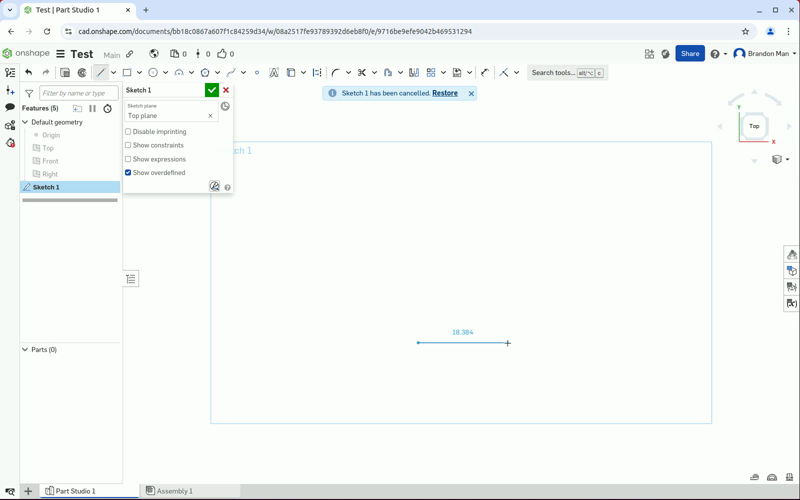
key_down(shift)
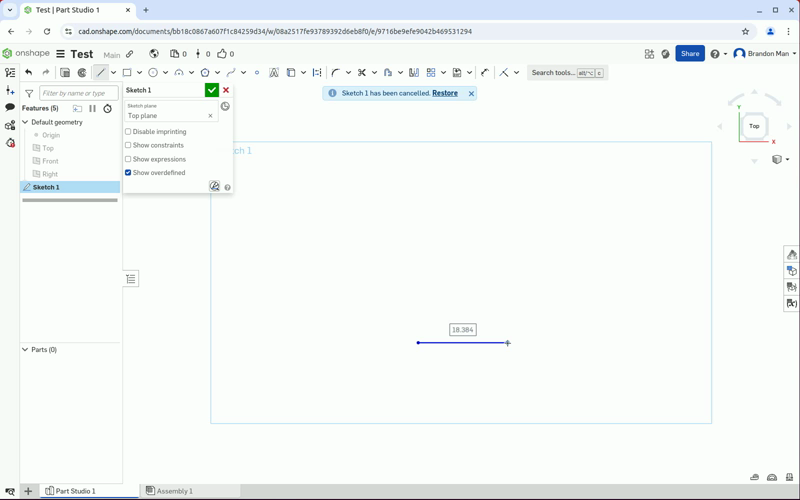
mouse_move(507, 237)
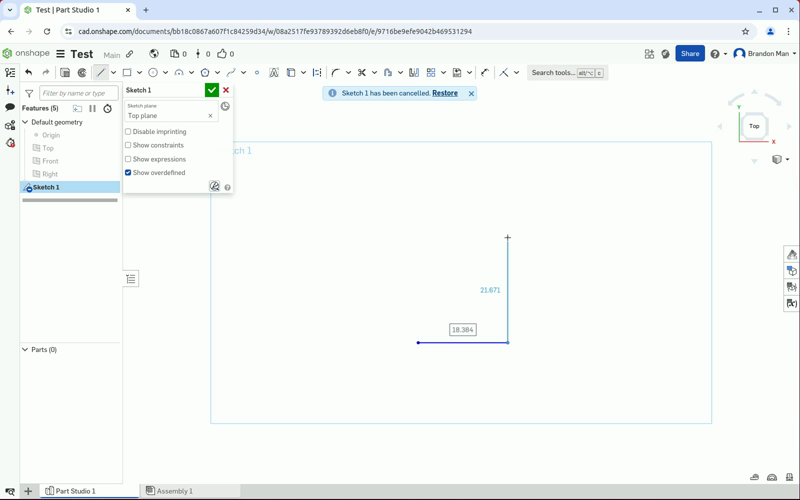
click(507, 237)
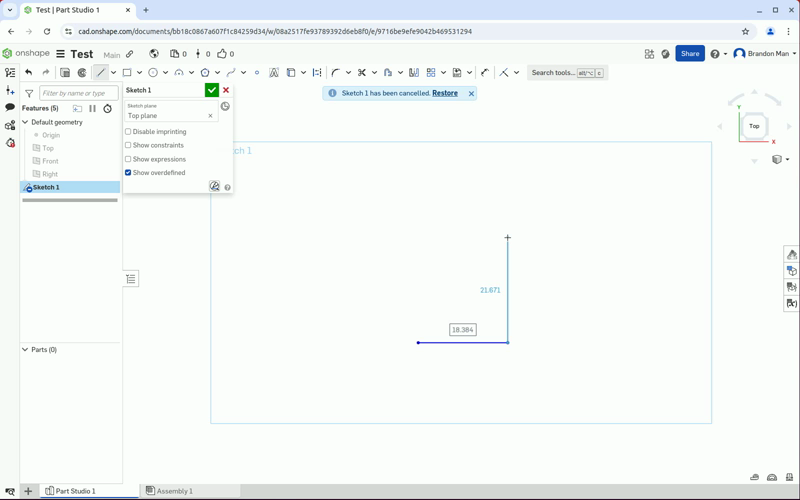
key_up(shift)
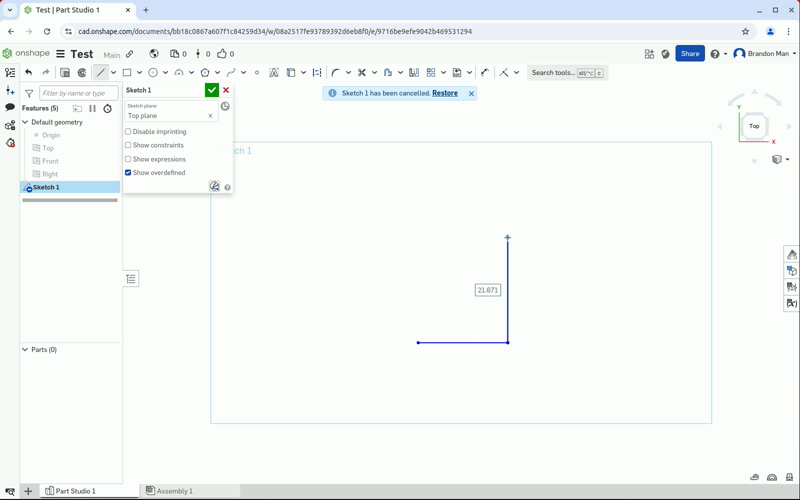
key_down(shift)
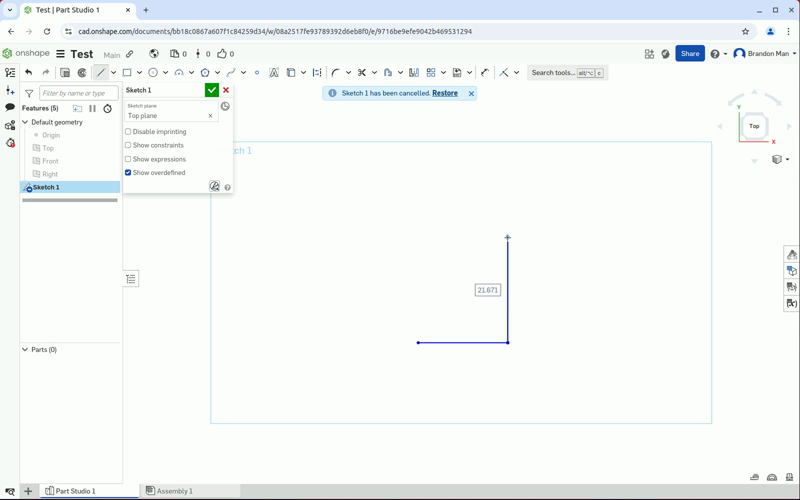
mouse_move(418, 237)
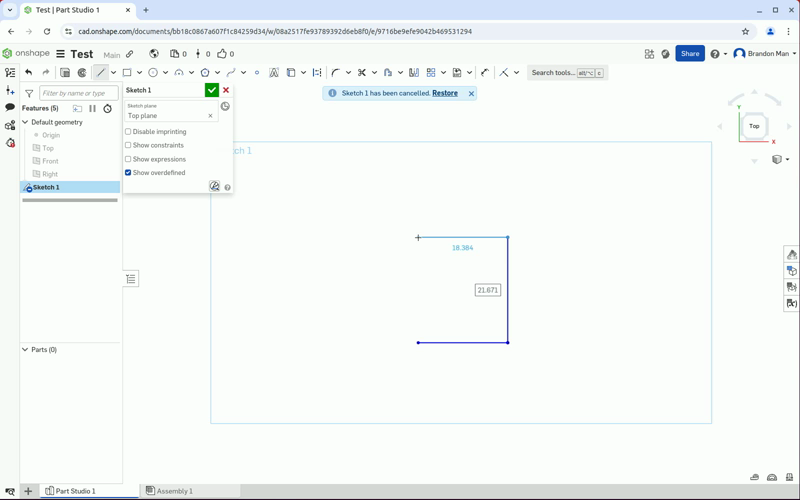
click(418, 237)
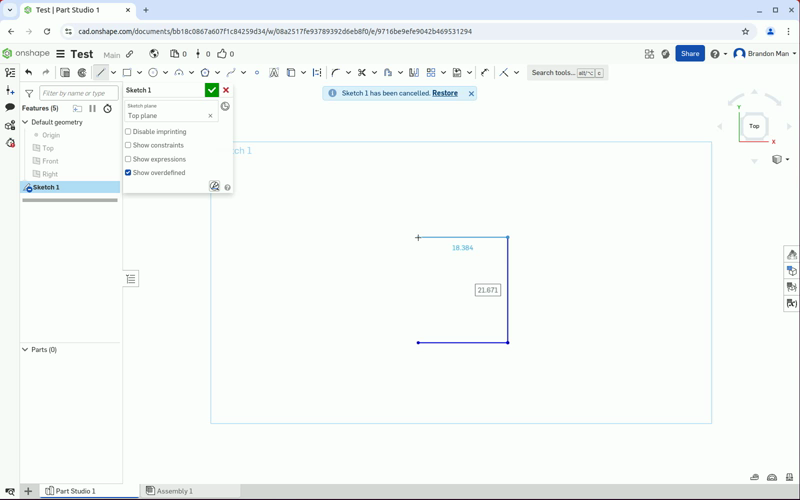
key_up(shift)
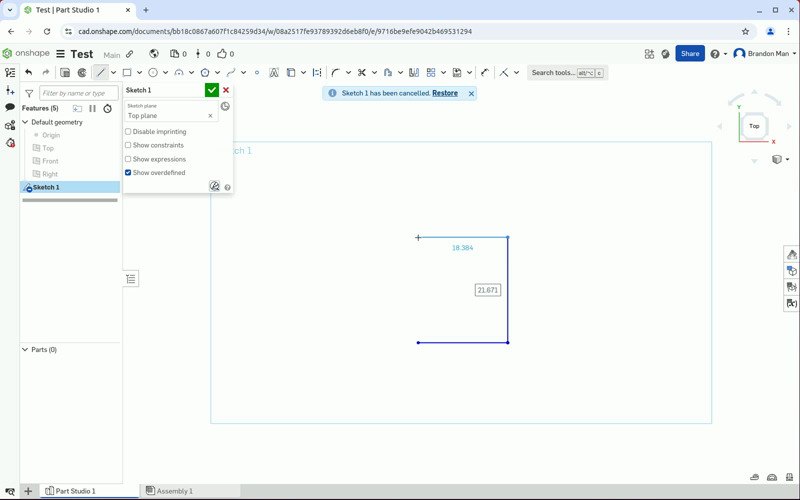
key_down(shift)
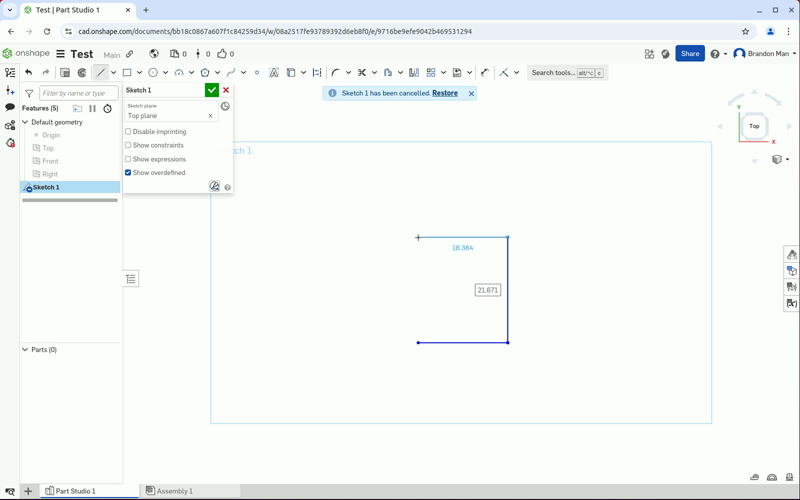
mouse_move(418, 342)
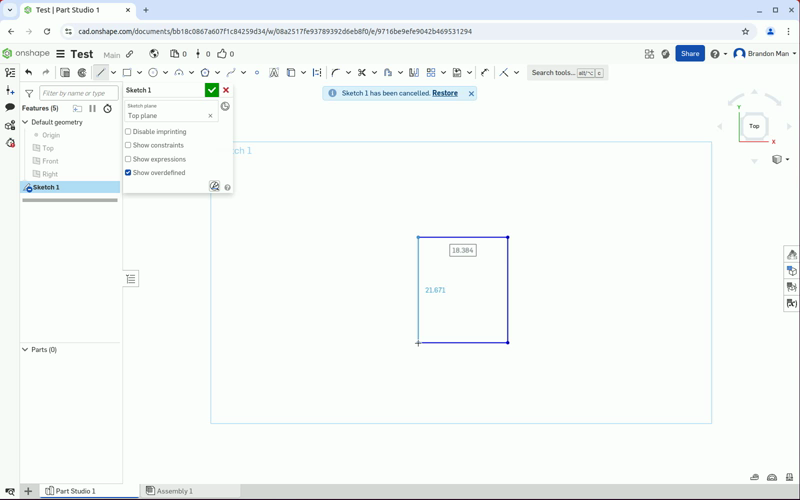
key_up(shift)
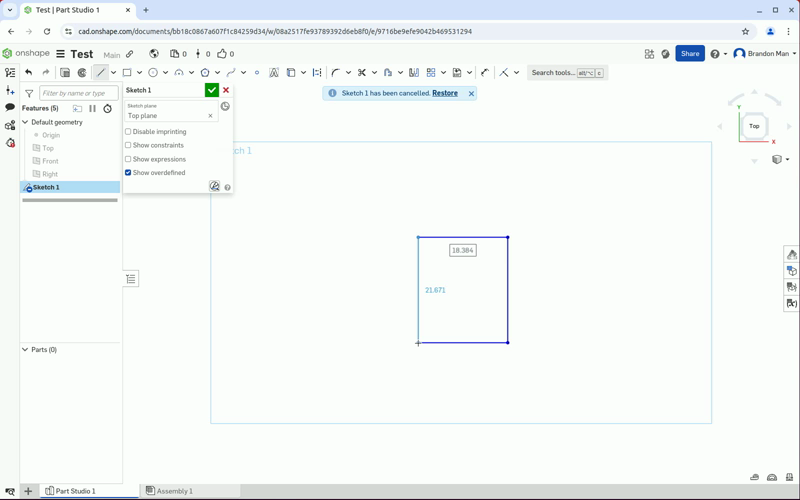
click(418, 342)
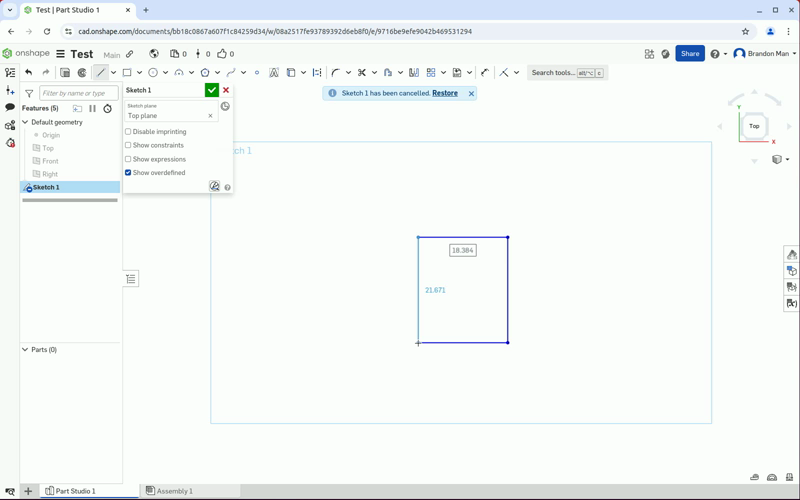
key(esc)
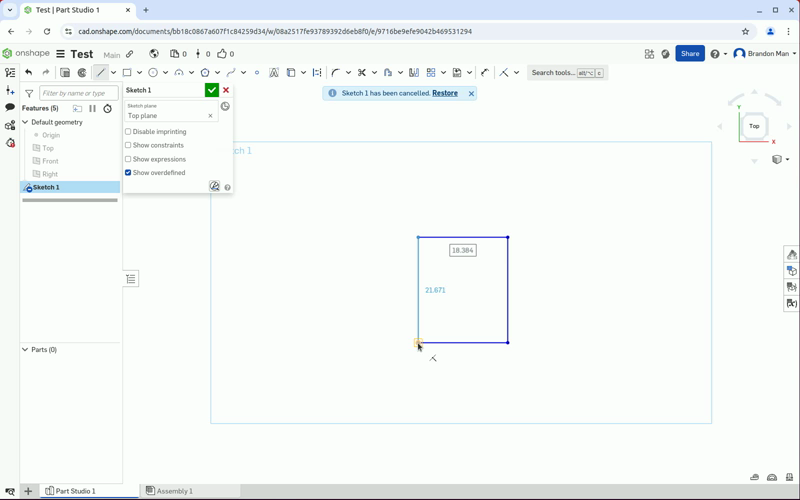
mouse_move(480, 264)
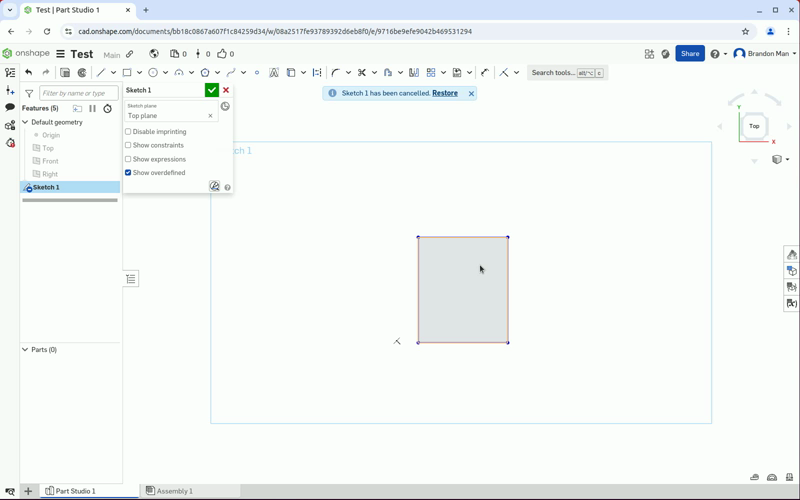
click(480, 264)
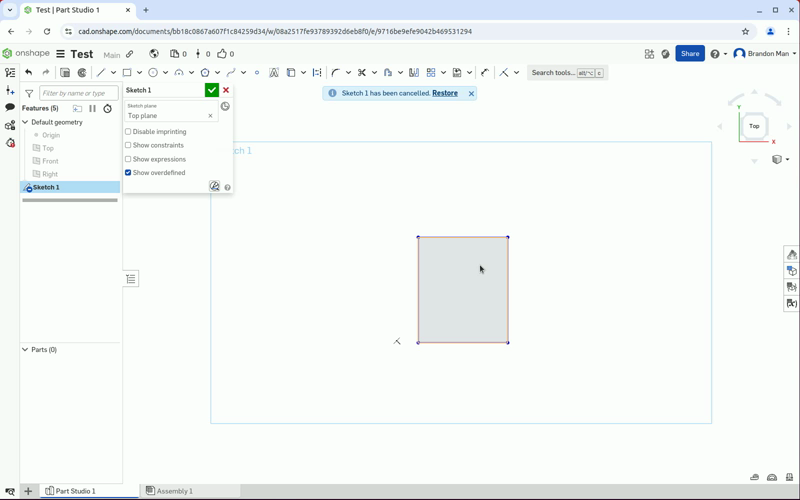
mouse_move(73, 352)
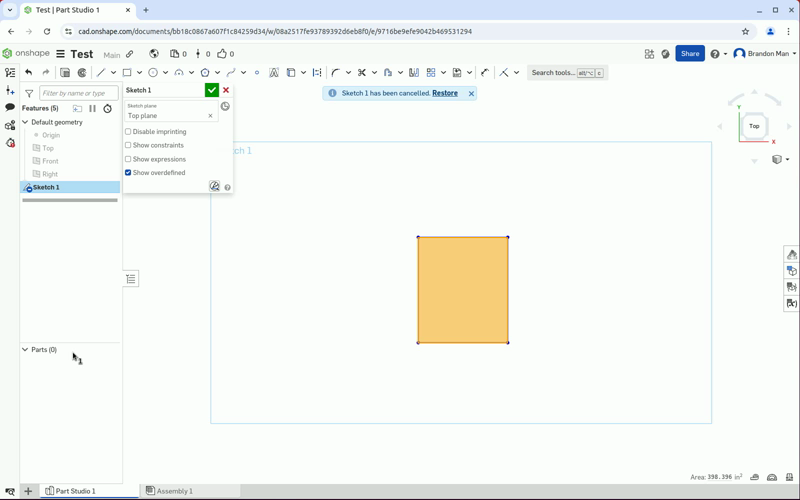
key(shift+y)
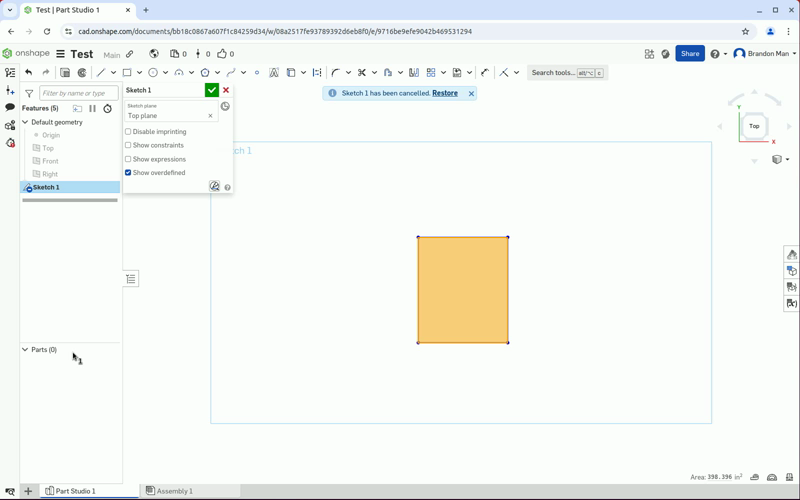
key(shift+e)
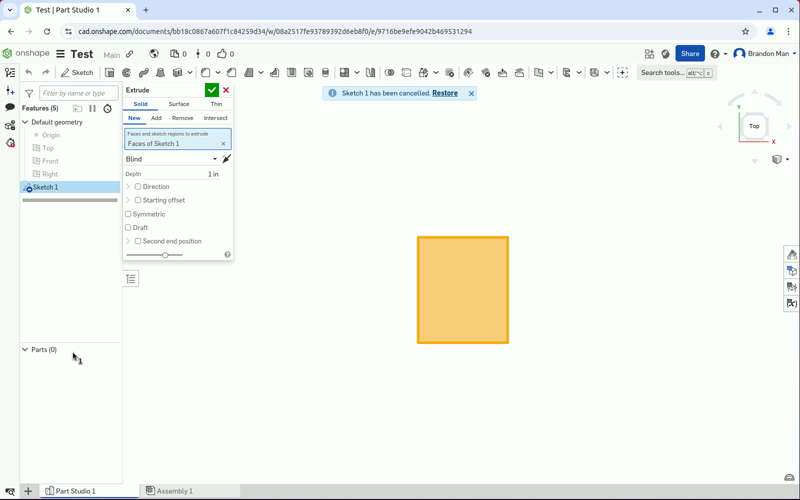
mouse_move(143, 106)
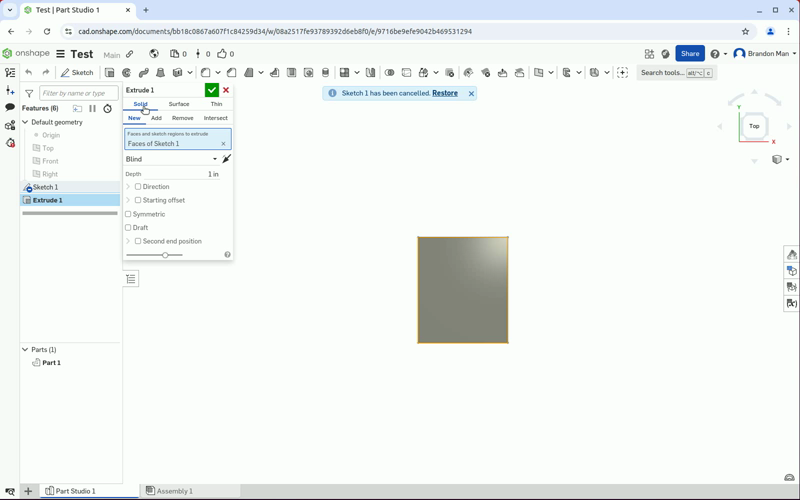
click(143, 106)
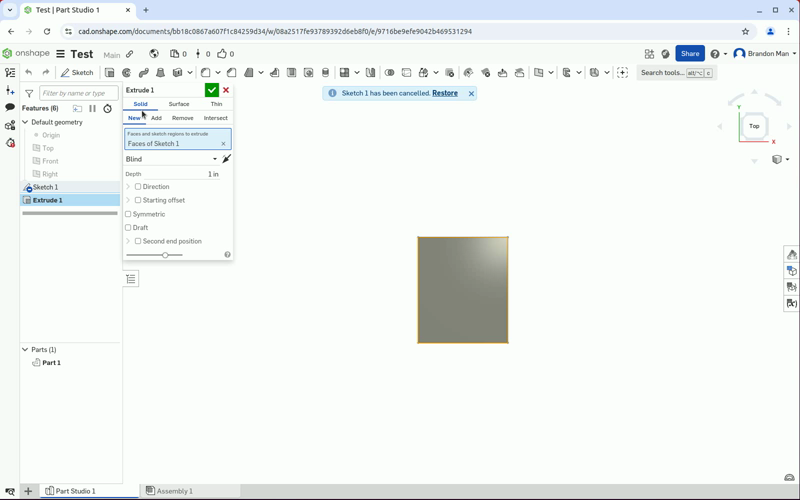
mouse_move(137, 120)
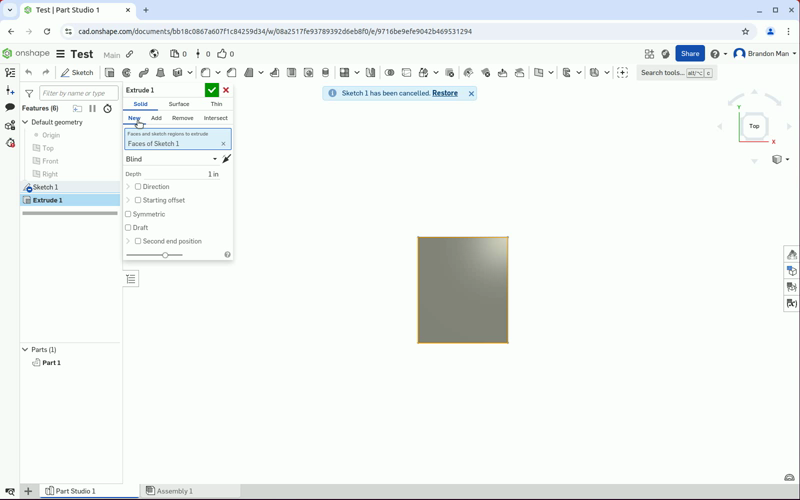
click(137, 120)
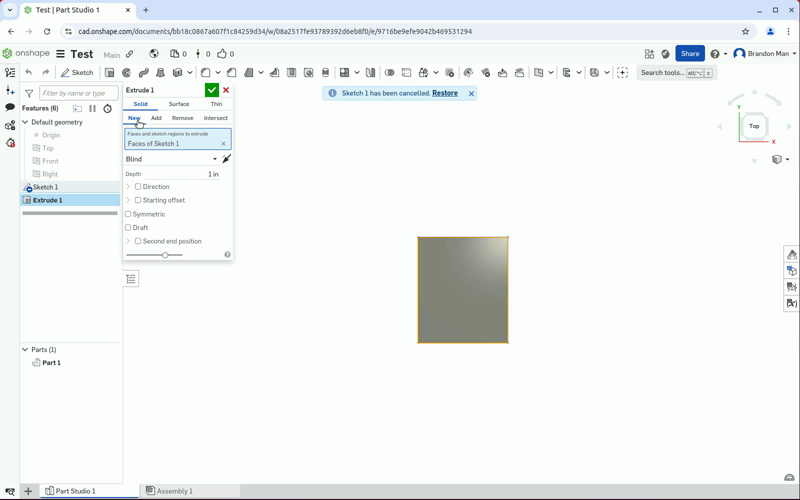
key(tab, 4)
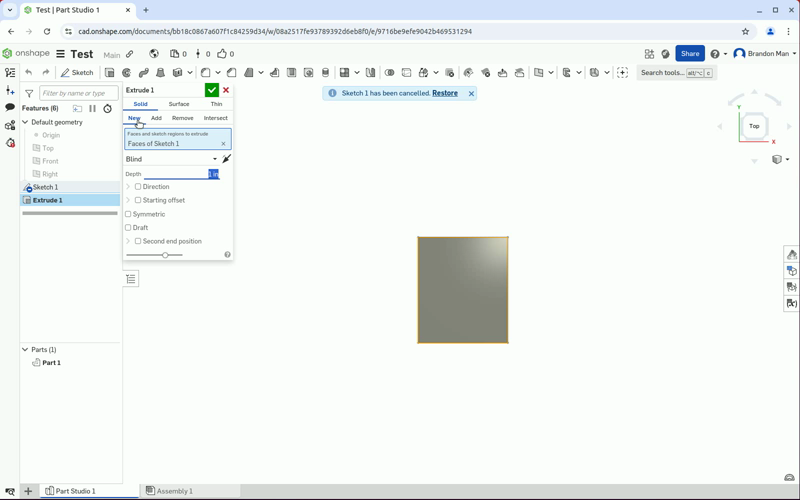
text(7.943)
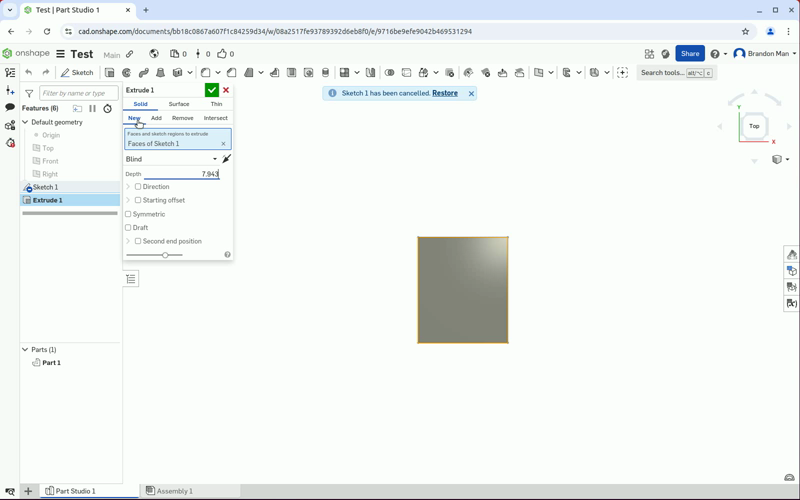
key(enter)
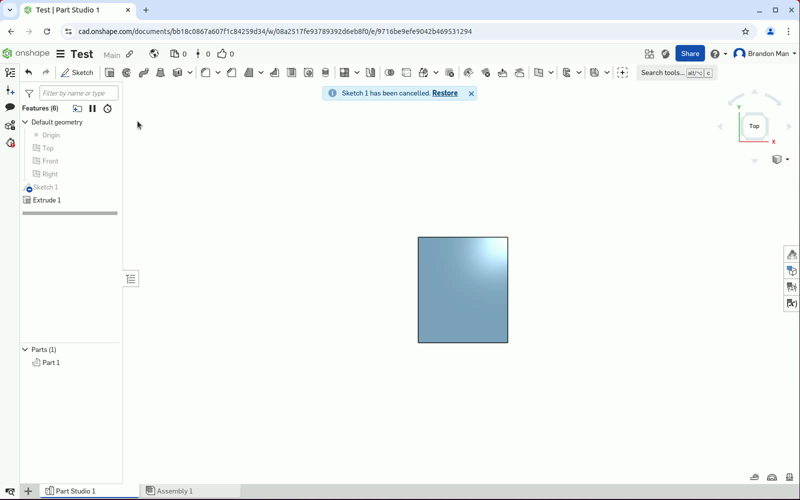
key(shift+h)
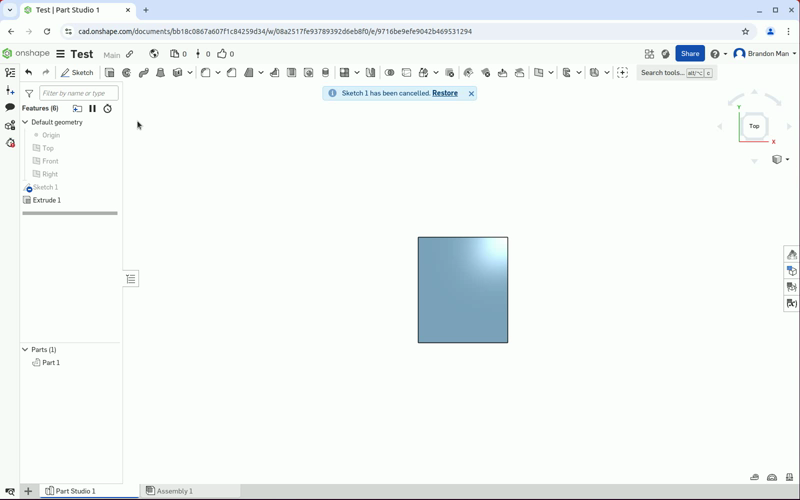
key(shift+h)
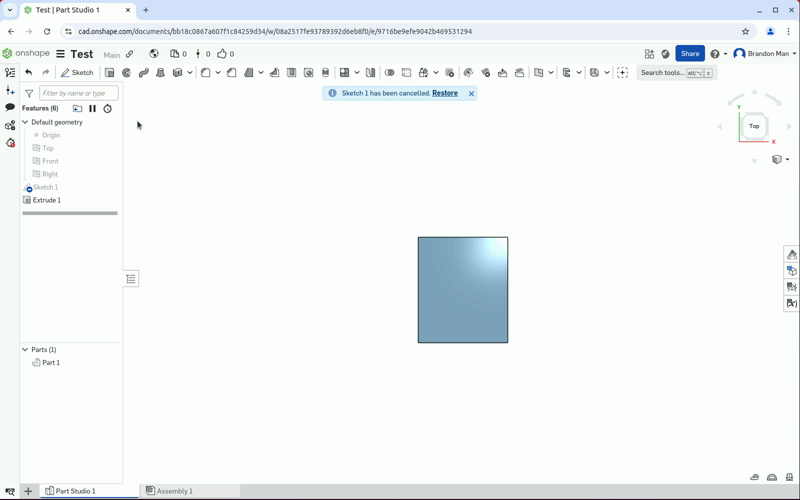
mouse_move(73, 189)
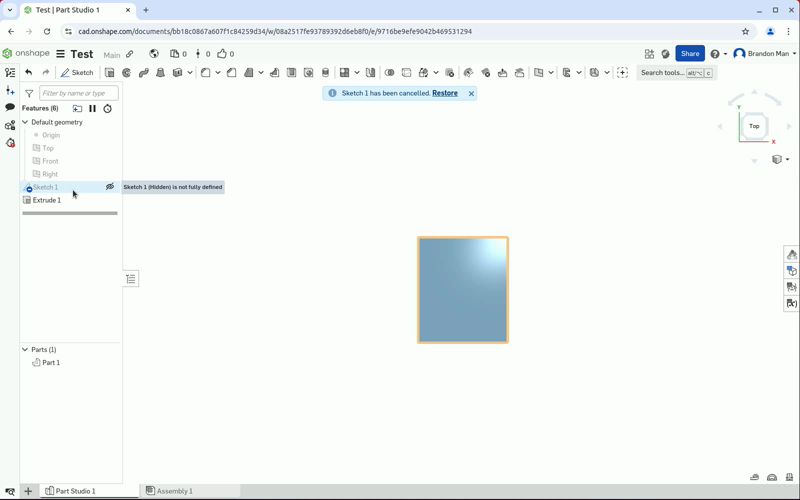
click(73, 189)
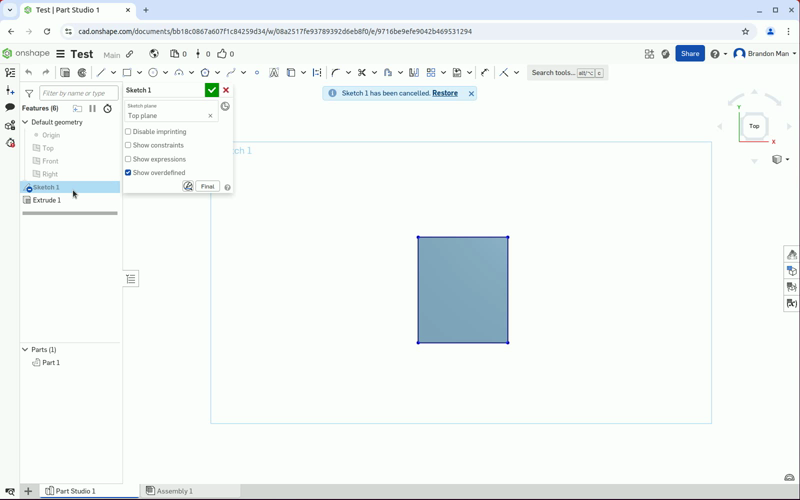
mouse_move(229, 92)
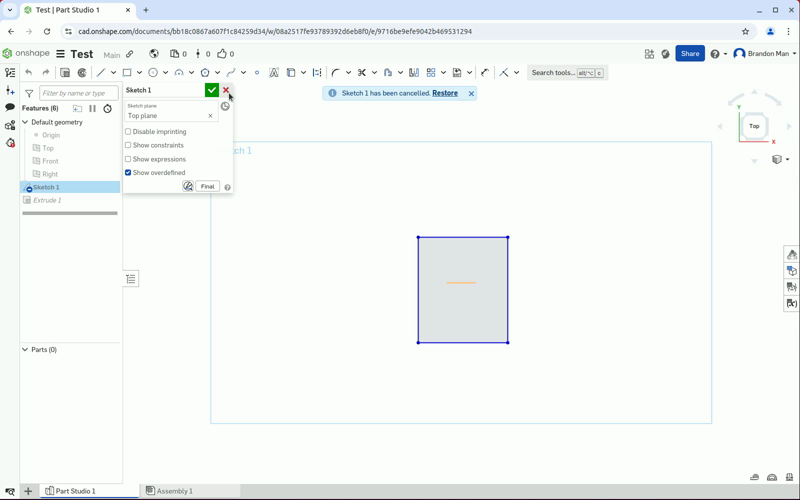
click(229, 92)
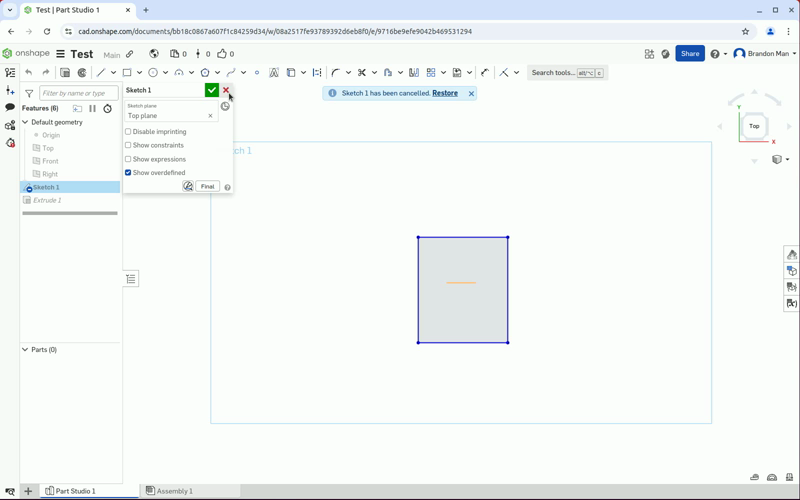
key(shift+s)
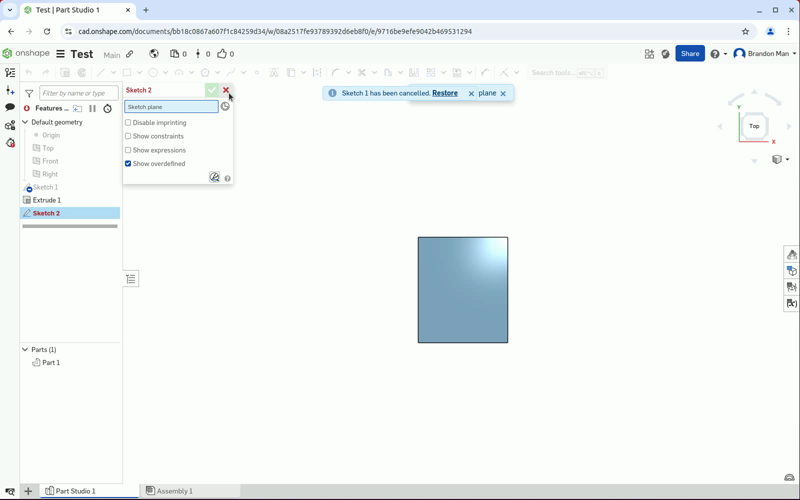
mouse_move(73, 150)
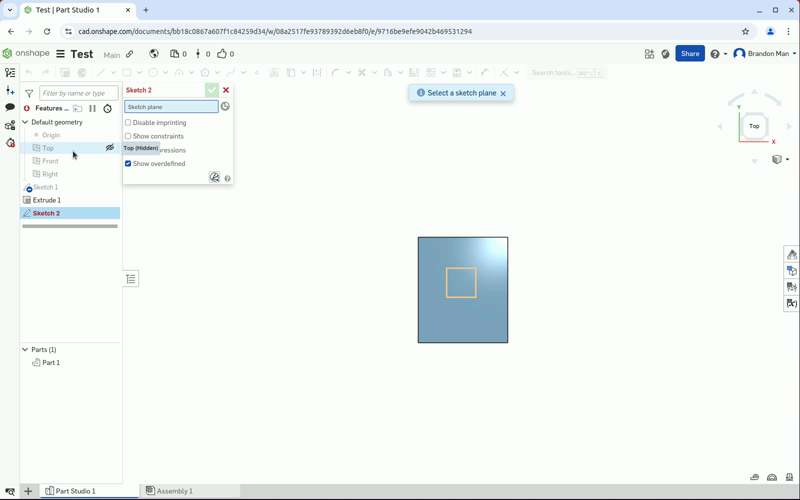
click(73, 150)
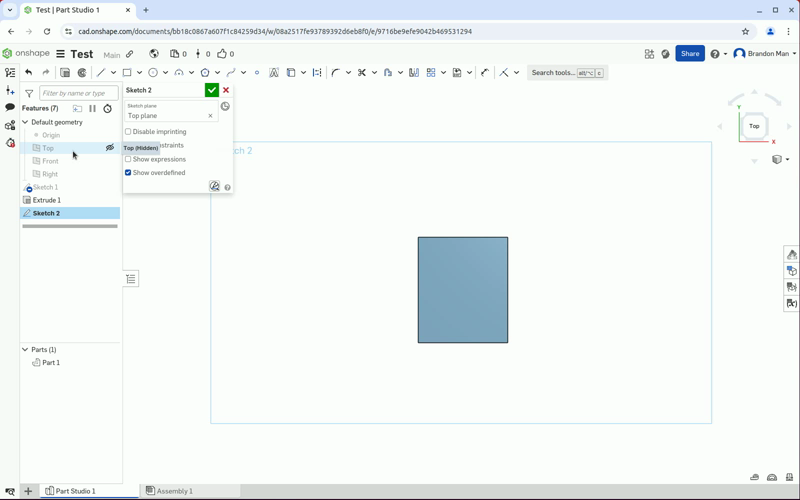
mouse_move(73, 352)
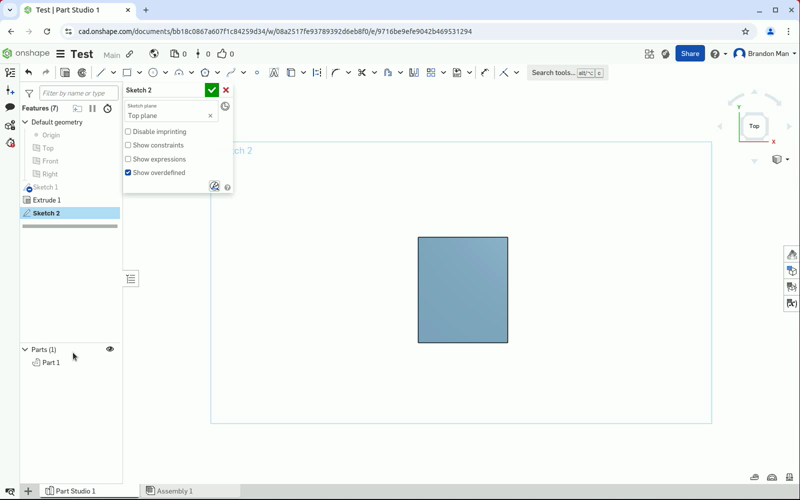
key(y)
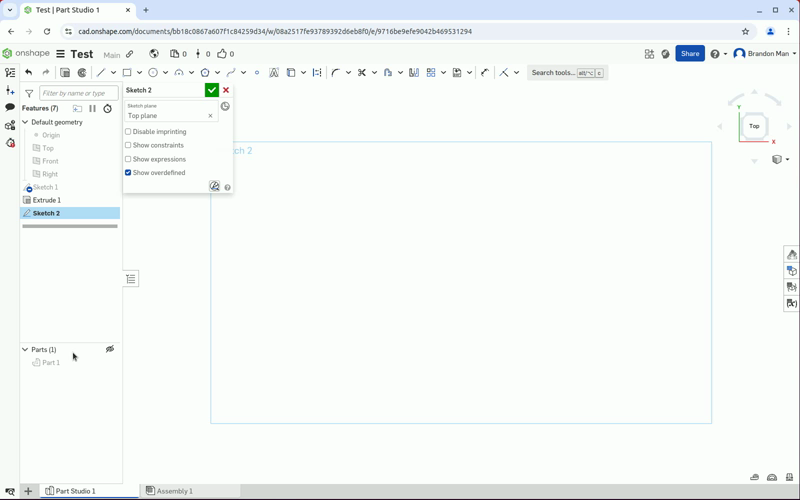
key(c)
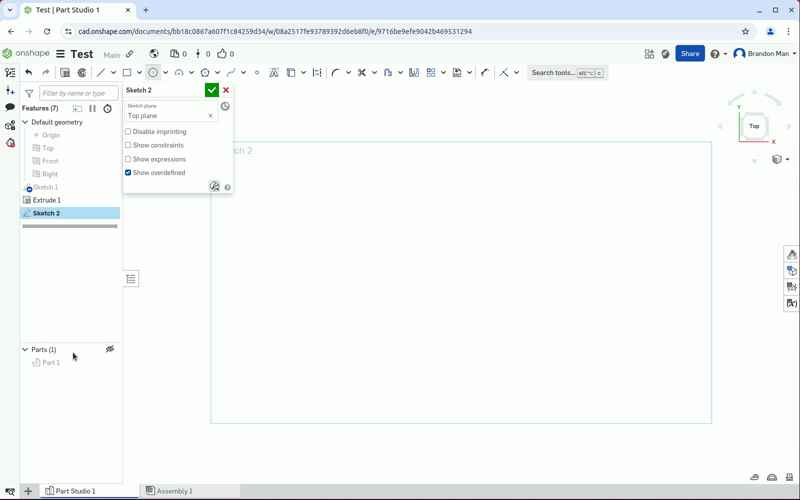
key_down(shift)
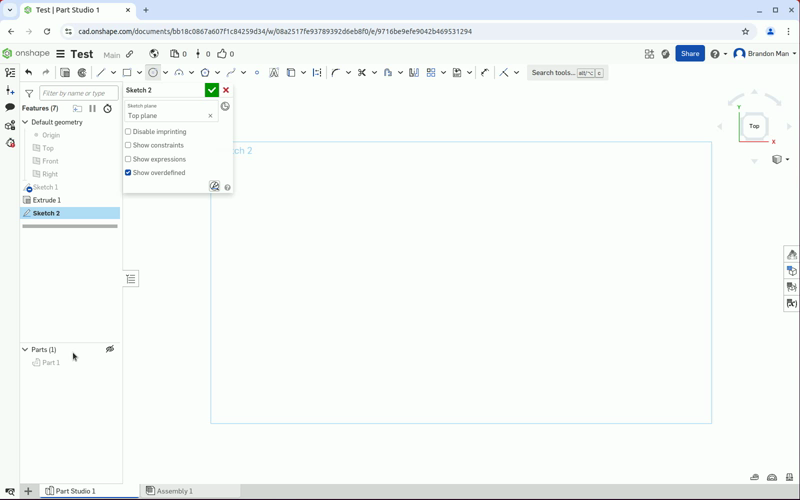
mouse_move(465, 226)
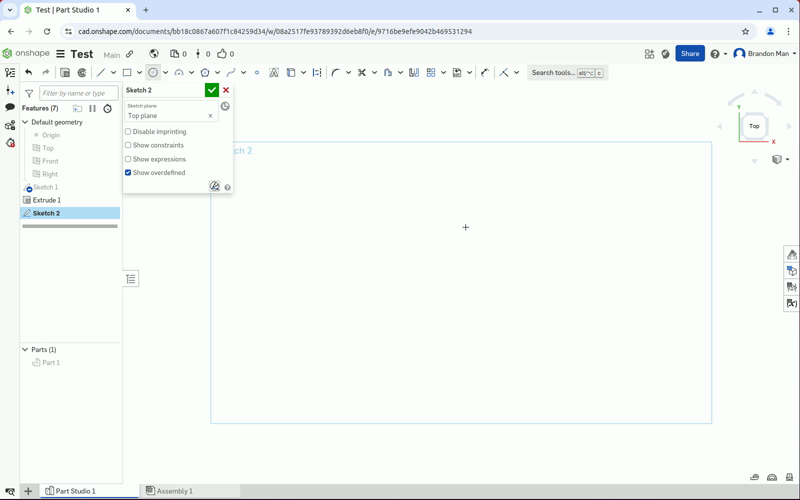
click(465, 226)
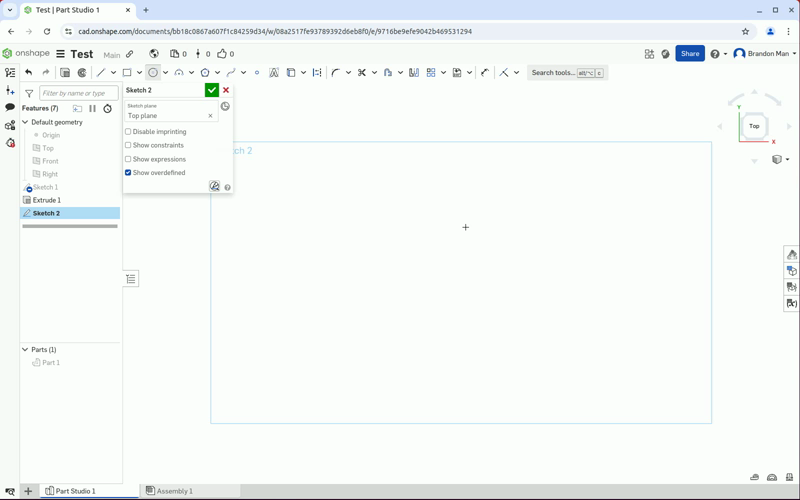
key_up(shift)
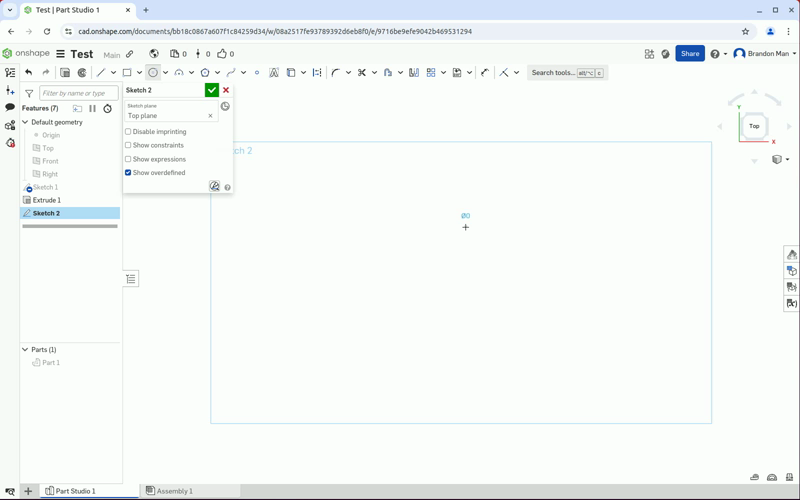
mouse_move(489, 226)
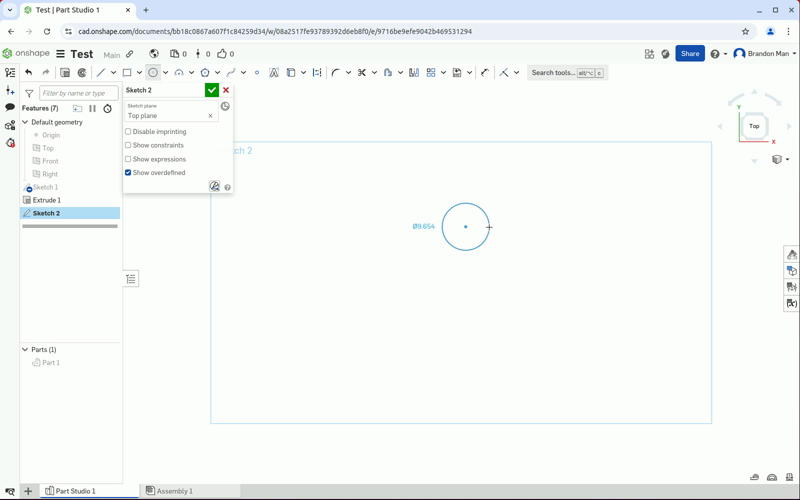
click(489, 226)
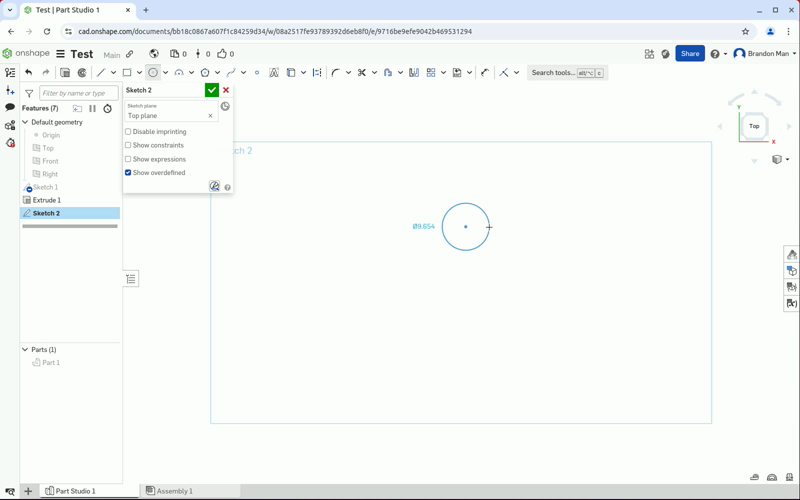
key(esc)
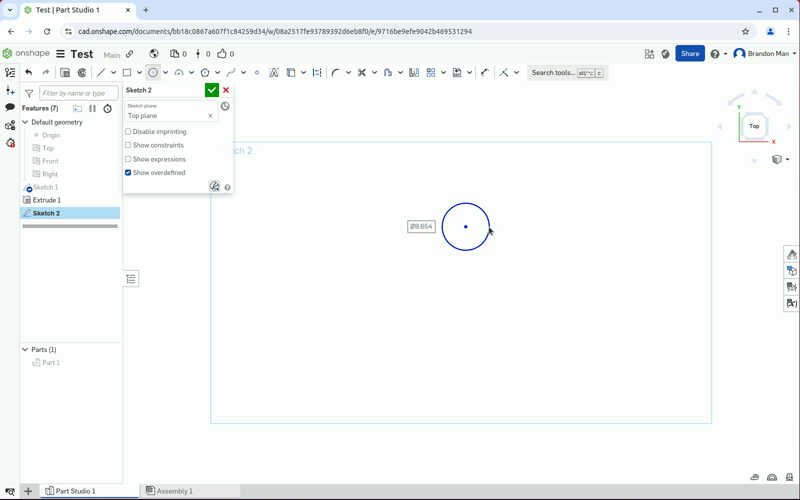
mouse_move(460, 244)
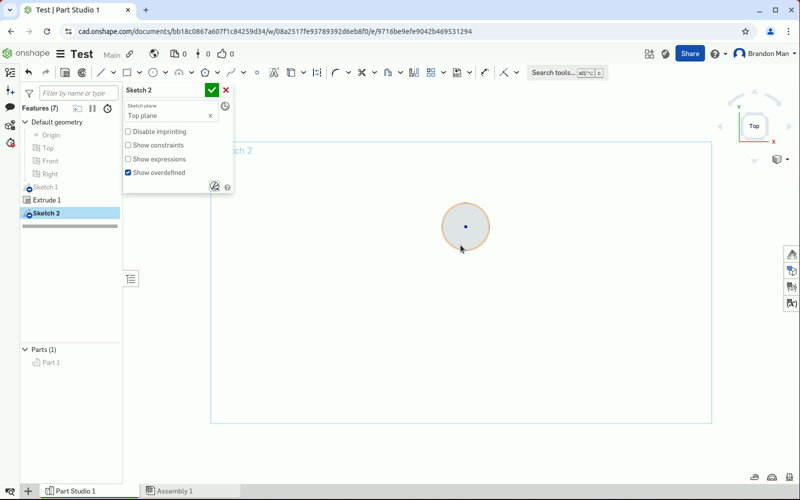
scroll(6)
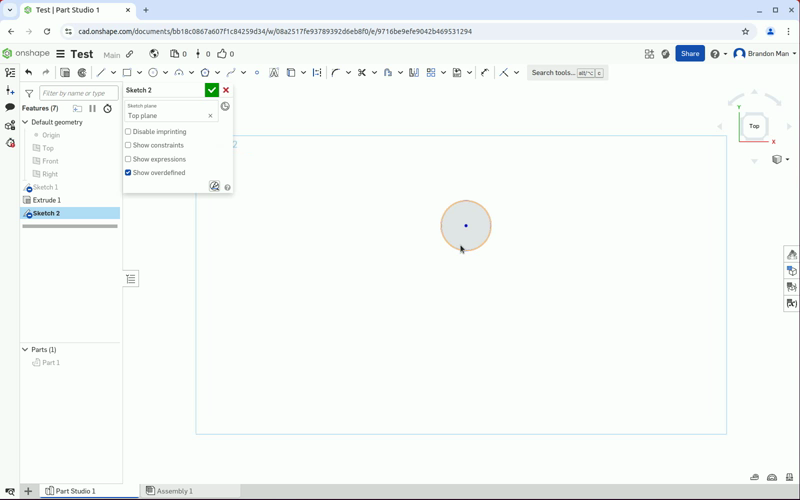
scroll(6)
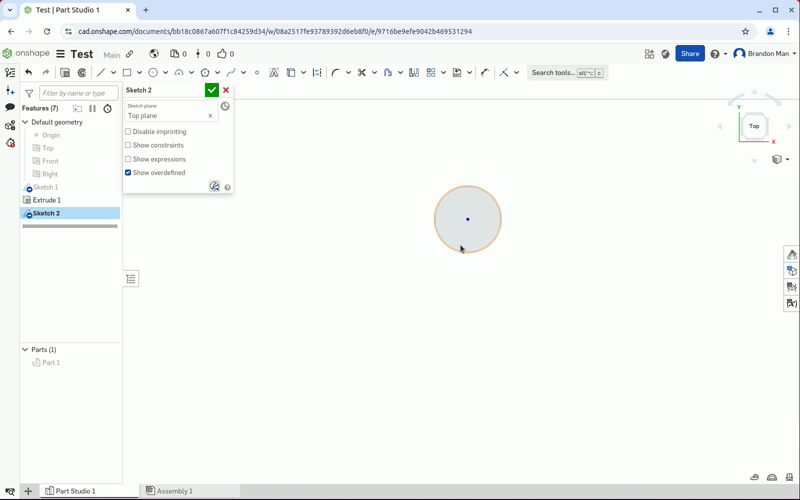
scroll(6)
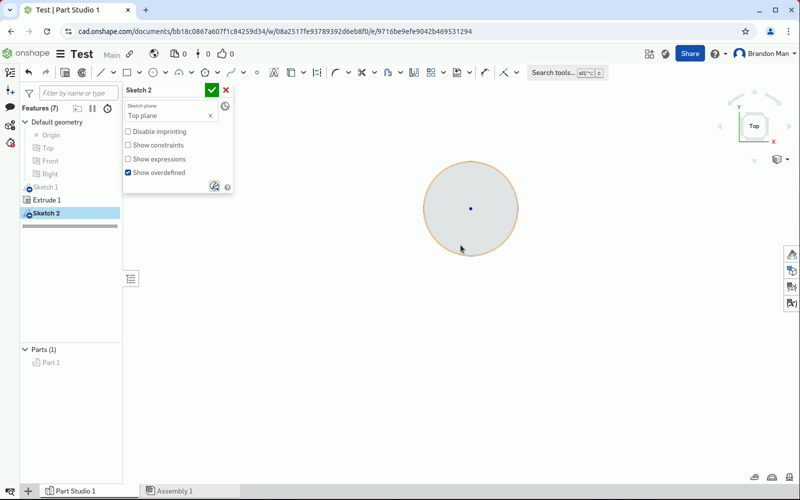
scroll(6)
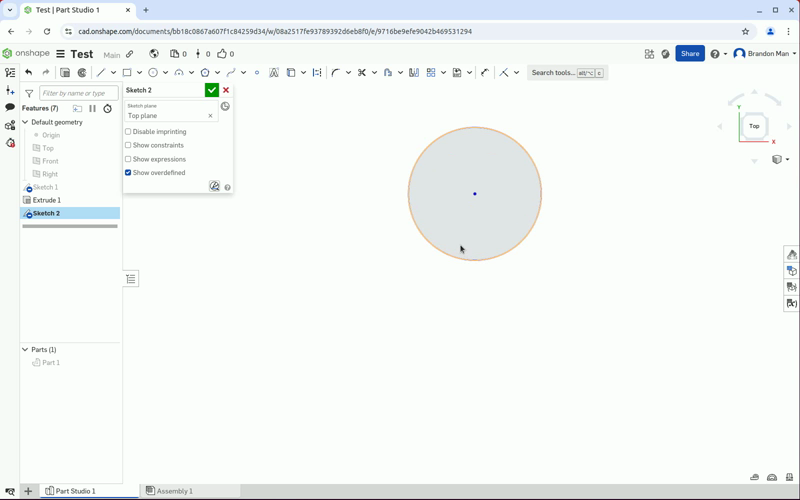
scroll(6)
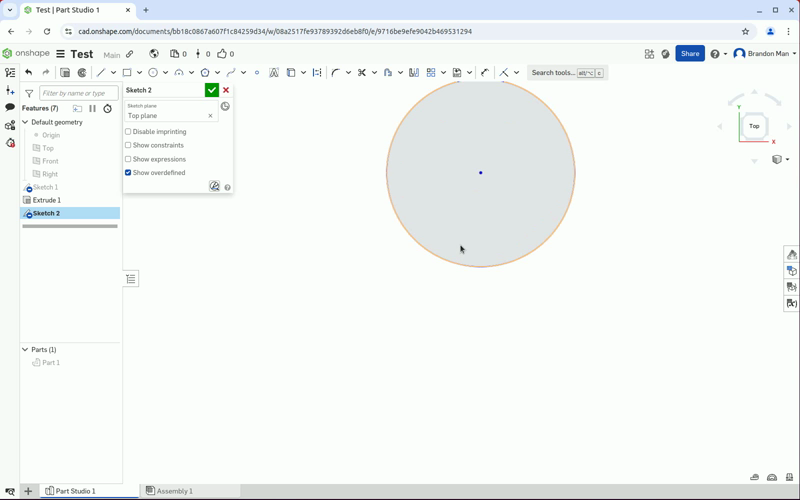
scroll(6)
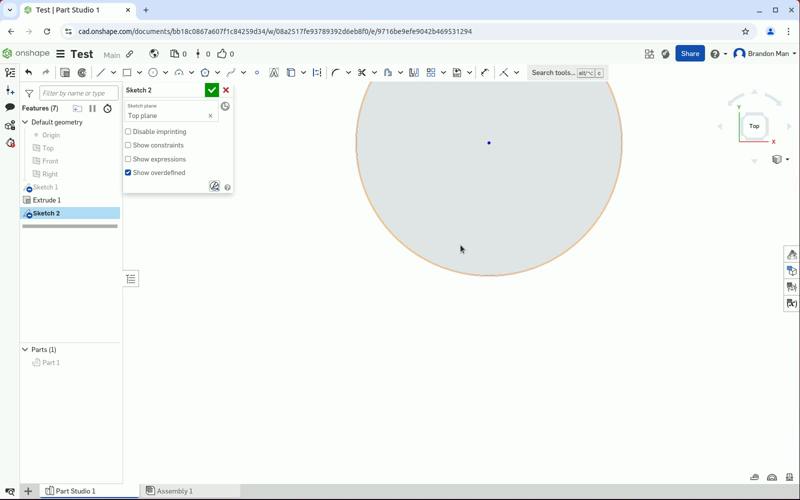
scroll(6)
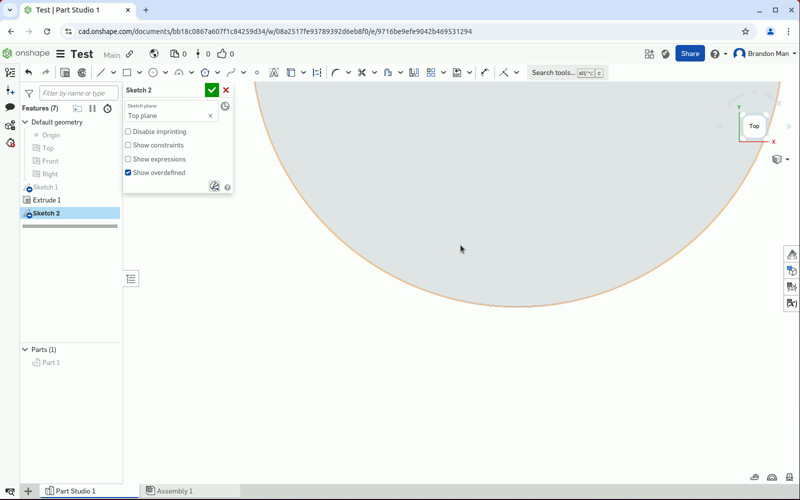
click(460, 244)
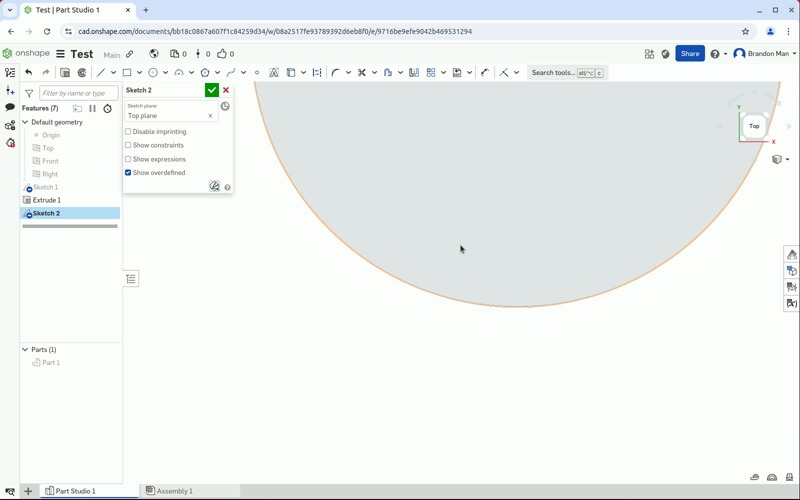
scroll(-6)
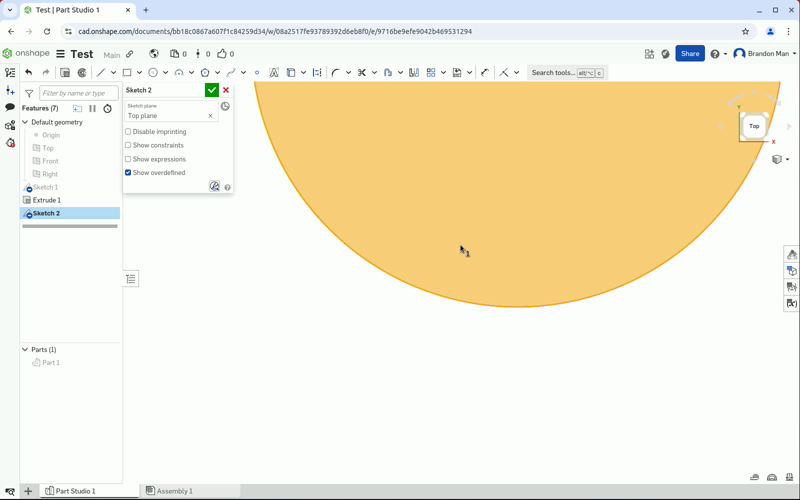
scroll(-6)
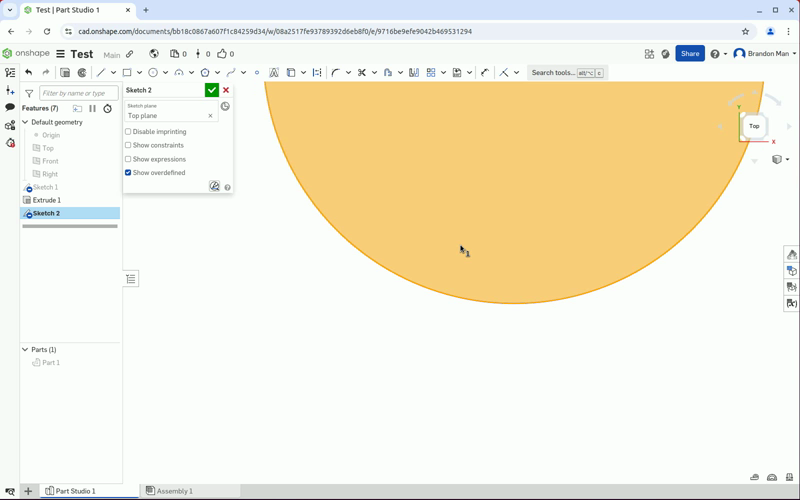
scroll(-6)
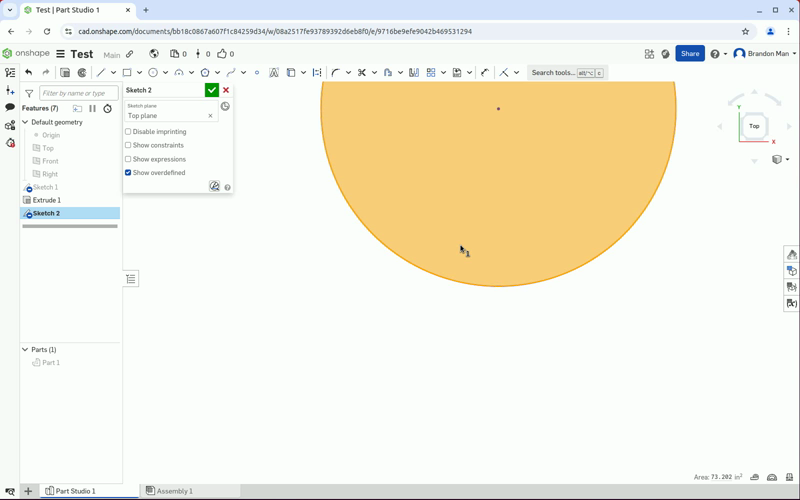
scroll(-6)
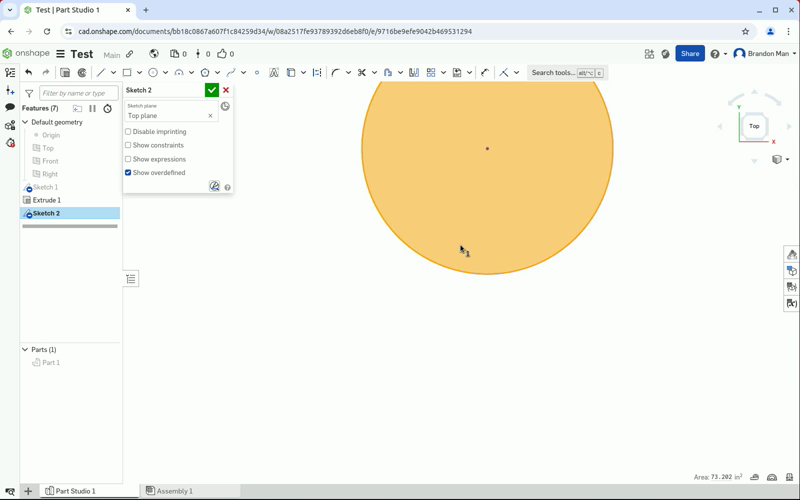
scroll(-6)
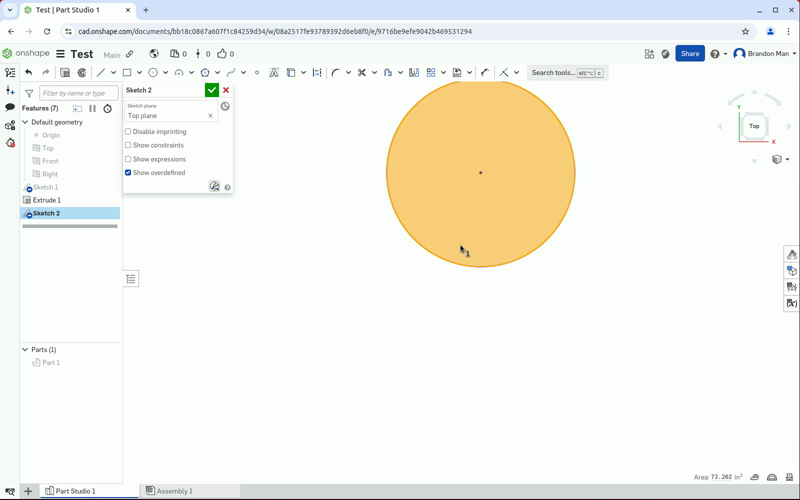
scroll(-6)
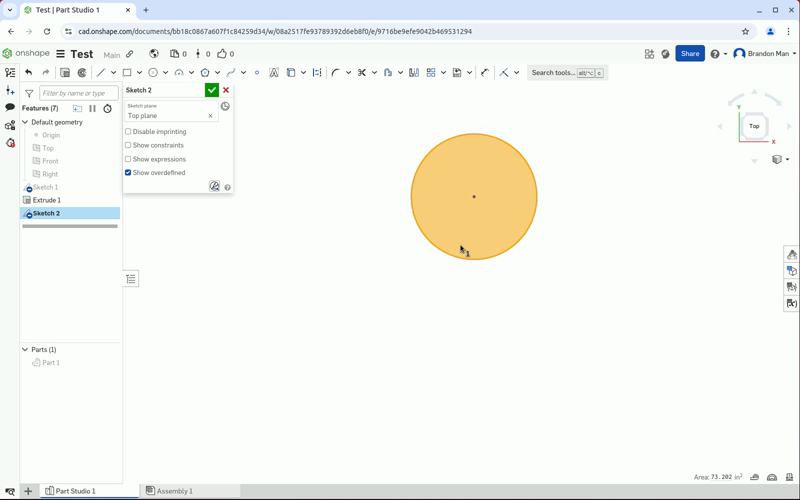
scroll(-6)
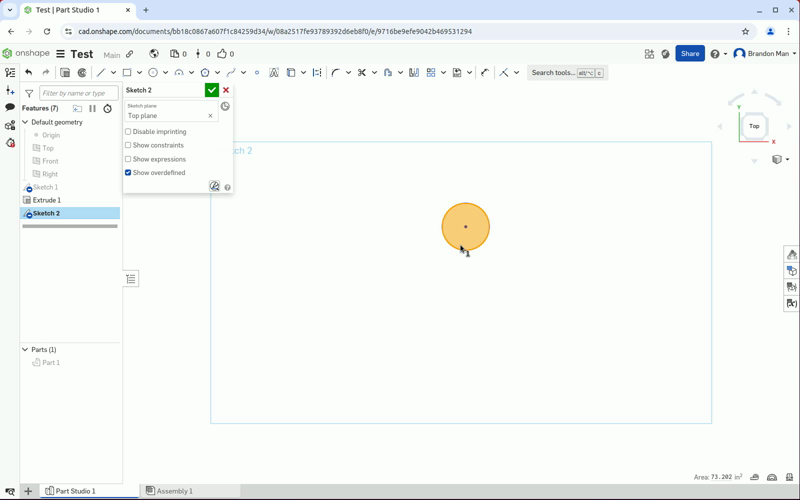
mouse_move(73, 352)
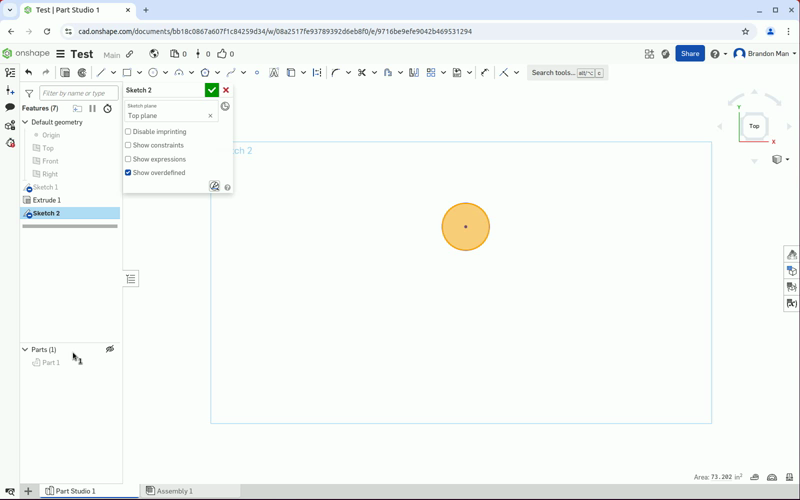
key(shift+y)
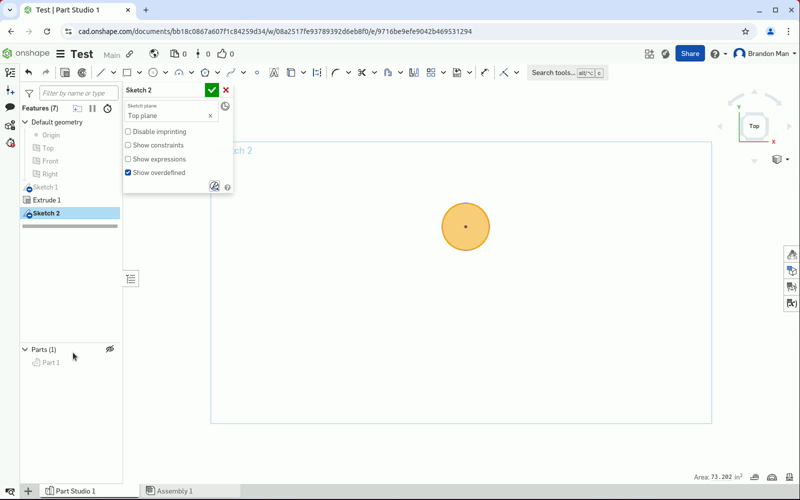
key(shift+e)
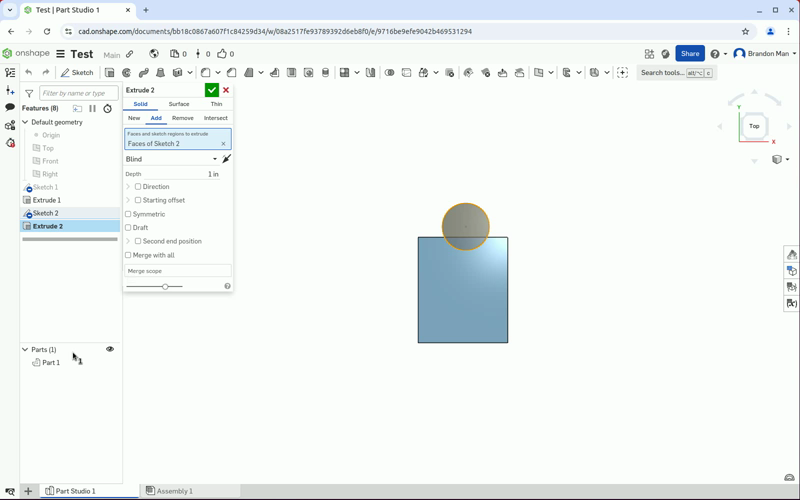
mouse_move(143, 106)
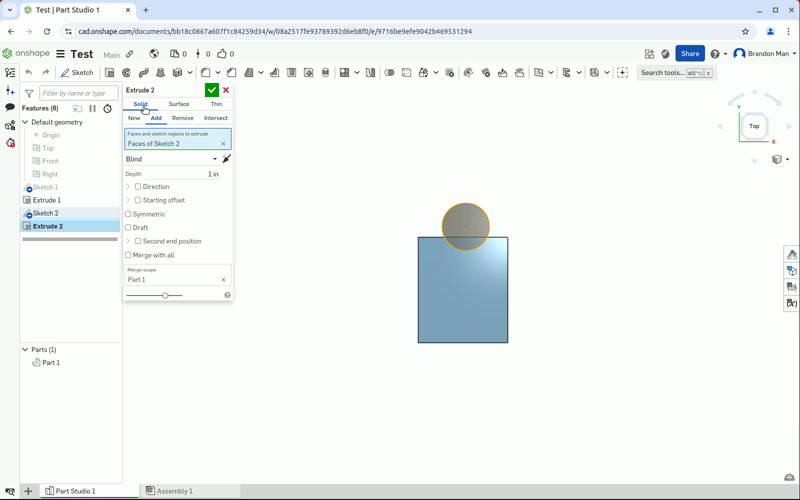
click(143, 106)
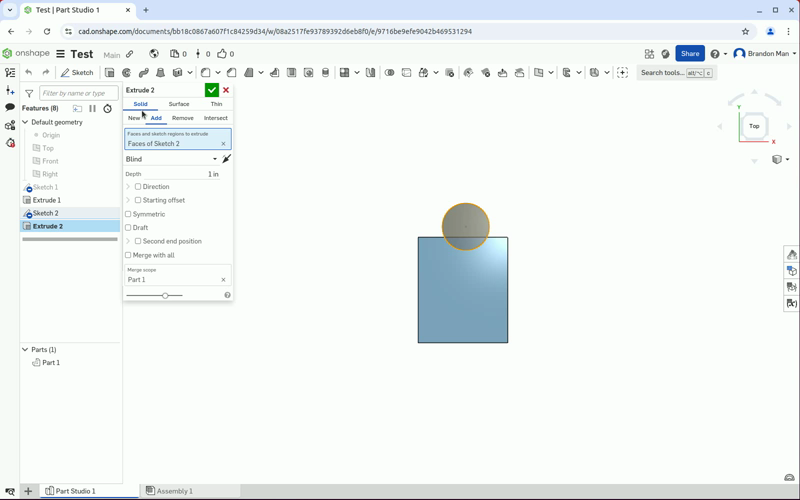
mouse_move(137, 120)
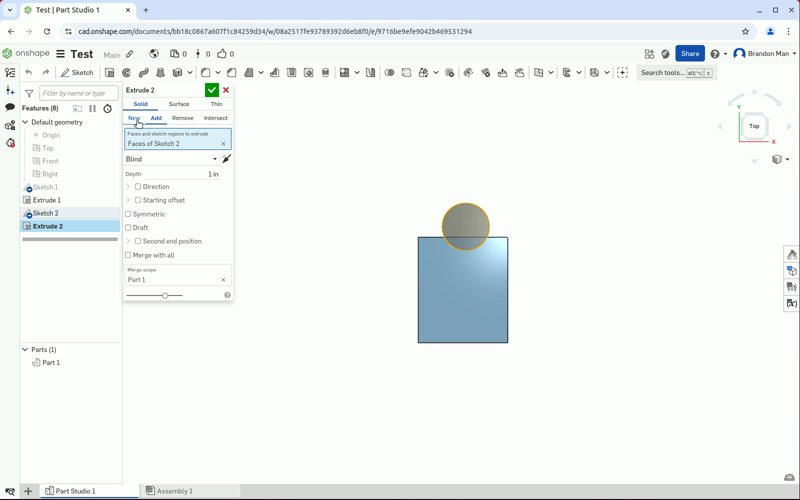
click(137, 120)
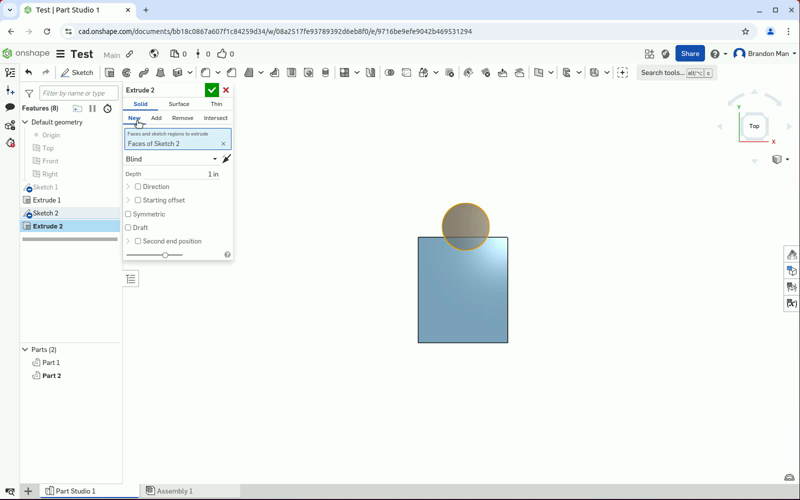
key(tab, 4)
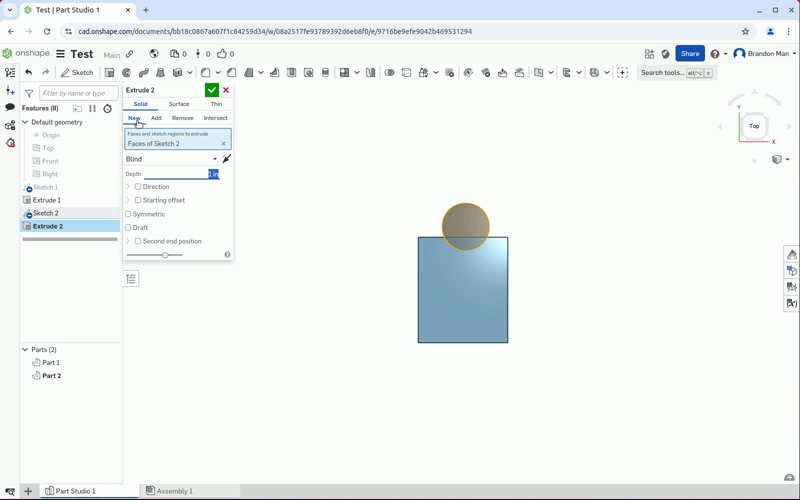
text(7.943)
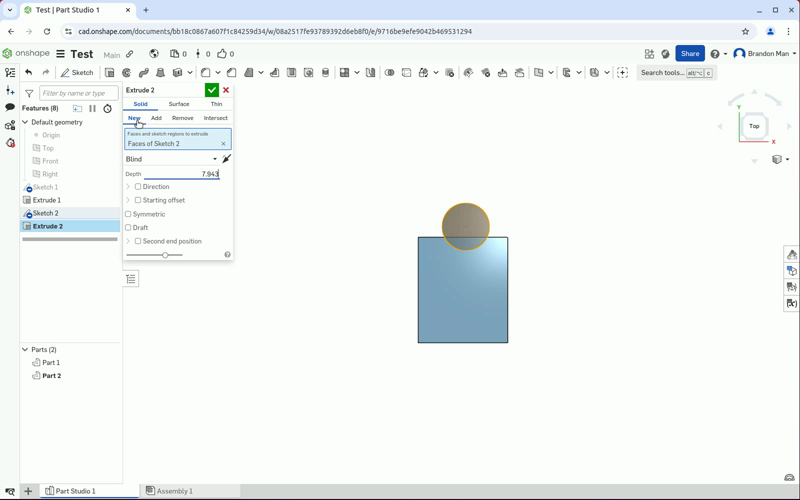
key(enter)
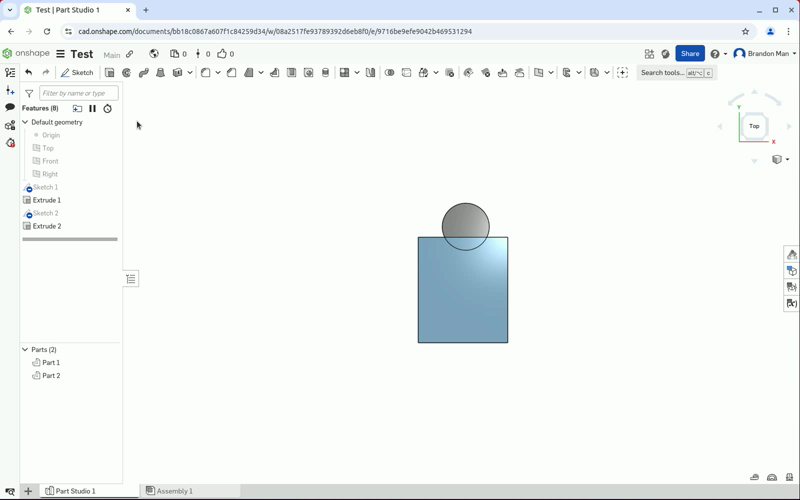
key(shift+h)
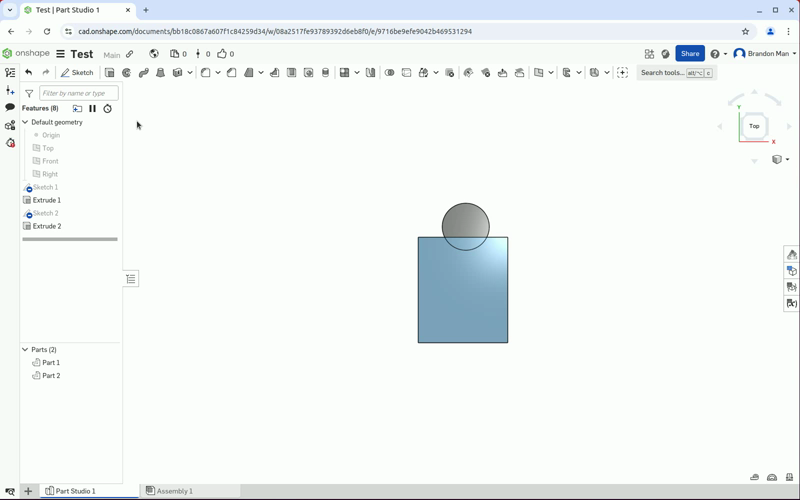
key(shift+h)
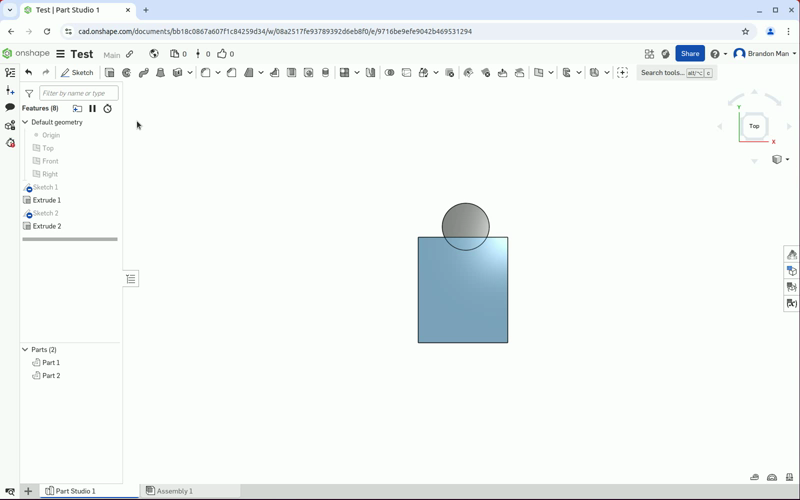
mouse_move(73, 189)
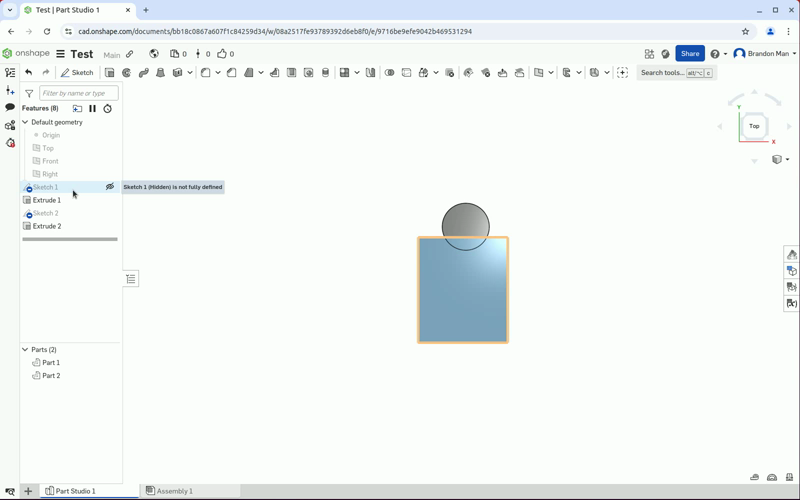
click(73, 189)
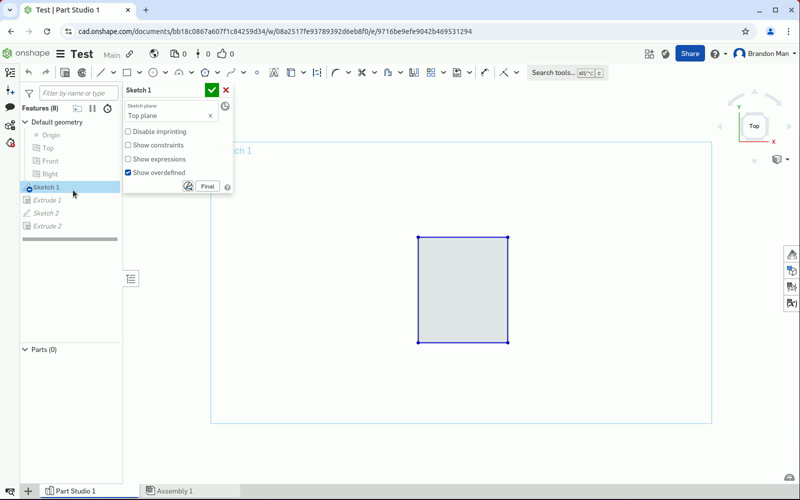
mouse_move(229, 92)
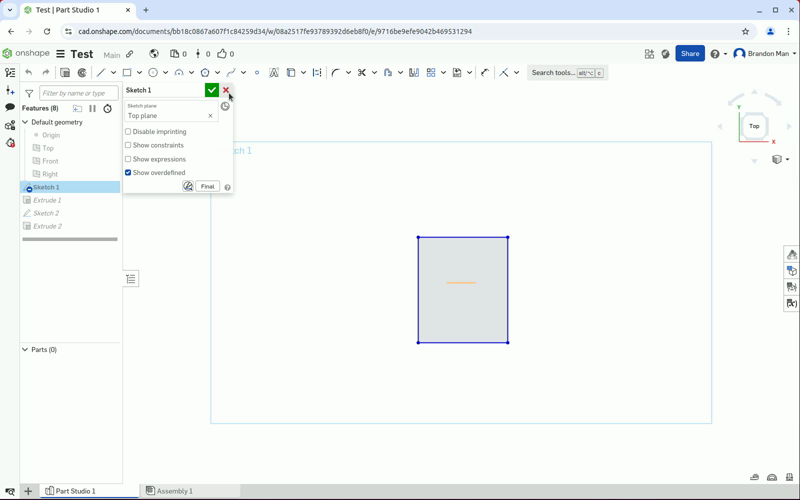
click(229, 92)
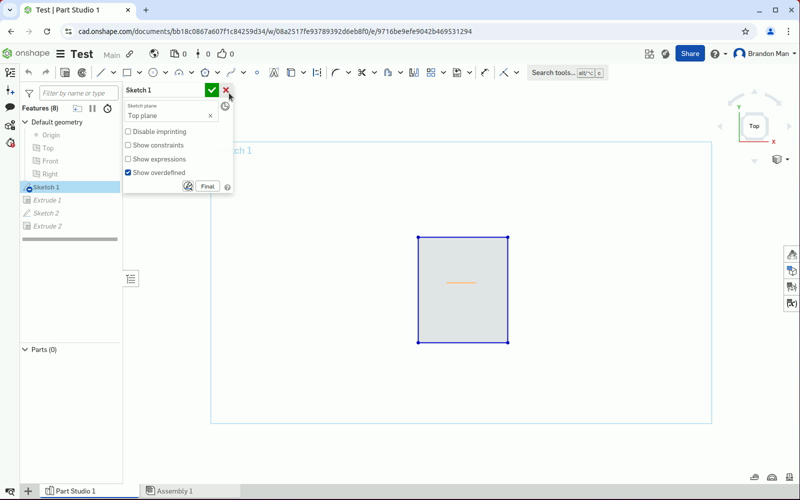
key(shift+s)
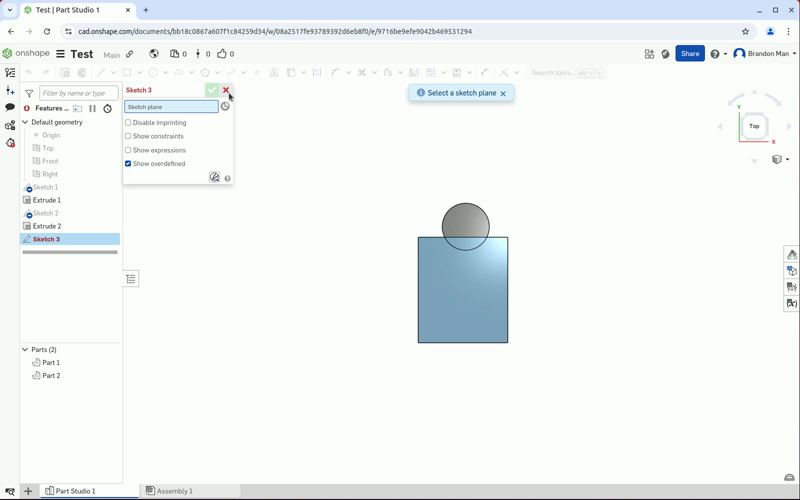
mouse_move(73, 150)
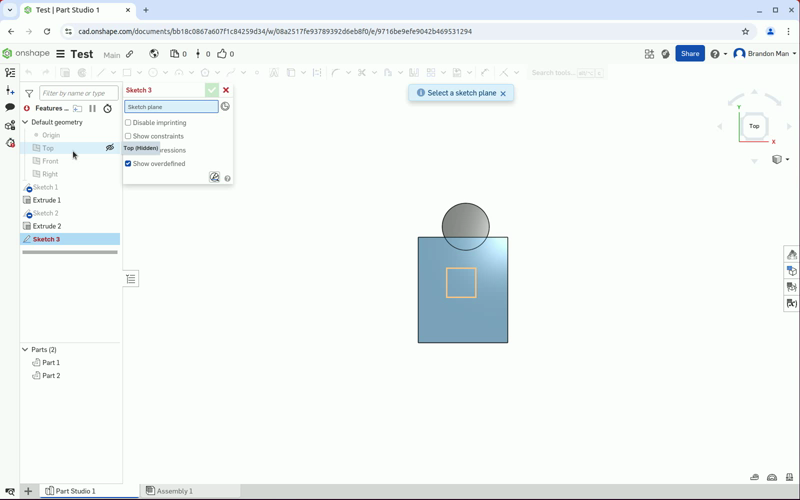
click(73, 150)
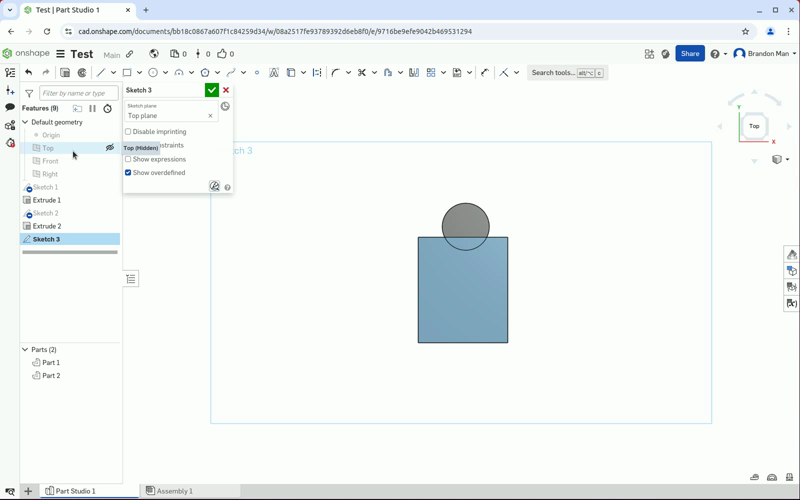
mouse_move(73, 352)
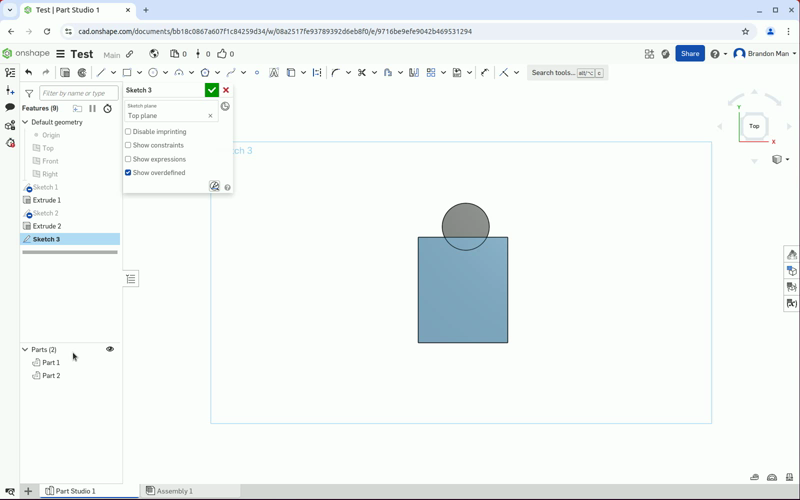
key(y)
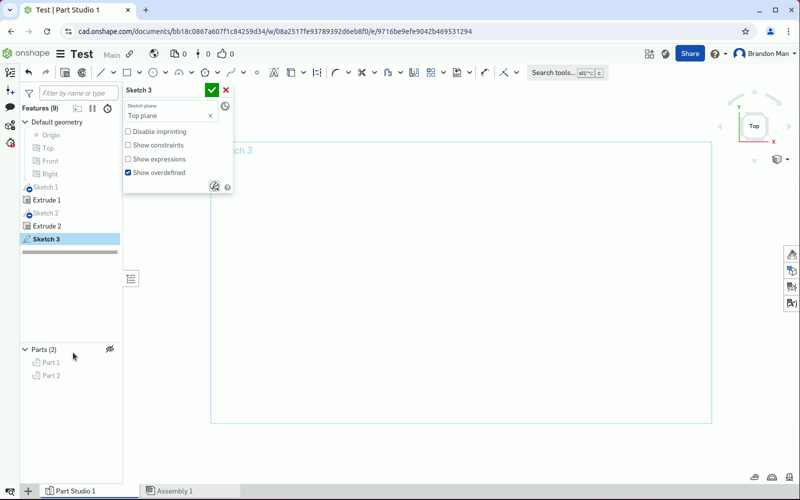
key(l)
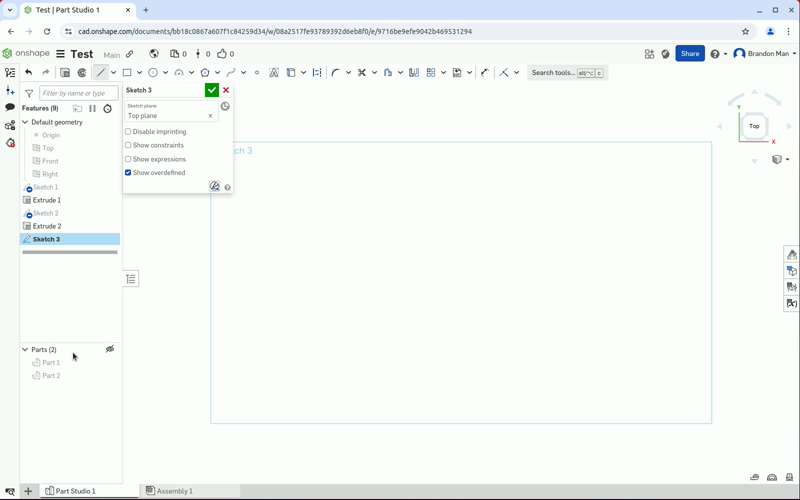
key_down(shift)
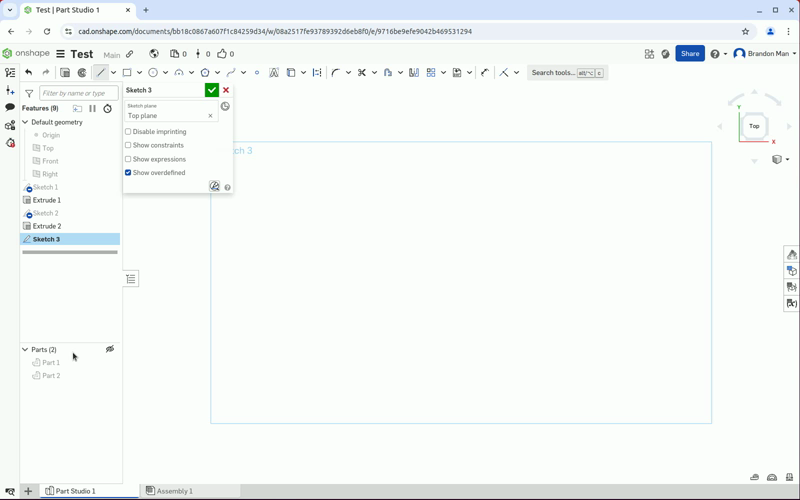
mouse_move(429, 211)
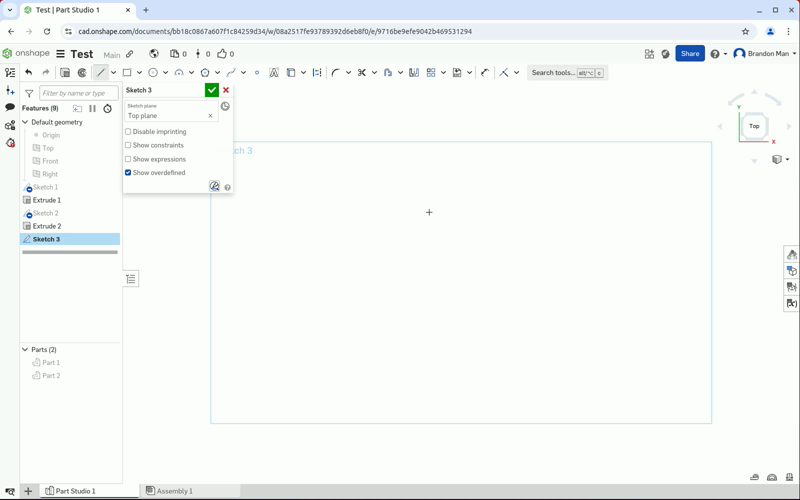
click(429, 211)
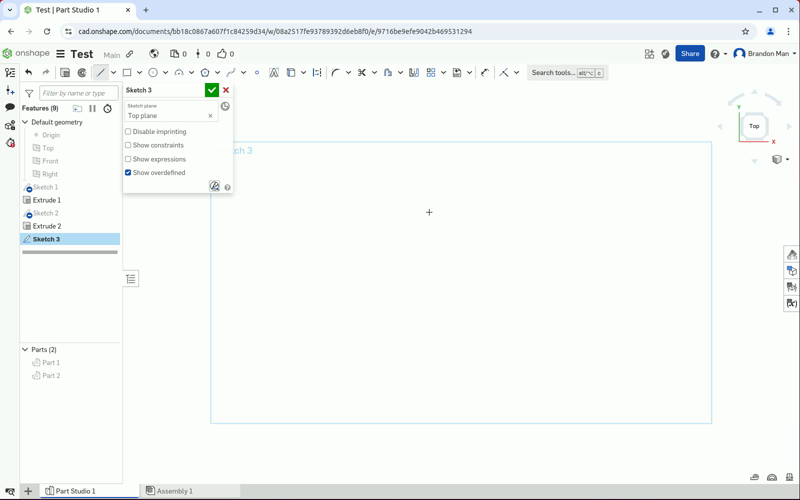
key_up(shift)
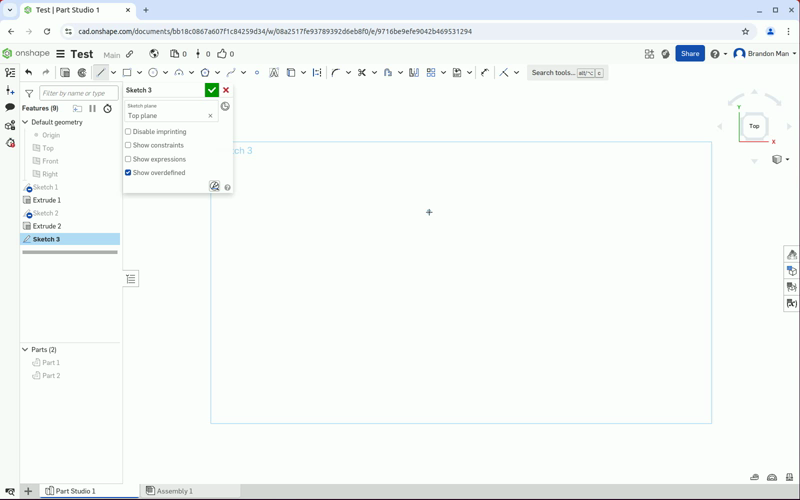
key_down(shift)
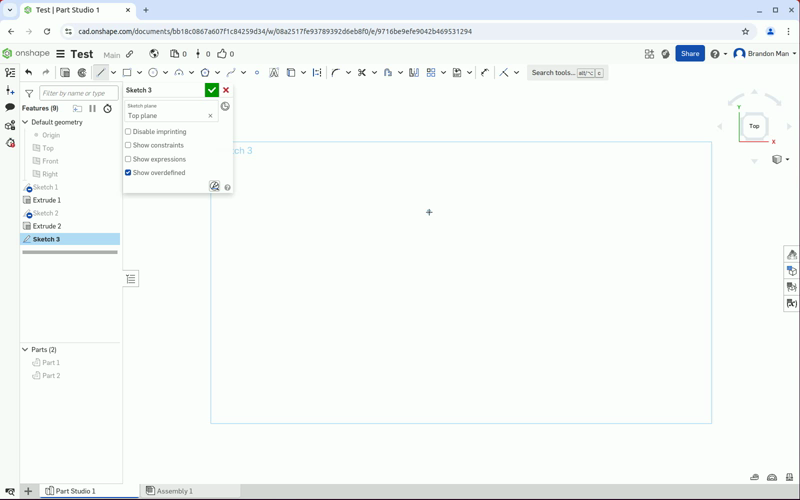
mouse_move(505, 211)
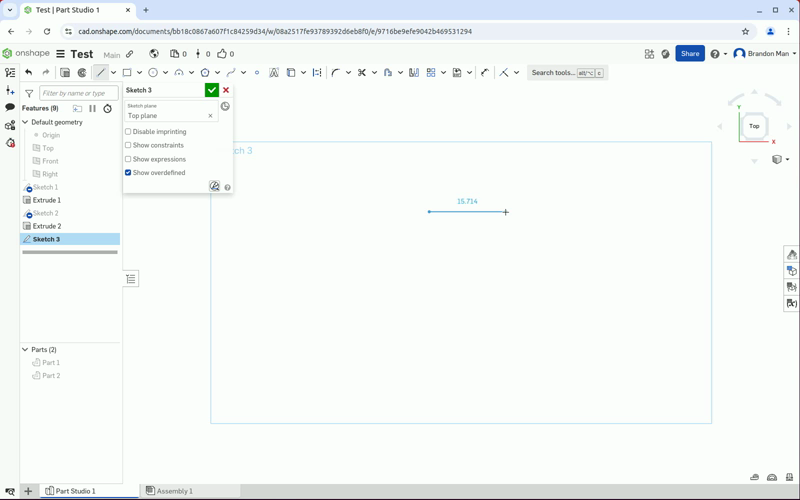
click(505, 211)
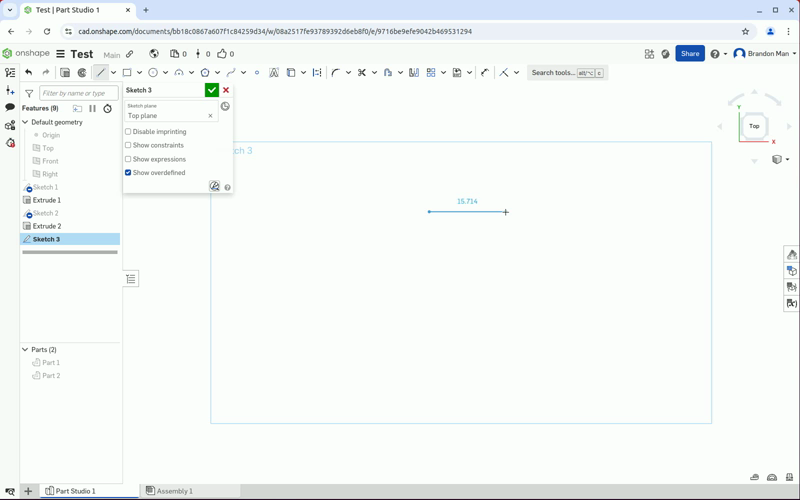
key_up(shift)
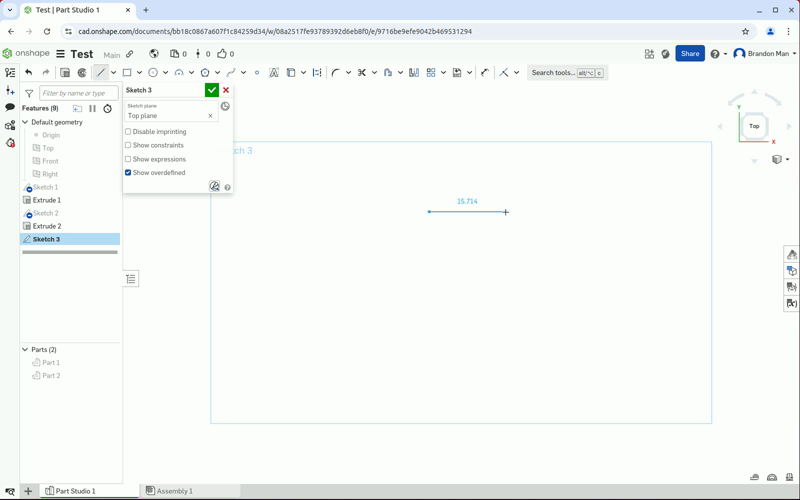
key_down(shift)
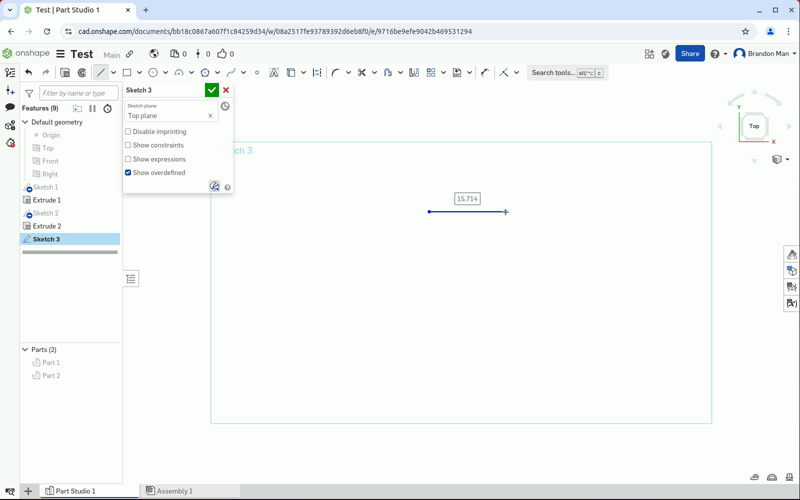
mouse_move(535, 211)
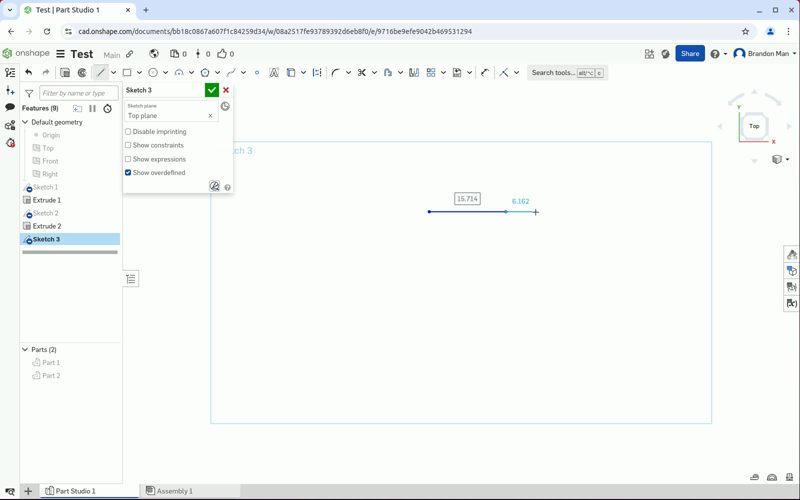
mouse_move(505, 205)
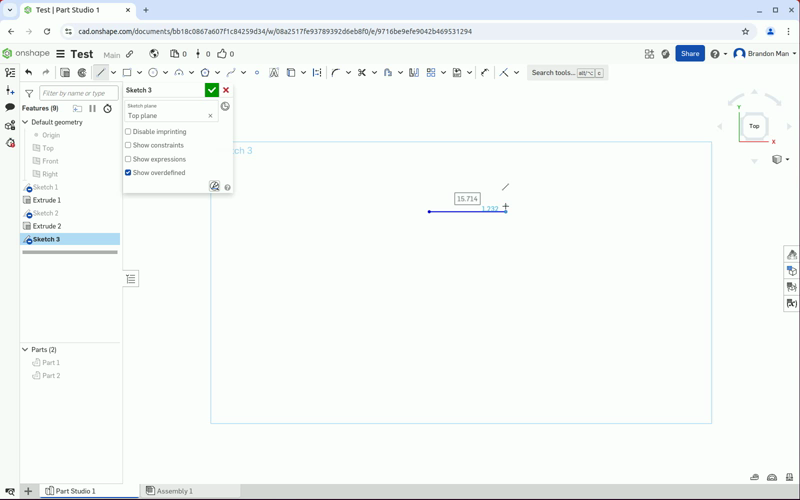
scroll(6)
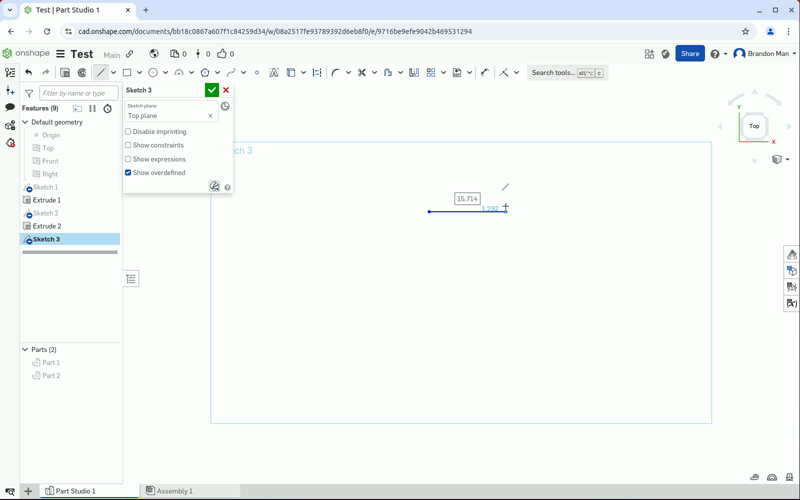
scroll(6)
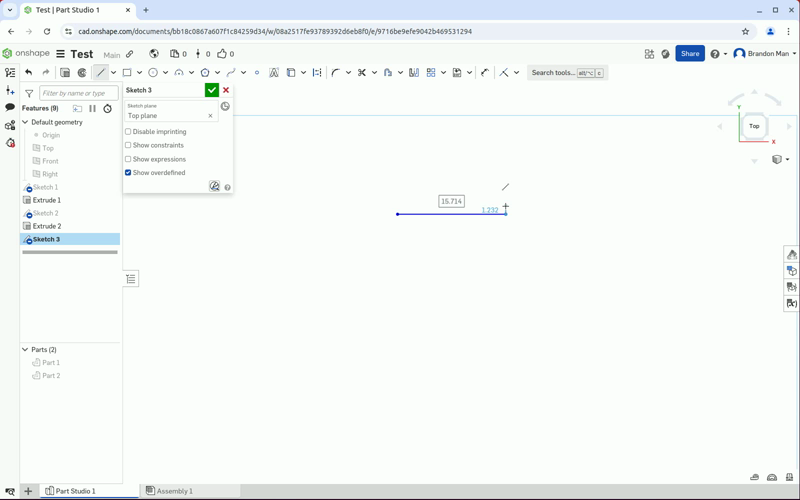
scroll(6)
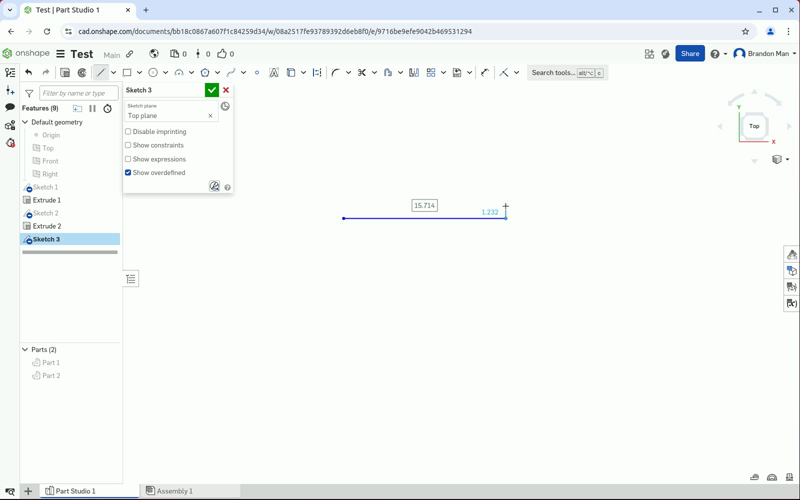
scroll(6)
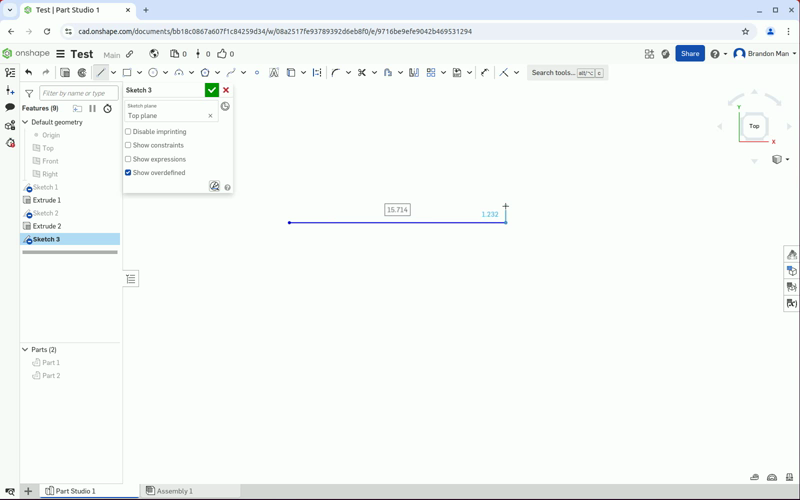
scroll(6)
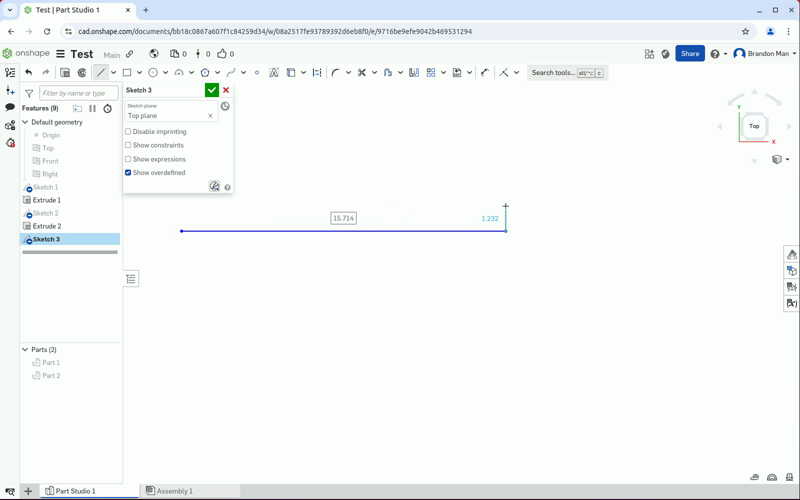
scroll(6)
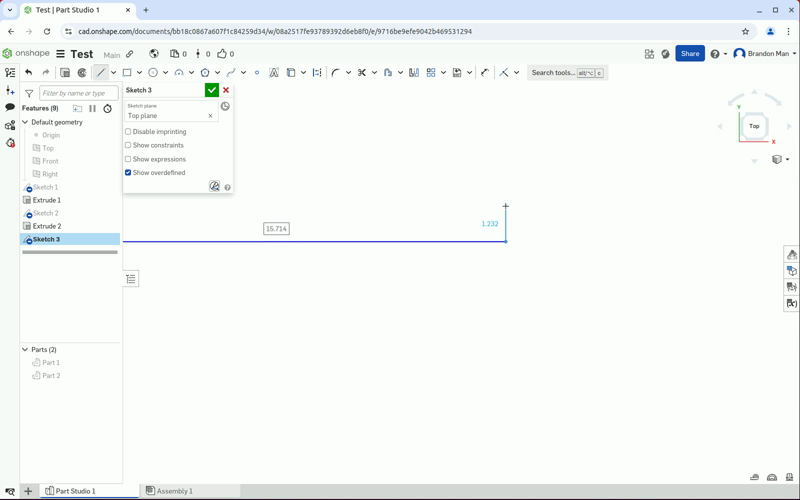
scroll(6)
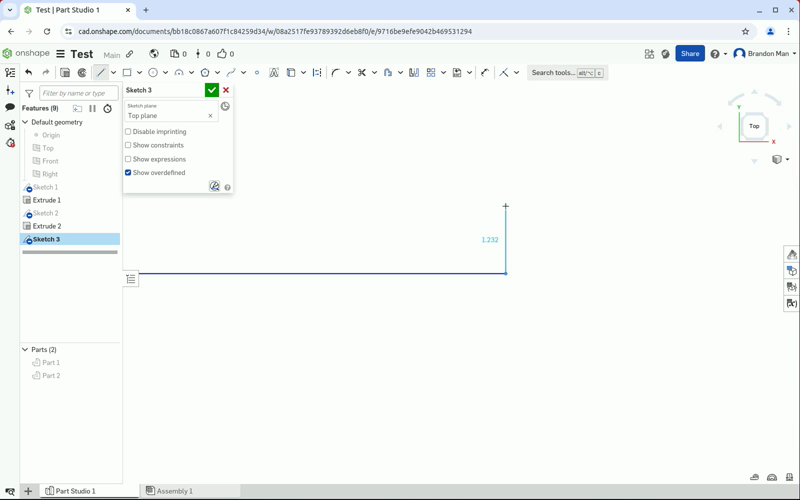
click(505, 205)
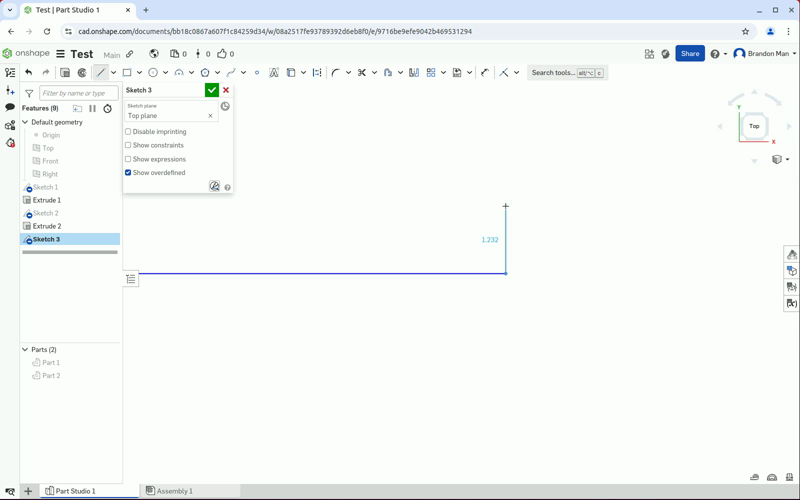
scroll(-6)
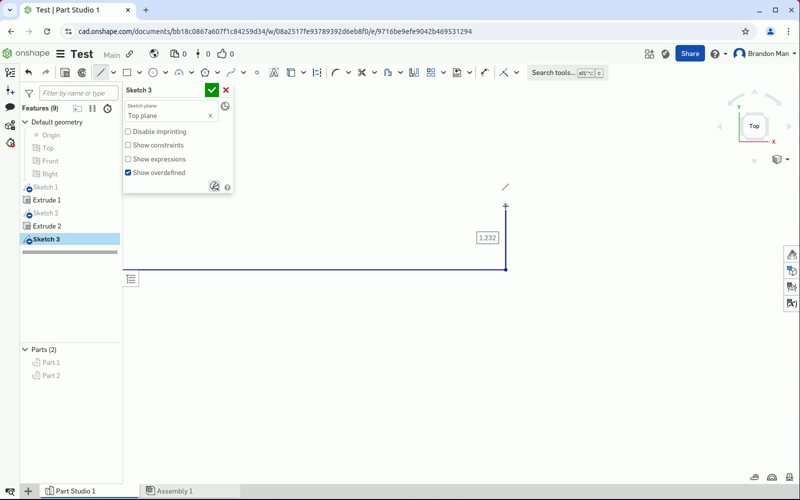
scroll(-6)
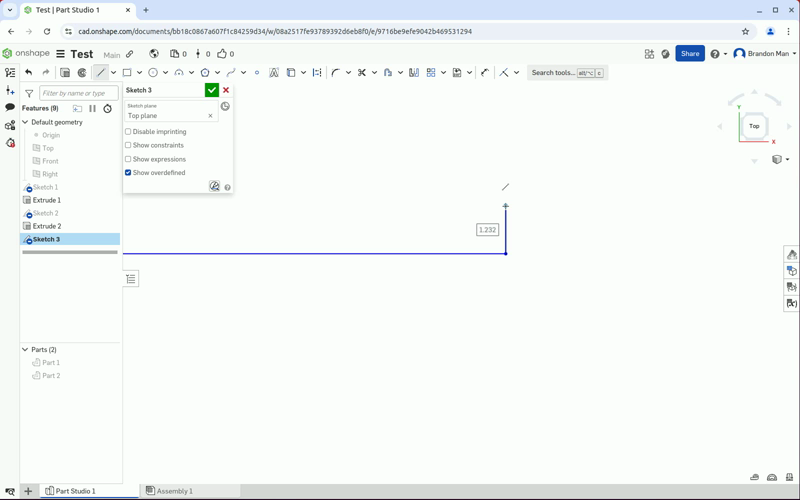
scroll(-6)
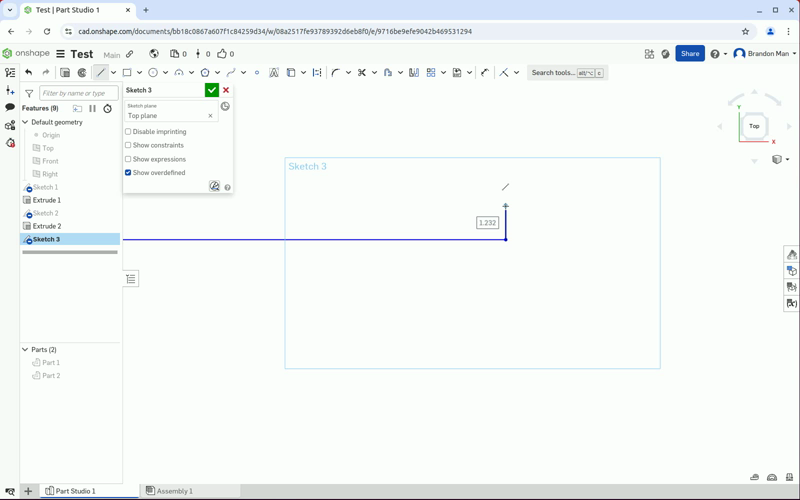
scroll(-6)
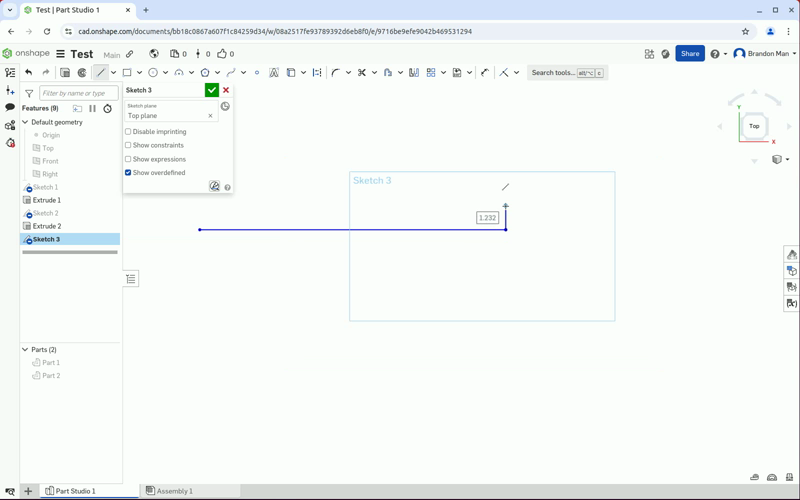
scroll(-6)
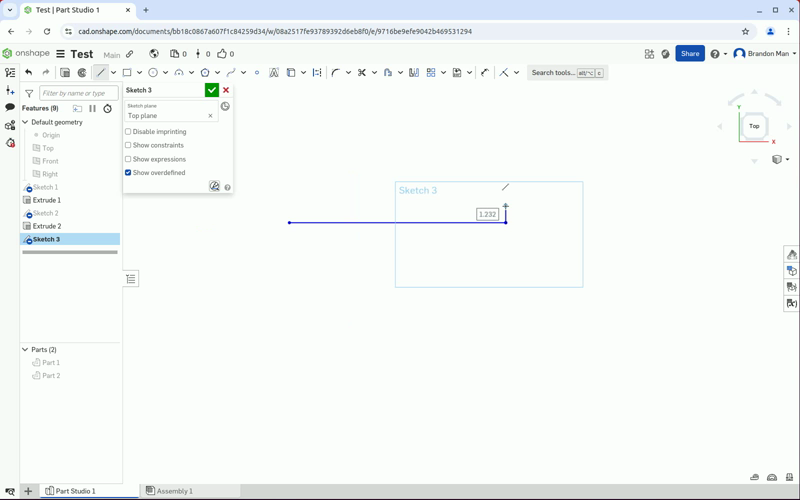
scroll(-6)
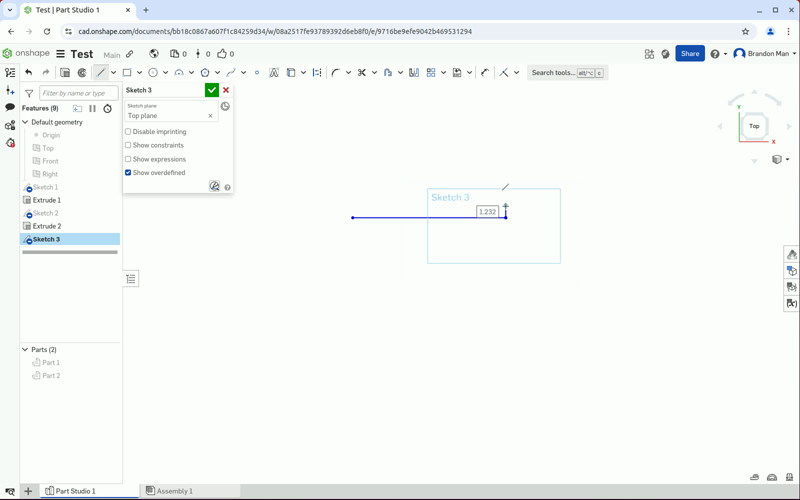
scroll(-6)
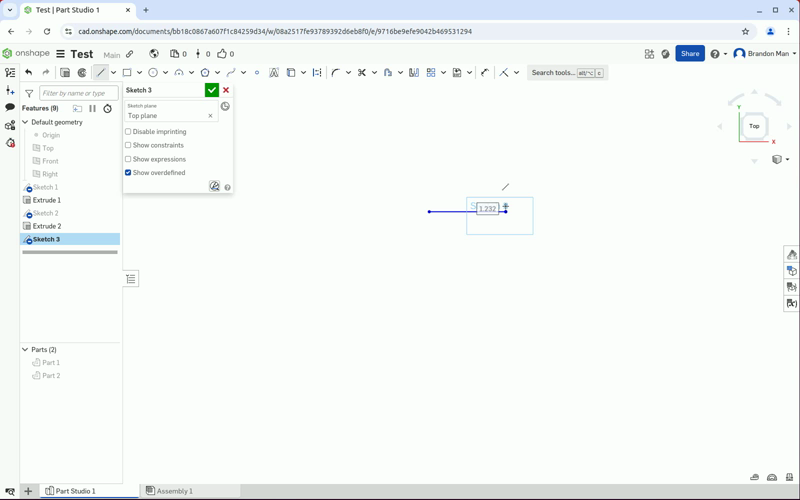
key_up(shift)
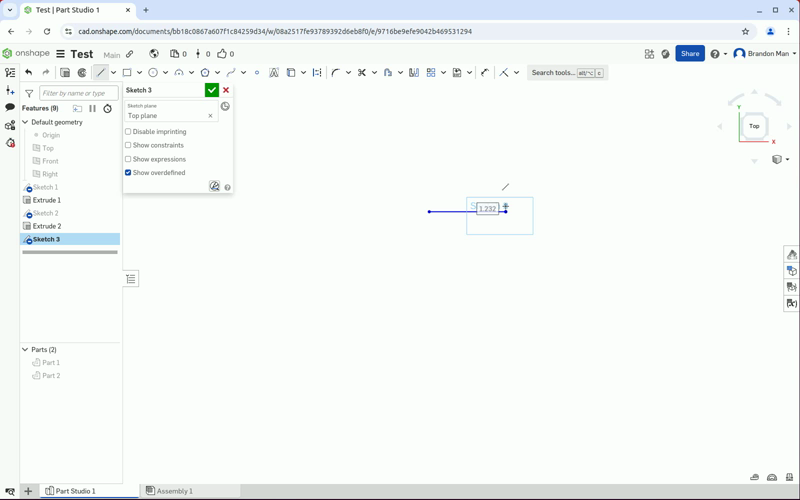
key_down(shift)
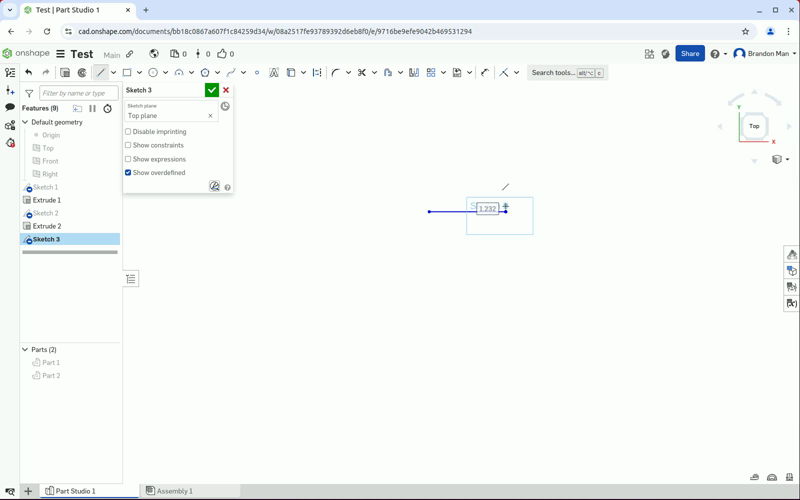
mouse_move(429, 205)
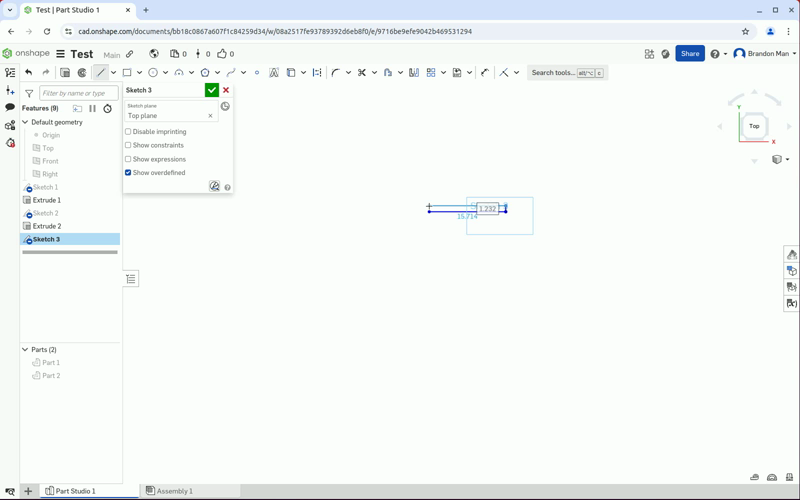
click(429, 205)
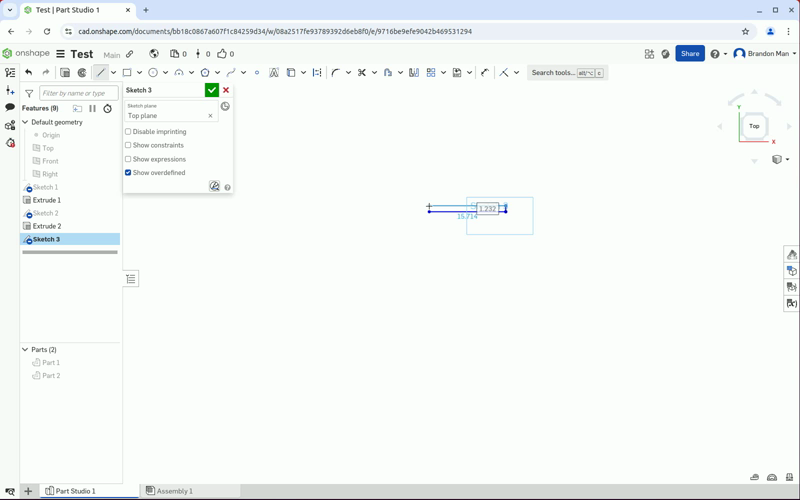
key_up(shift)
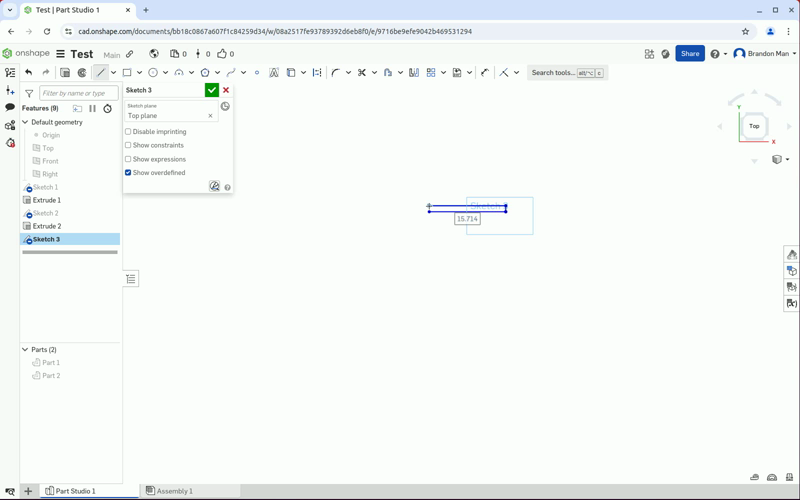
mouse_move(459, 205)
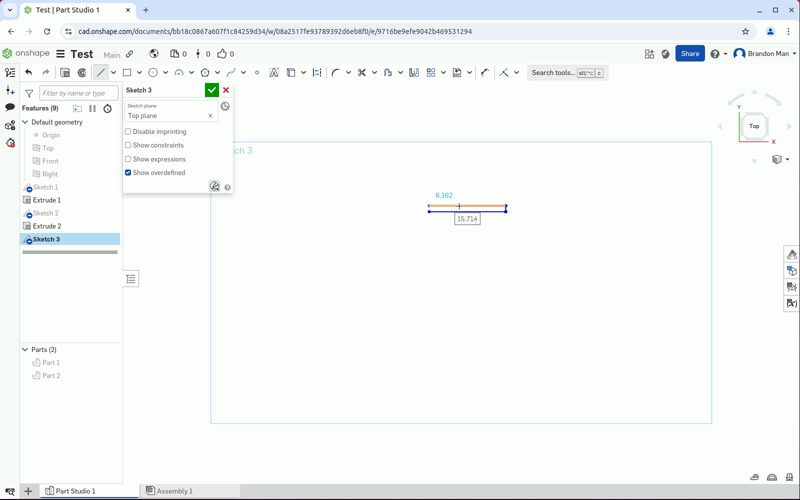
key_down(shift)
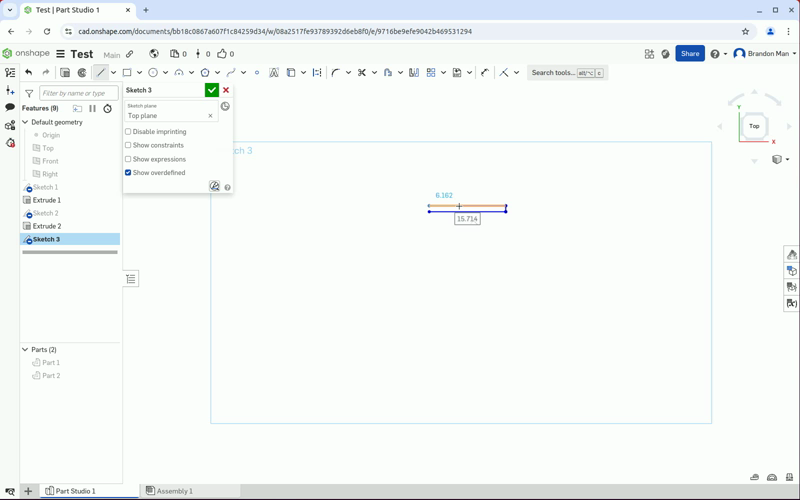
mouse_move(429, 211)
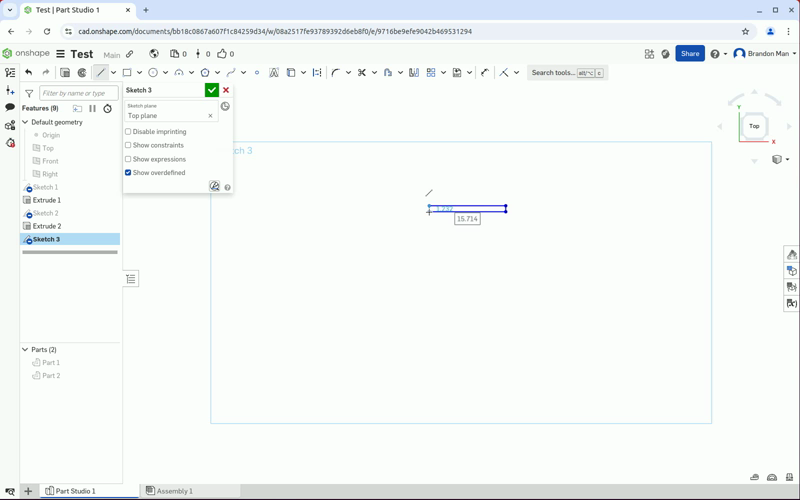
scroll(6)
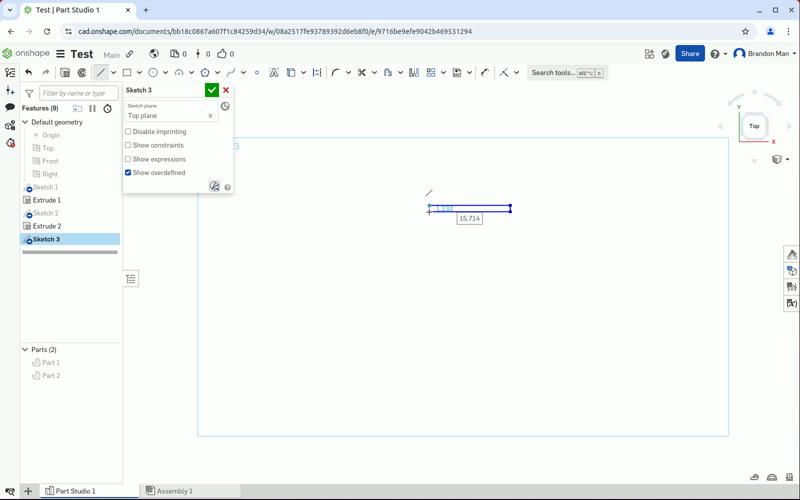
scroll(6)
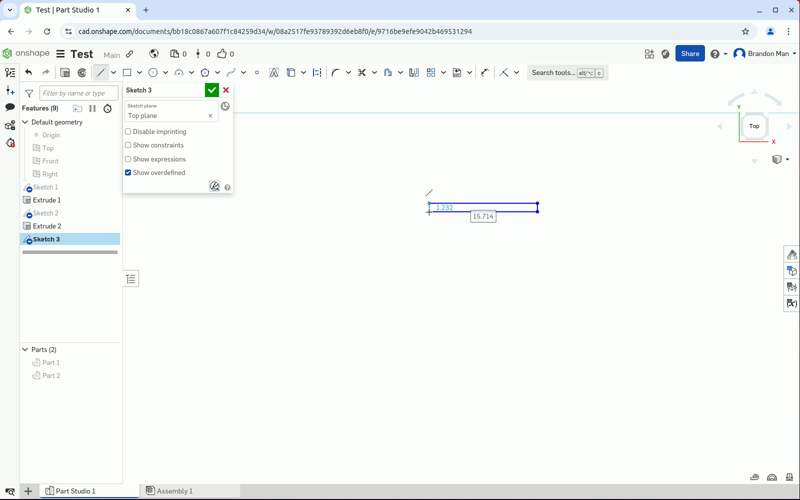
scroll(6)
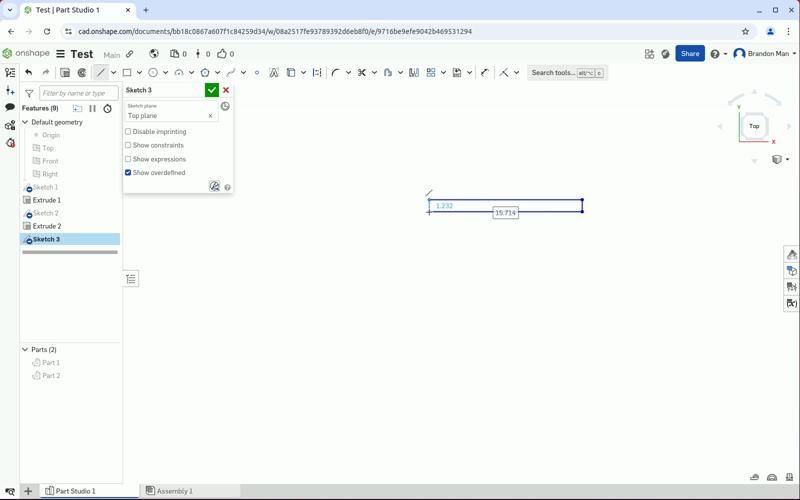
scroll(6)
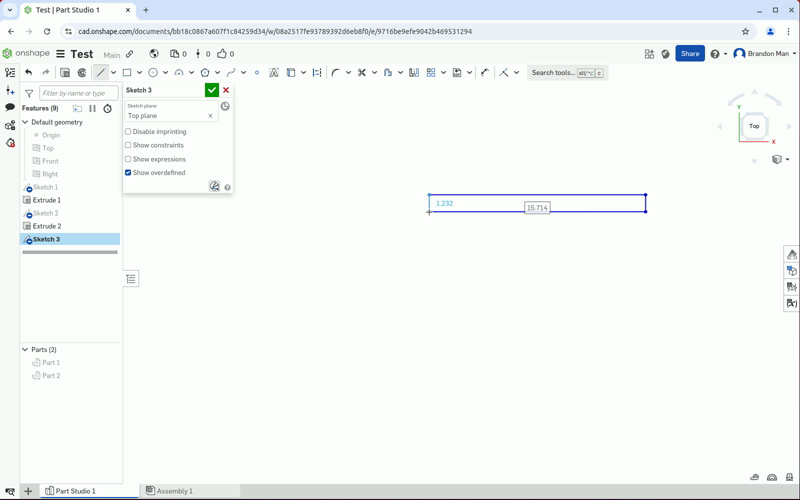
scroll(6)
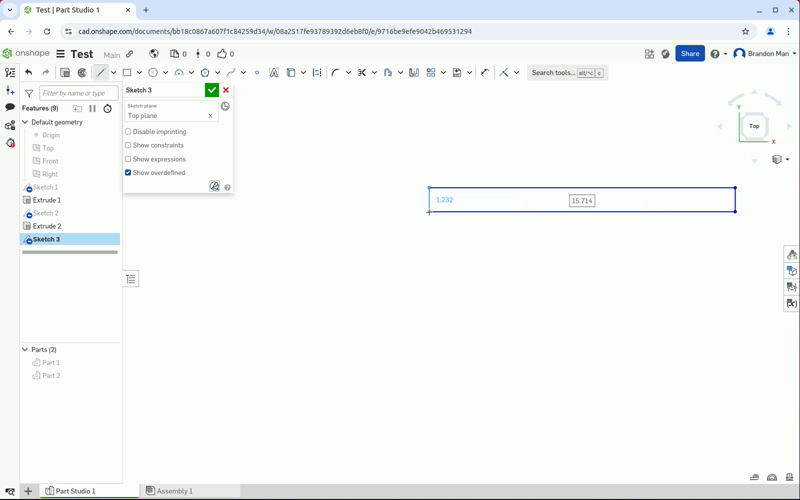
scroll(6)
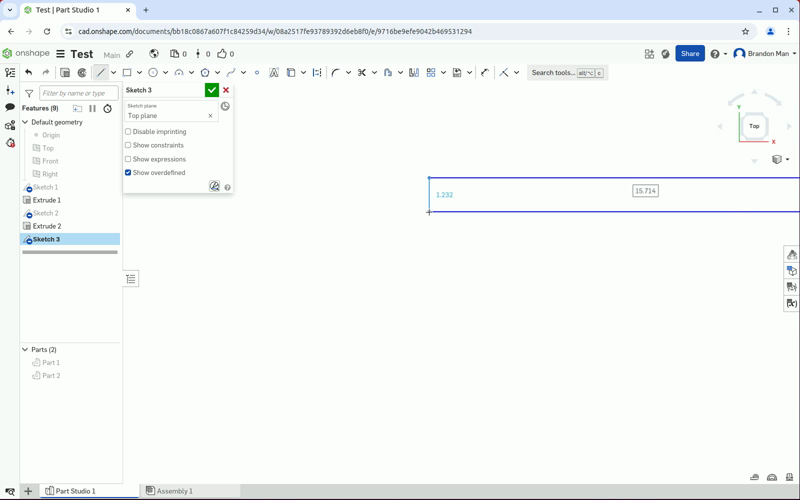
scroll(6)
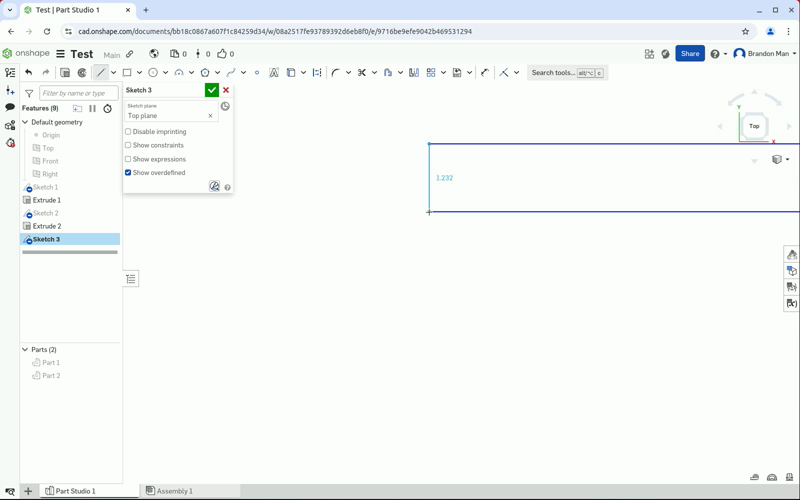
key_up(shift)
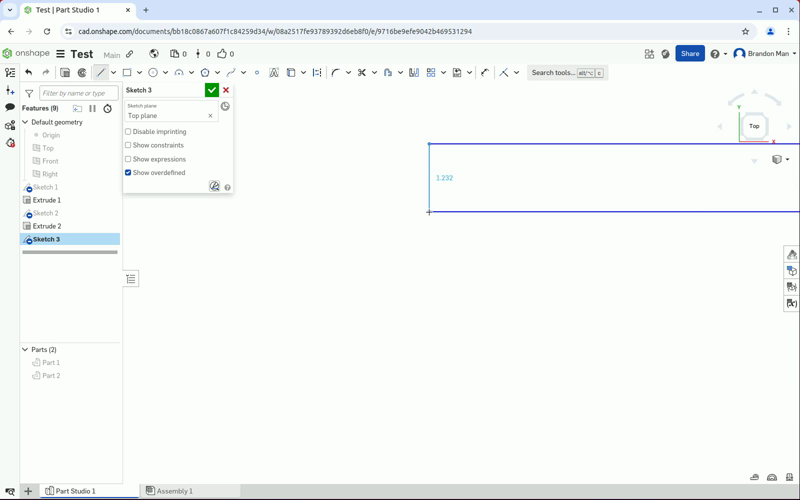
click(429, 211)
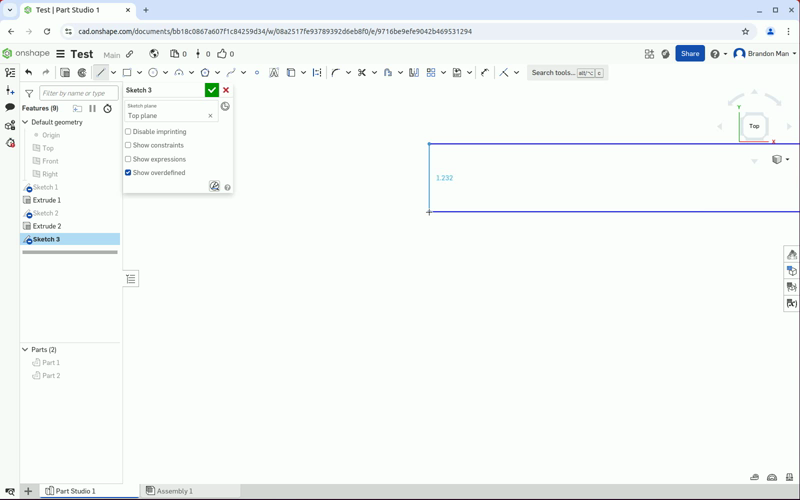
scroll(-6)
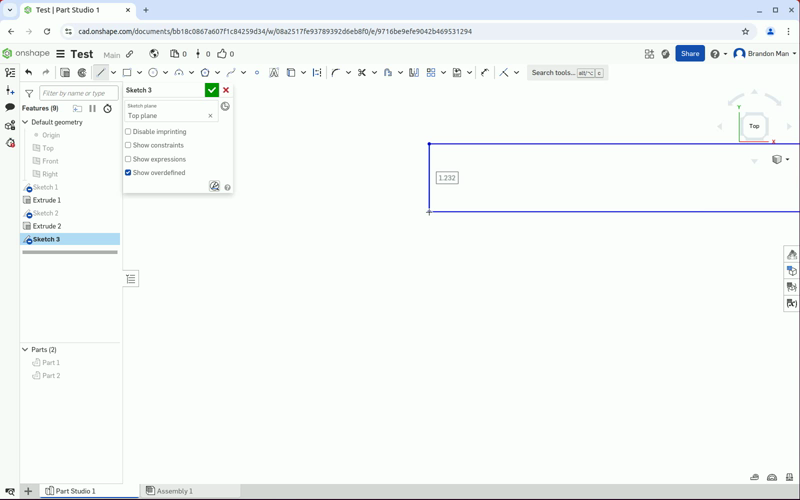
scroll(-6)
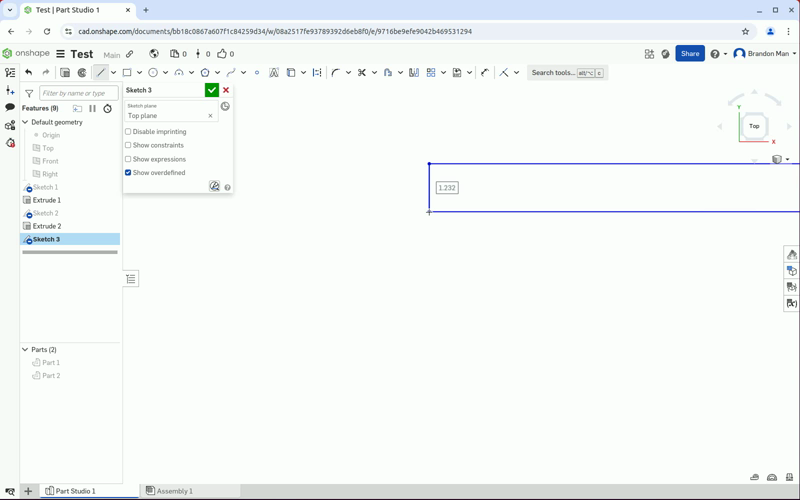
scroll(-6)
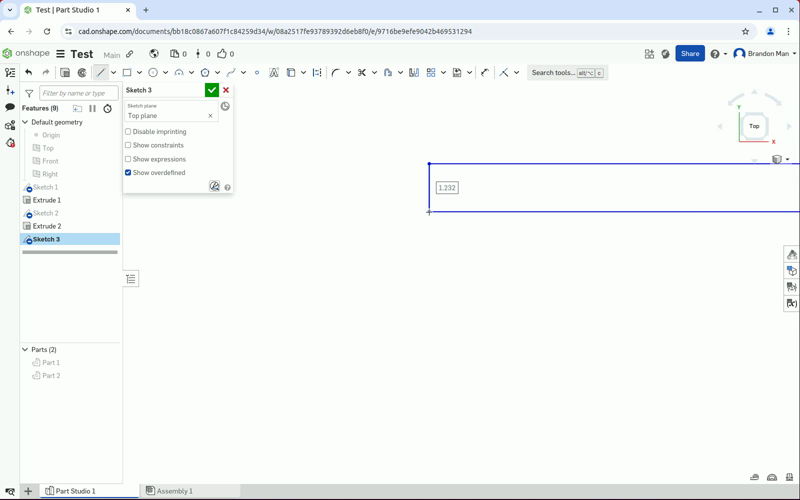
scroll(-6)
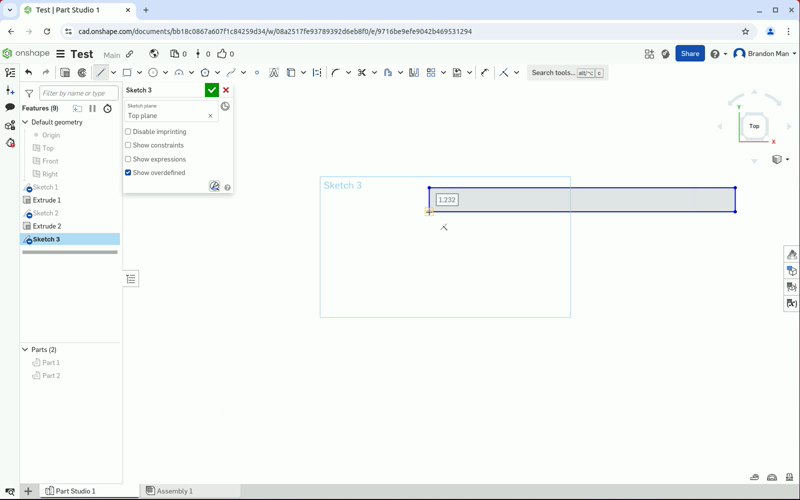
scroll(-6)
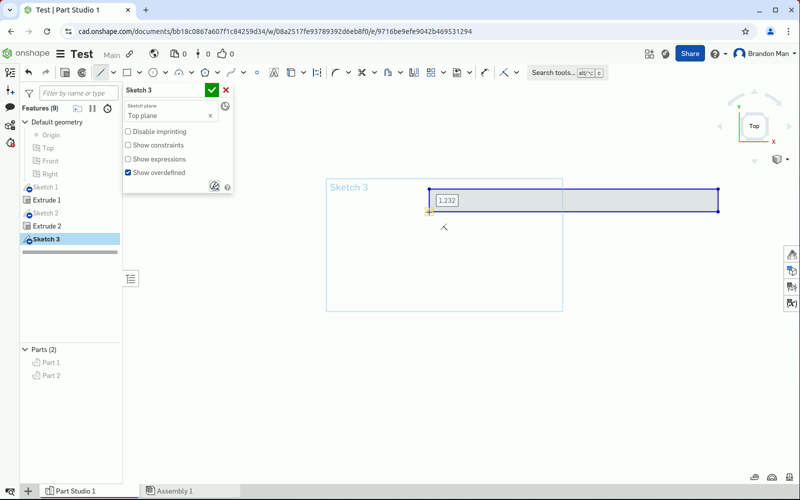
scroll(-6)
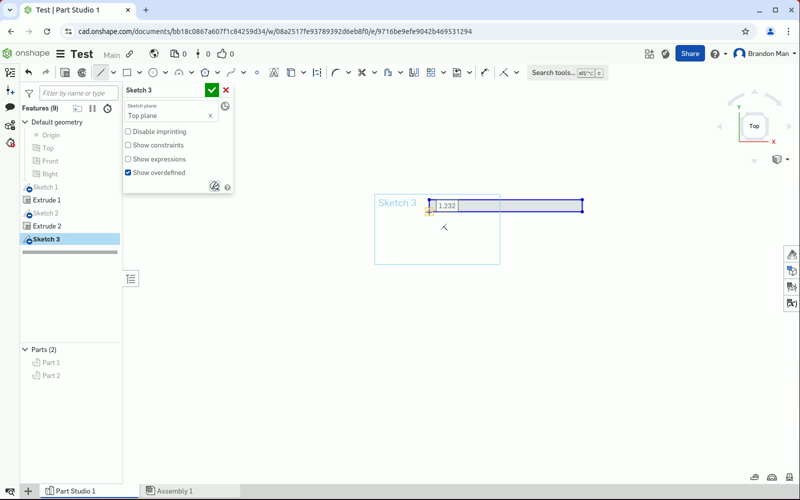
scroll(-6)
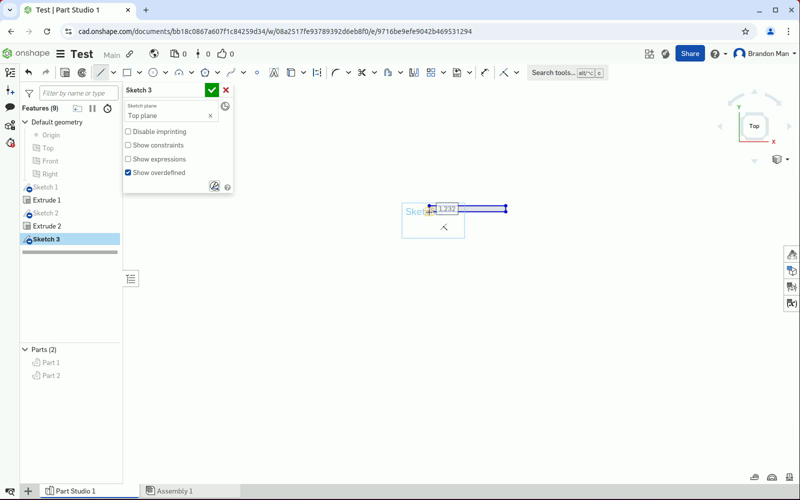
key(esc)
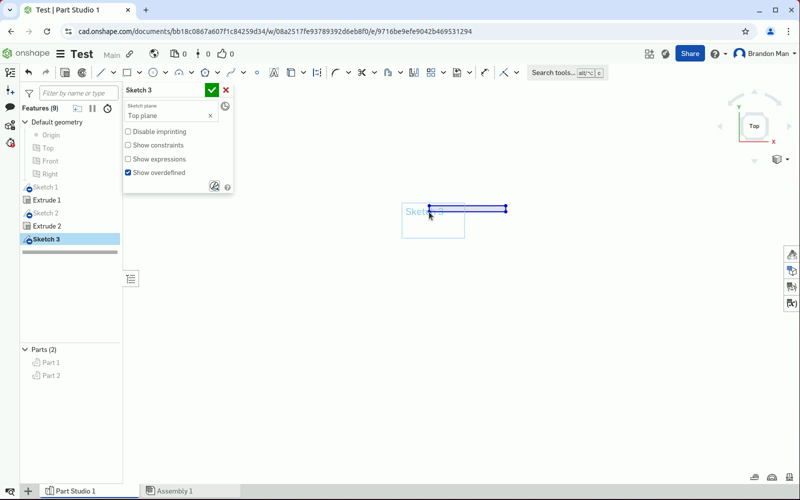
mouse_move(498, 208)
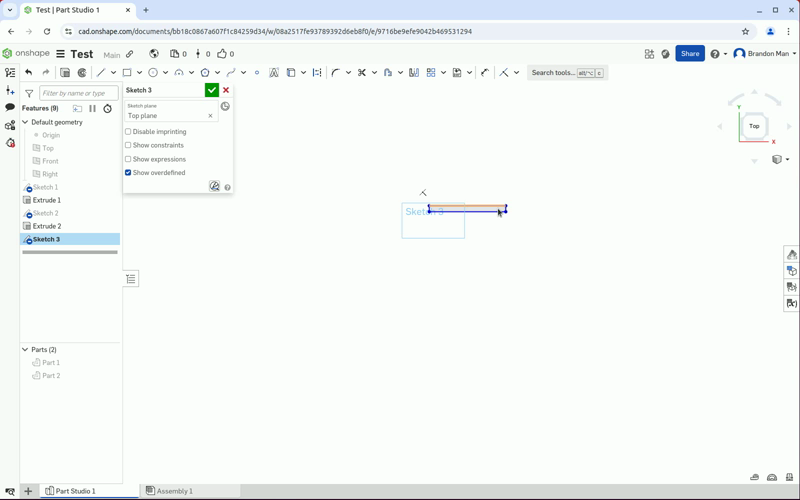
scroll(6)
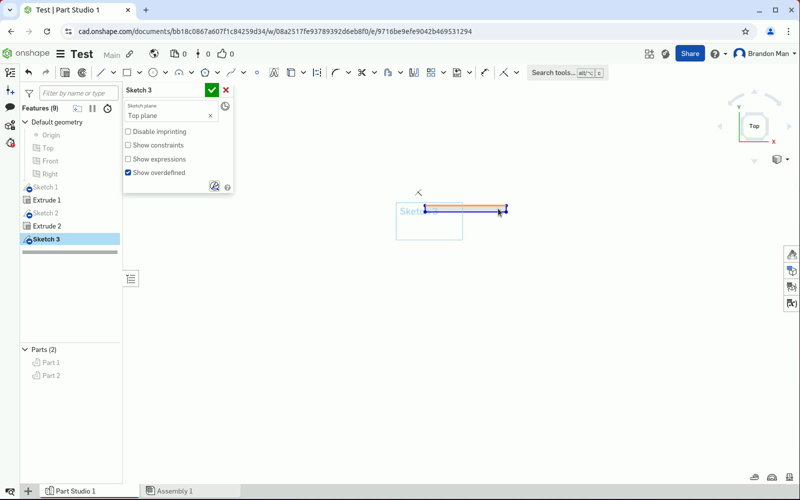
scroll(6)
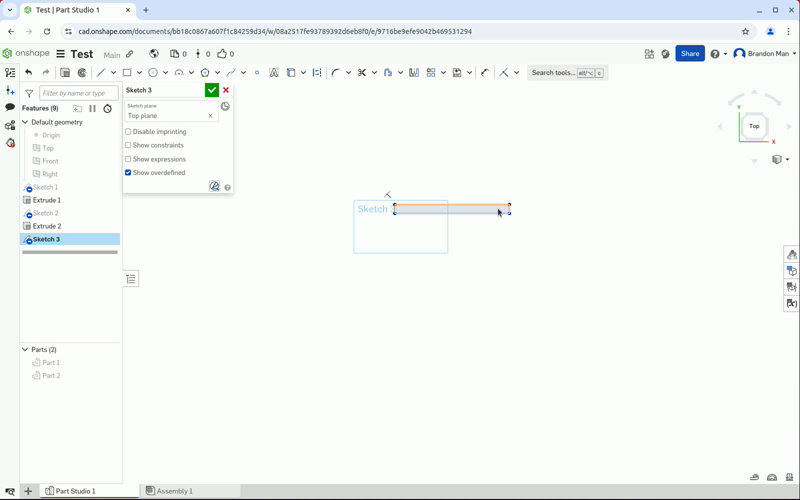
scroll(6)
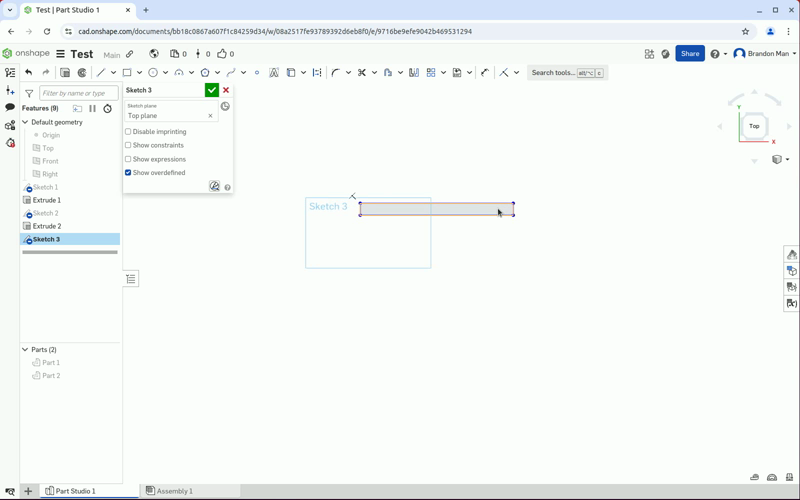
scroll(6)
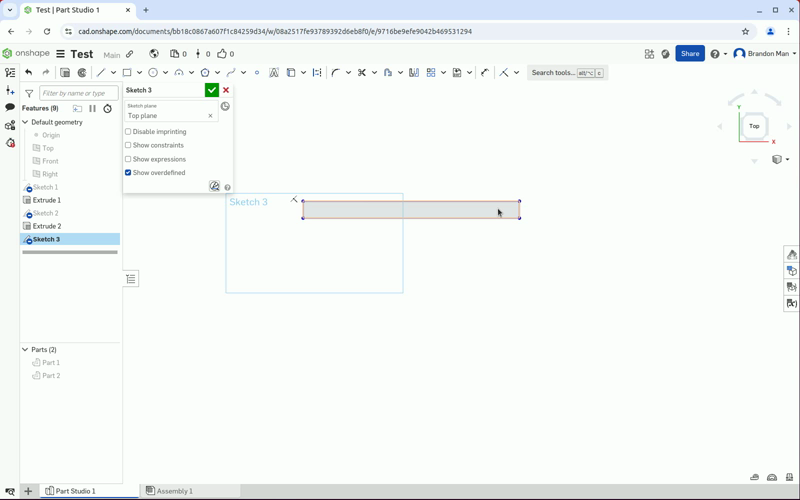
scroll(6)
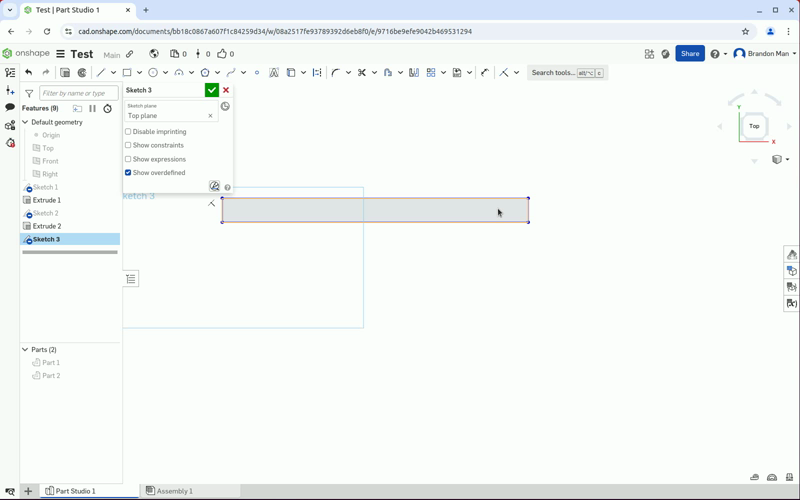
scroll(6)
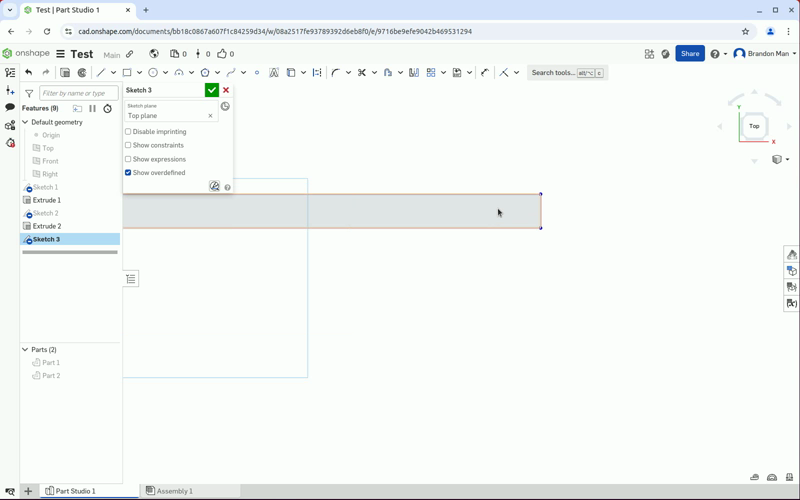
scroll(6)
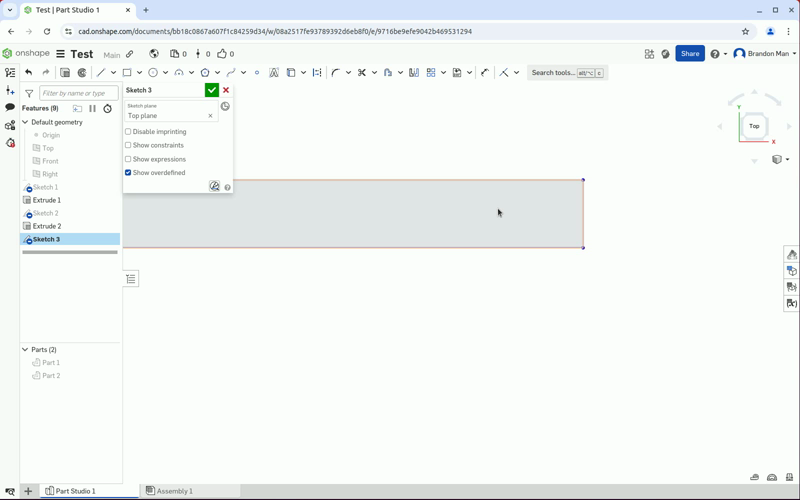
click(498, 208)
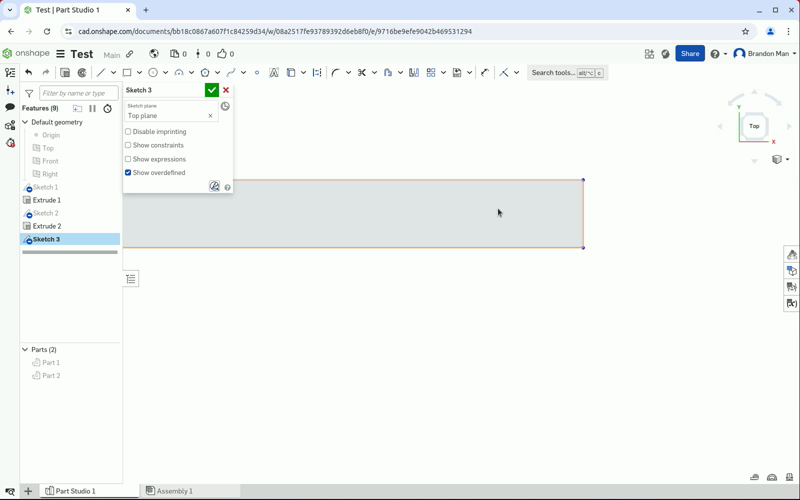
scroll(-6)
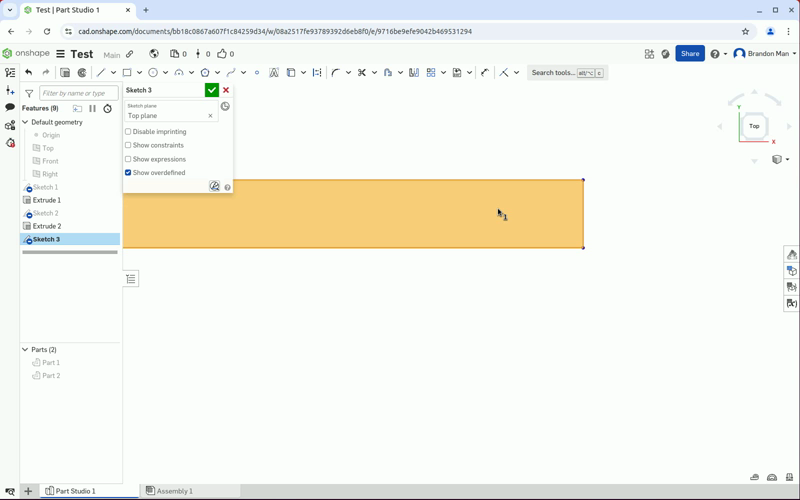
scroll(-6)
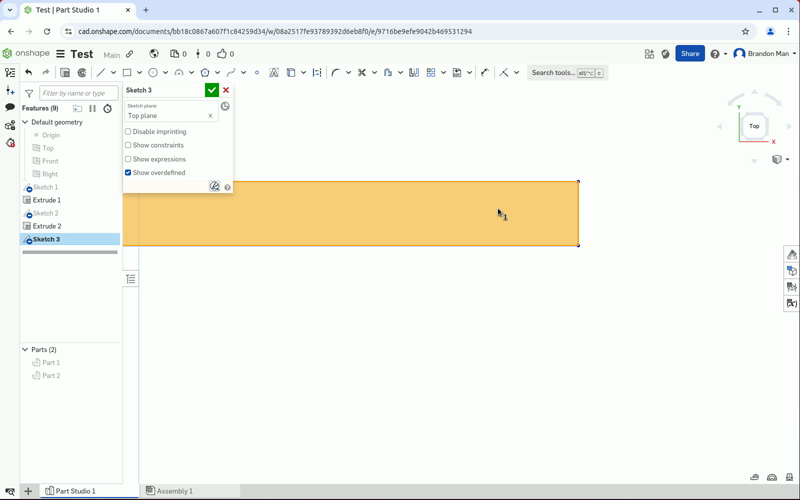
scroll(-6)
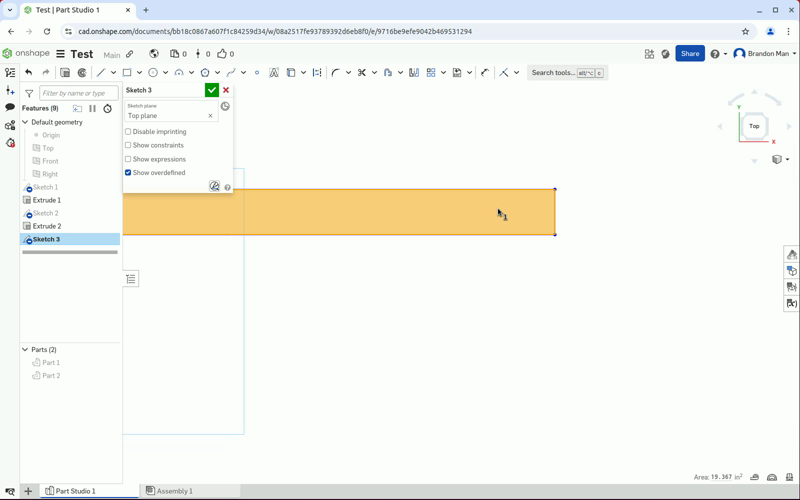
scroll(-6)
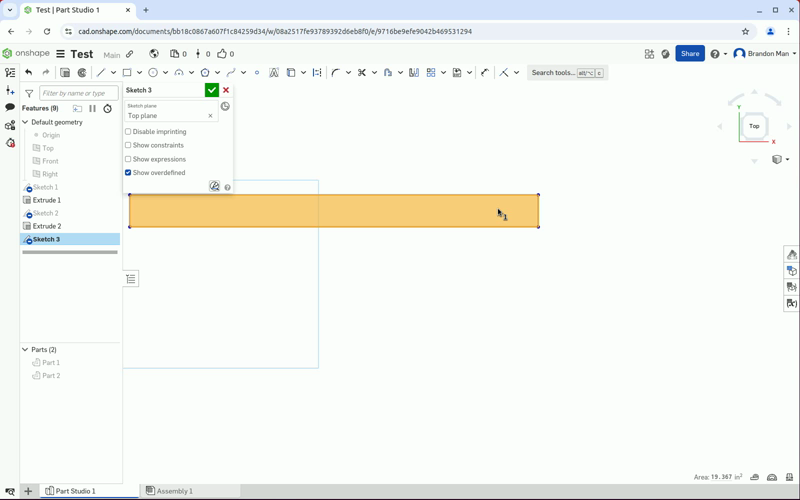
scroll(-6)
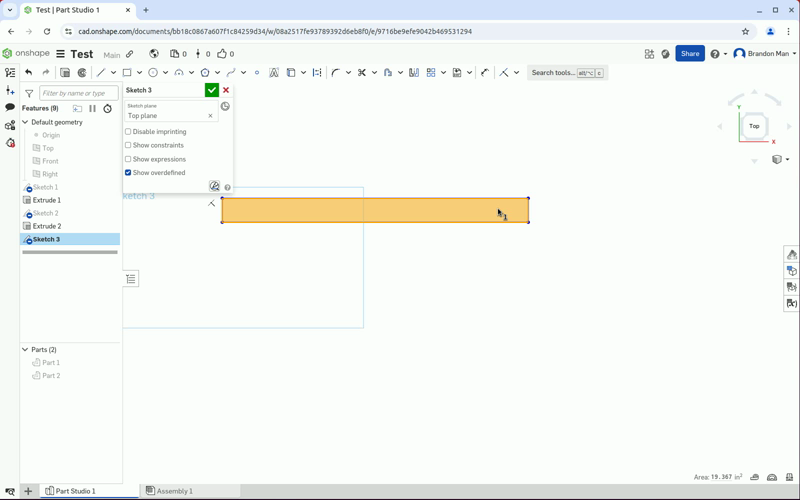
scroll(-6)
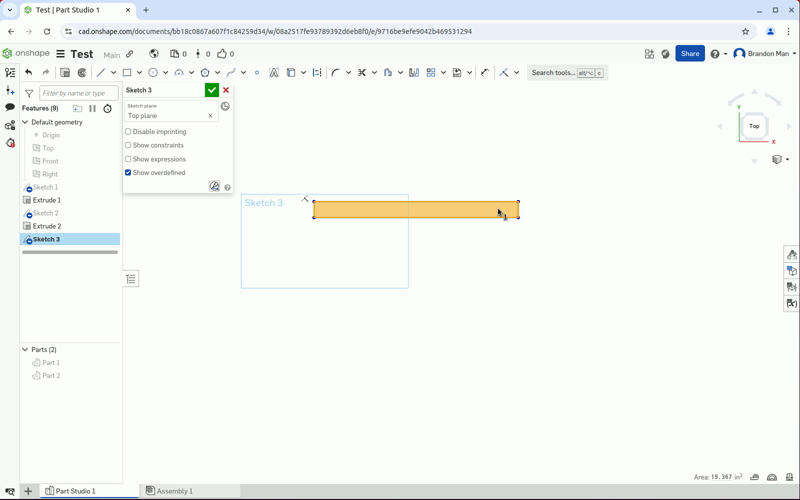
scroll(-6)
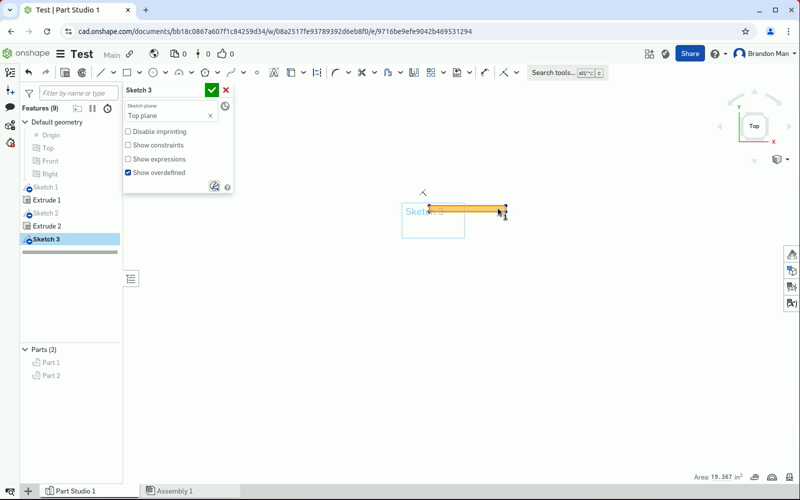
mouse_move(73, 352)
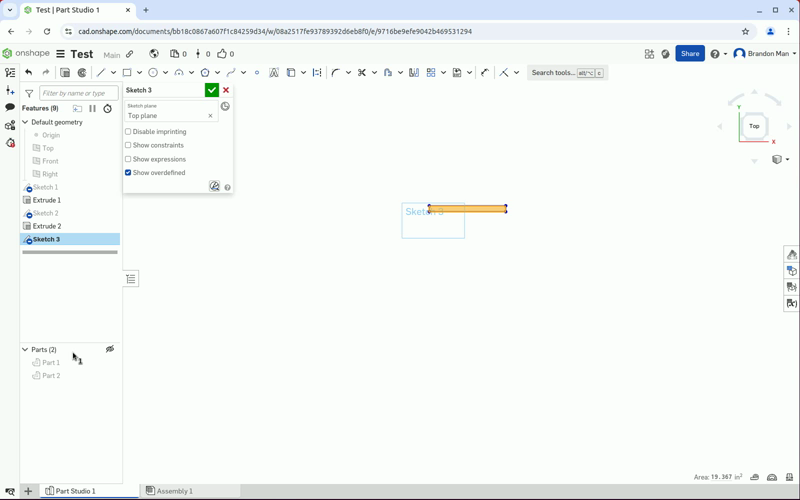
key(shift+y)
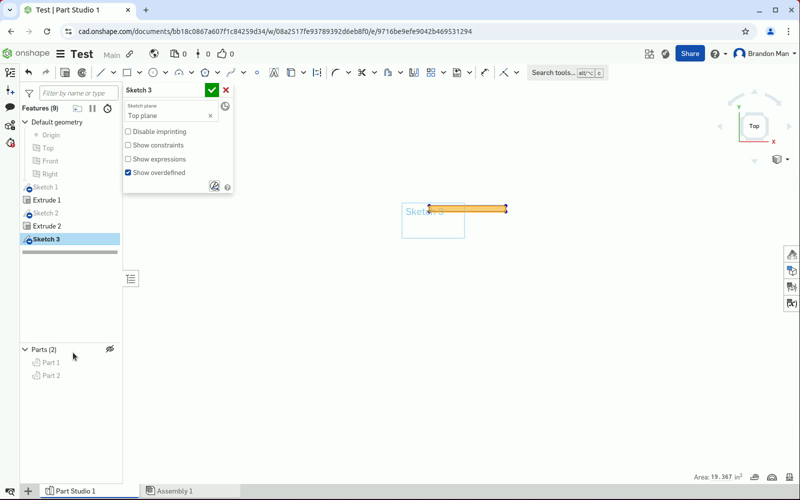
key(shift+e)
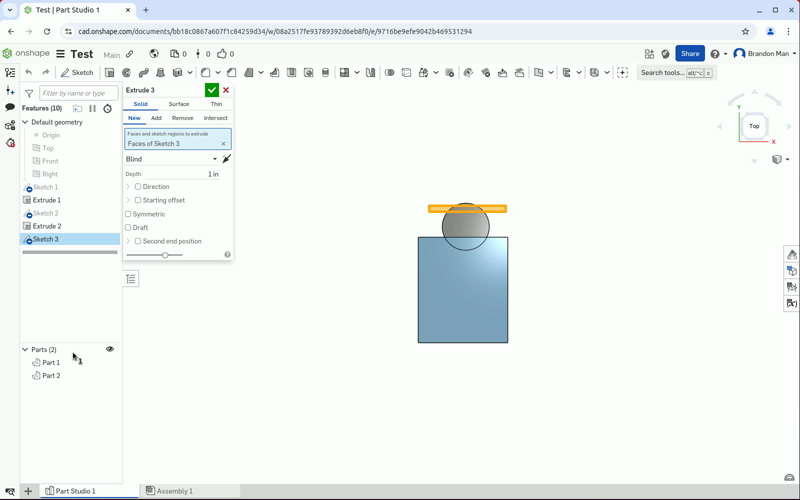
mouse_move(143, 106)
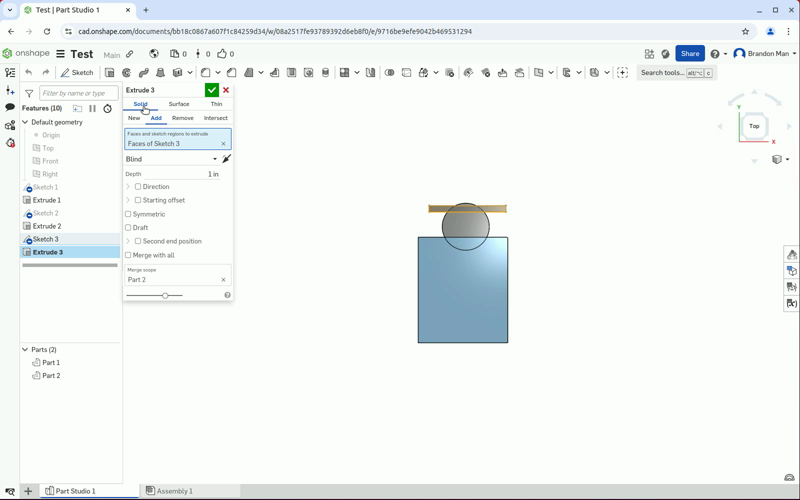
click(143, 106)
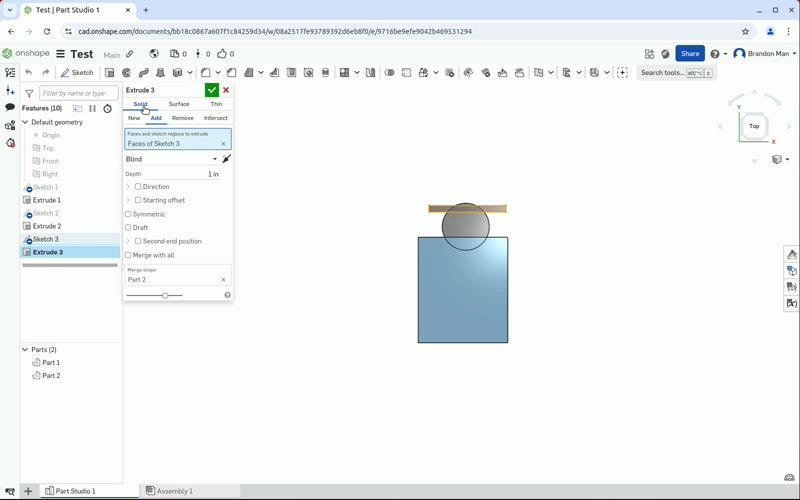
mouse_move(137, 120)
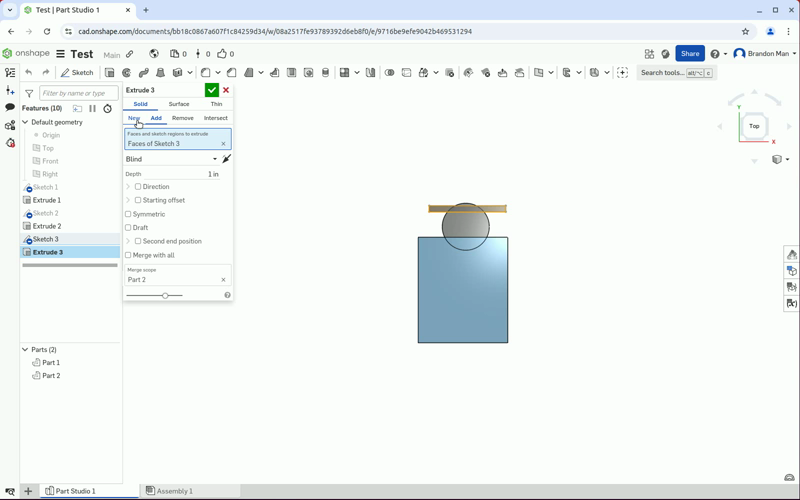
click(137, 120)
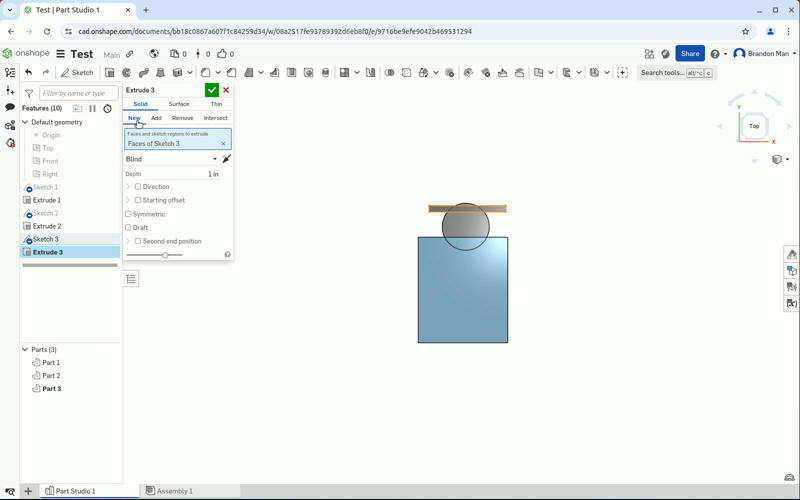
key(tab, 4)
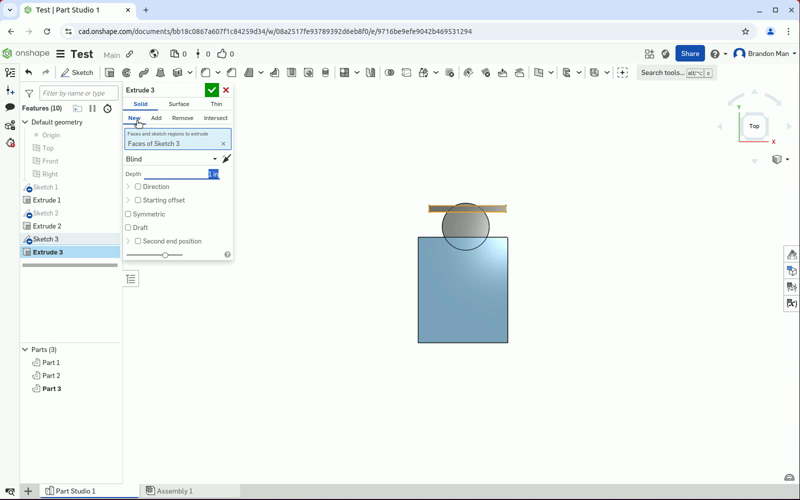
text(7.943)
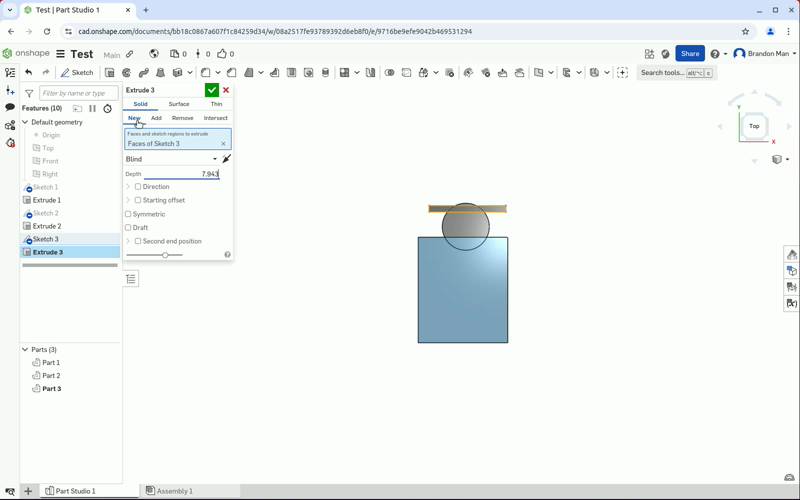
key(enter)
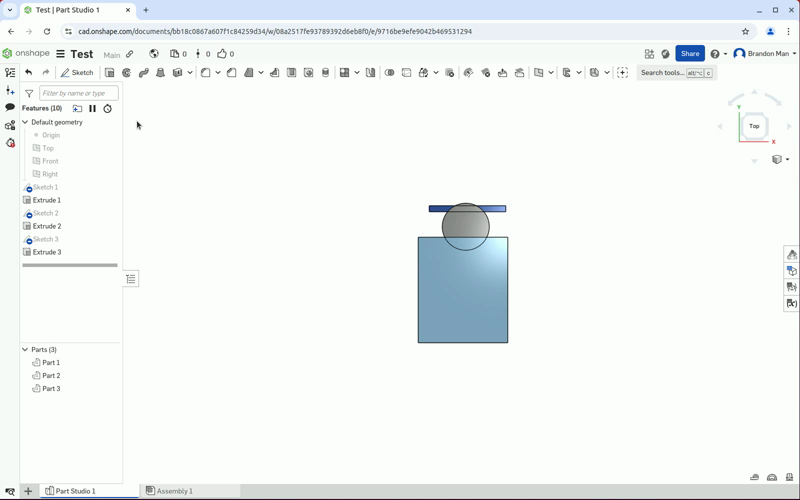
key(shift+h)
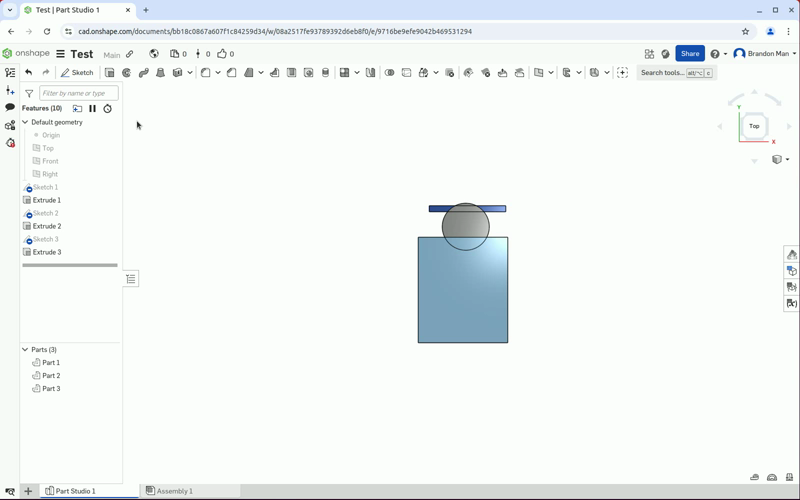
key(shift+h)
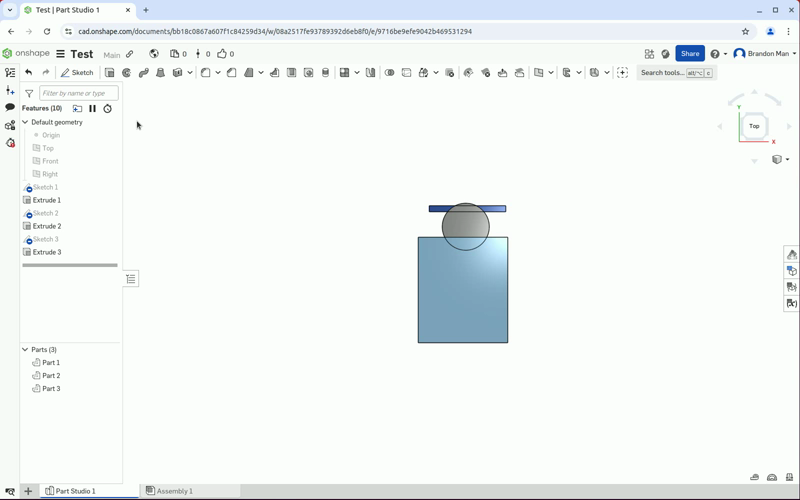
mouse_move(73, 189)
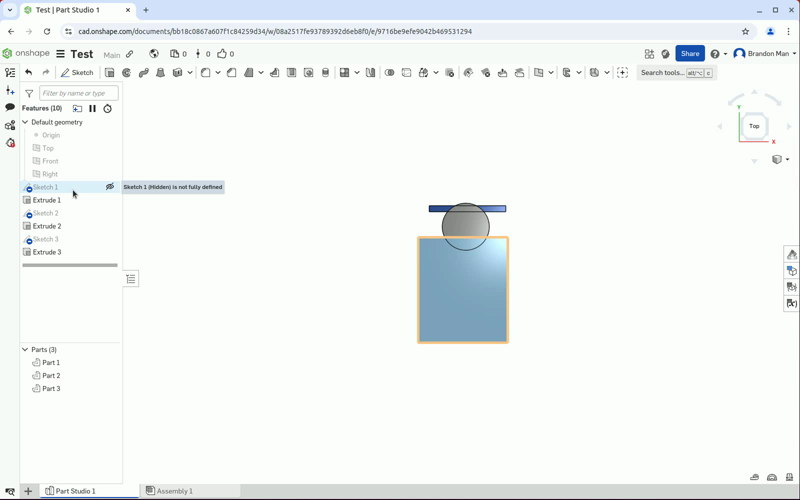
click(73, 189)
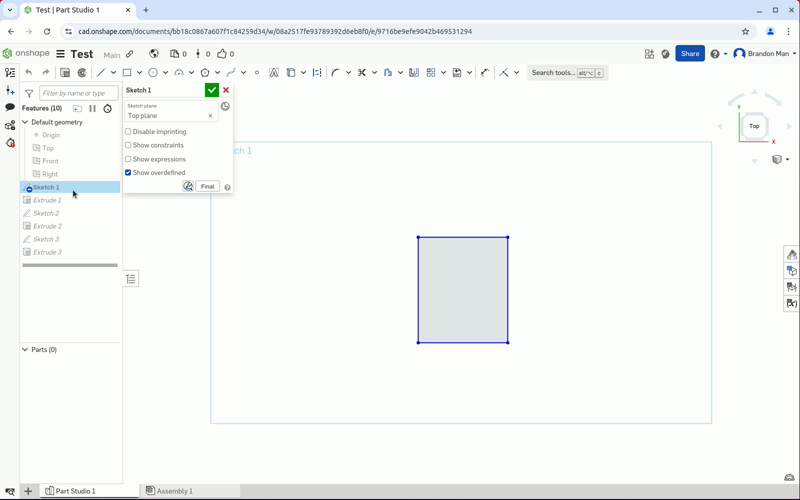
mouse_move(229, 92)
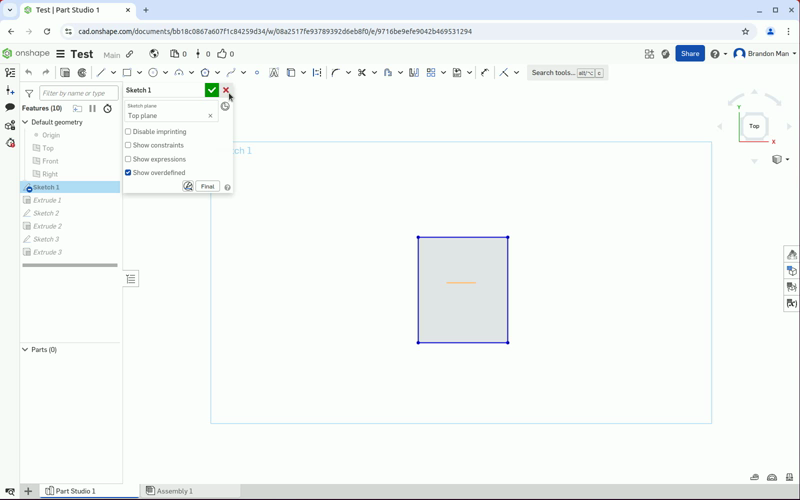
click(229, 92)
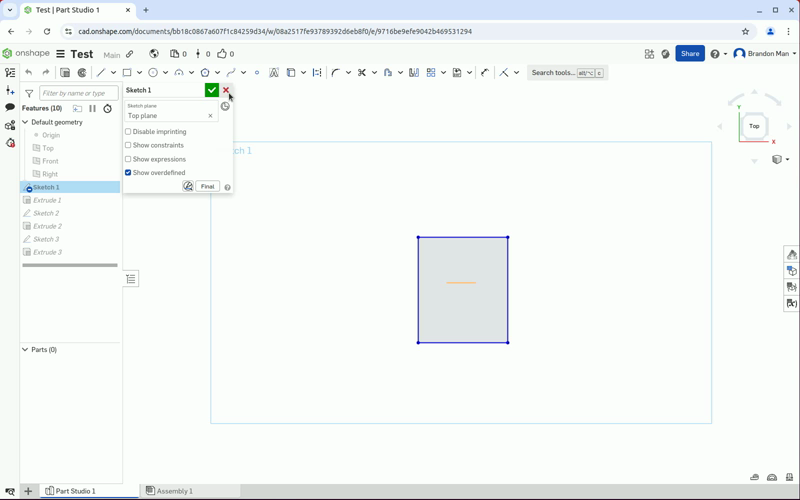
key(shift+s)
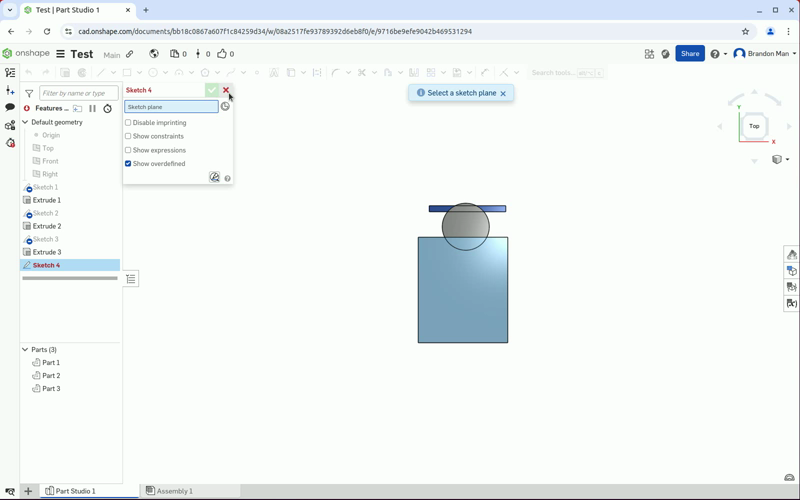
mouse_move(73, 150)
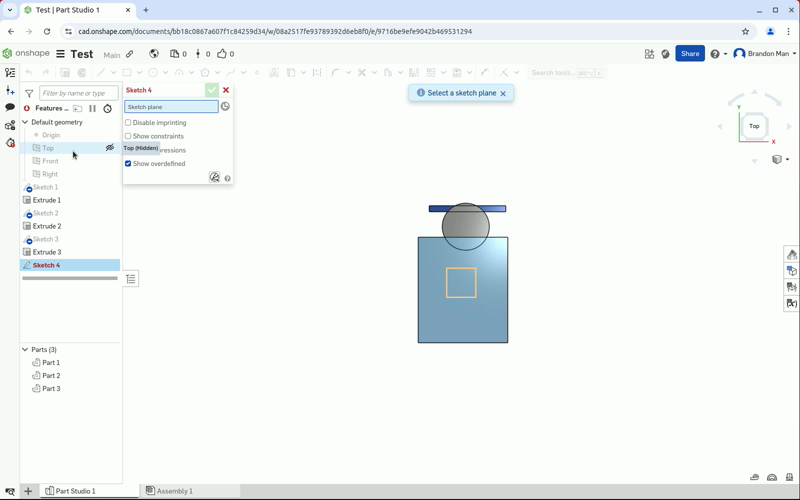
click(73, 150)
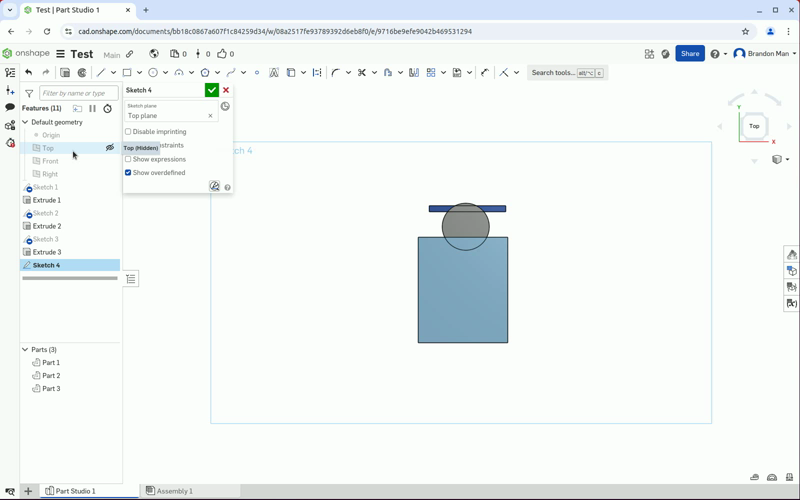
mouse_move(73, 352)
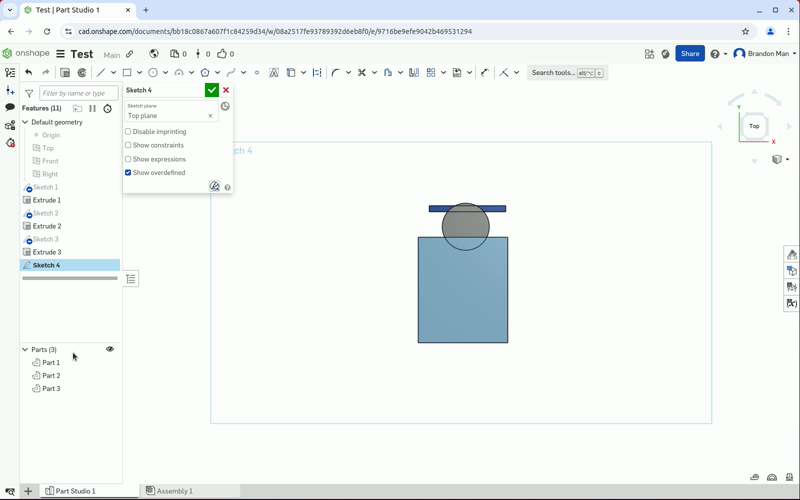
key(y)
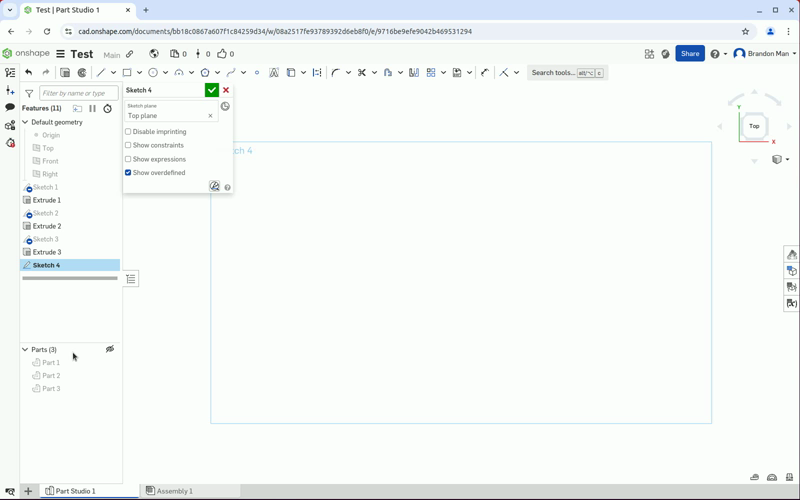
key(l)
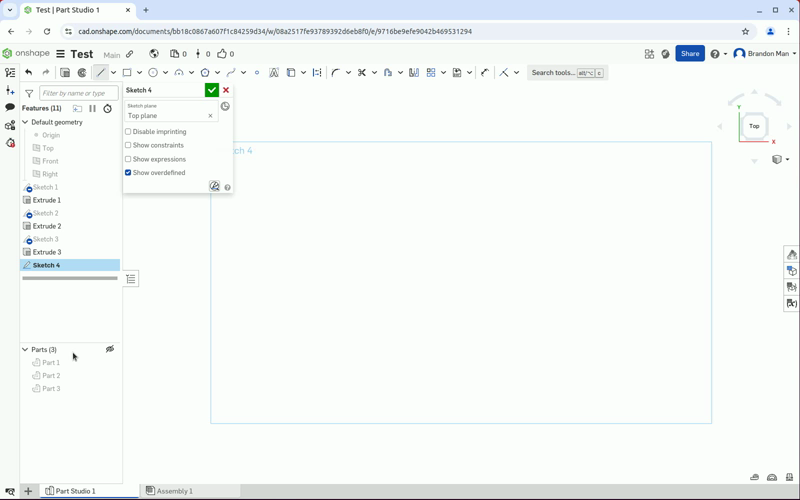
key_down(shift)
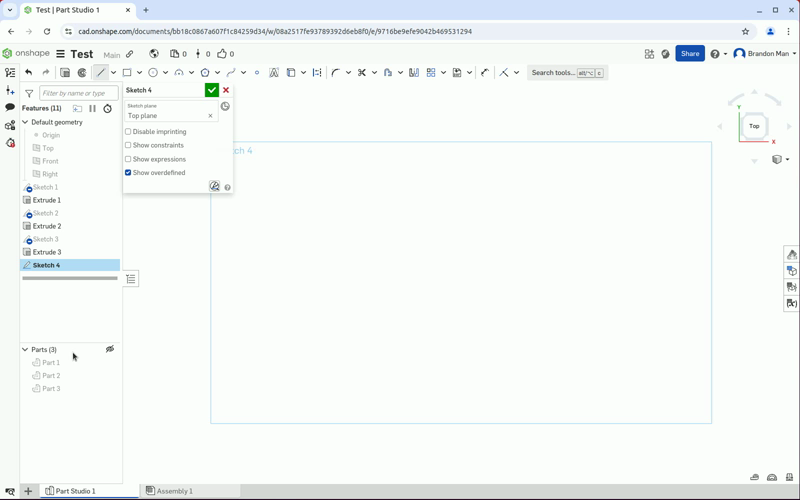
mouse_move(451, 210)
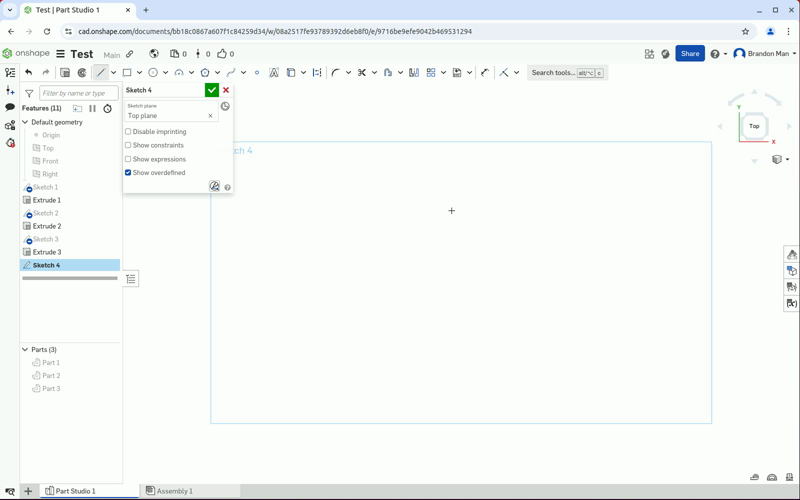
click(451, 210)
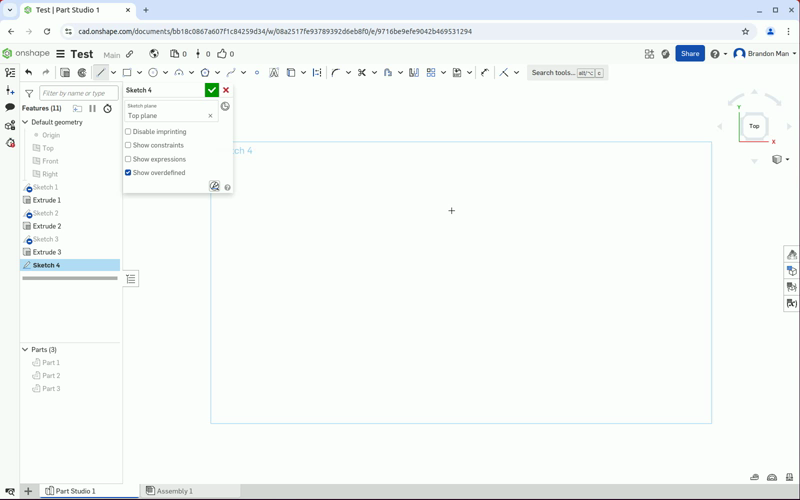
key_up(shift)
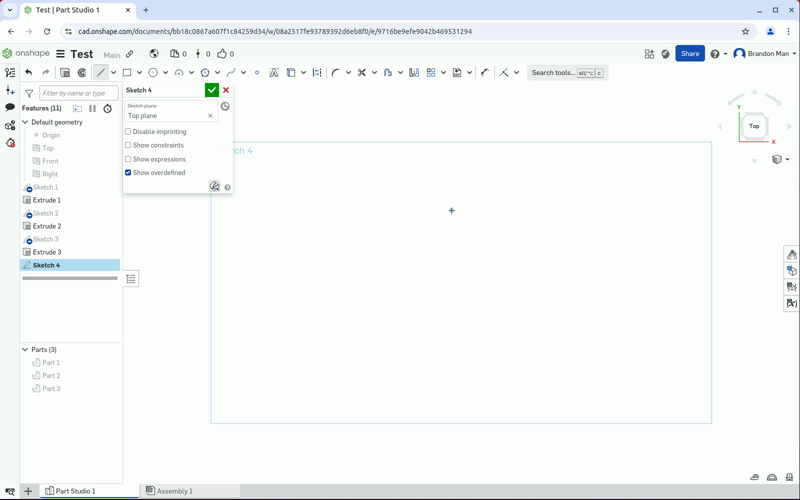
key_down(shift)
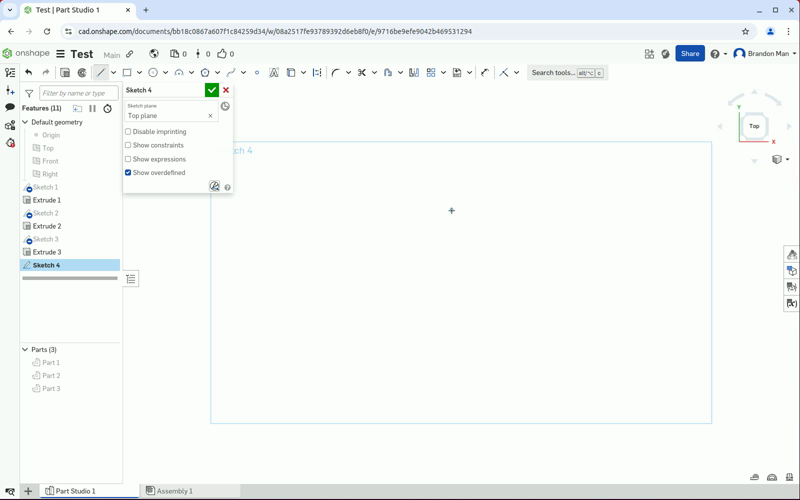
mouse_move(481, 210)
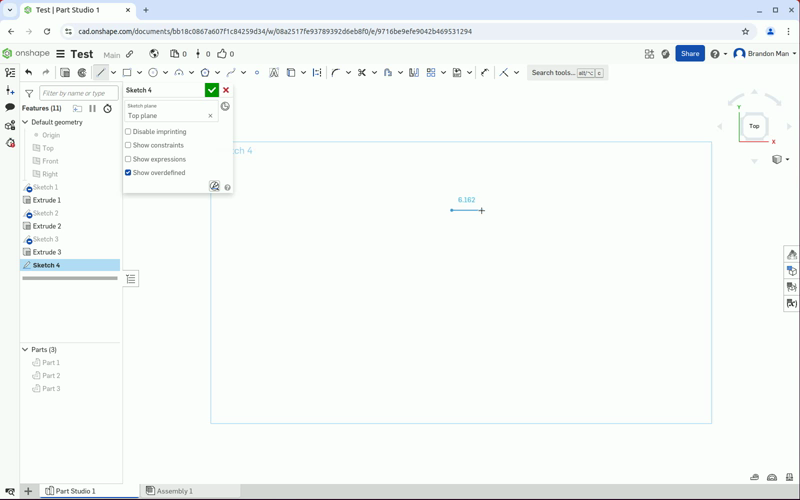
mouse_move(480, 210)
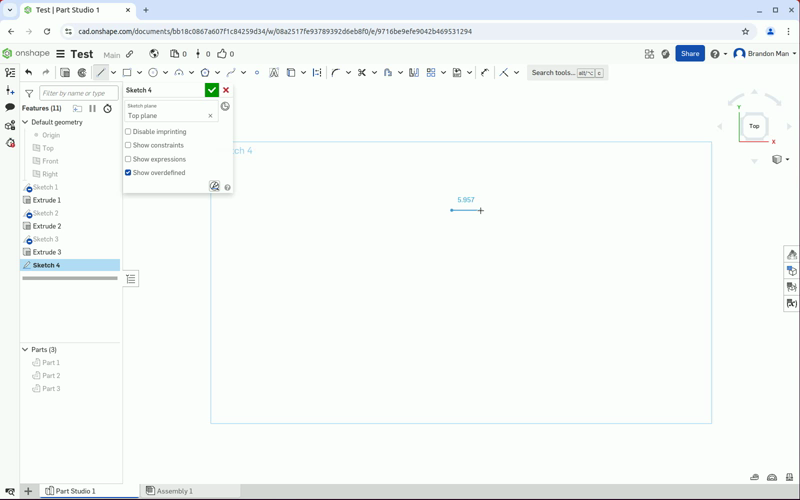
click(480, 210)
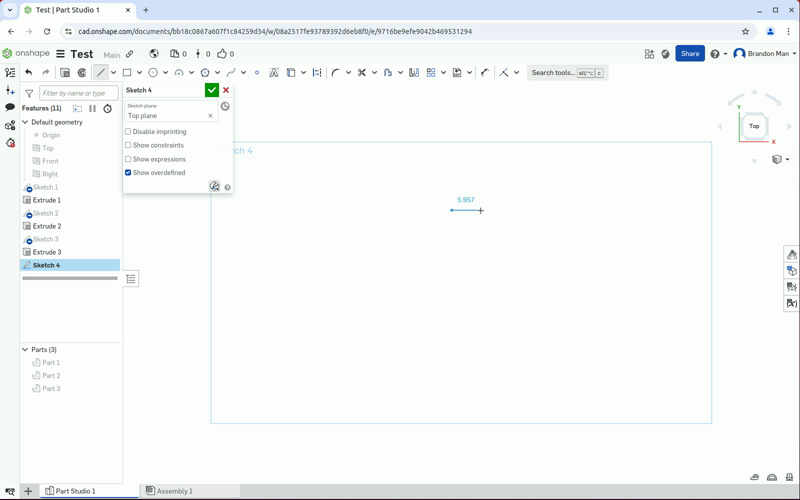
key_up(shift)
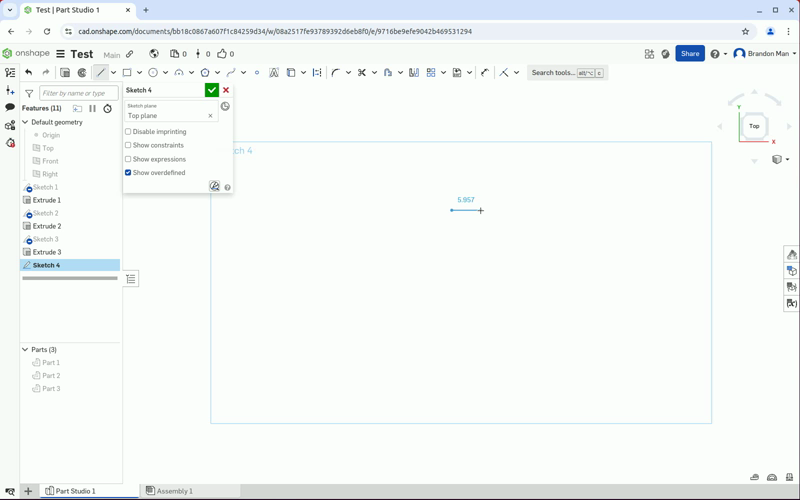
key_down(shift)
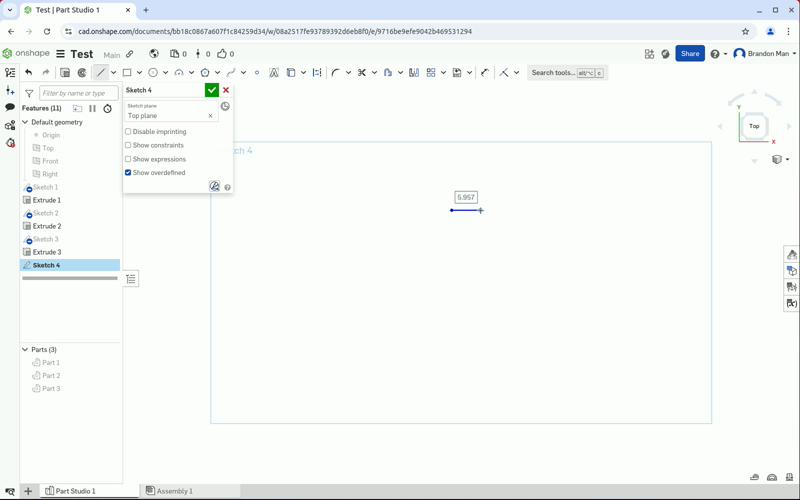
mouse_move(510, 210)
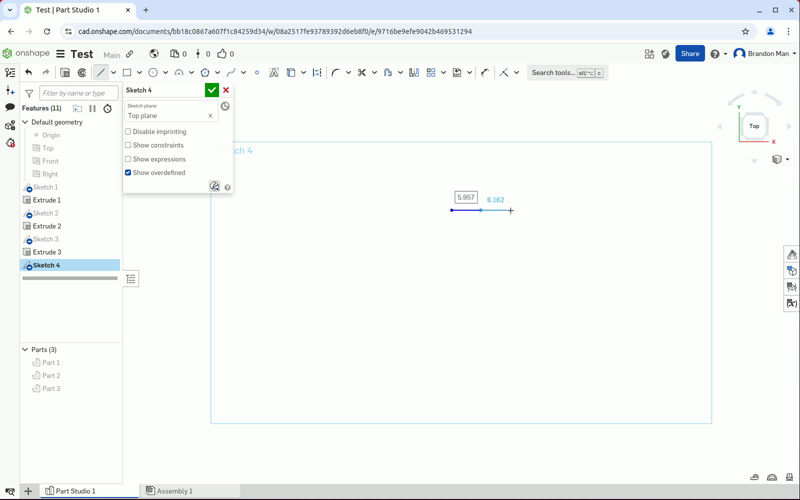
mouse_move(480, 188)
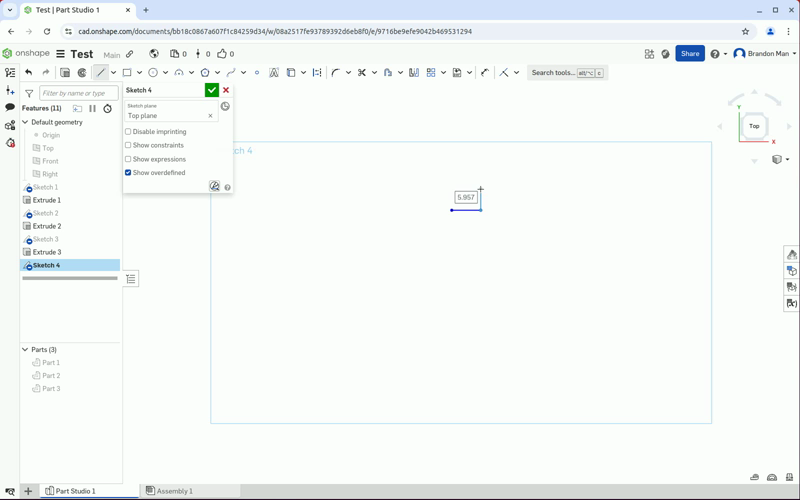
click(480, 188)
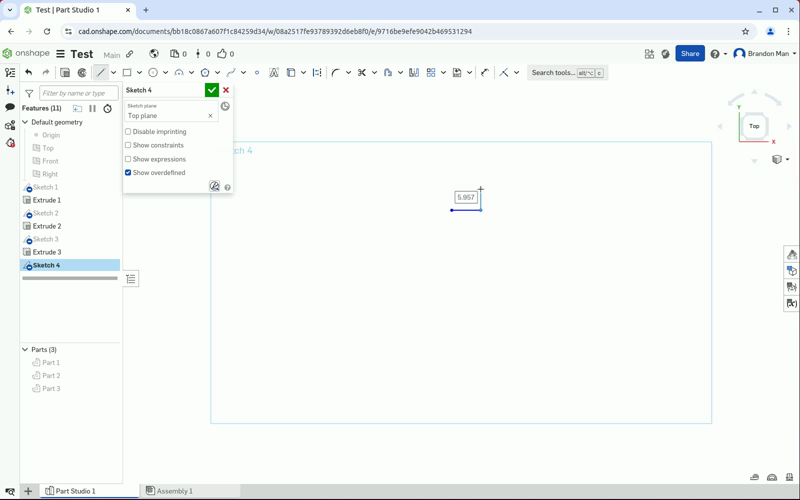
key_up(shift)
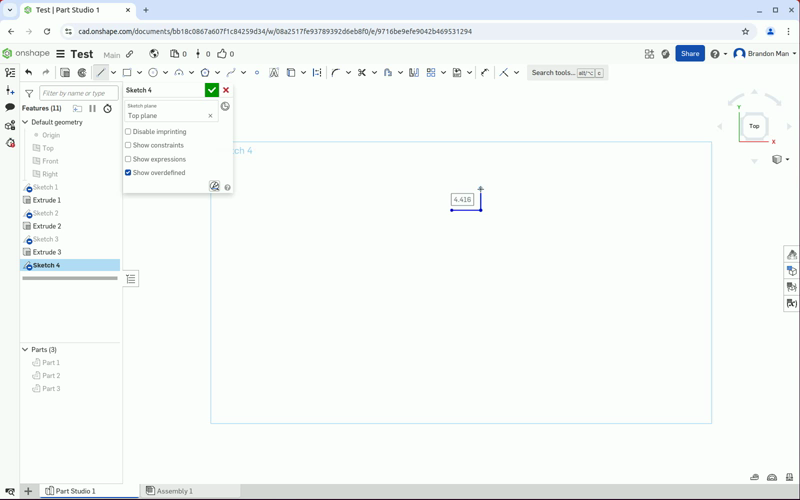
key_down(shift)
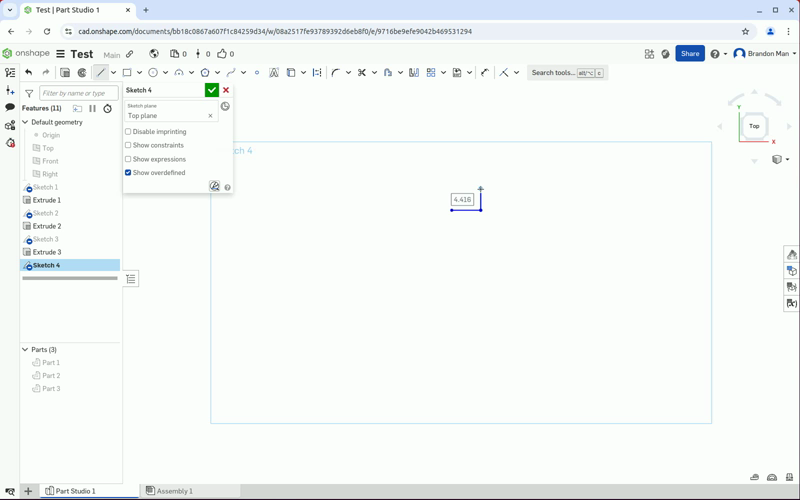
mouse_move(510, 188)
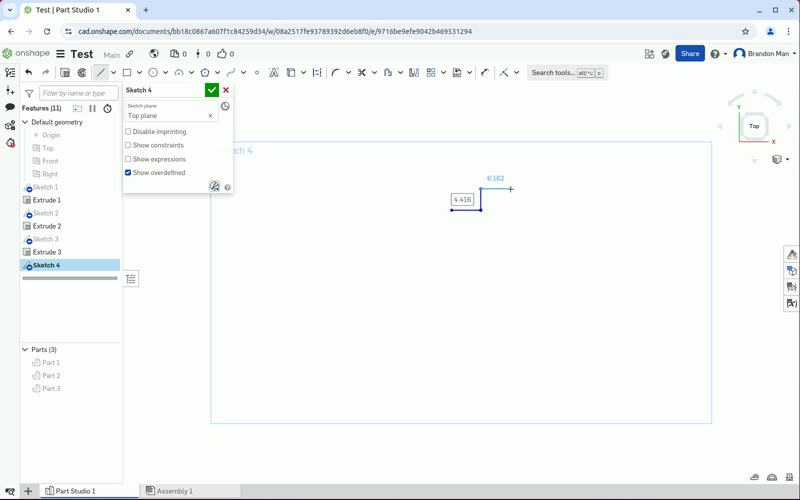
mouse_move(451, 188)
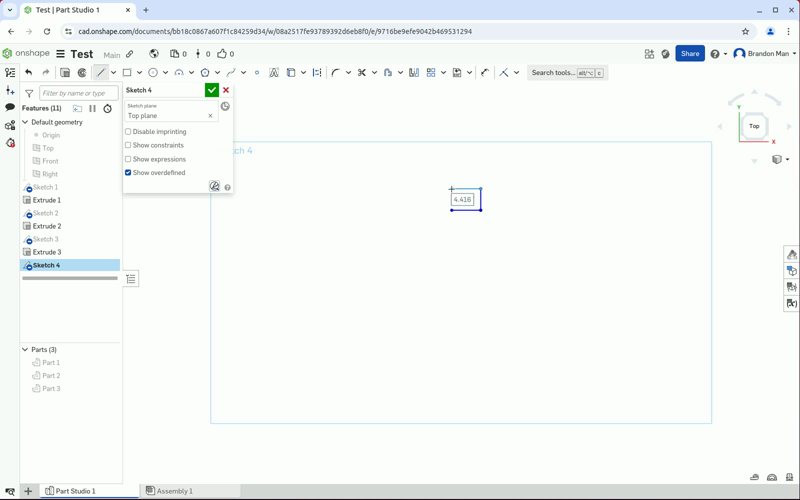
click(451, 188)
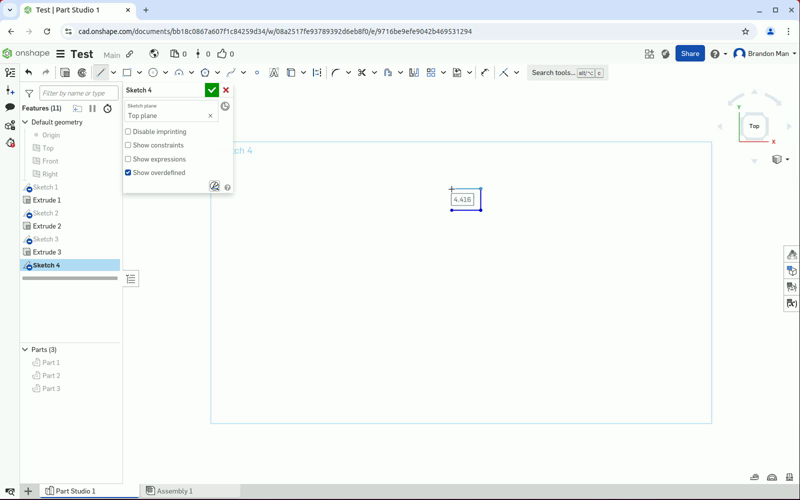
key_up(shift)
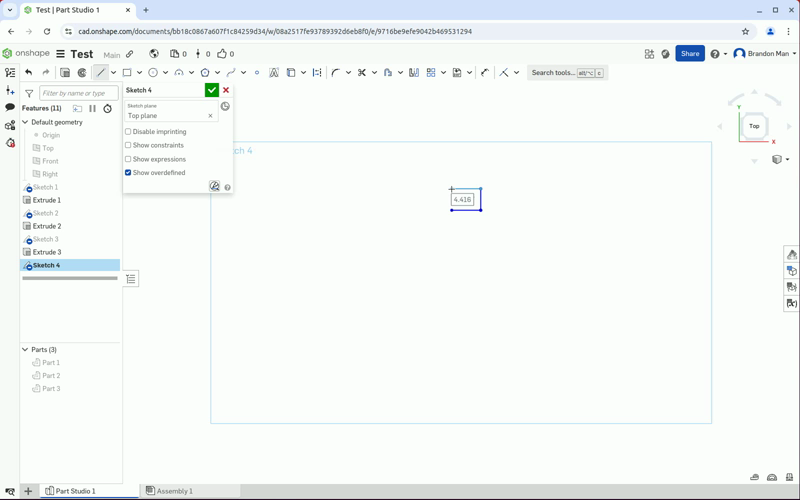
mouse_move(481, 188)
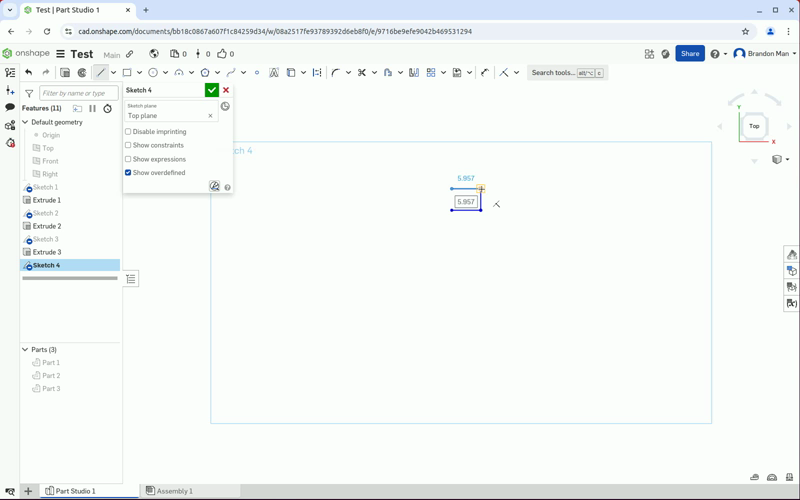
key_down(shift)
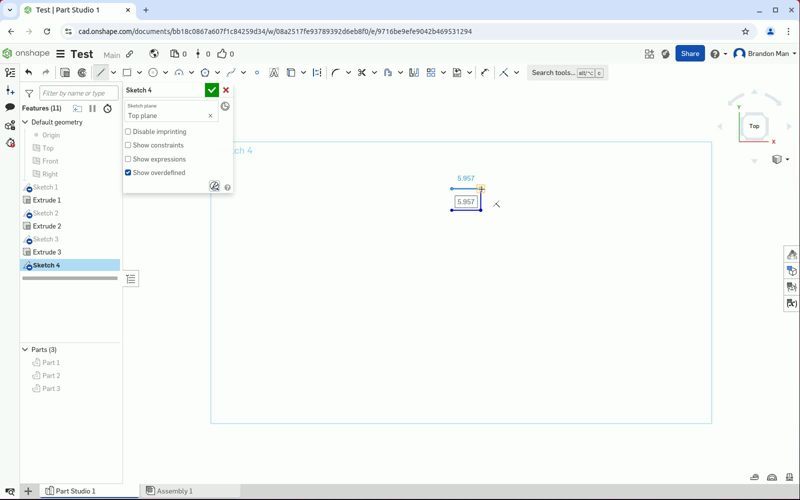
mouse_move(451, 210)
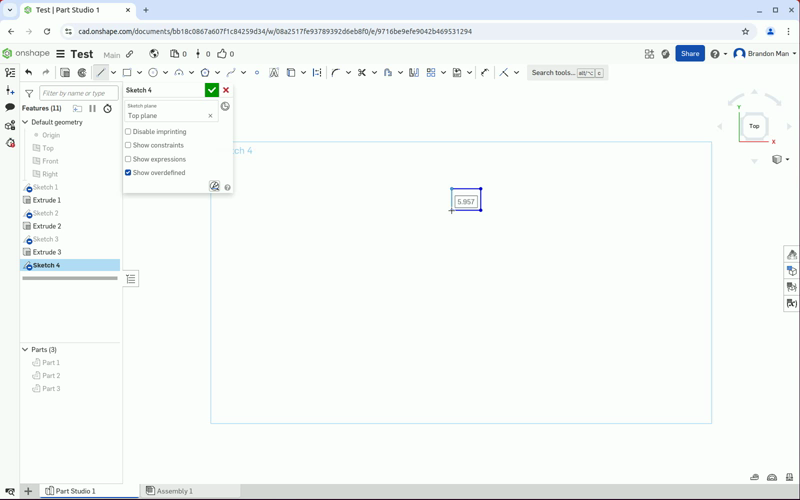
key_up(shift)
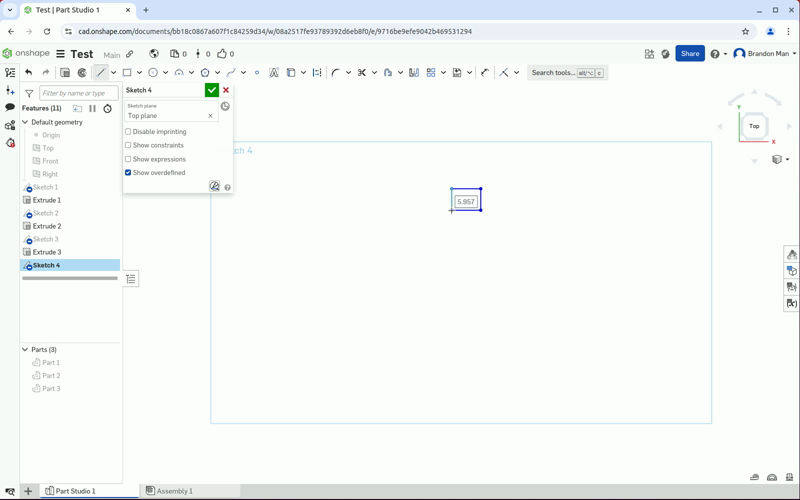
click(451, 210)
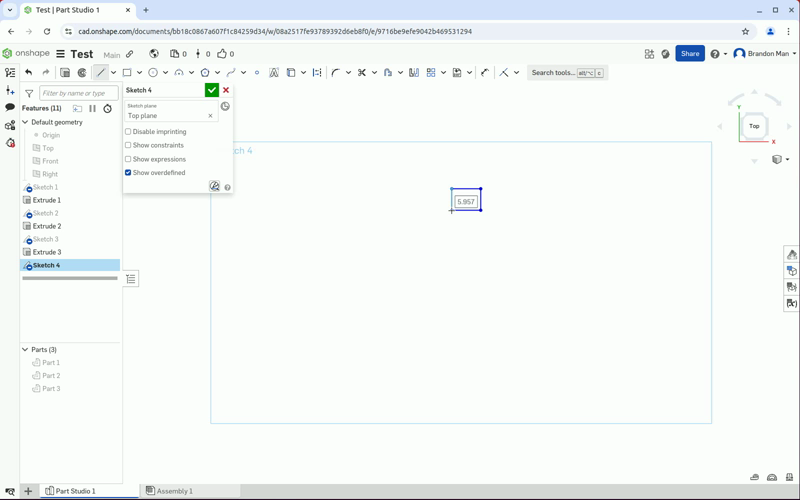
key(esc)
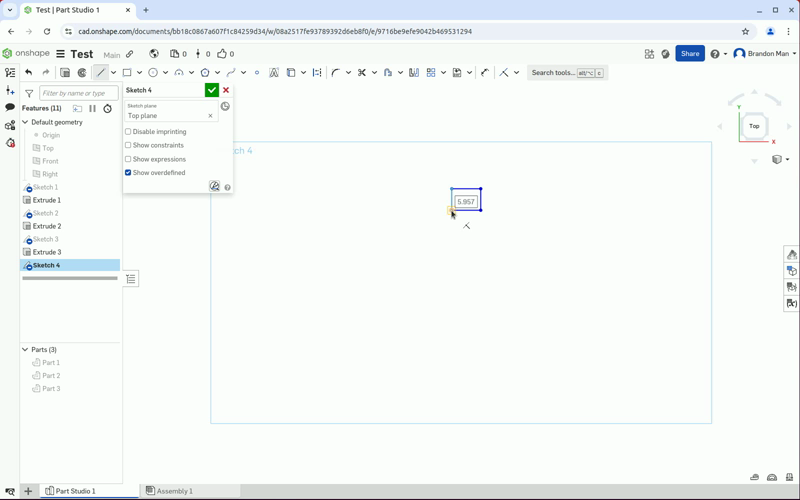
mouse_move(469, 208)
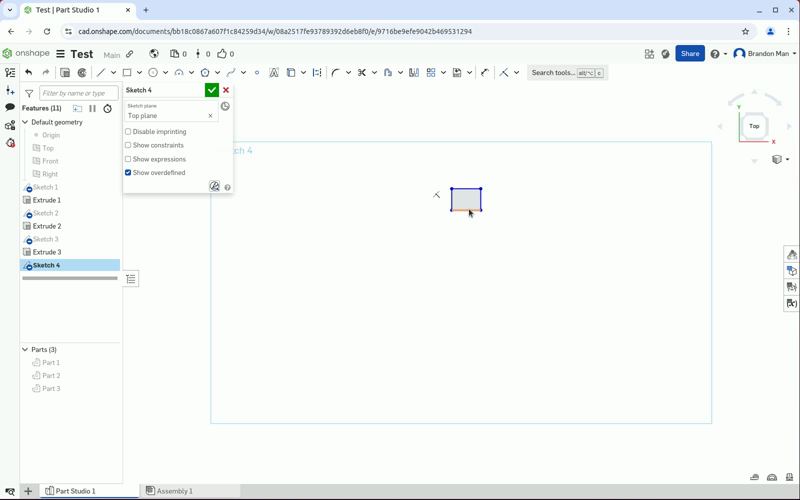
scroll(6)
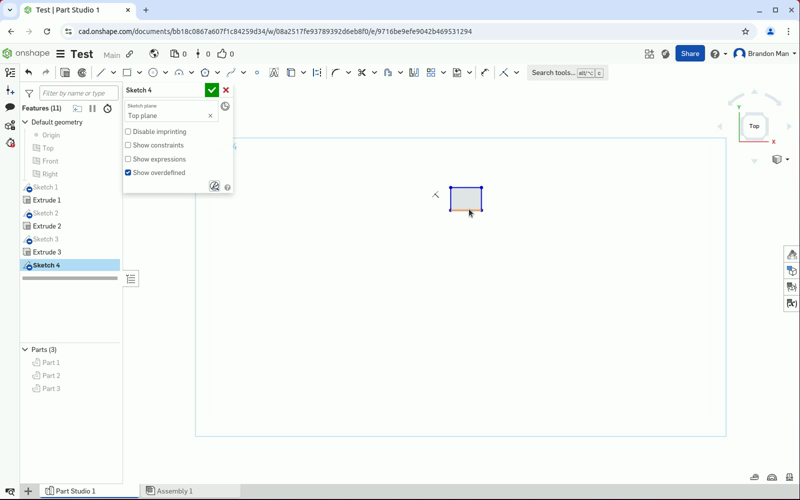
scroll(6)
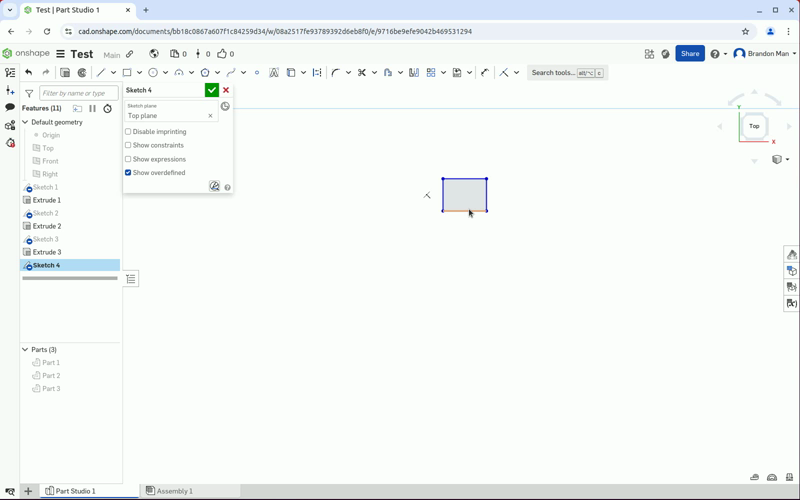
scroll(6)
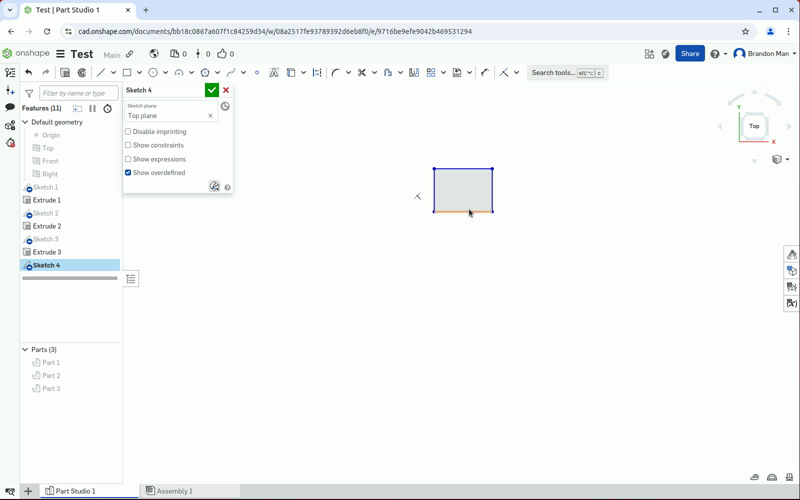
scroll(6)
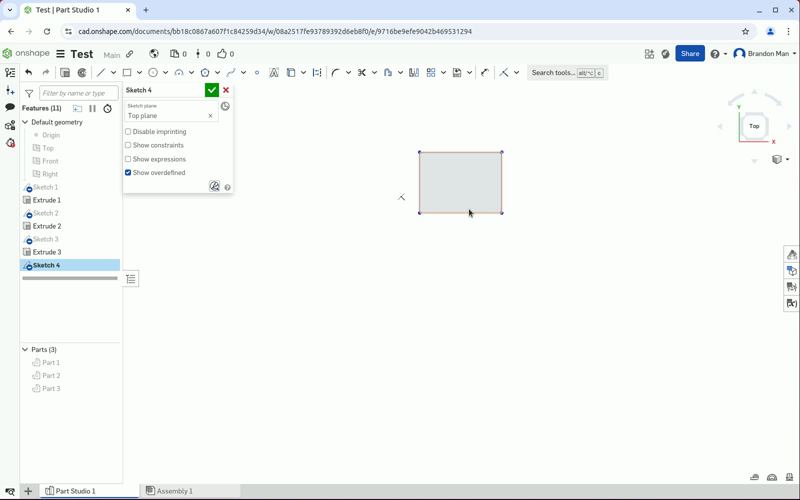
scroll(6)
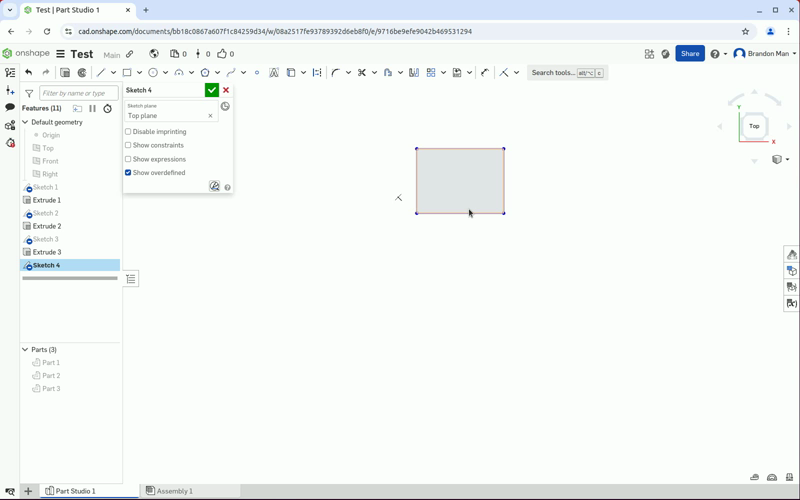
scroll(6)
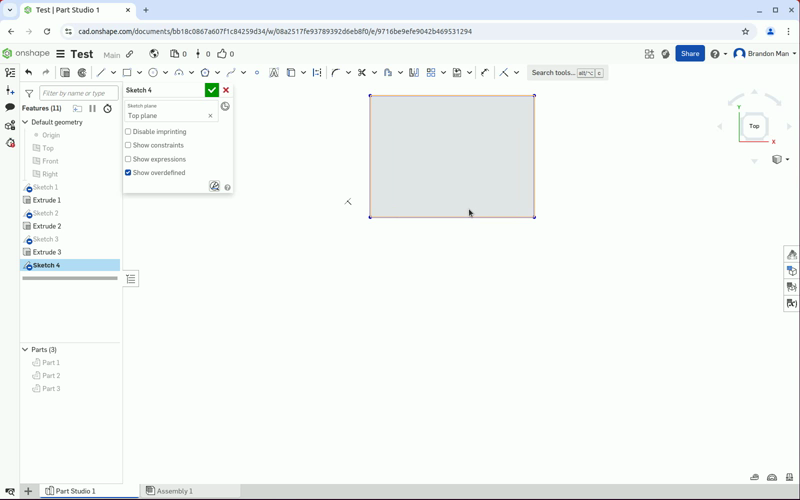
scroll(6)
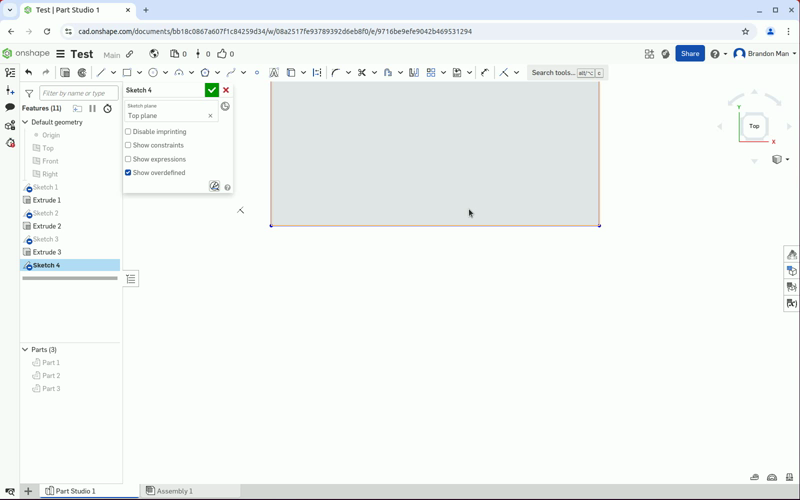
click(469, 208)
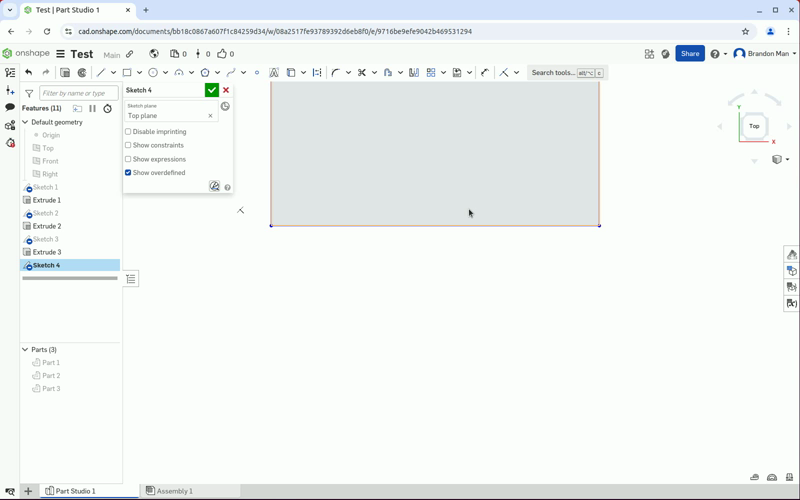
scroll(-6)
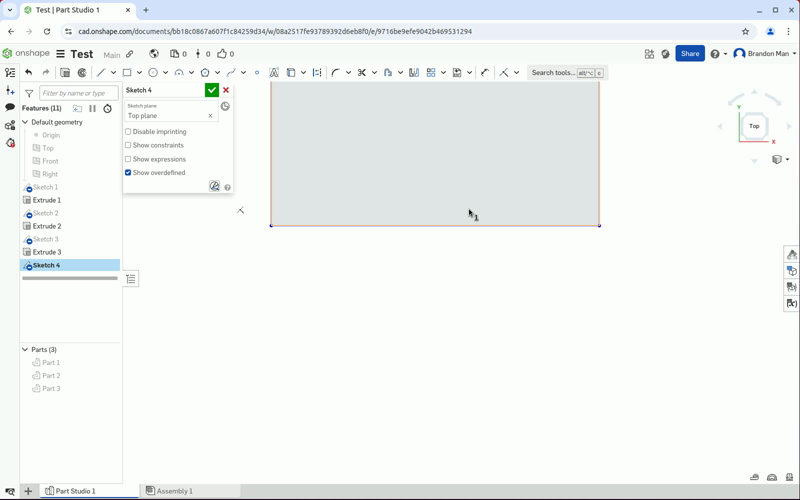
scroll(-6)
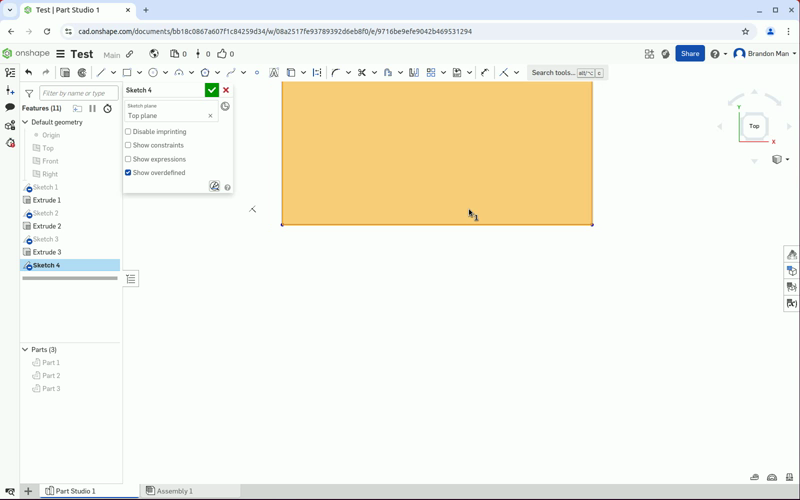
scroll(-6)
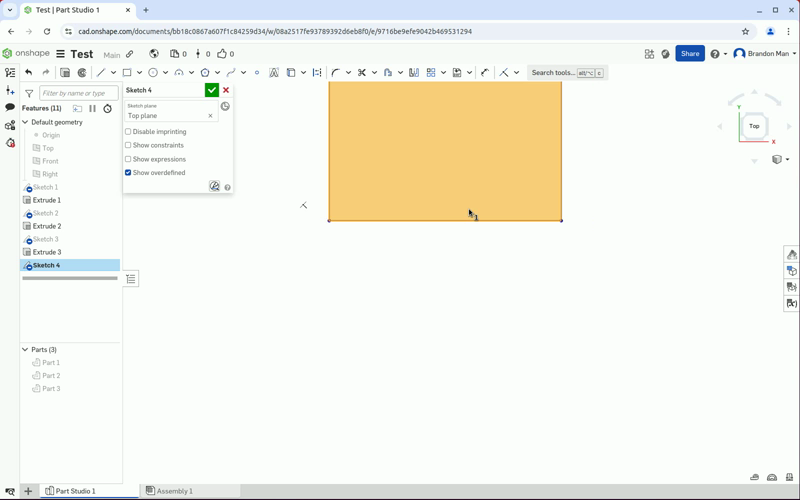
scroll(-6)
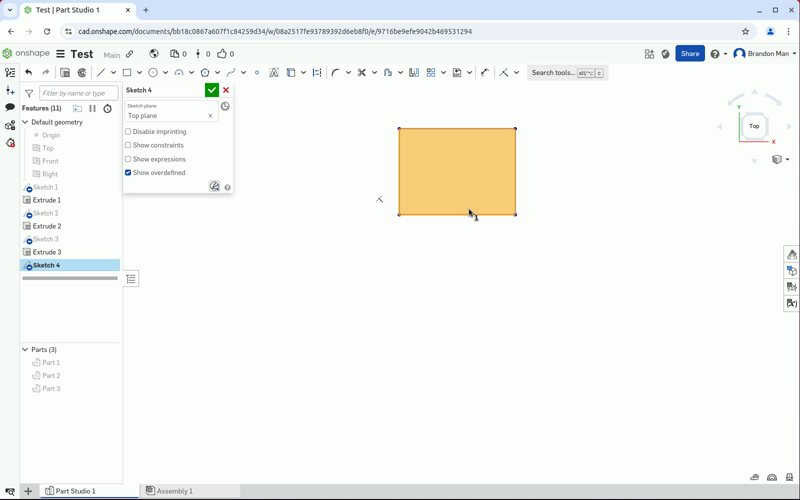
scroll(-6)
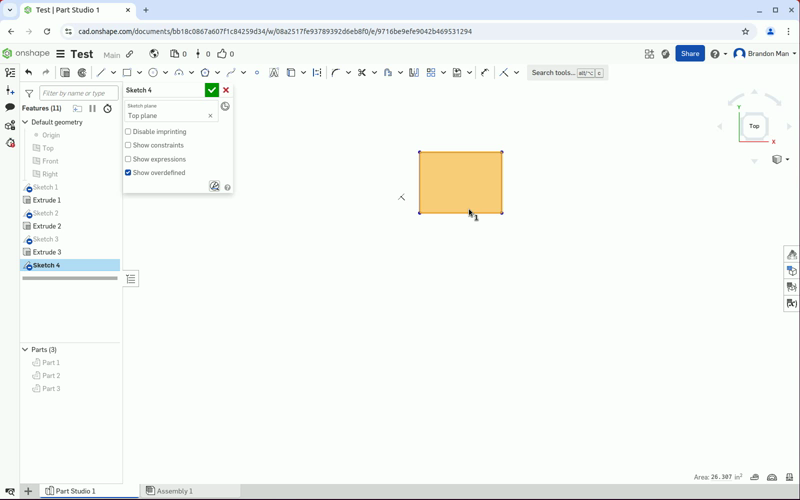
scroll(-6)
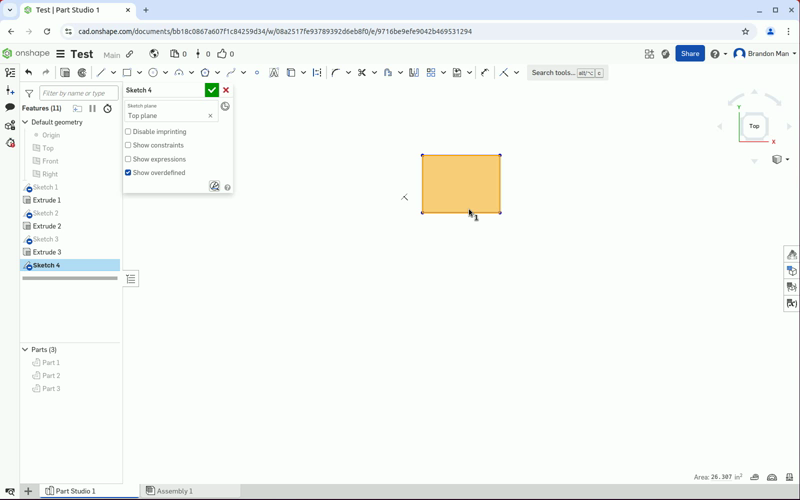
scroll(-6)
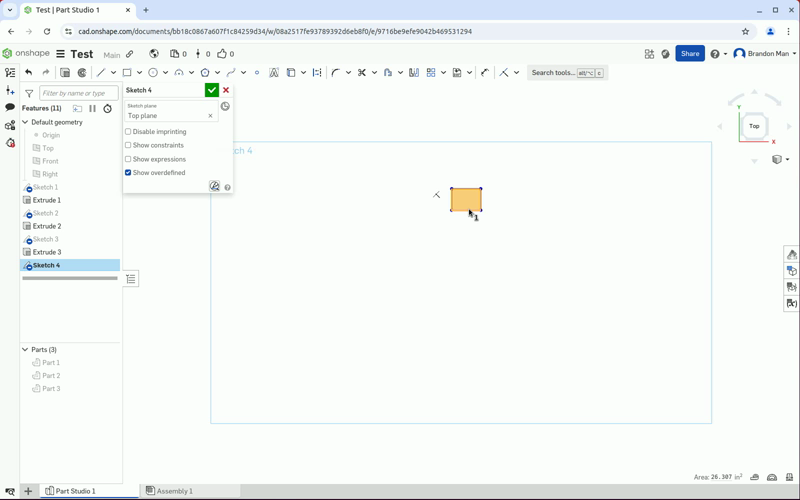
mouse_move(73, 352)
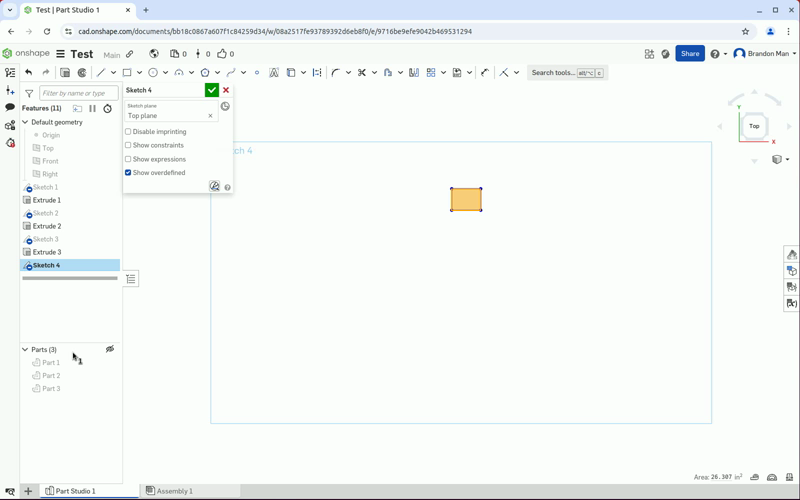
key(shift+y)
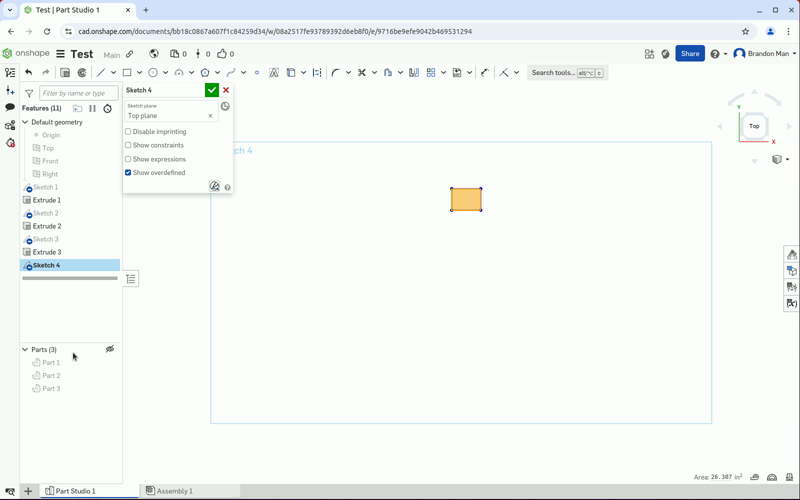
key(shift+e)
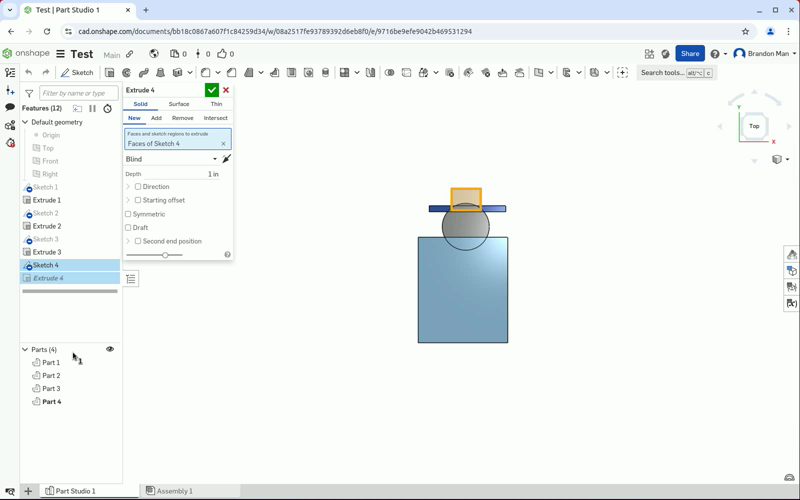
mouse_move(143, 106)
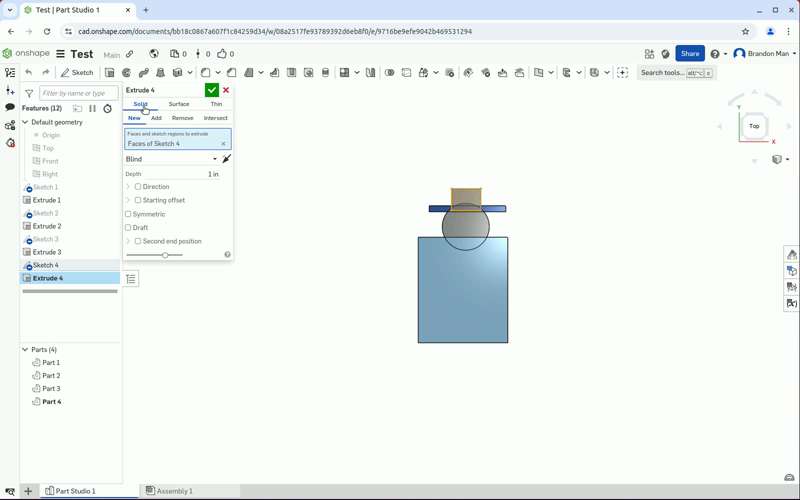
click(143, 106)
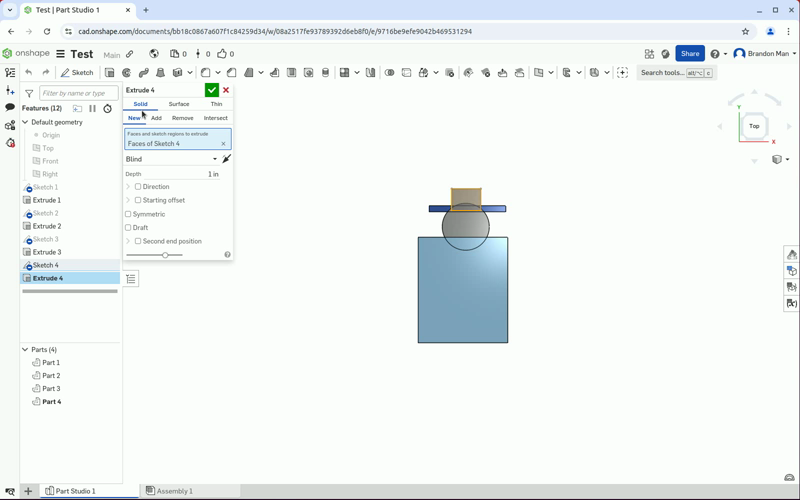
mouse_move(137, 120)
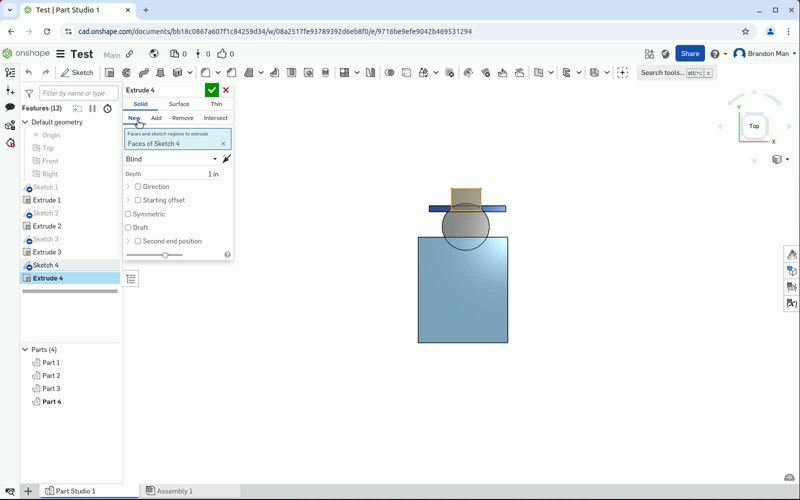
click(137, 120)
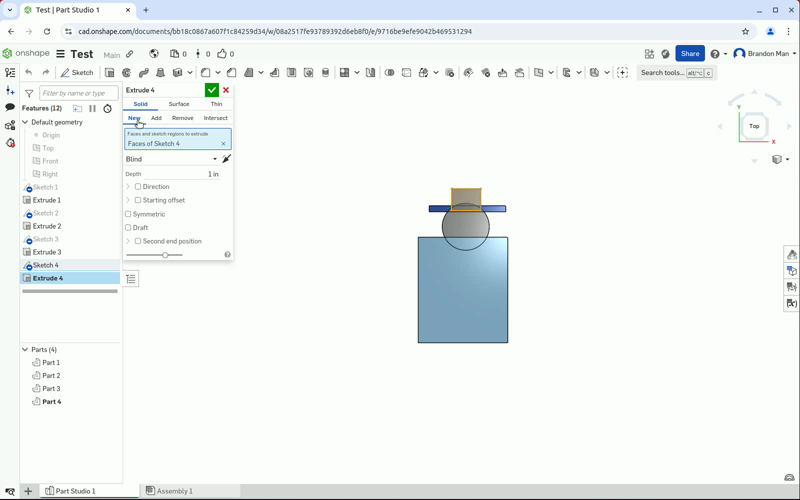
key(tab, 4)
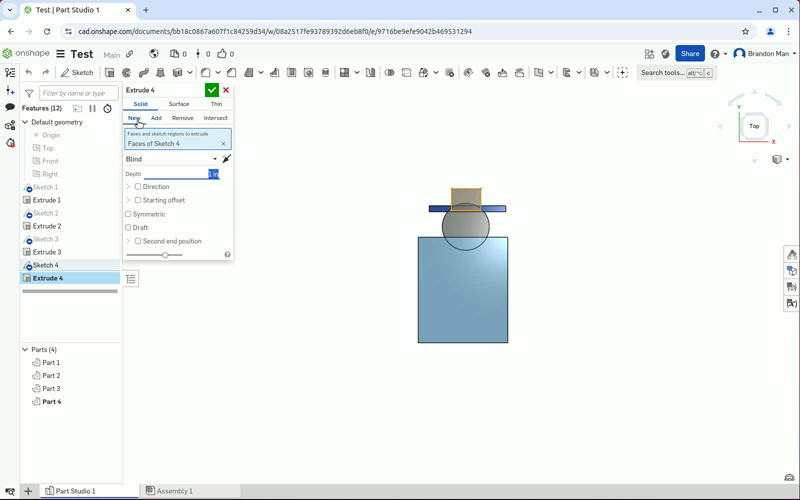
text(7.943)
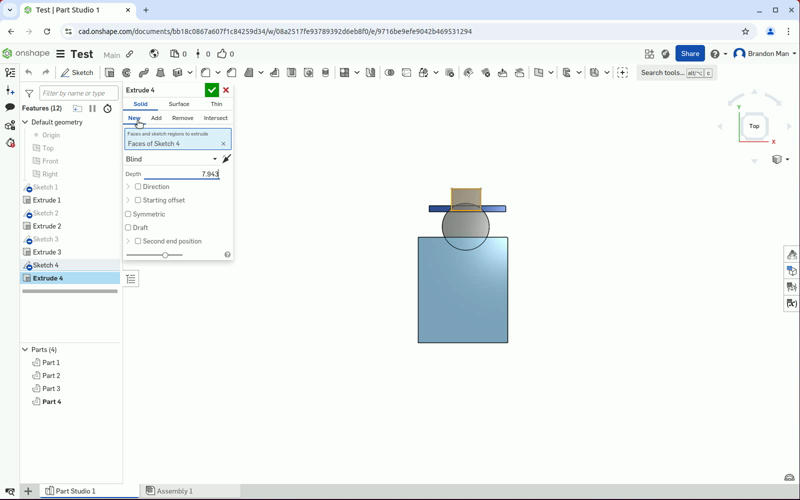
key(enter)
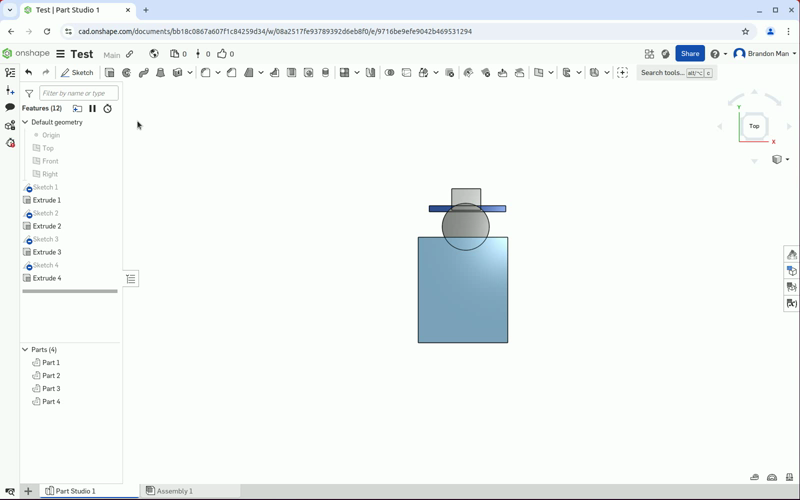
key(shift+h)
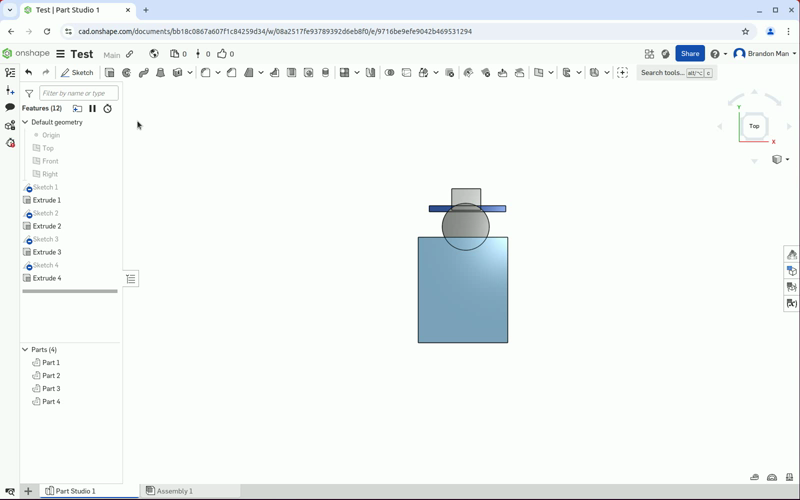
key(shift+h)
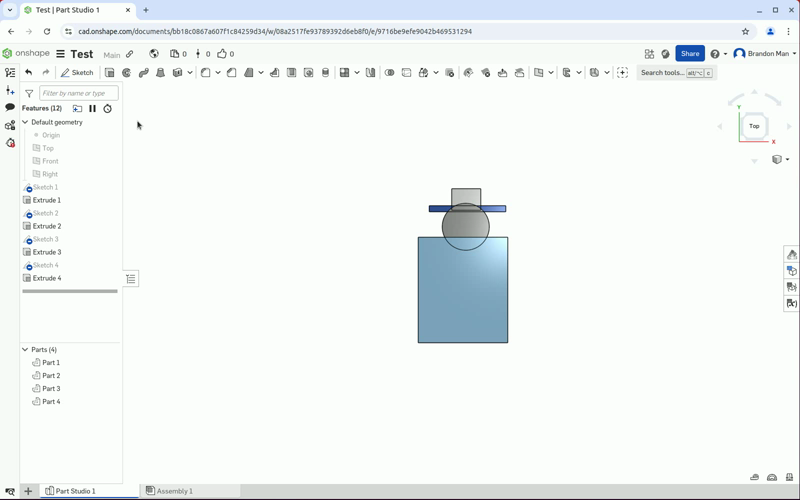
mouse_move(73, 189)
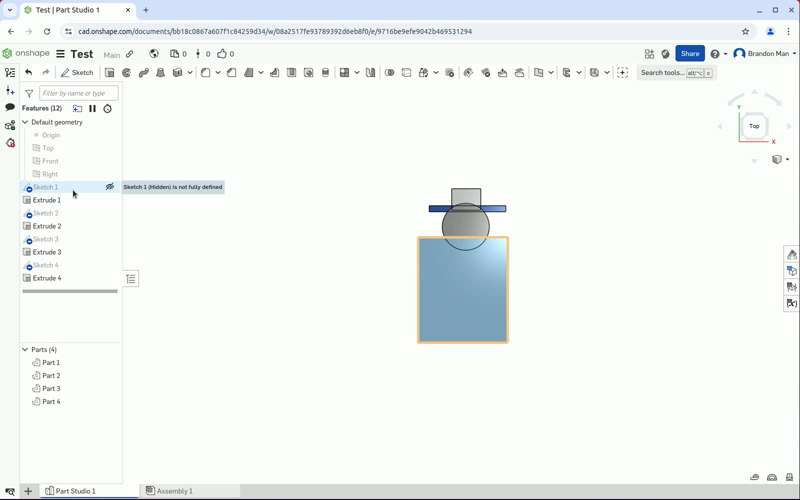
click(73, 189)
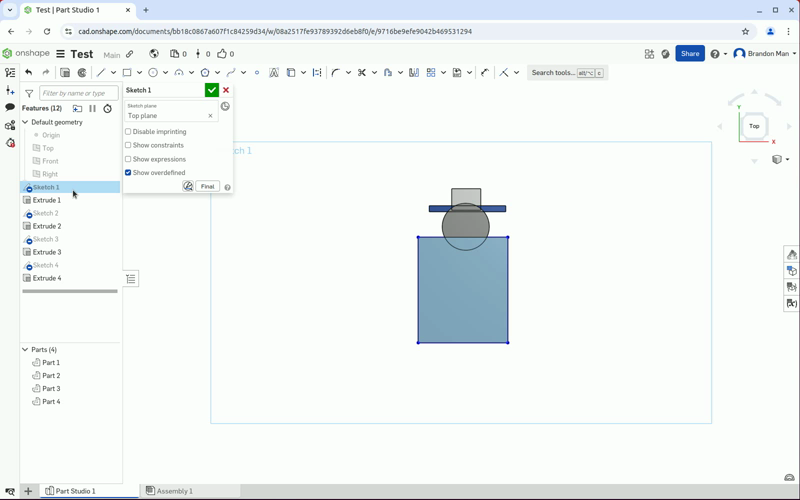
mouse_move(229, 92)
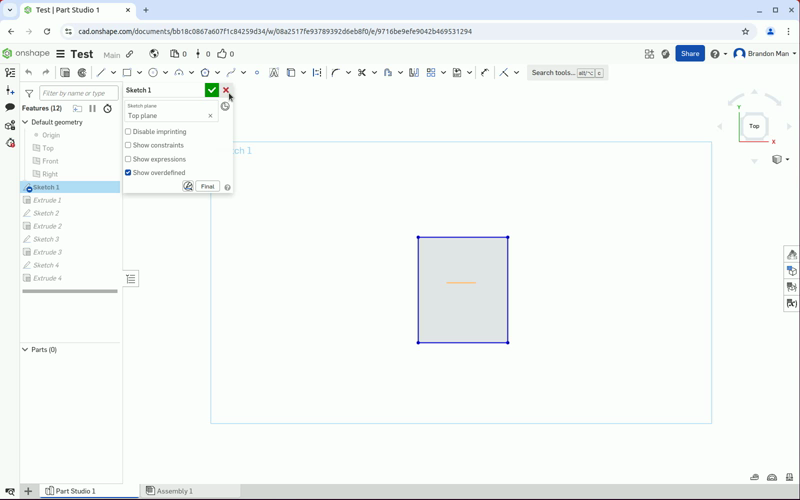
click(229, 92)
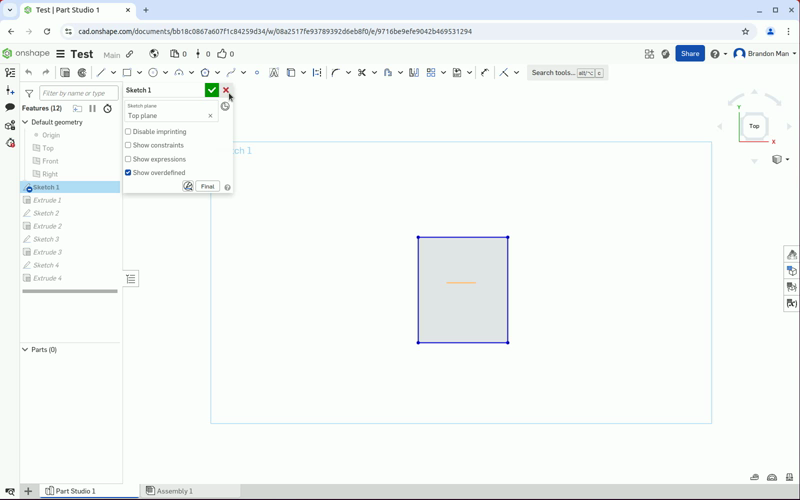
key(shift+s)
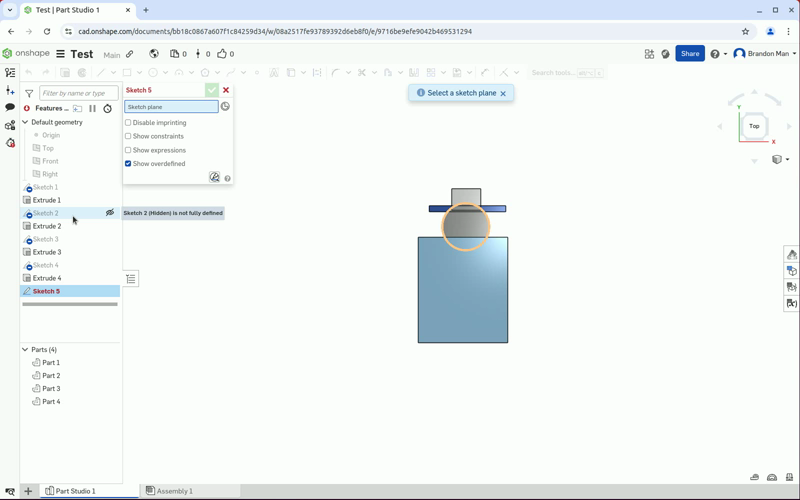
scroll(3)
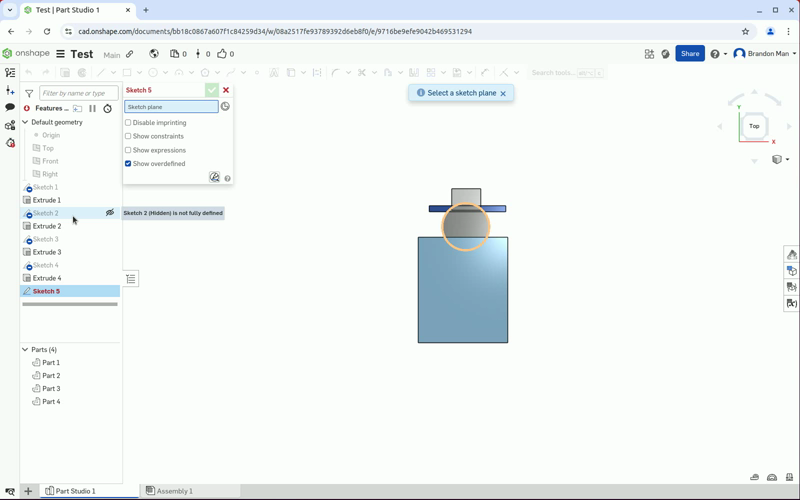
mouse_move(73, 150)
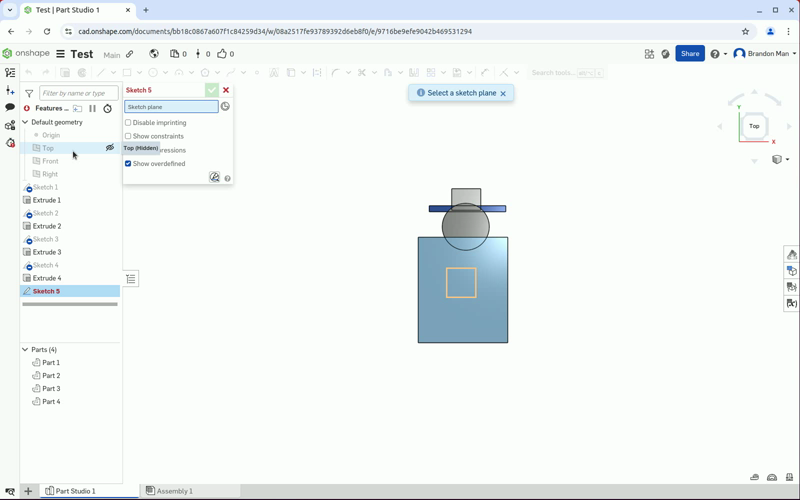
click(73, 150)
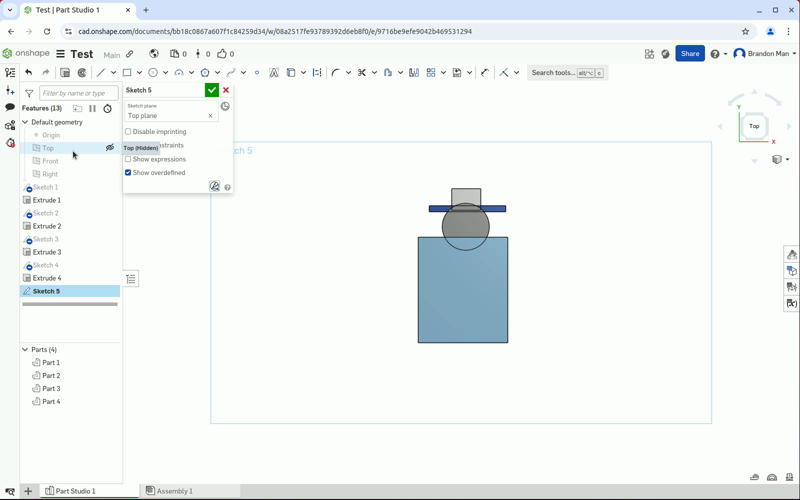
mouse_move(73, 352)
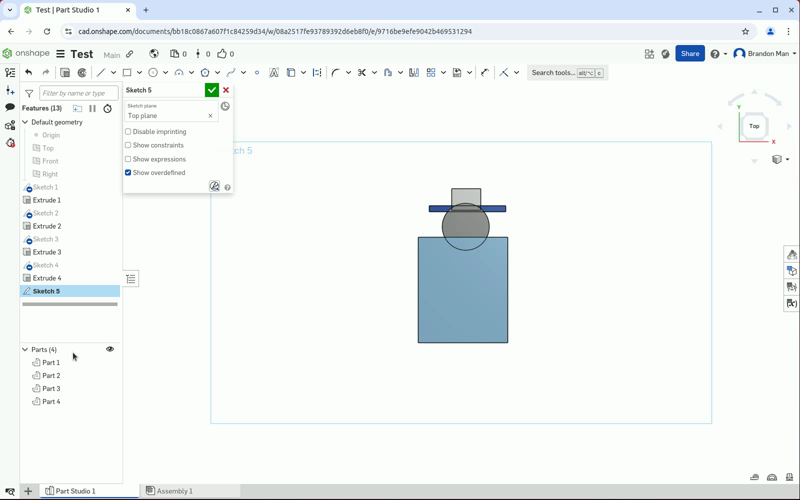
key(y)
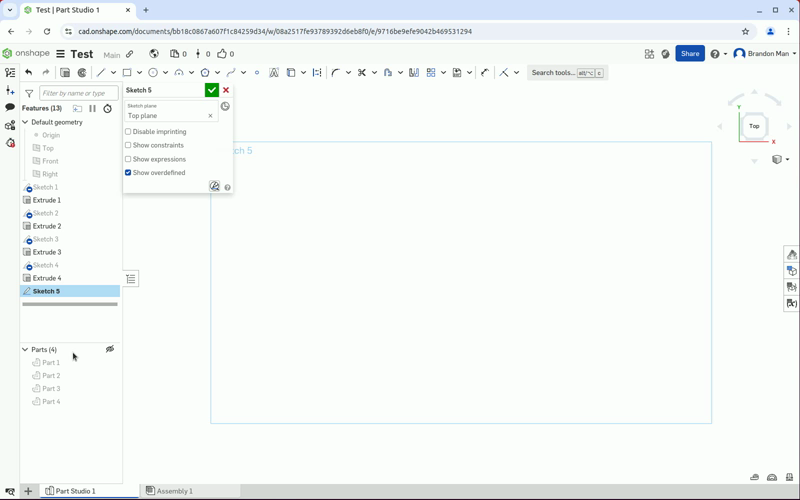
key(l)
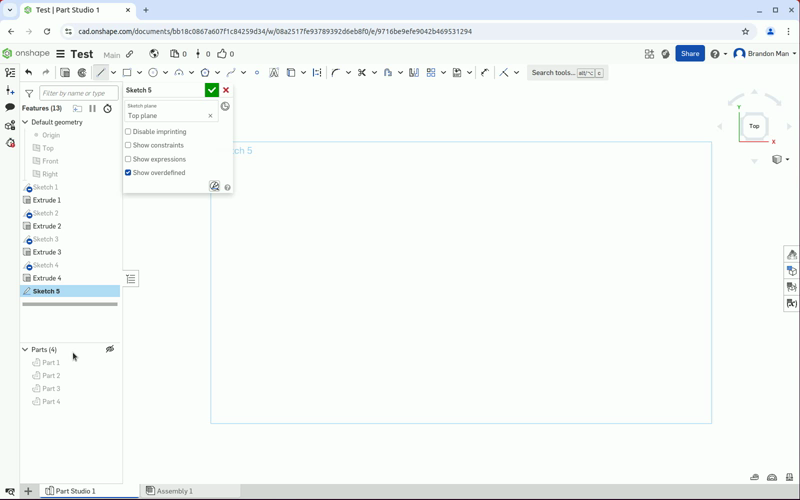
key_down(shift)
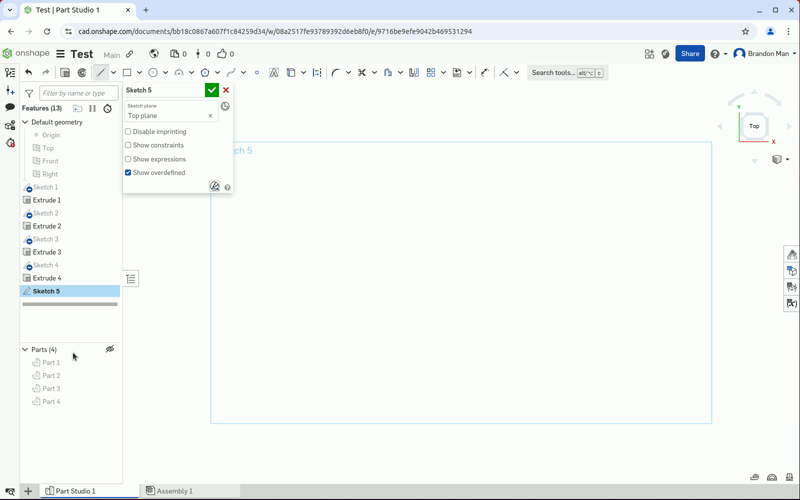
mouse_move(502, 261)
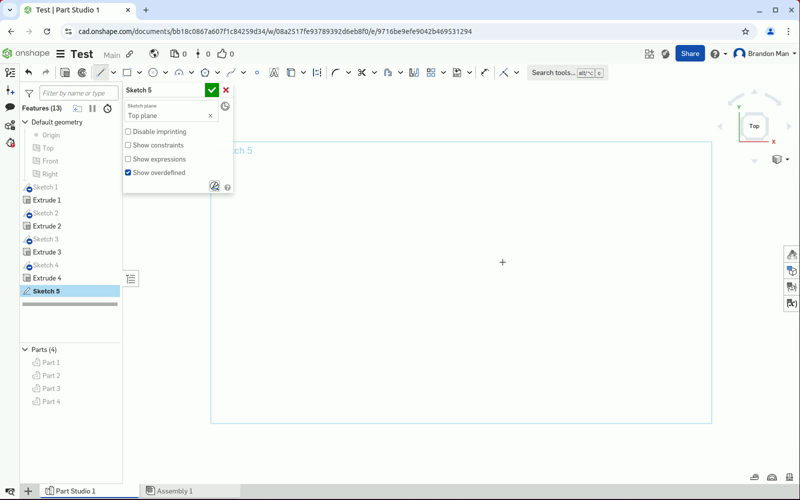
click(502, 261)
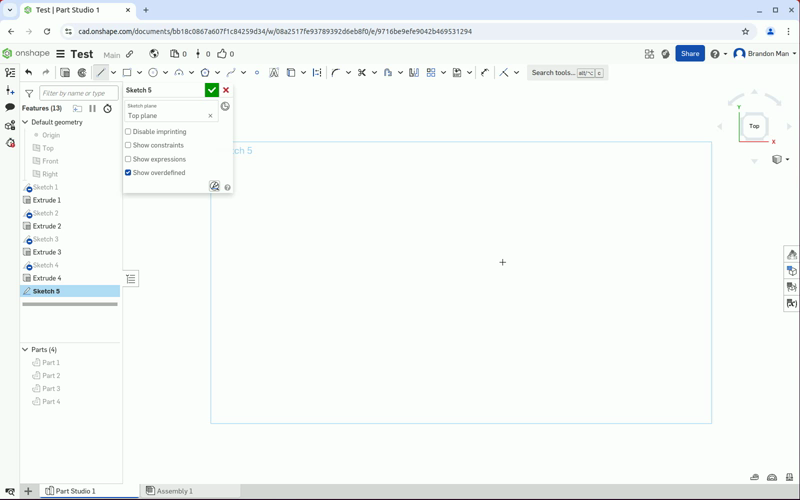
key_up(shift)
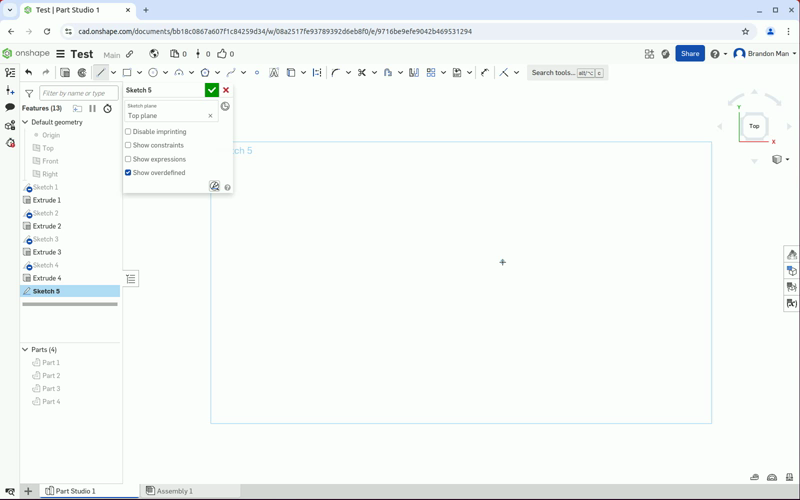
key_down(shift)
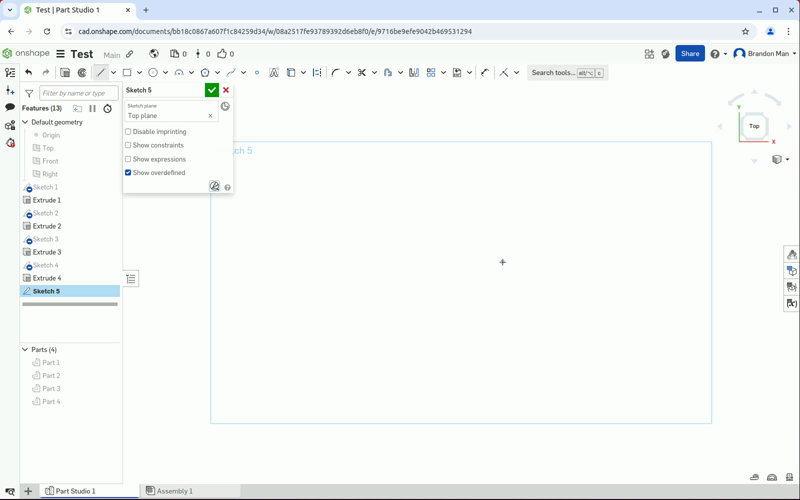
mouse_move(532, 261)
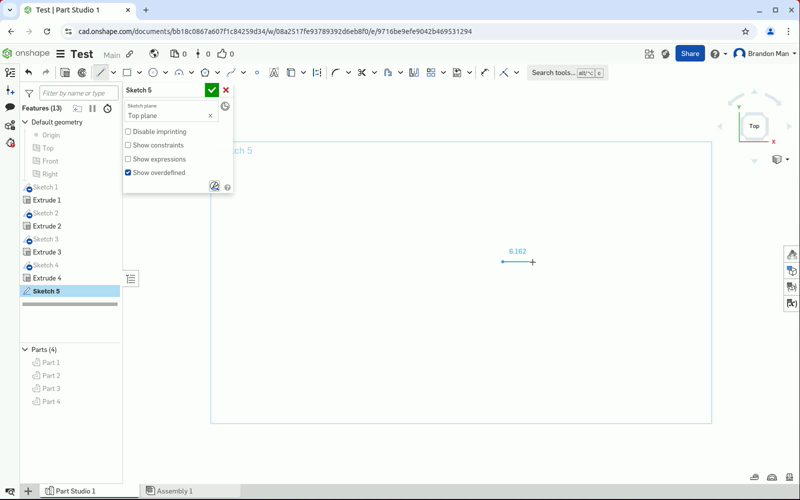
mouse_move(552, 261)
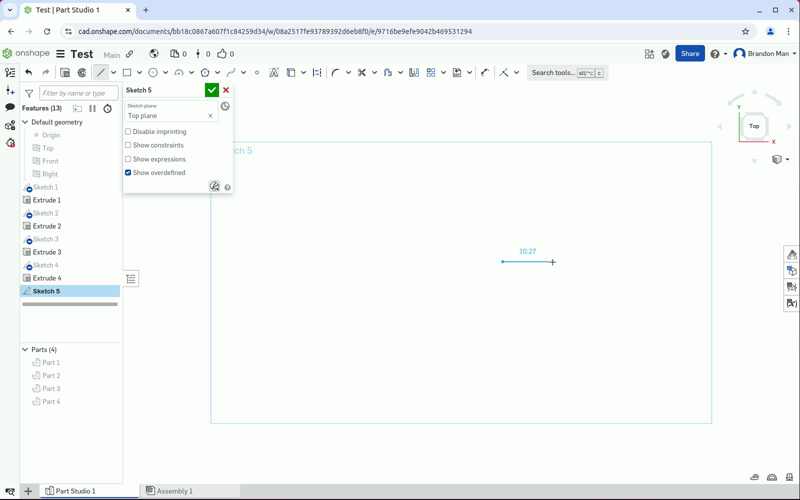
click(552, 261)
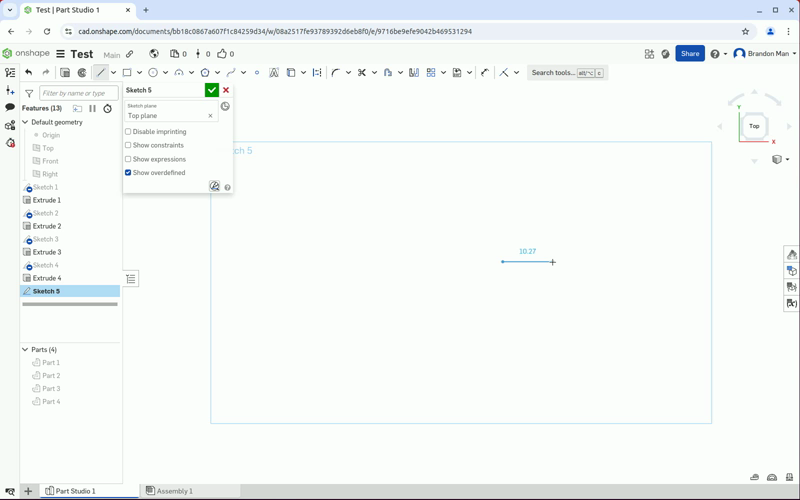
key_up(shift)
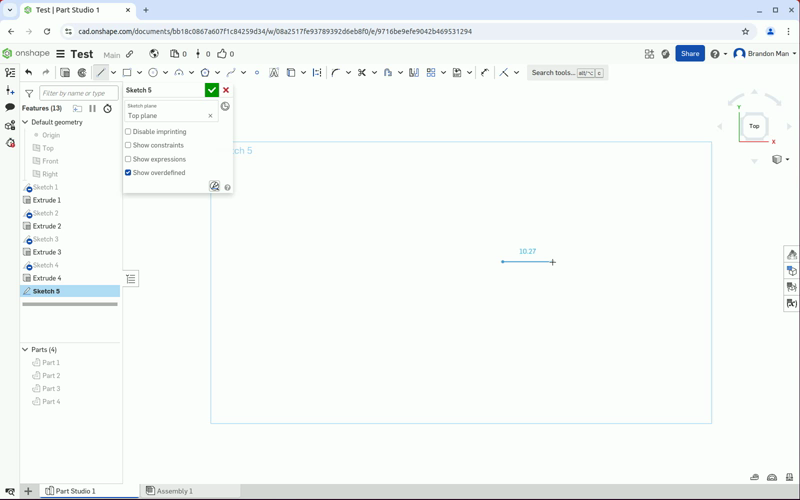
key_down(shift)
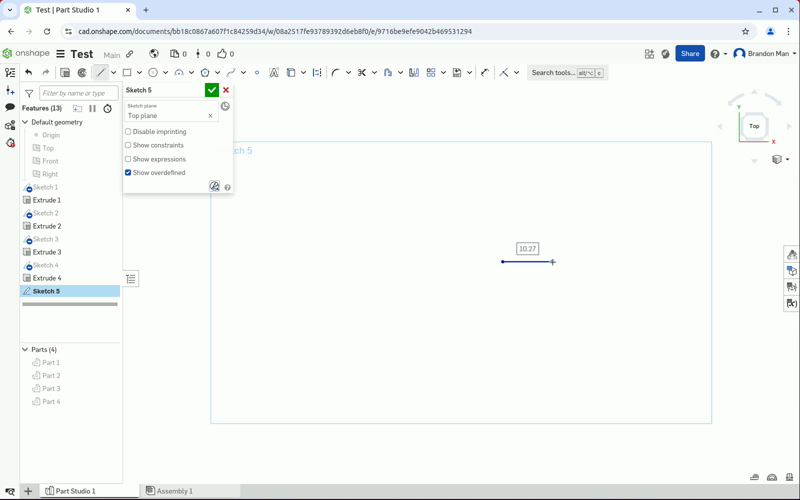
mouse_move(582, 261)
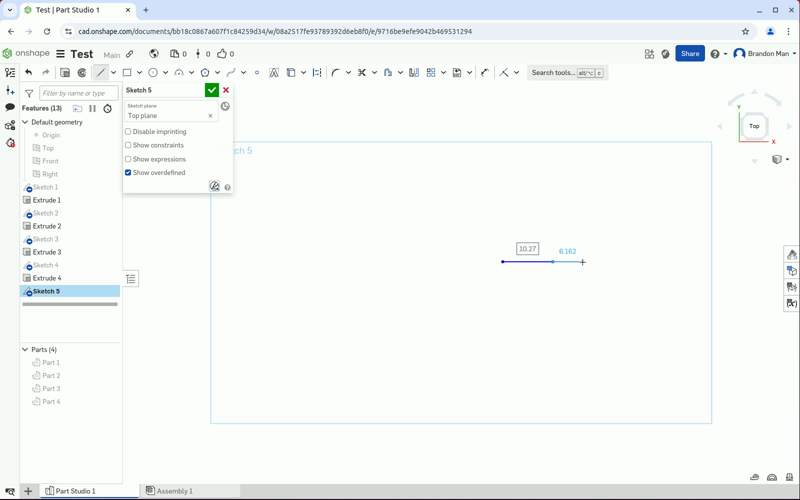
mouse_move(552, 251)
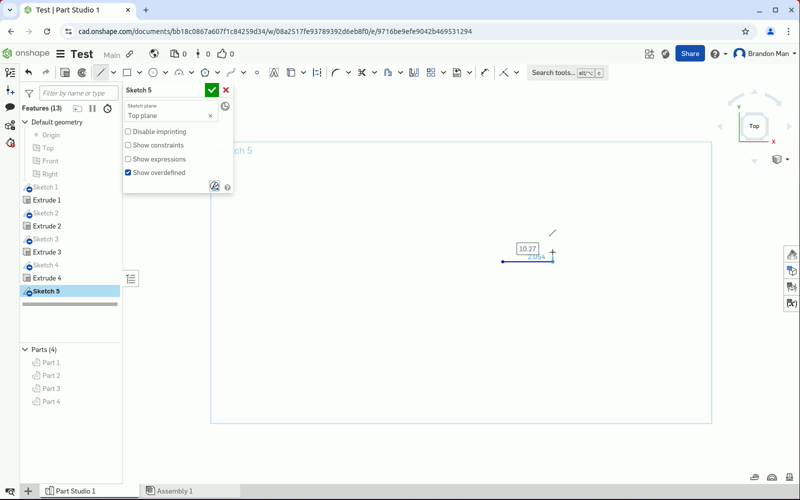
click(552, 251)
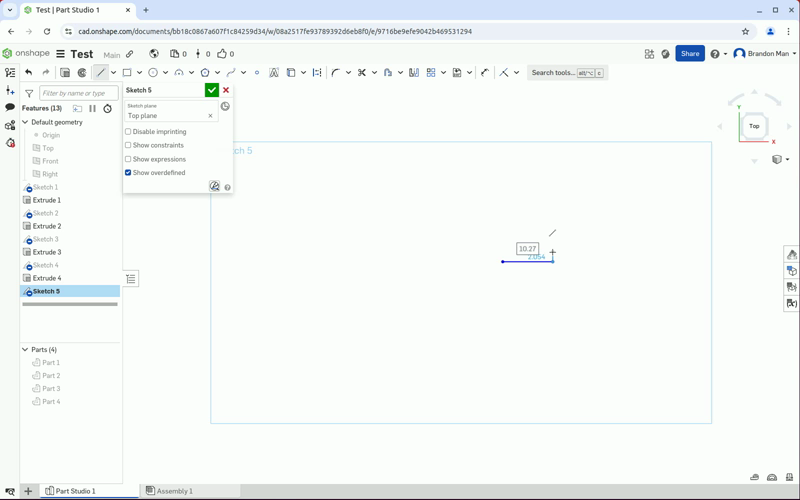
key_up(shift)
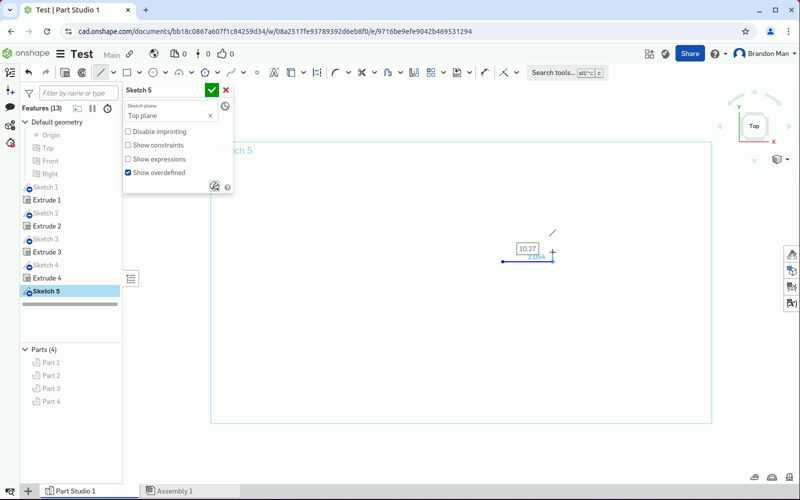
key_down(shift)
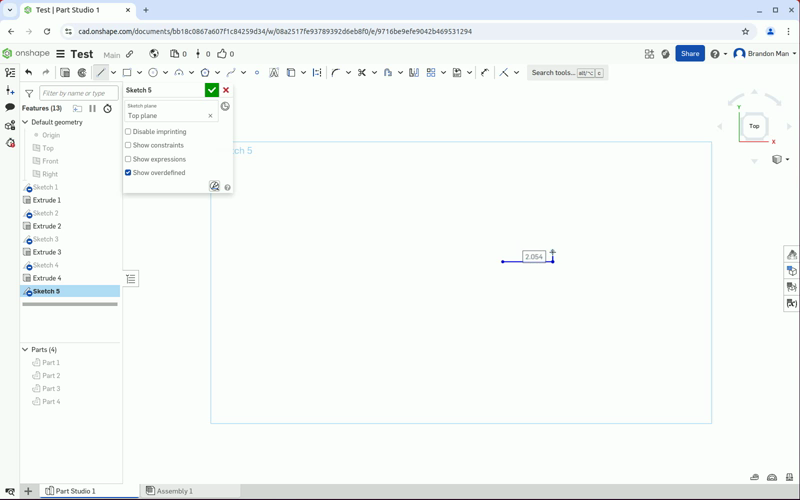
mouse_move(582, 251)
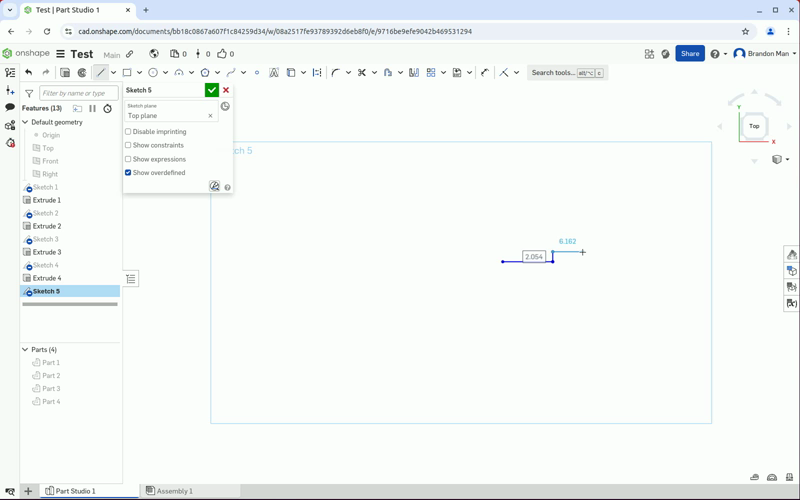
mouse_move(502, 251)
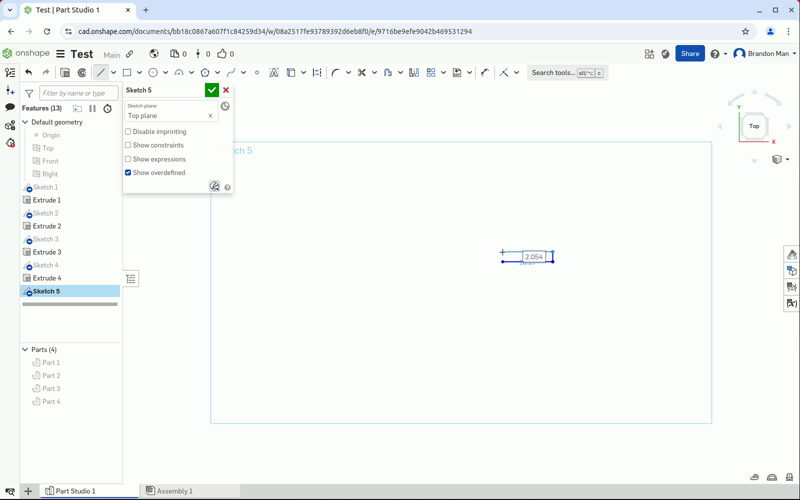
click(502, 251)
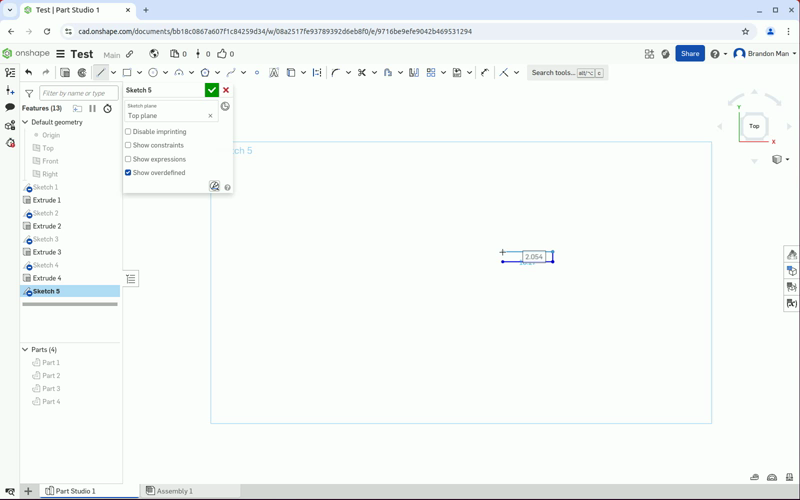
key_up(shift)
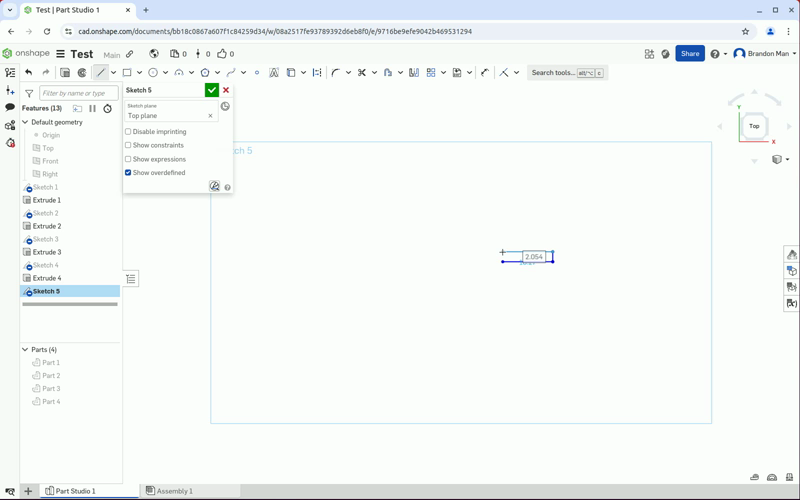
mouse_move(532, 251)
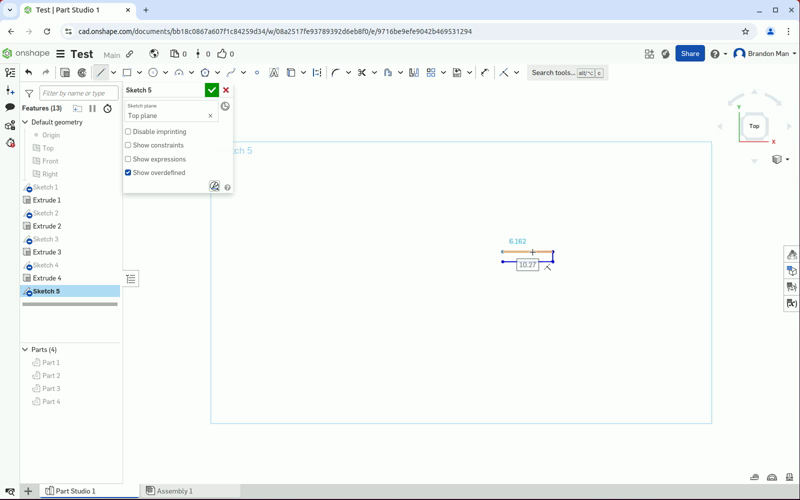
key_down(shift)
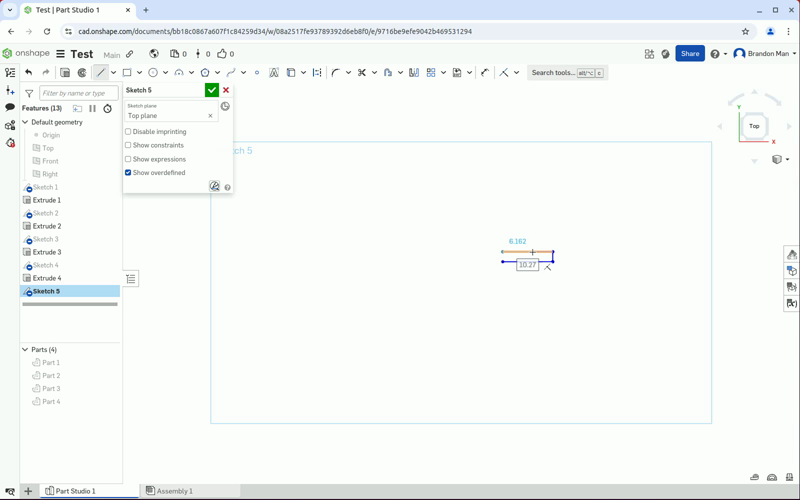
mouse_move(502, 261)
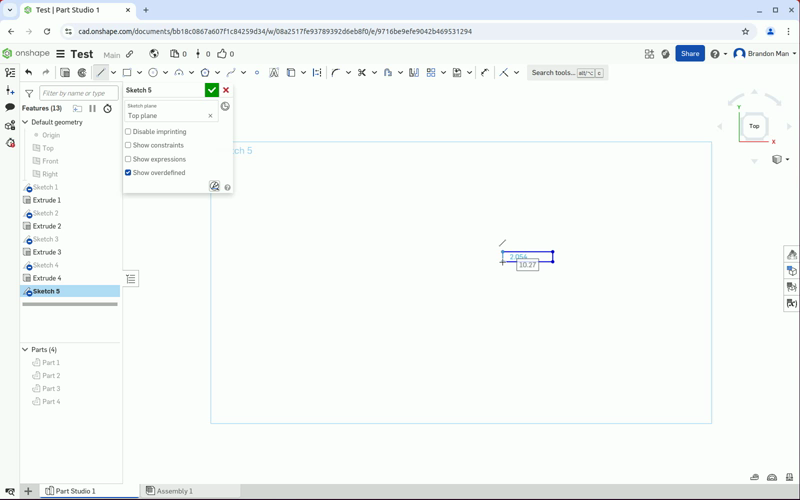
key_up(shift)
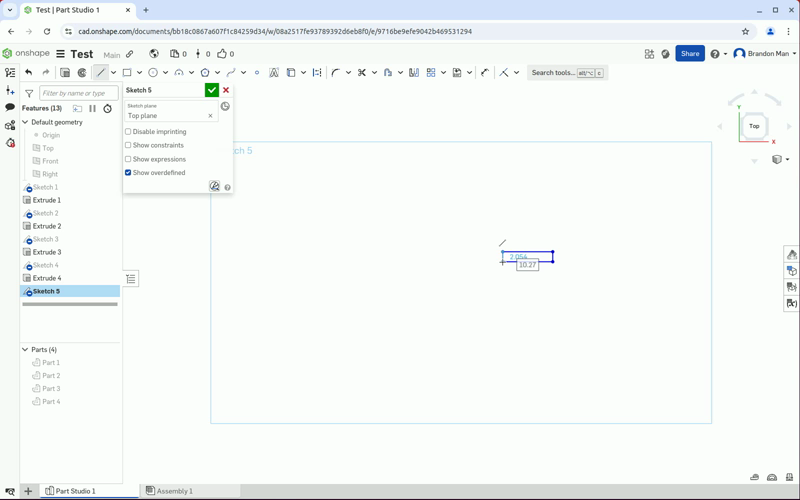
click(502, 261)
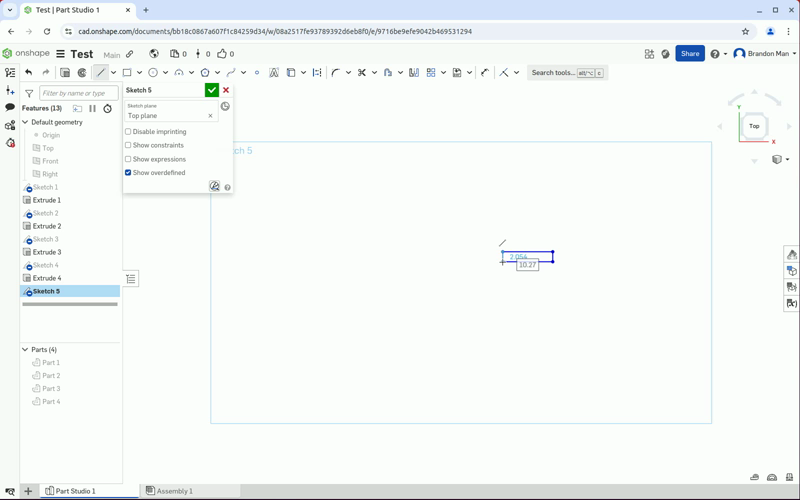
key(esc)
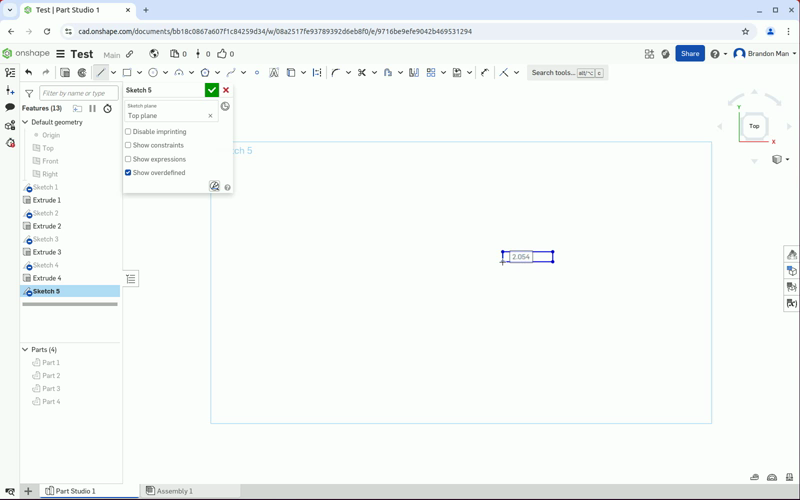
mouse_move(507, 256)
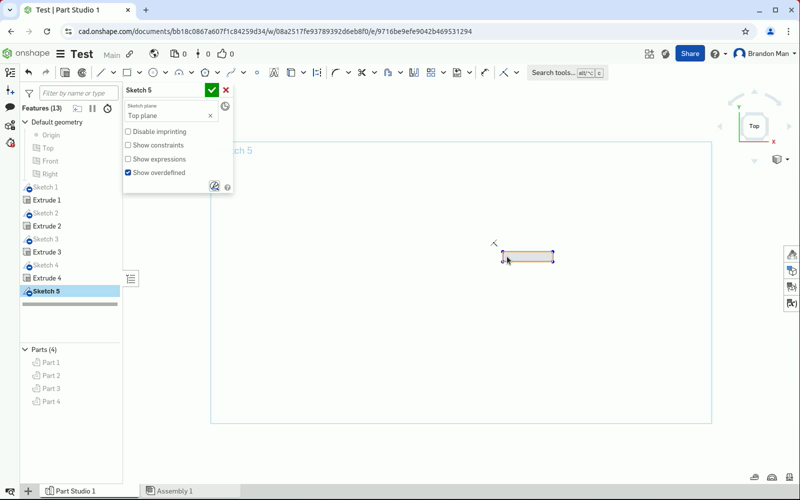
scroll(6)
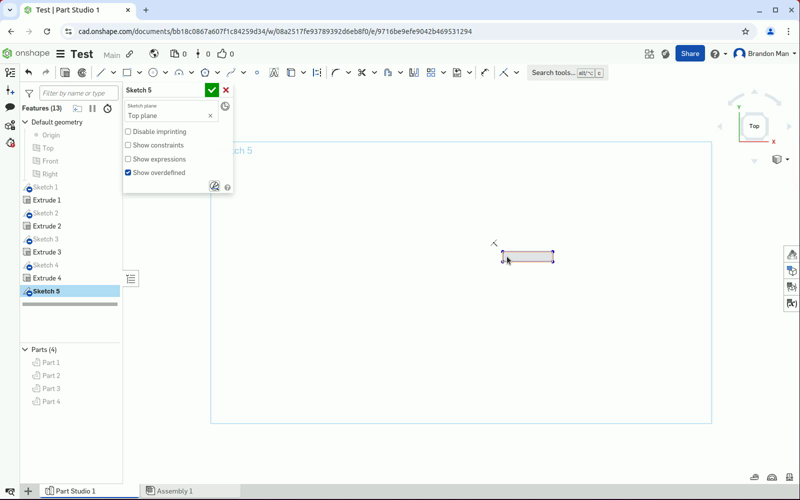
scroll(6)
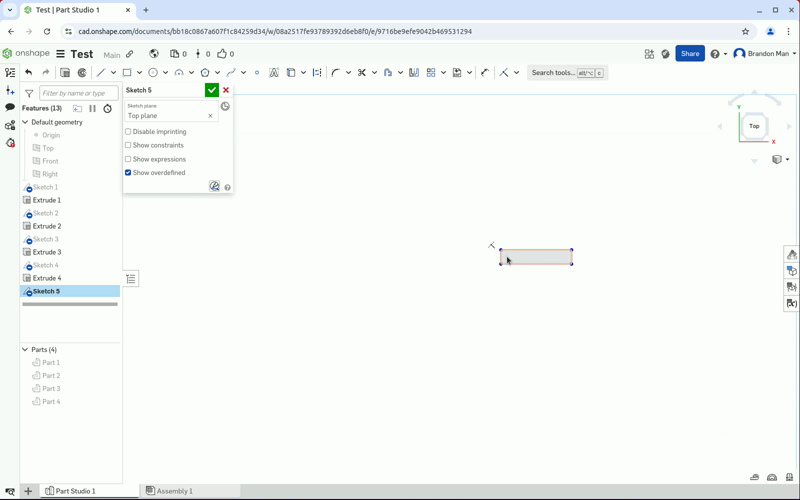
scroll(6)
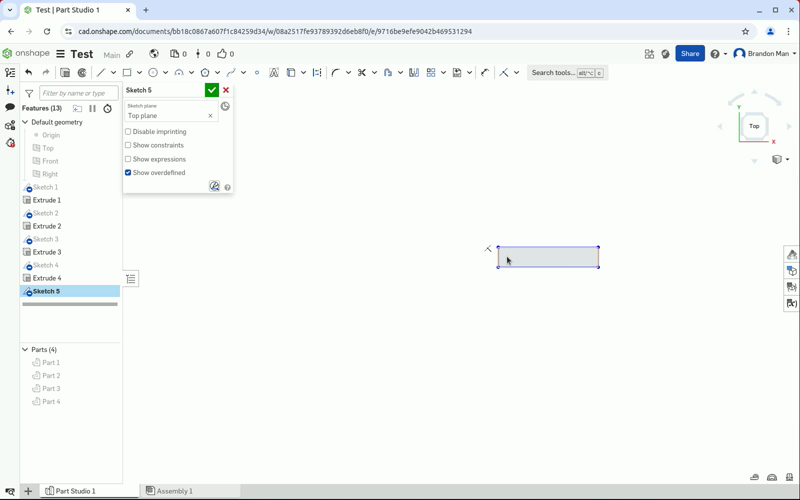
scroll(6)
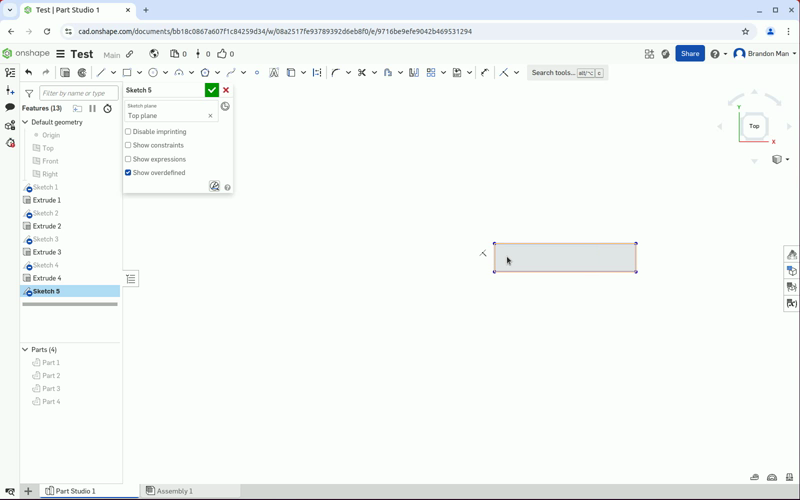
scroll(6)
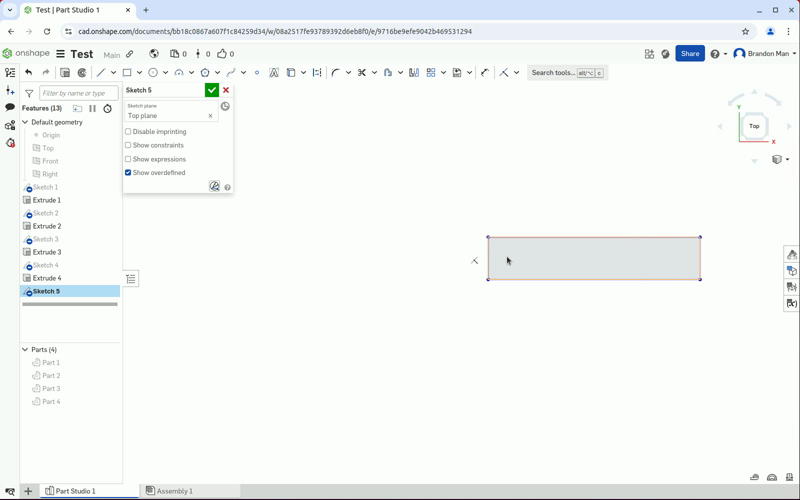
scroll(6)
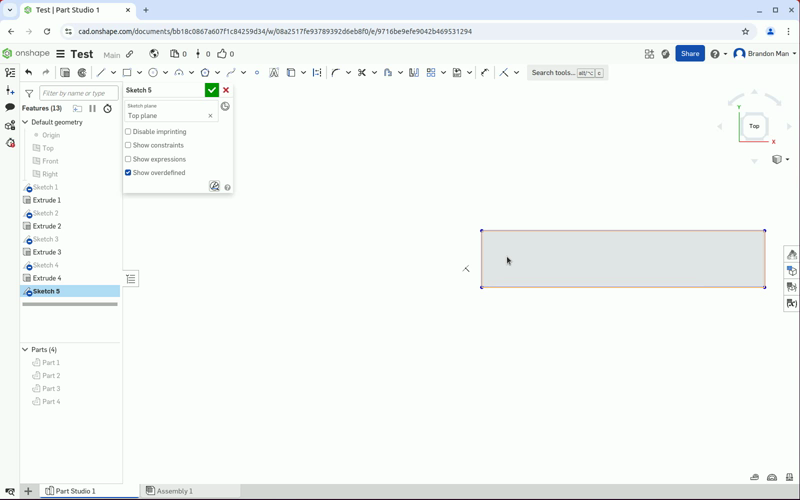
scroll(6)
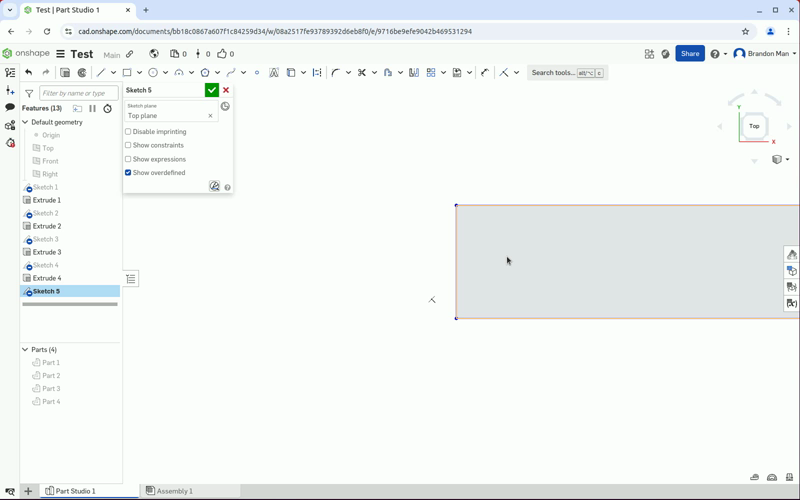
click(507, 256)
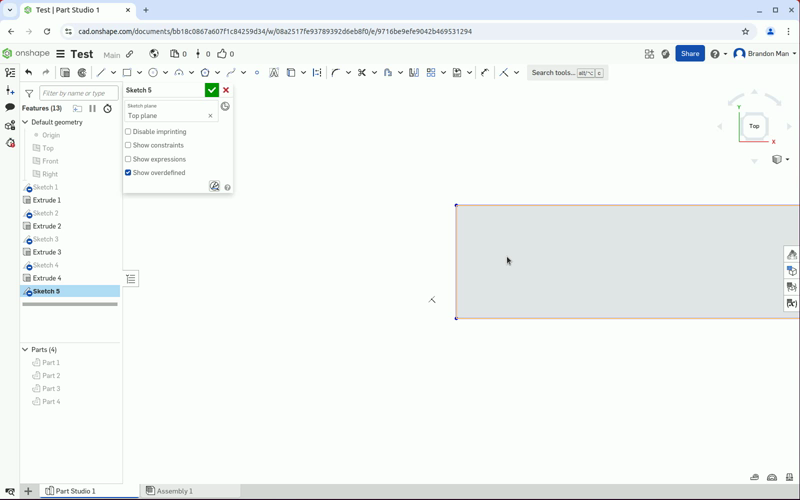
scroll(-6)
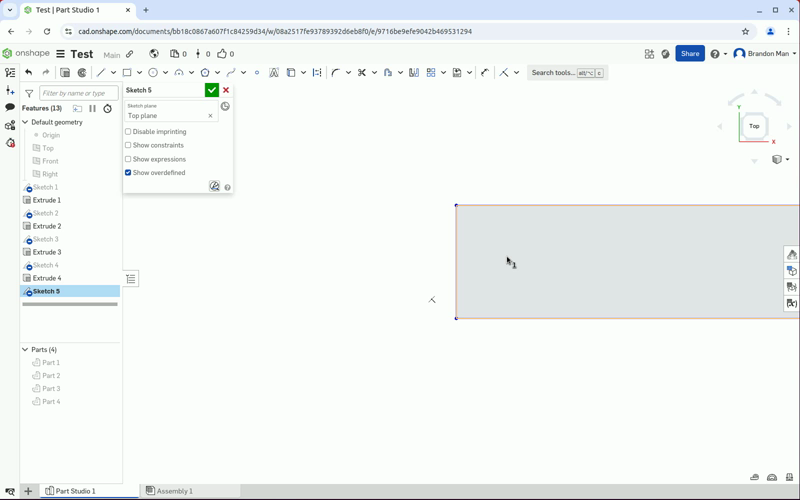
scroll(-6)
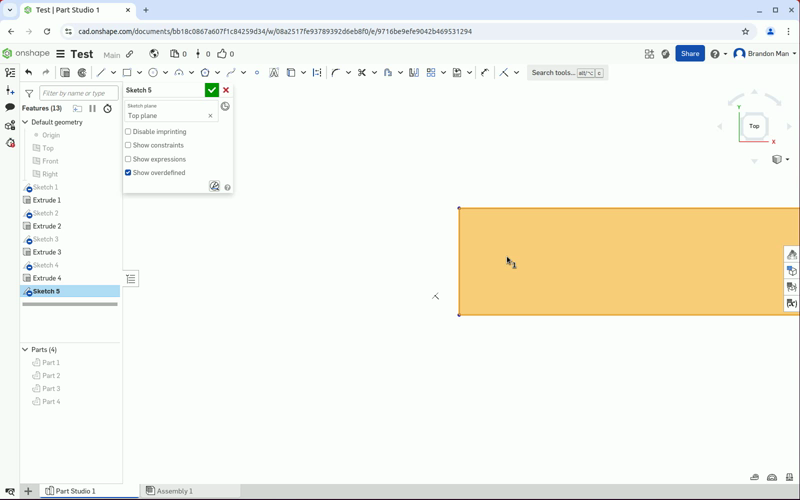
scroll(-6)
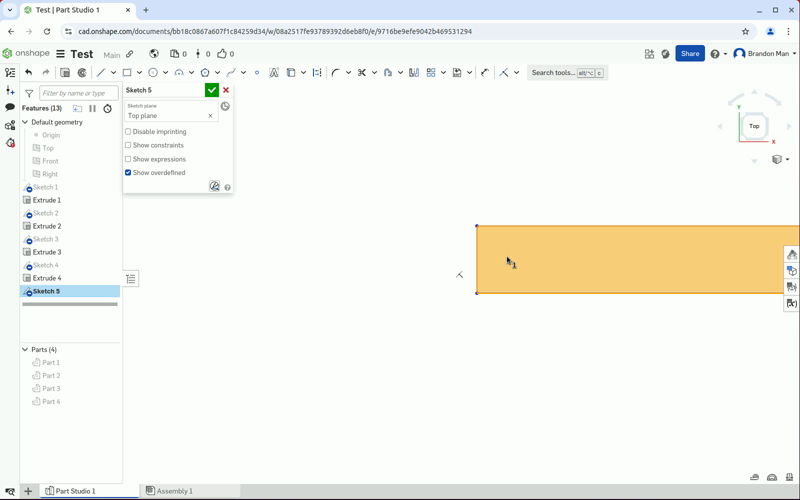
scroll(-6)
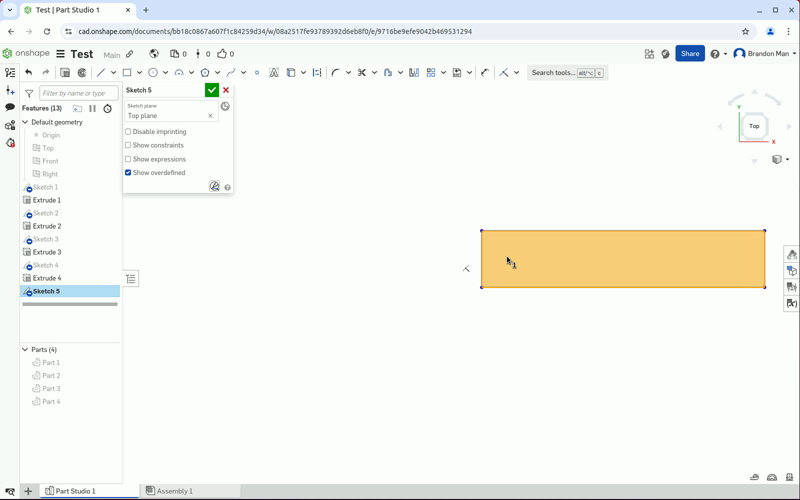
scroll(-6)
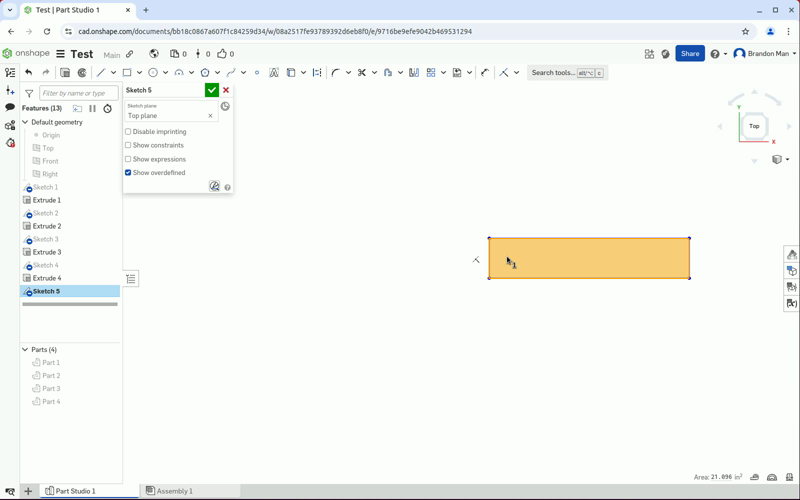
scroll(-6)
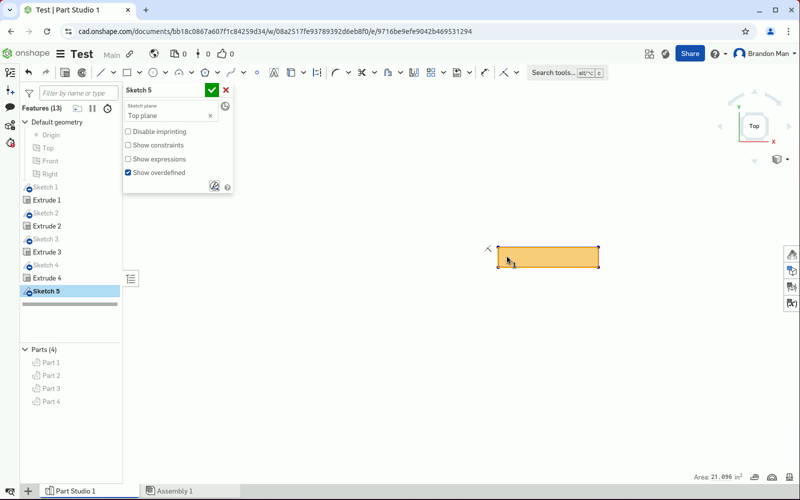
scroll(-6)
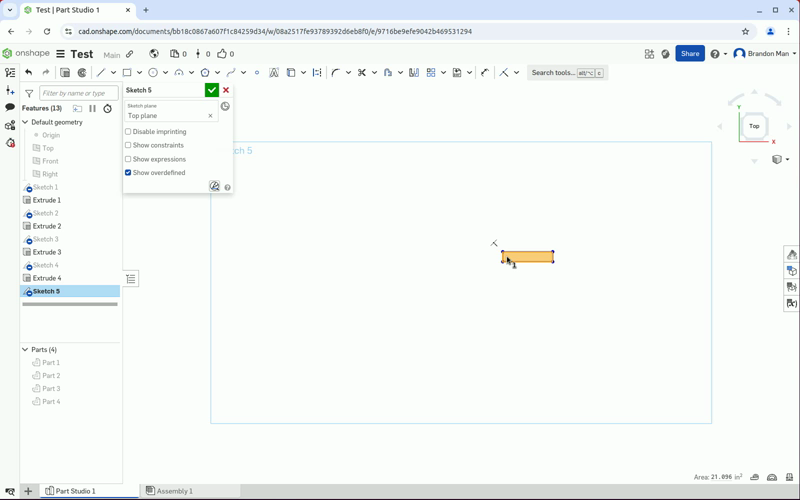
mouse_move(73, 352)
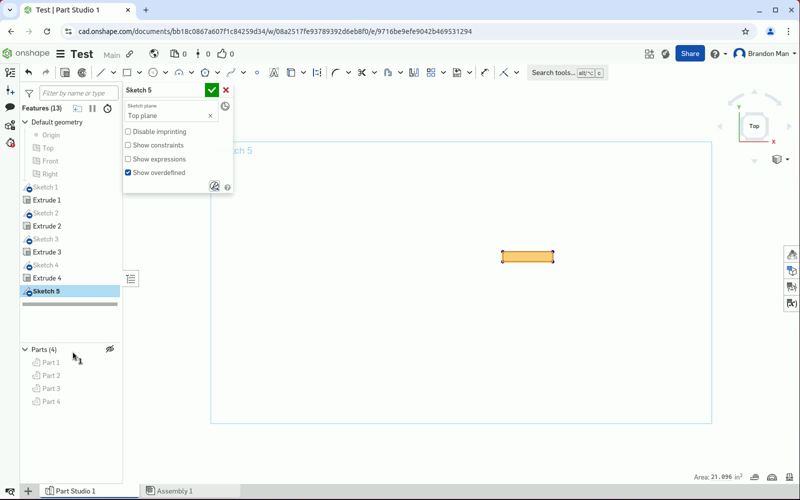
key(shift+y)
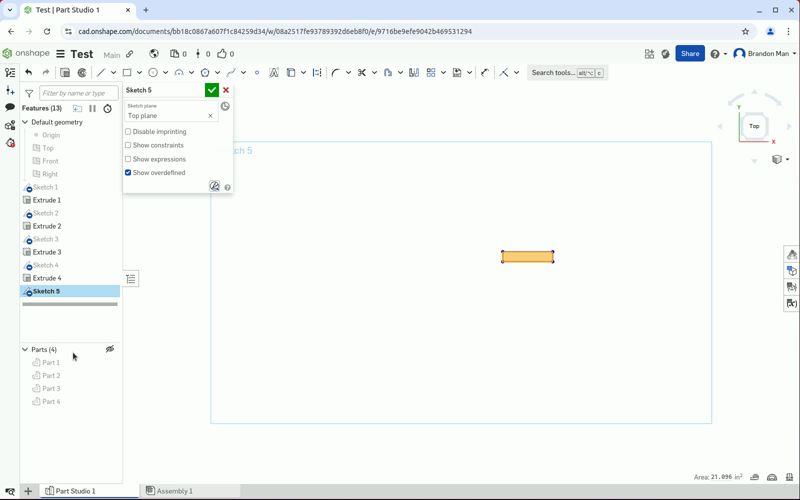
key(shift+e)
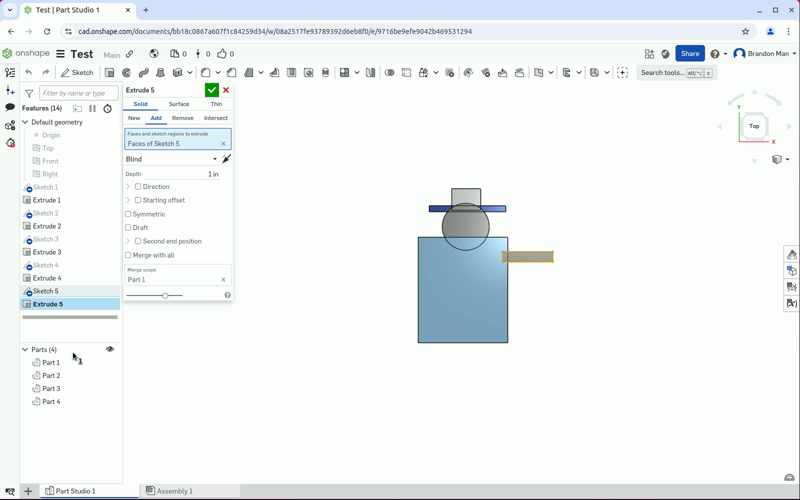
mouse_move(143, 106)
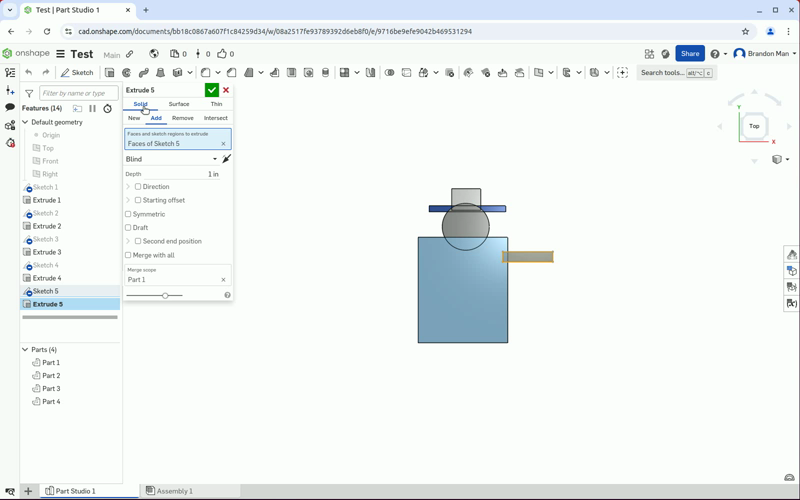
click(143, 106)
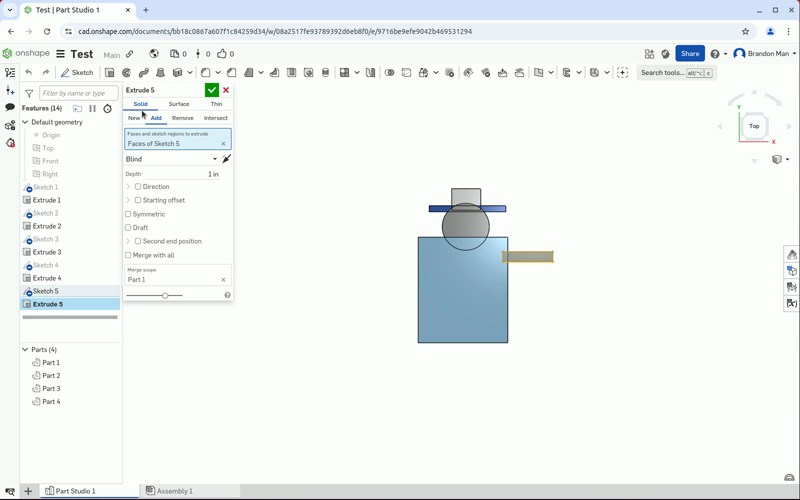
mouse_move(137, 120)
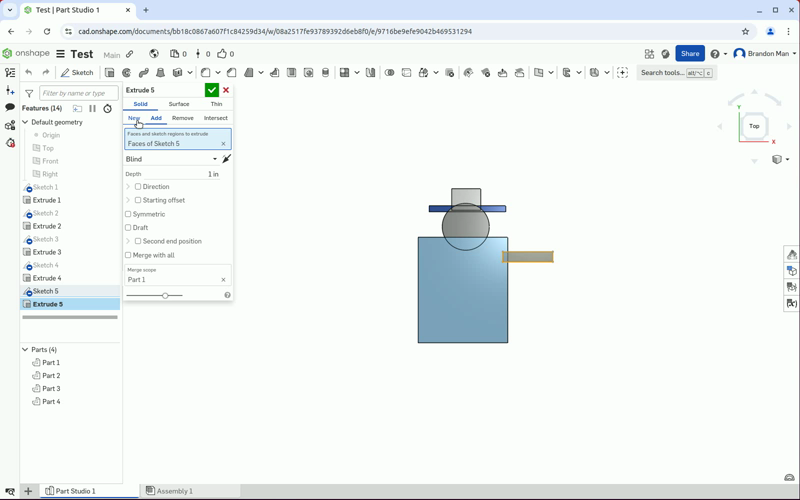
click(137, 120)
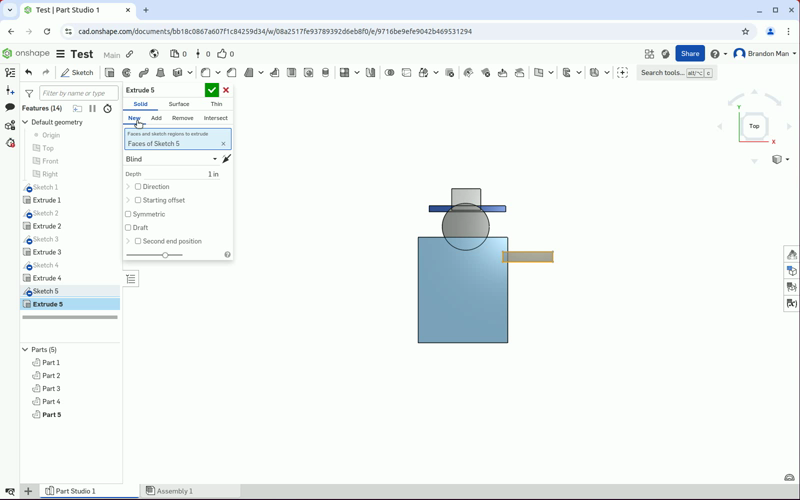
key(tab, 4)
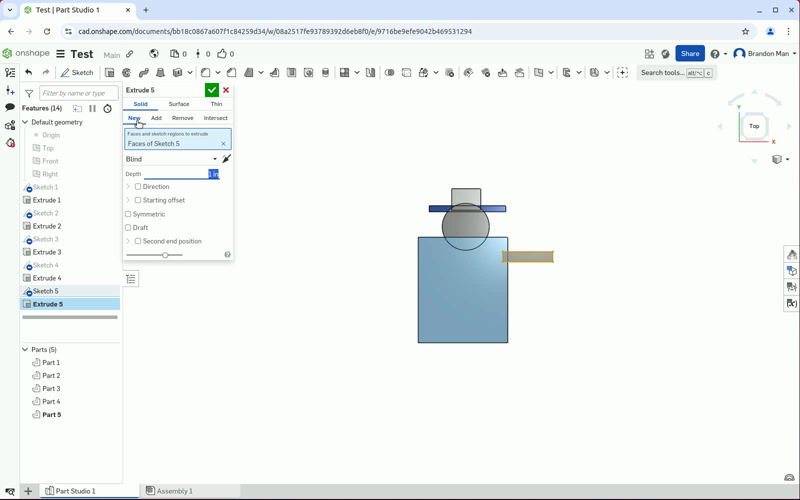
text(7.943)
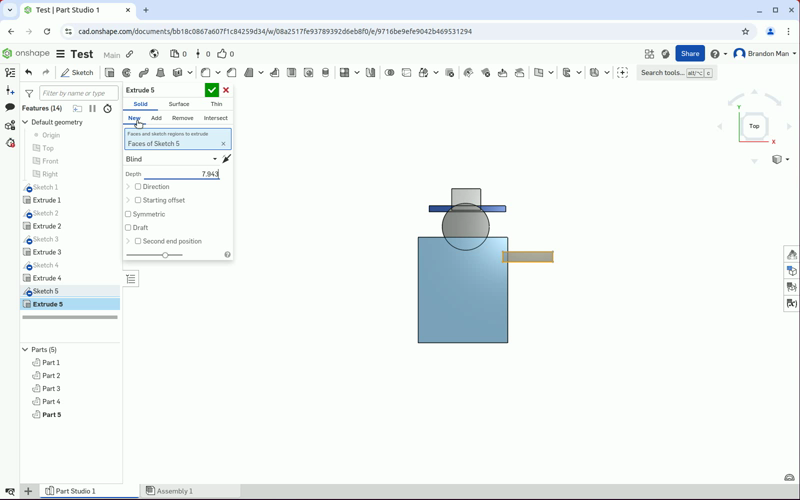
key(enter)
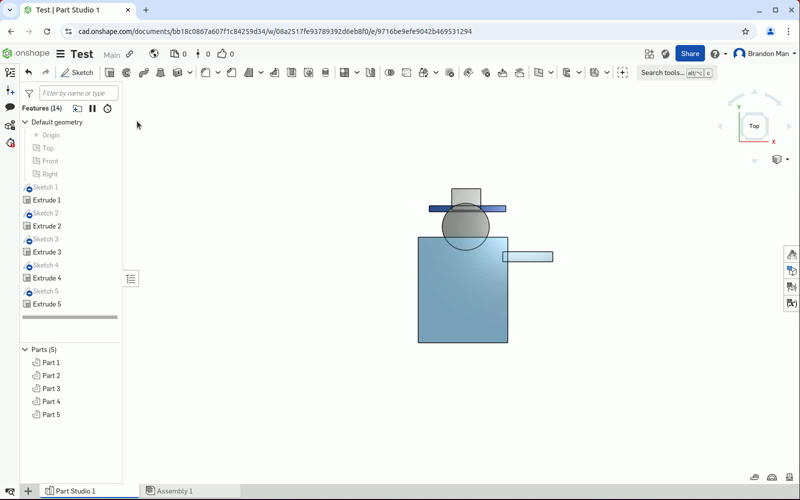
key(shift+h)
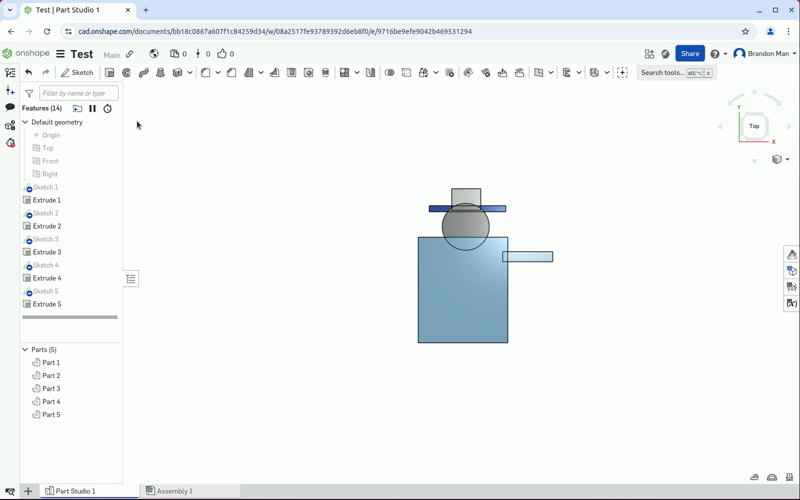
key(shift+h)
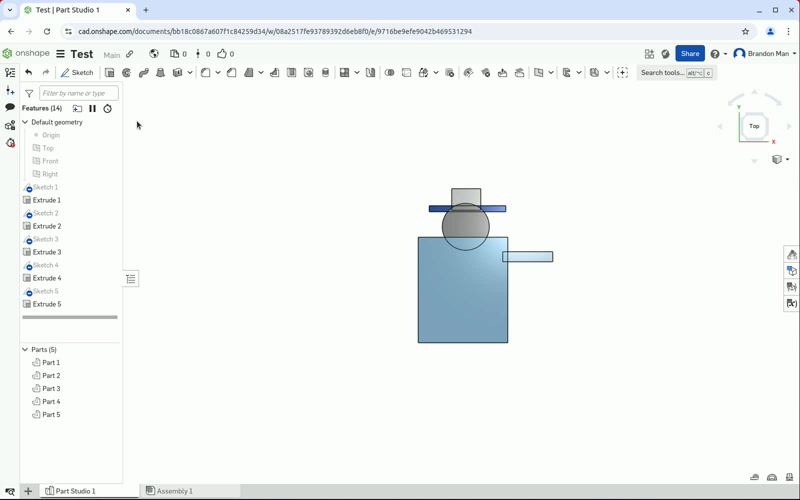
mouse_move(73, 189)
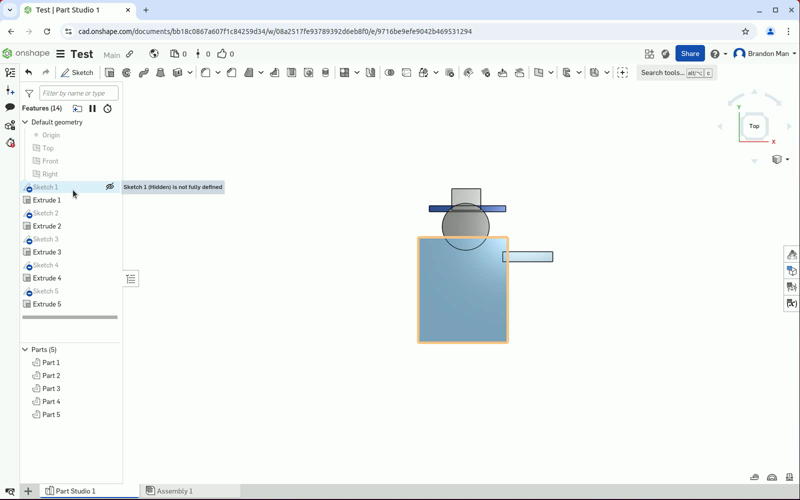
click(73, 189)
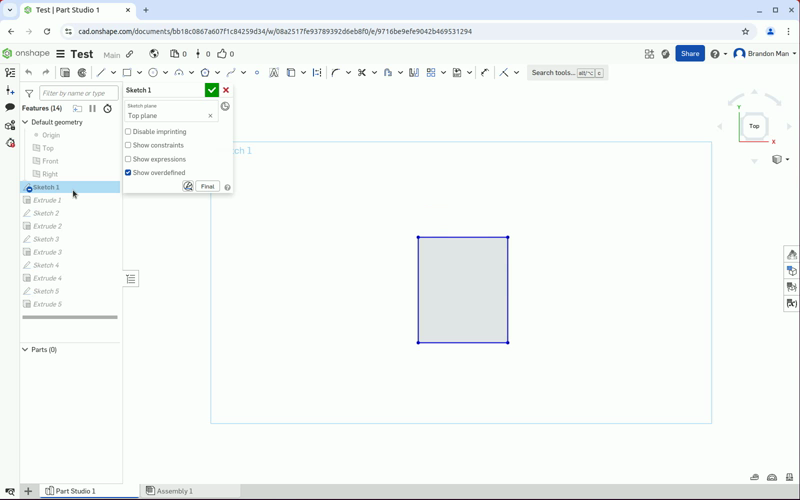
mouse_move(229, 92)
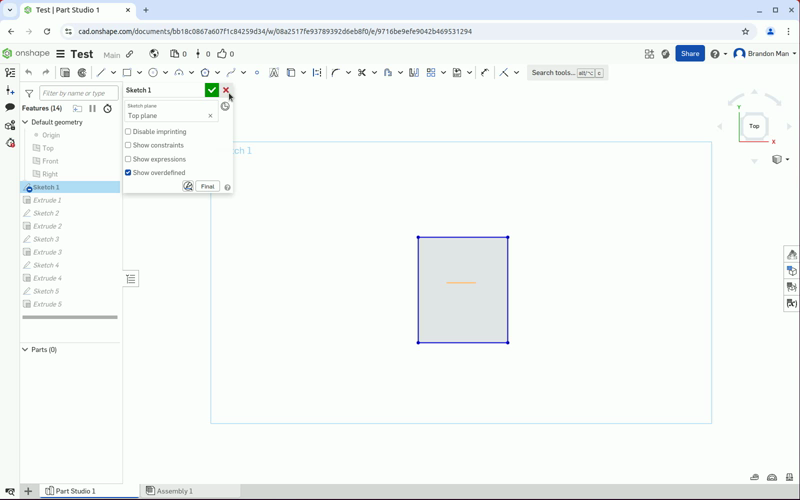
click(229, 92)
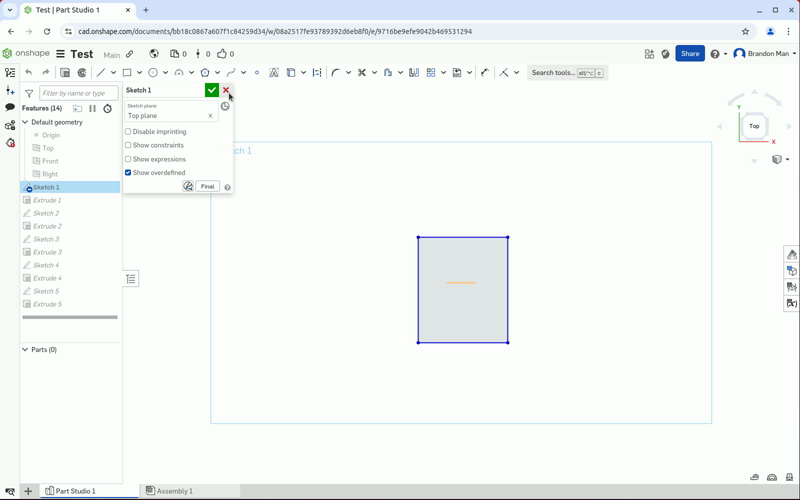
key(shift+s)
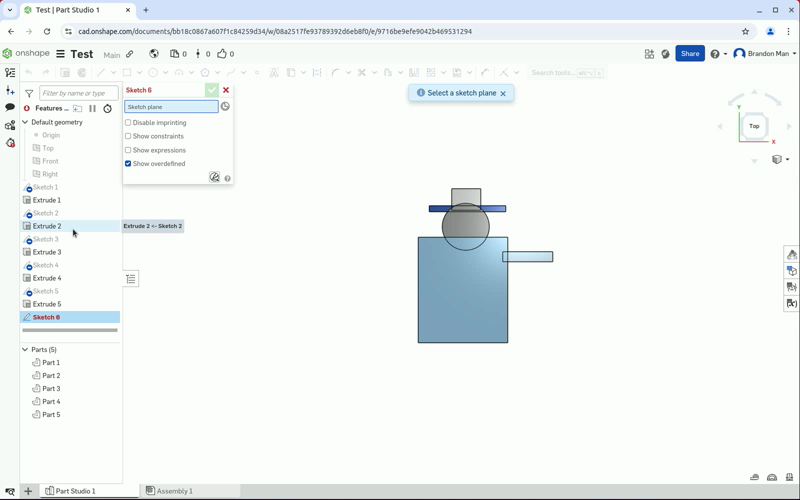
scroll(3)
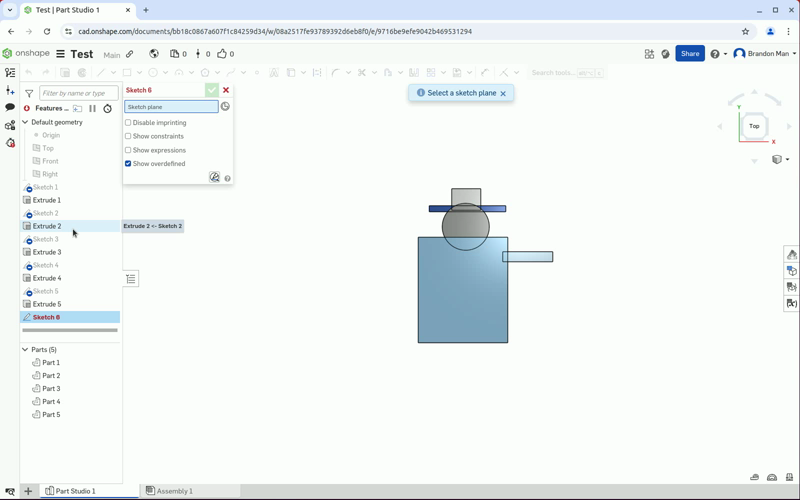
mouse_move(73, 150)
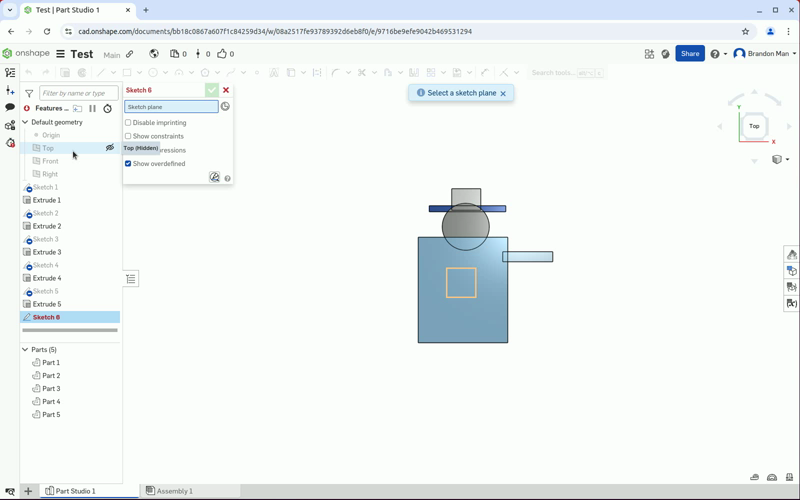
click(73, 150)
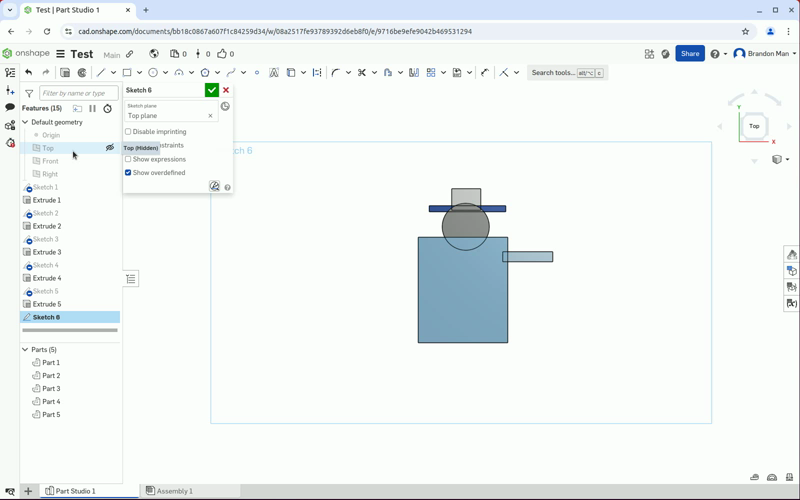
mouse_move(73, 352)
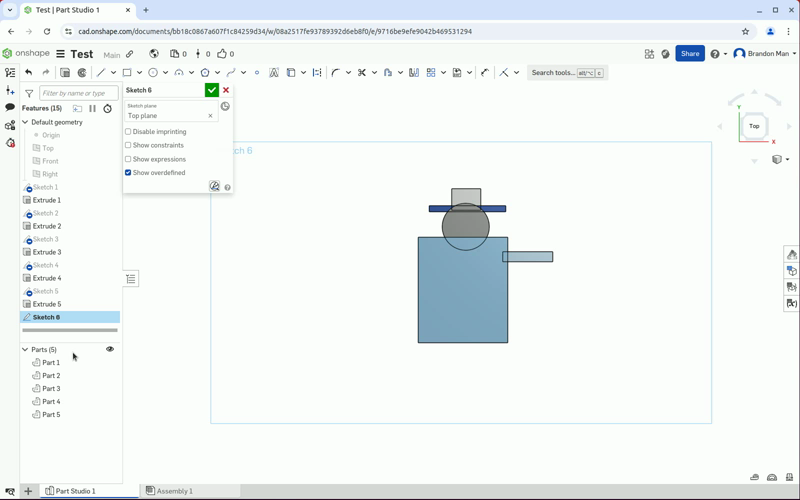
key(y)
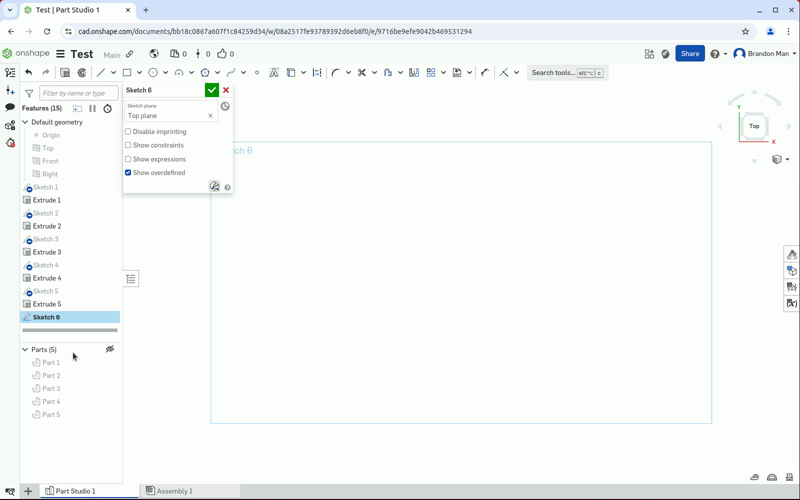
key(l)
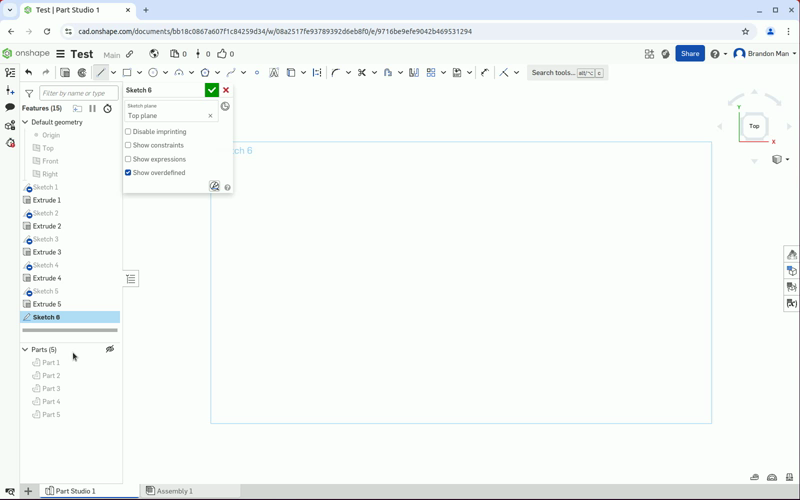
key_down(shift)
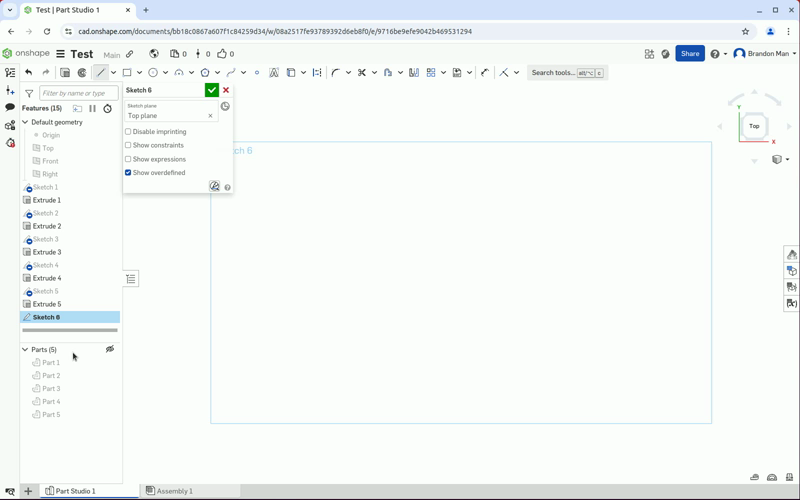
mouse_move(378, 262)
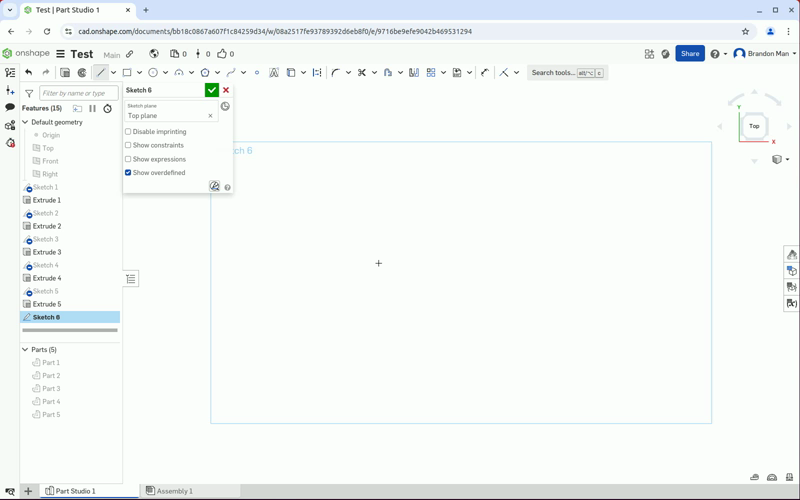
click(378, 262)
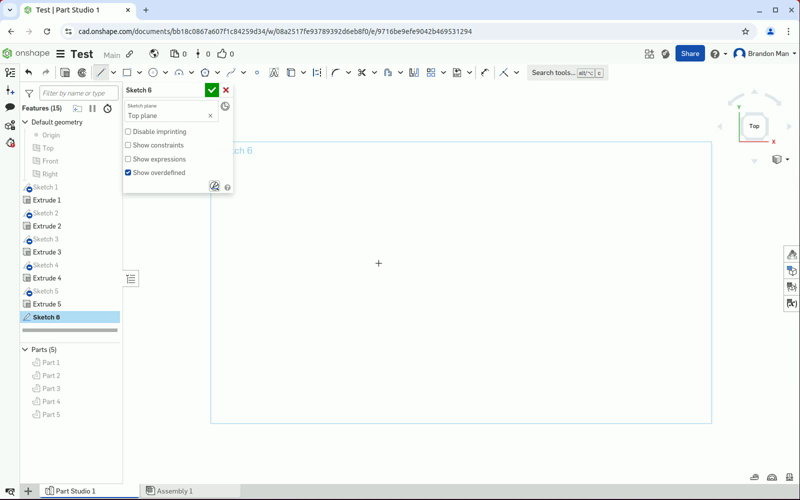
key_up(shift)
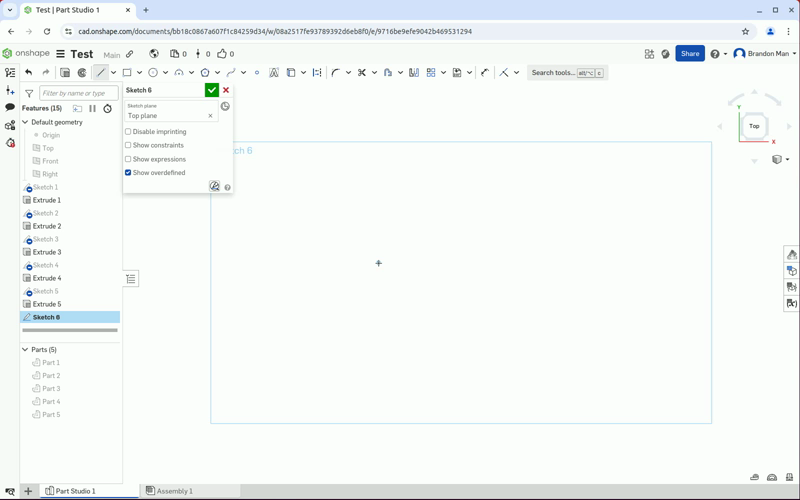
key_down(shift)
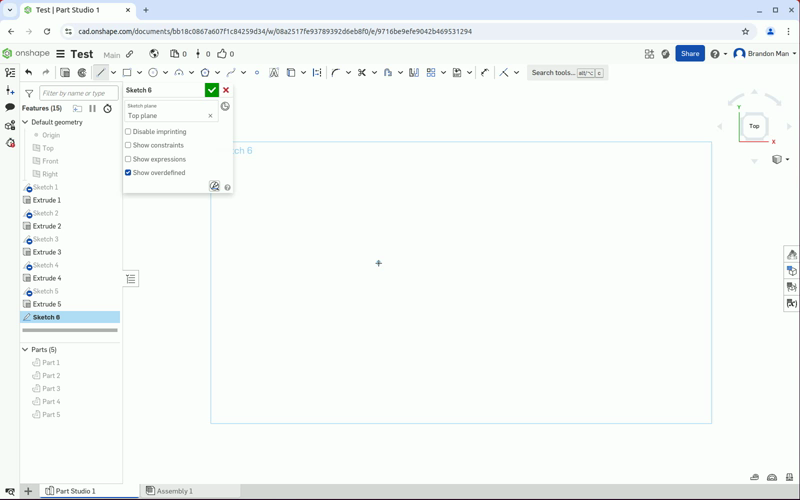
mouse_move(408, 262)
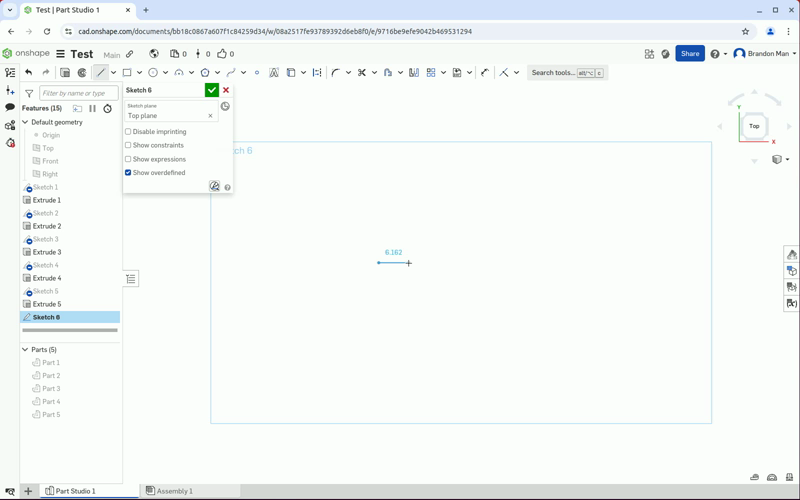
mouse_move(427, 262)
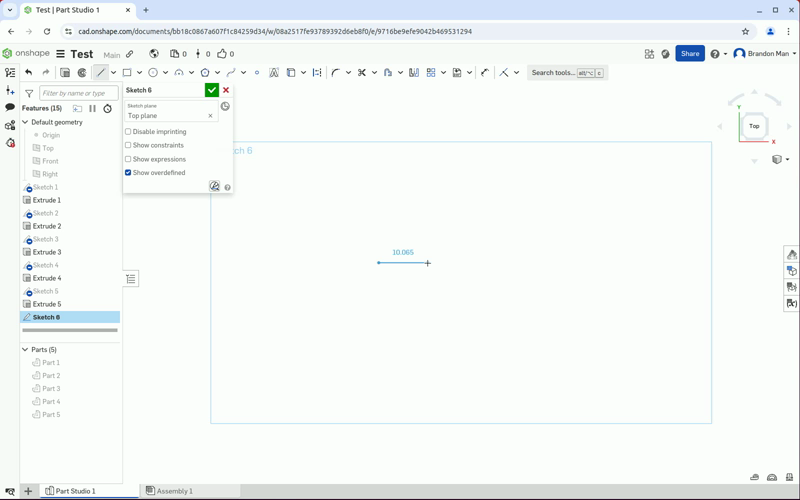
click(427, 262)
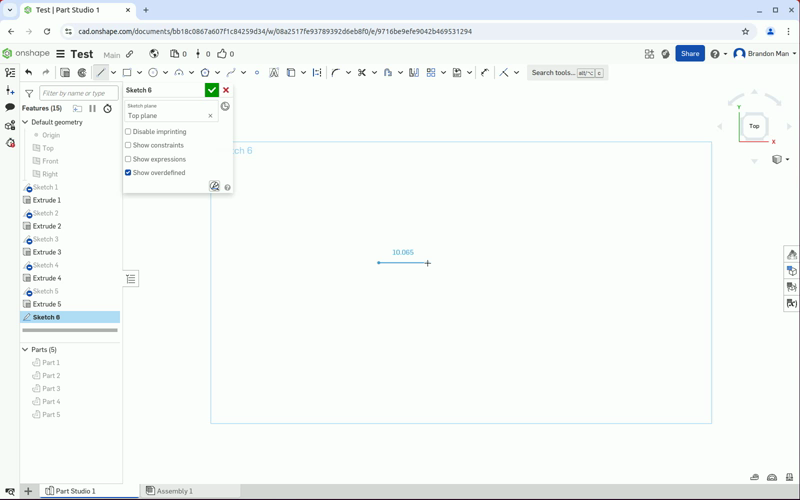
key_up(shift)
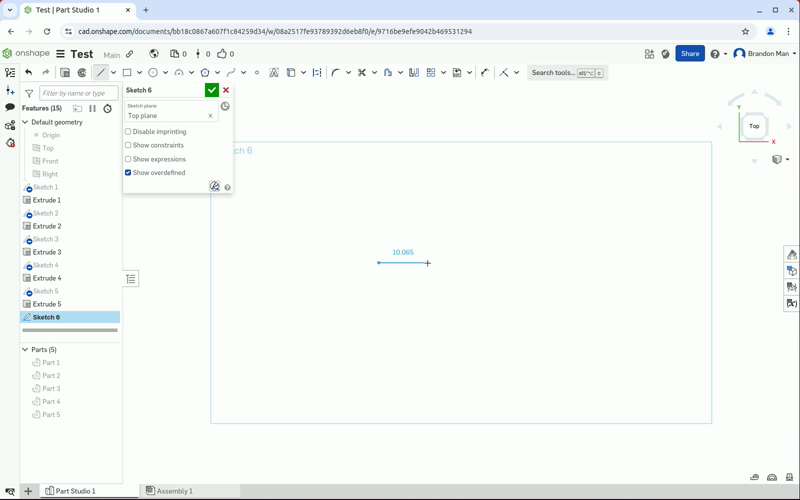
key_down(shift)
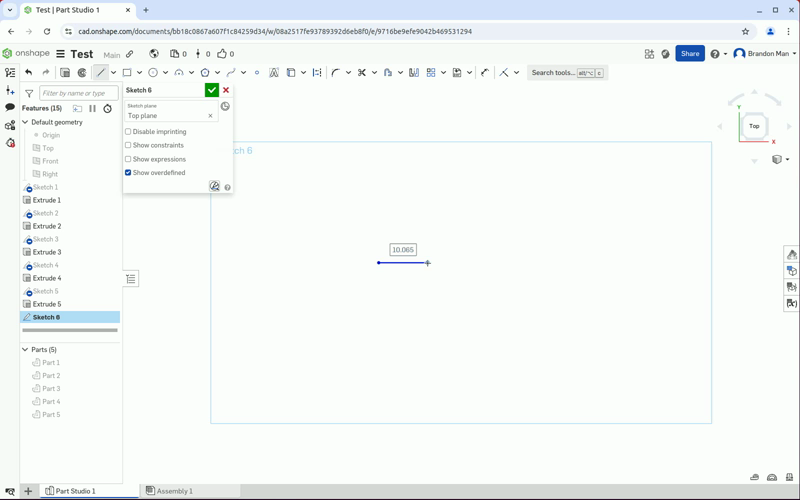
mouse_move(457, 262)
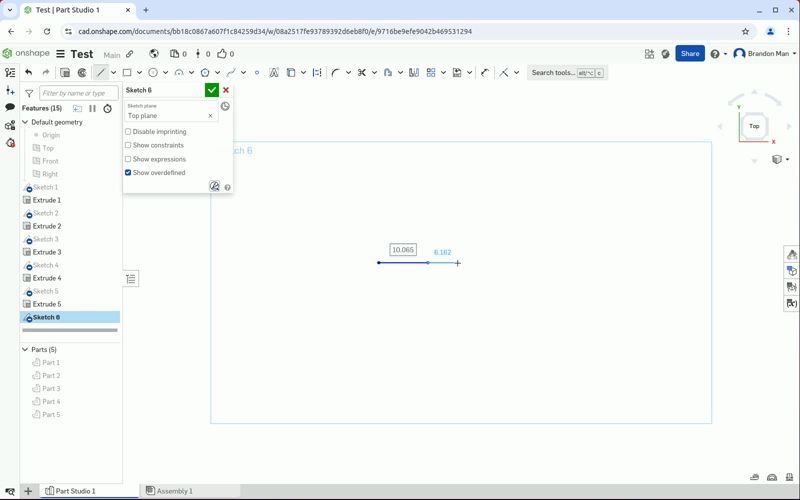
mouse_move(427, 252)
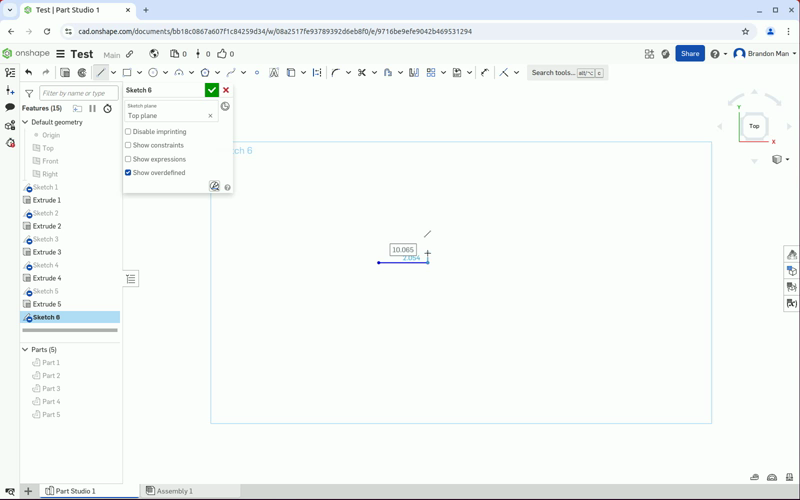
click(427, 252)
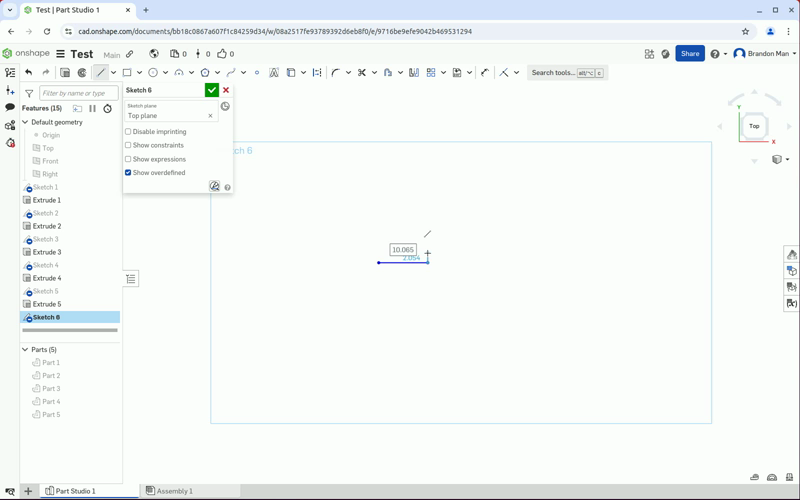
key_up(shift)
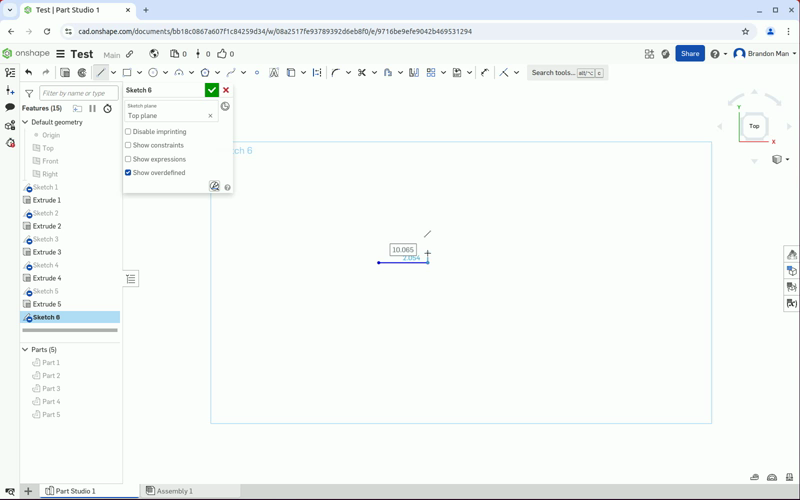
key_down(shift)
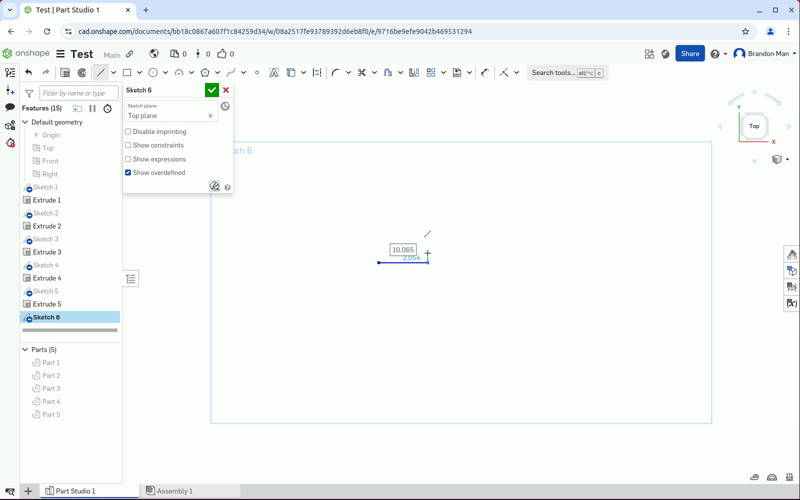
mouse_move(457, 252)
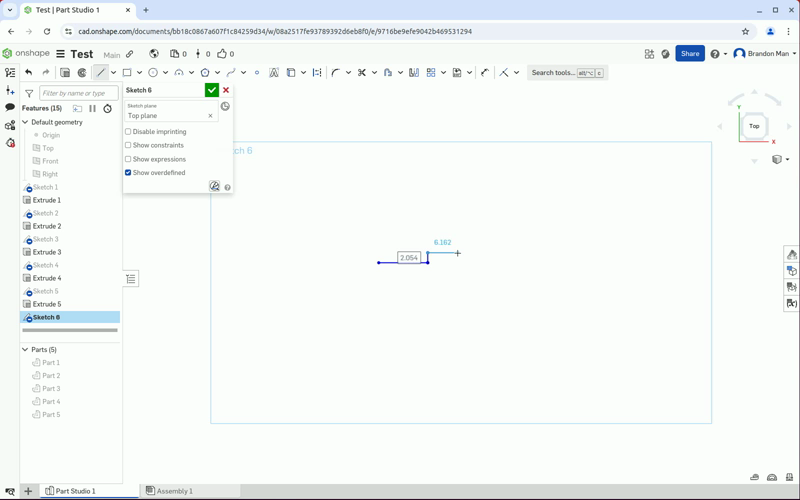
mouse_move(378, 252)
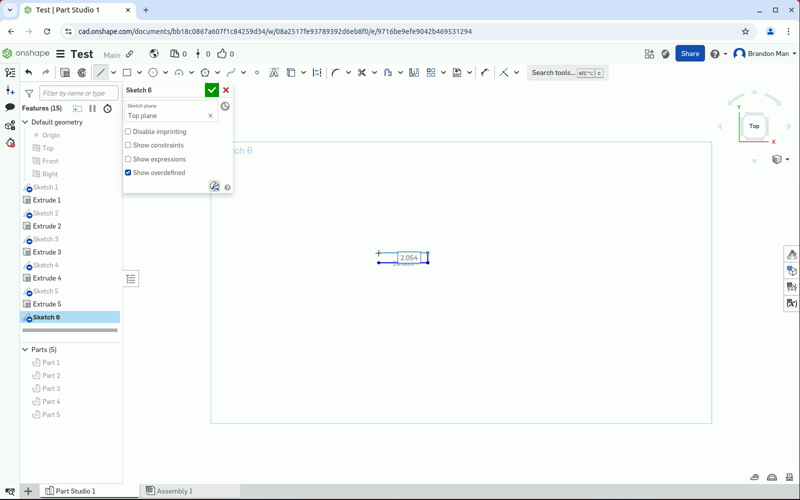
click(378, 252)
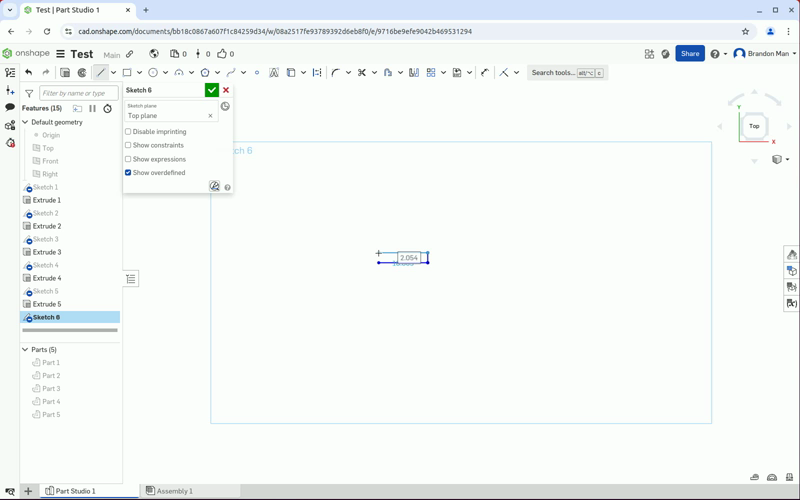
key_up(shift)
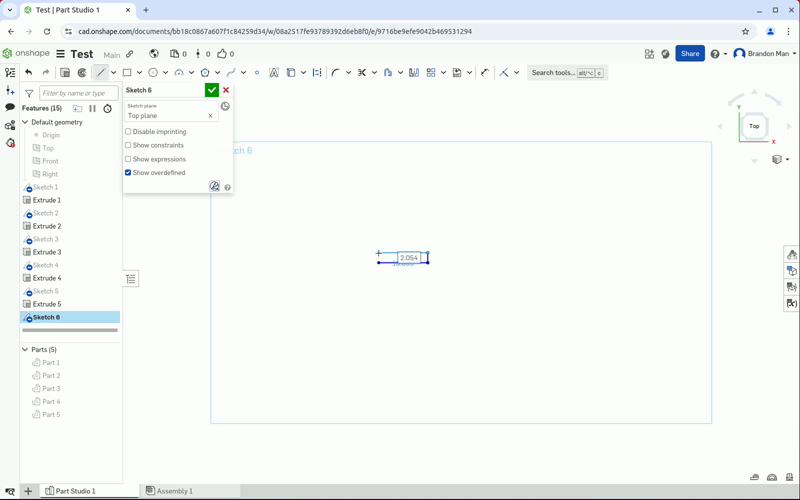
mouse_move(408, 252)
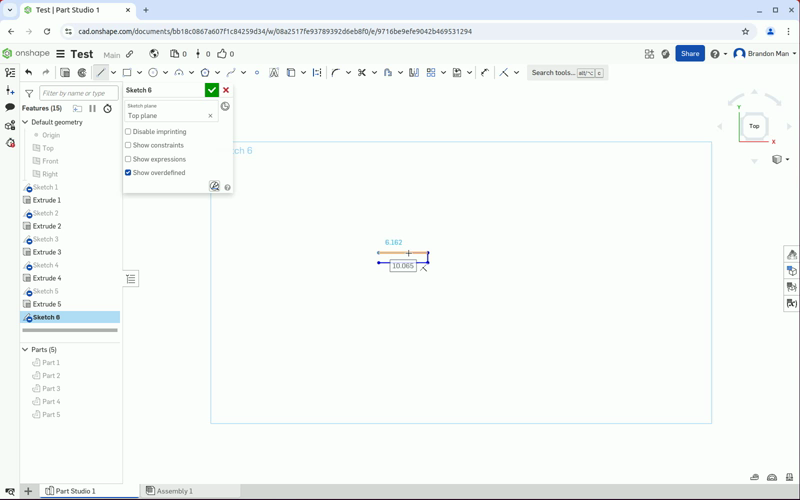
key_down(shift)
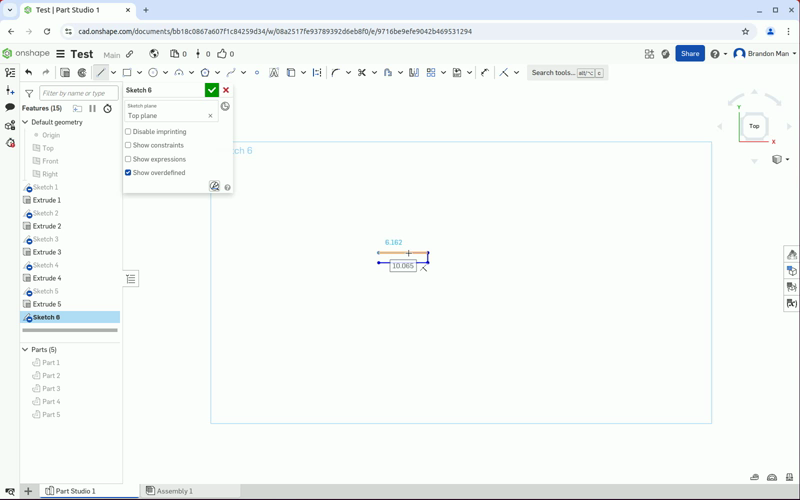
mouse_move(378, 262)
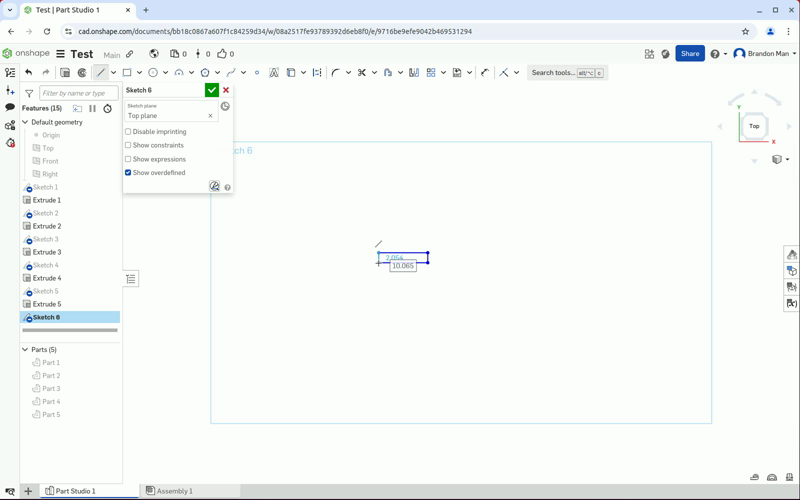
key_up(shift)
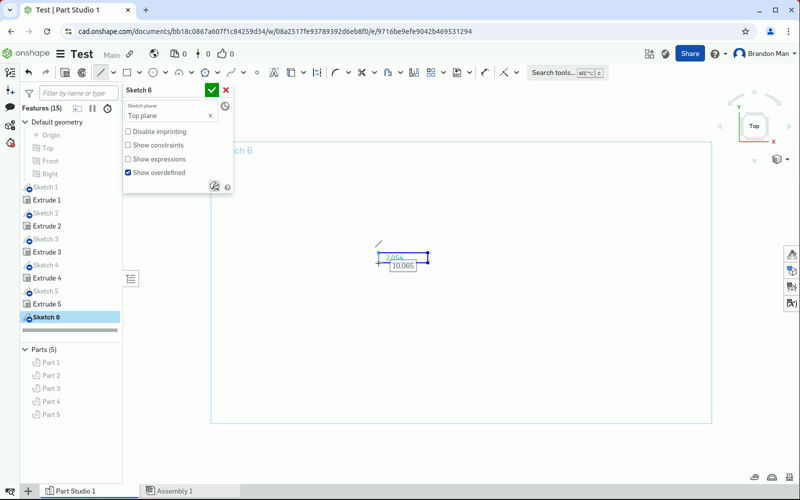
click(378, 262)
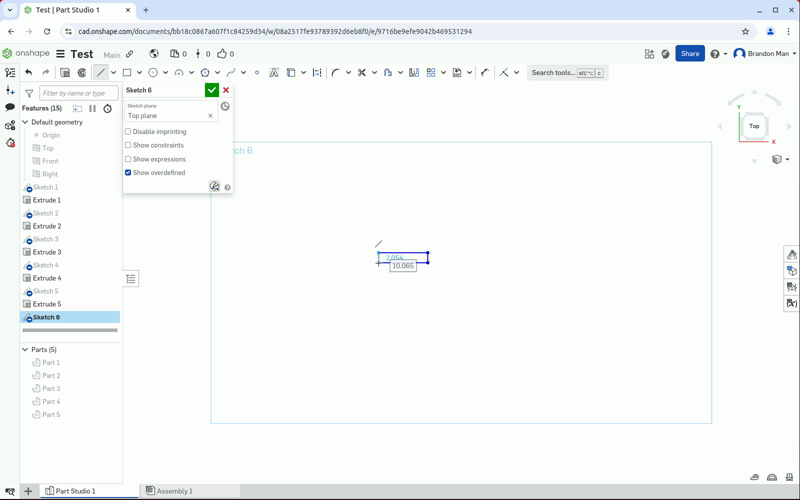
key(esc)
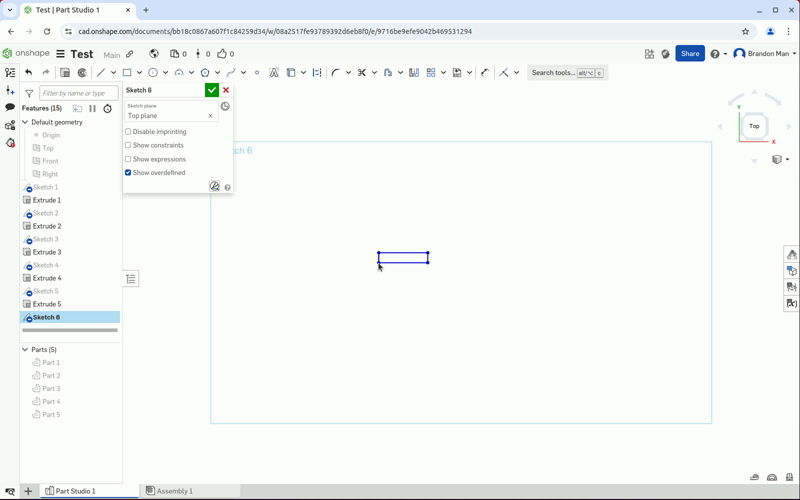
mouse_move(412, 255)
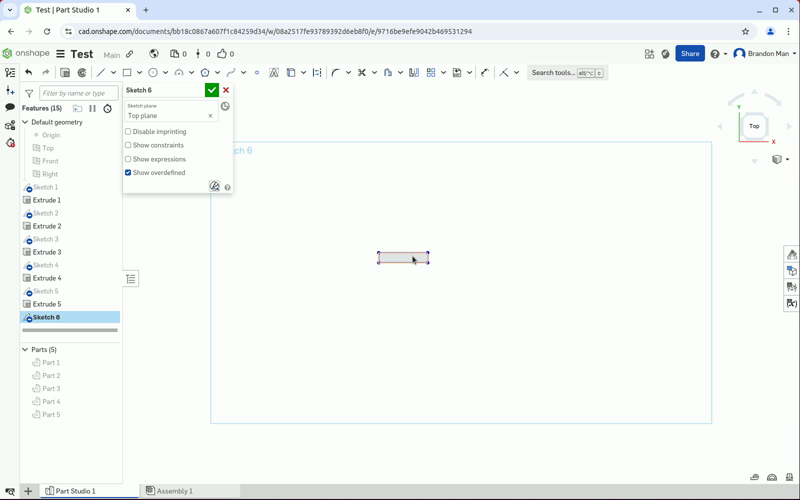
scroll(6)
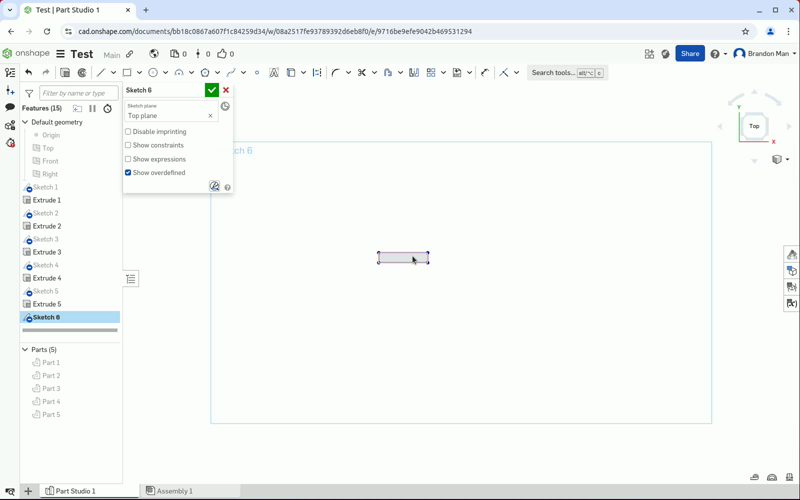
scroll(6)
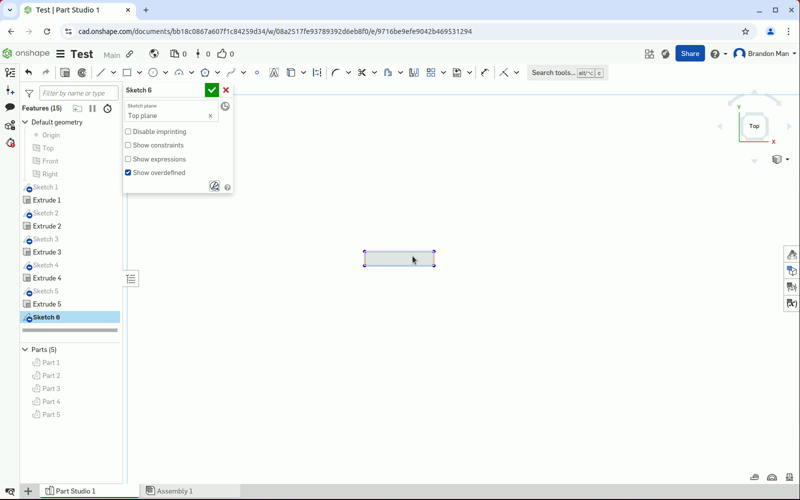
scroll(6)
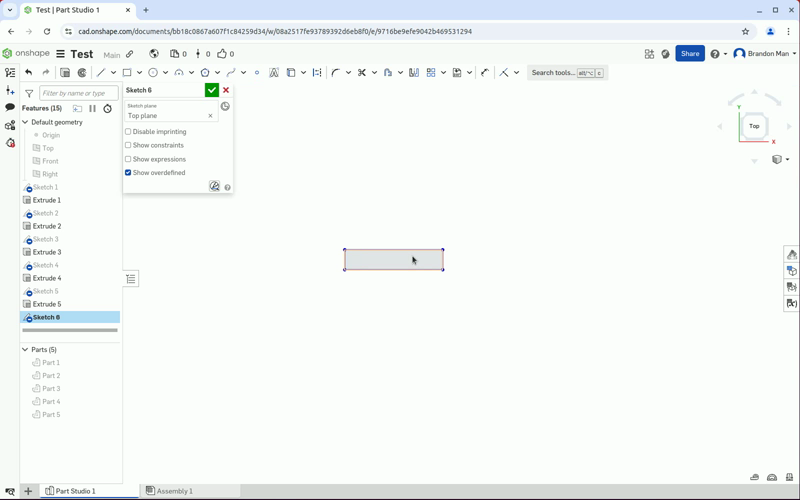
scroll(6)
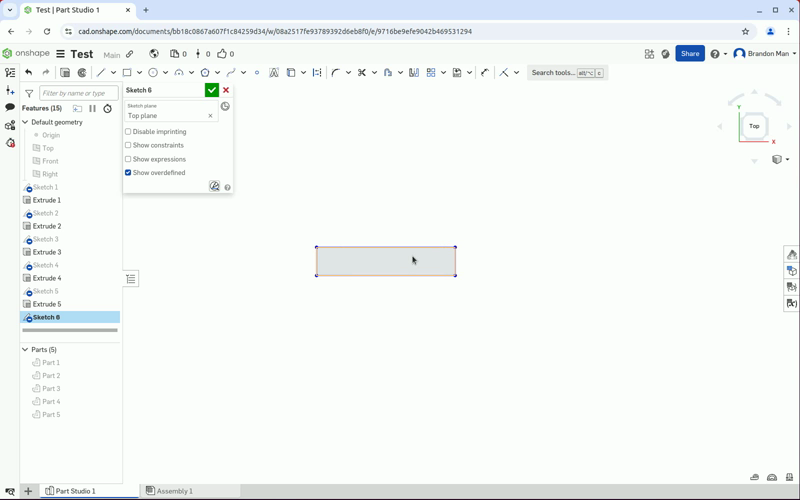
scroll(6)
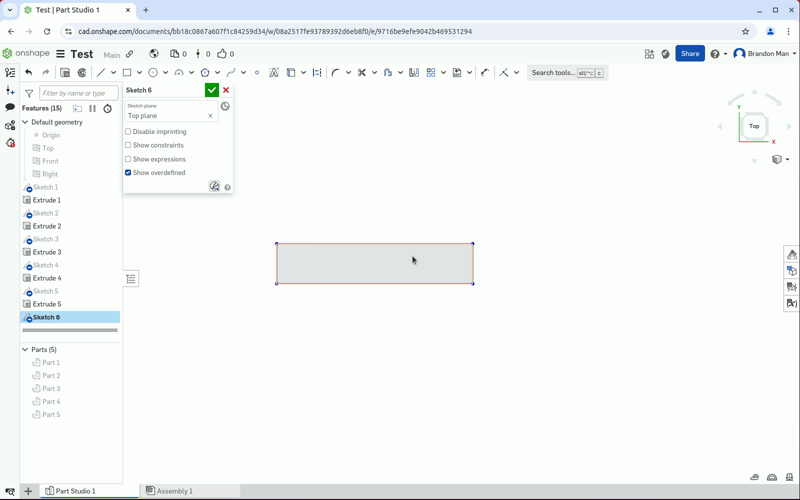
scroll(6)
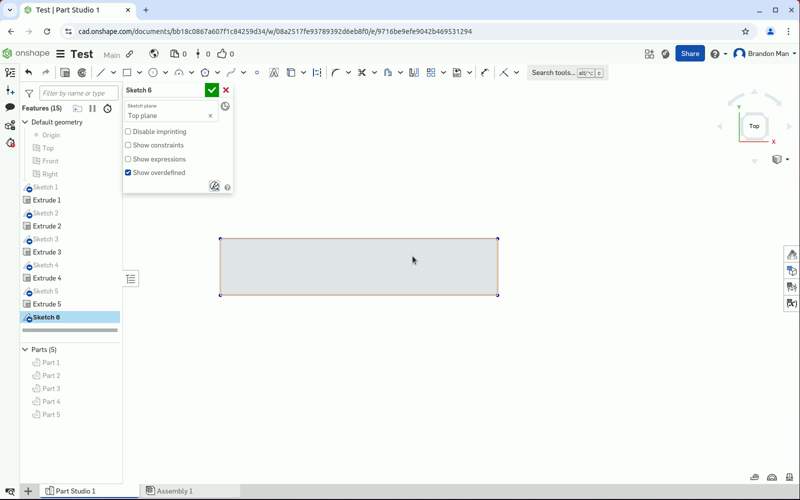
scroll(6)
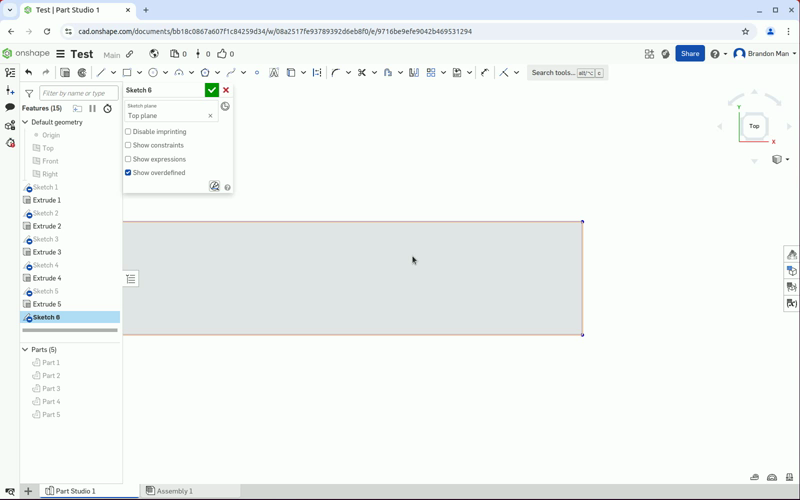
click(412, 255)
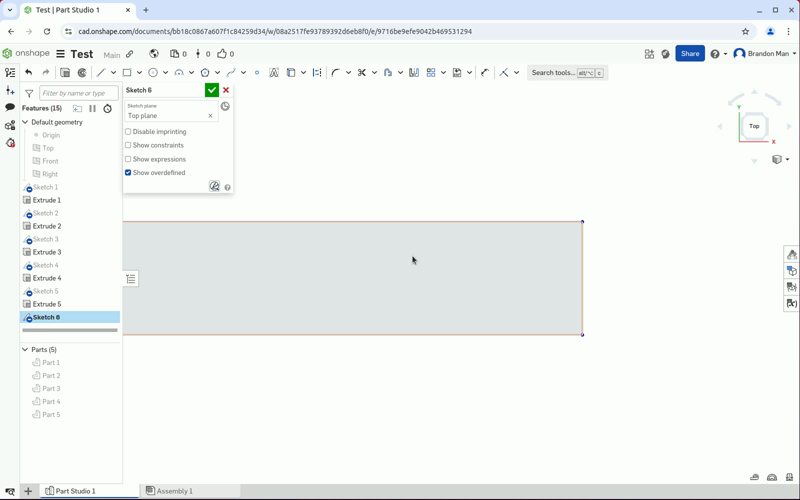
scroll(-6)
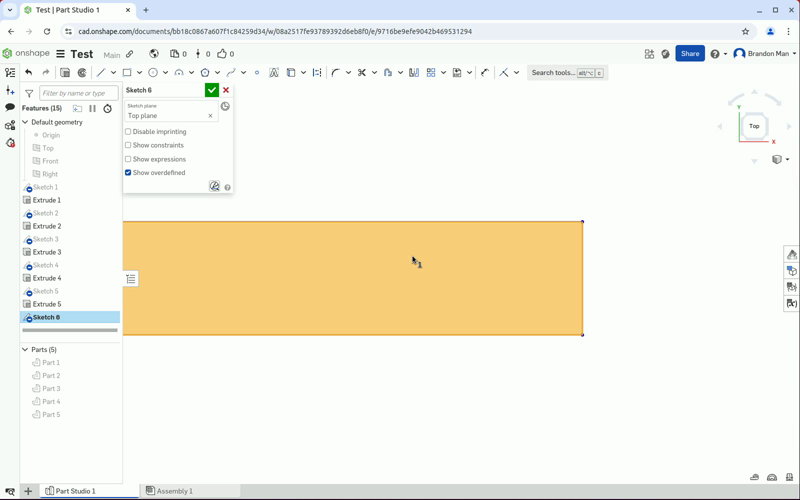
scroll(-6)
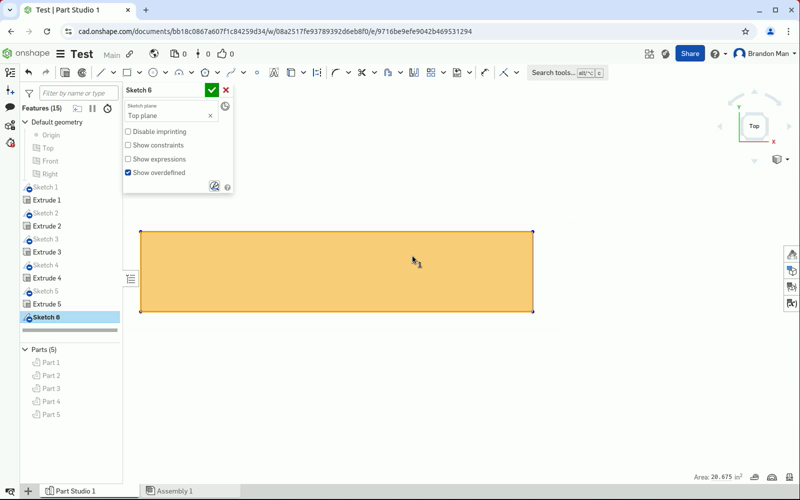
scroll(-6)
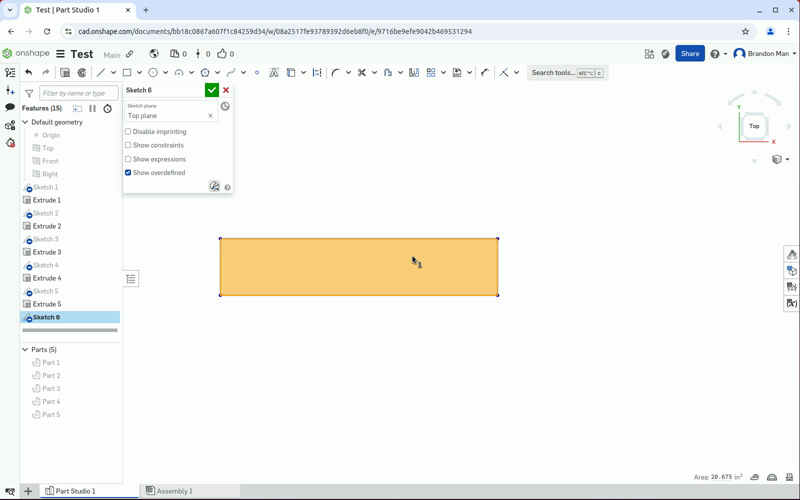
scroll(-6)
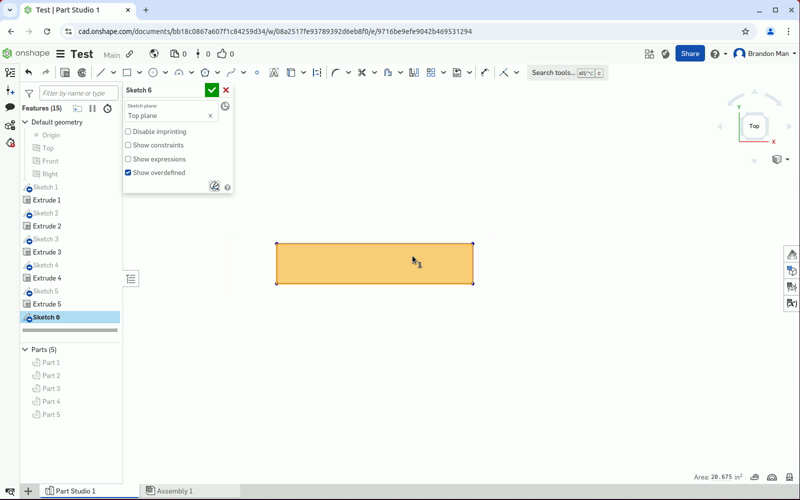
scroll(-6)
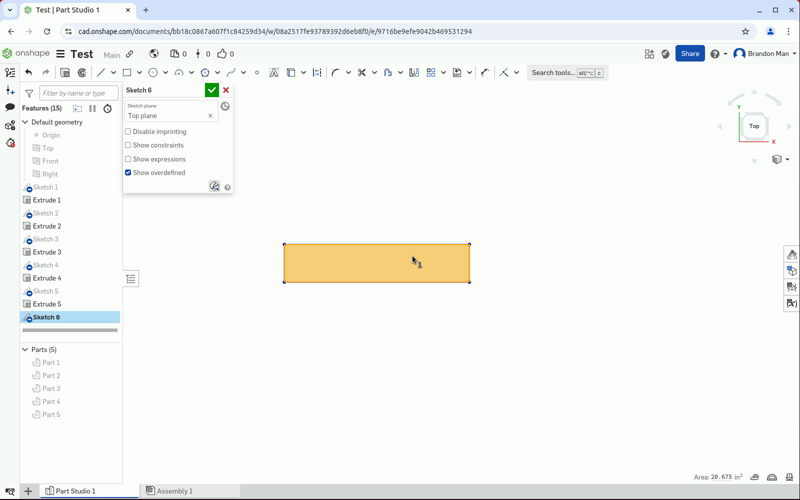
scroll(-6)
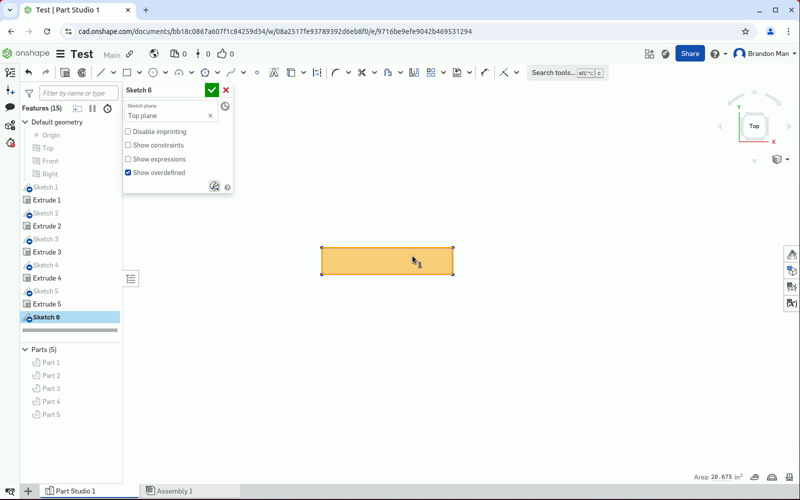
scroll(-6)
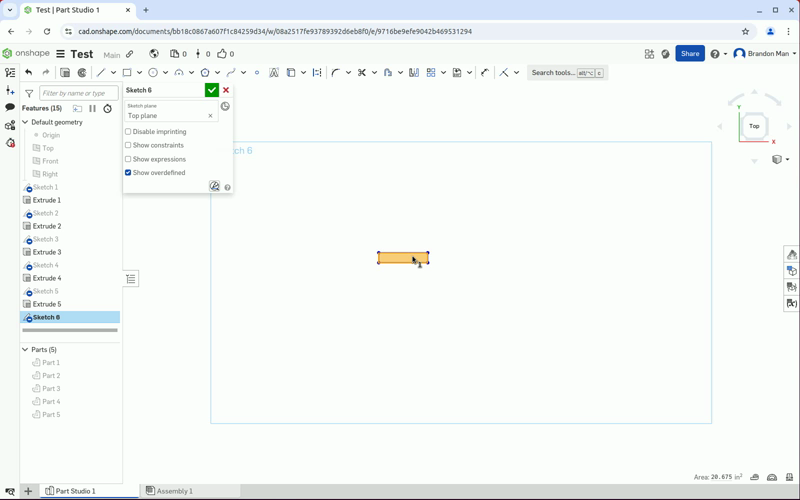
mouse_move(73, 352)
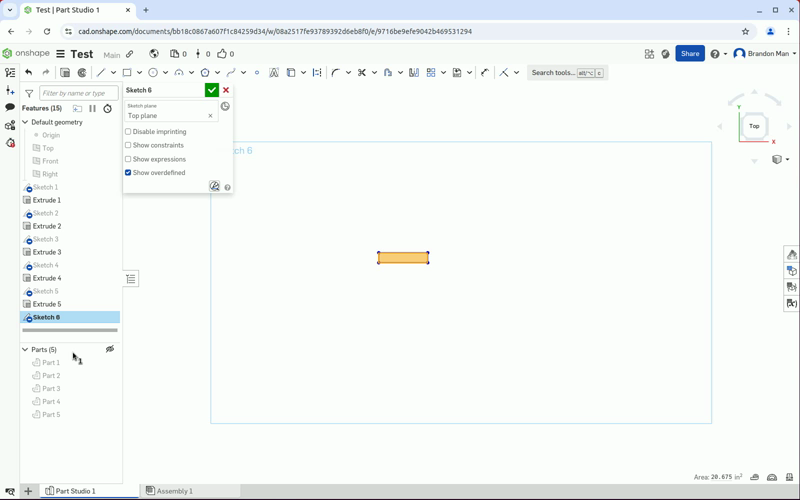
key(shift+y)
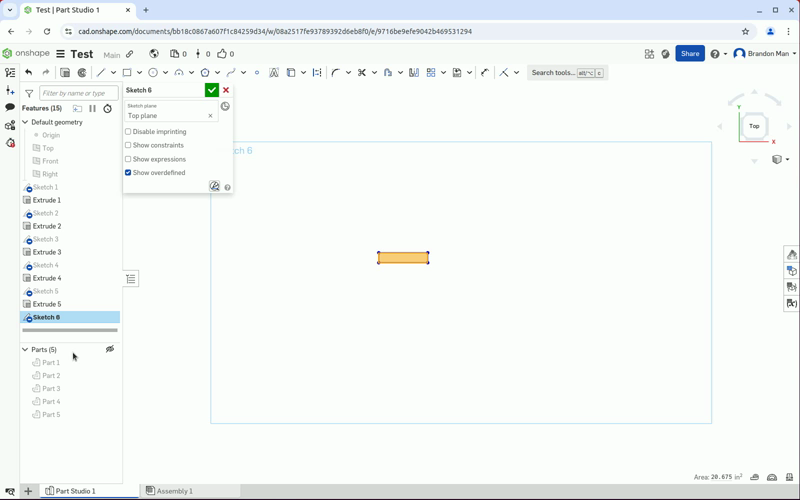
key(shift+e)
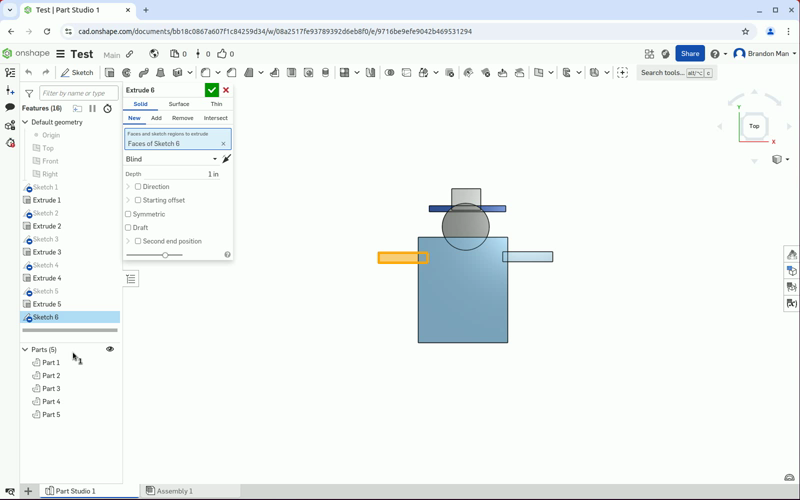
mouse_move(143, 106)
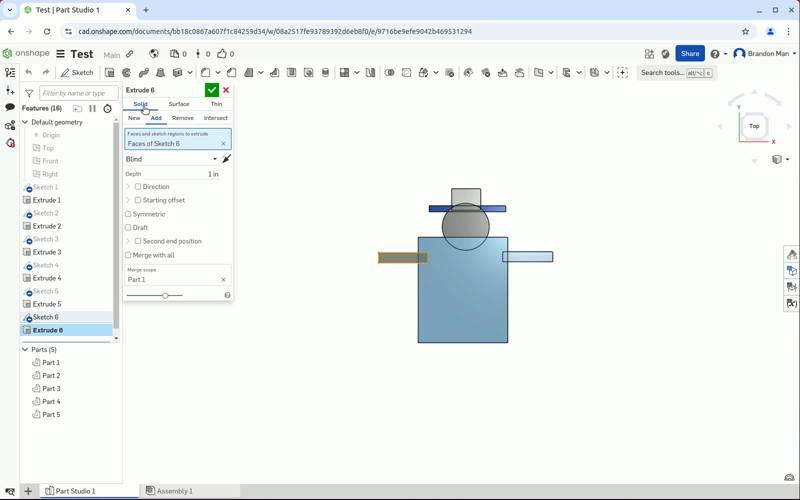
click(143, 106)
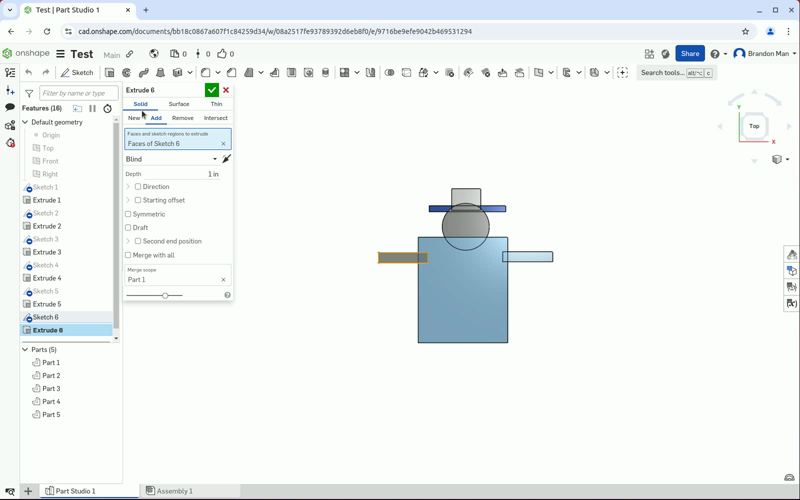
mouse_move(137, 120)
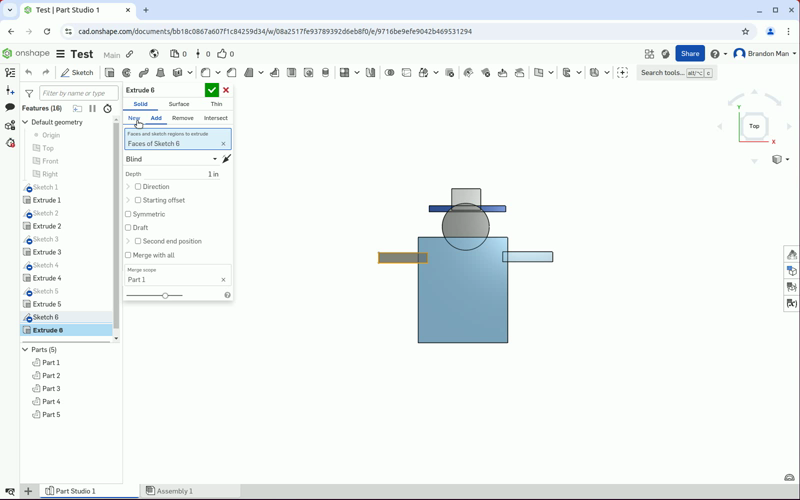
click(137, 120)
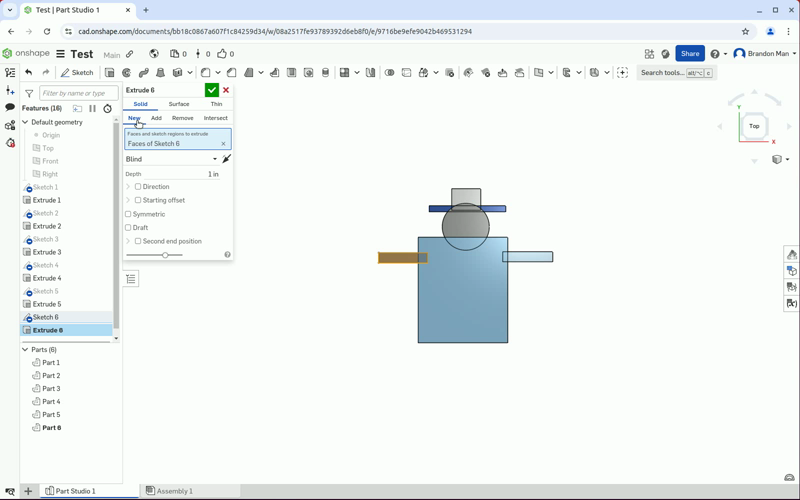
key(tab, 4)
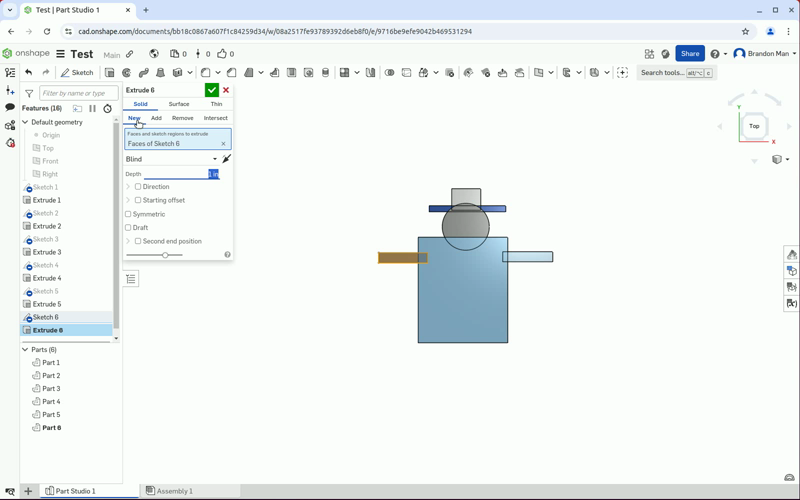
text(7.943)
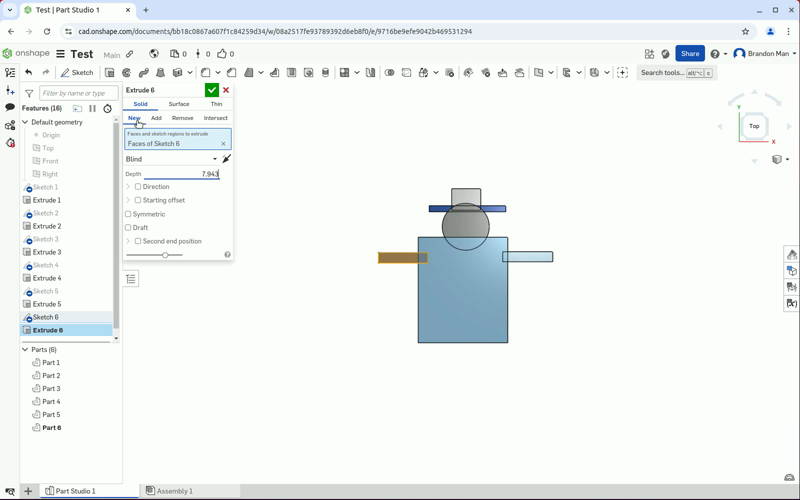
key(enter)
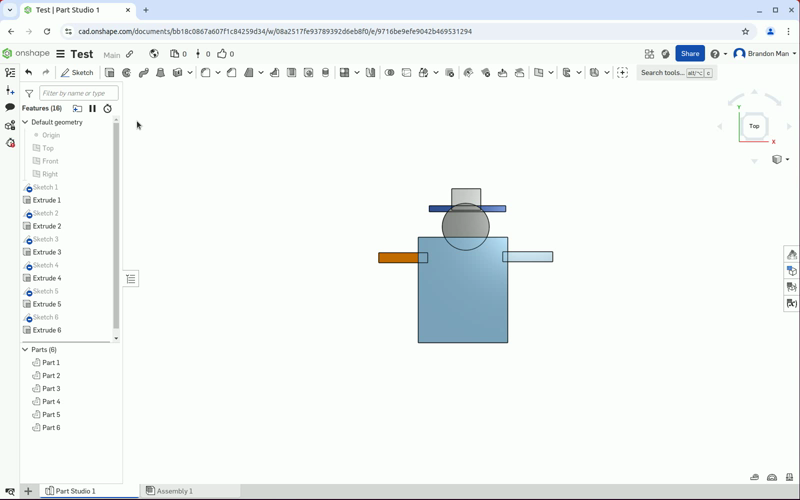
key(shift+h)
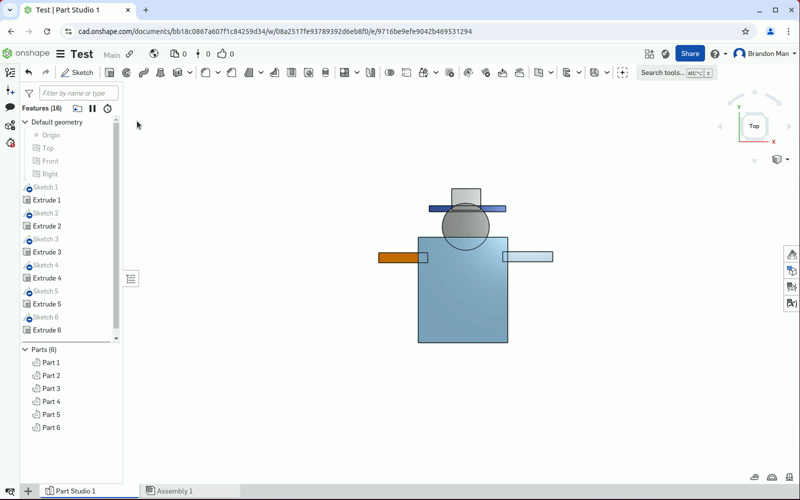
key(shift+h)
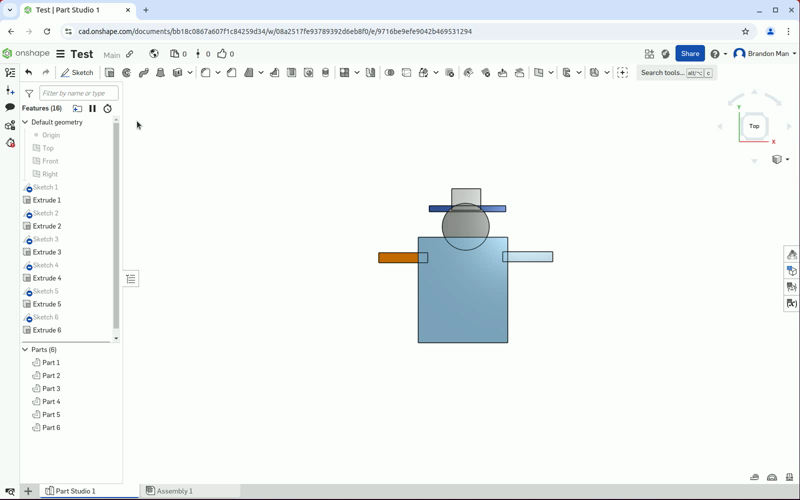
mouse_move(69, 189)
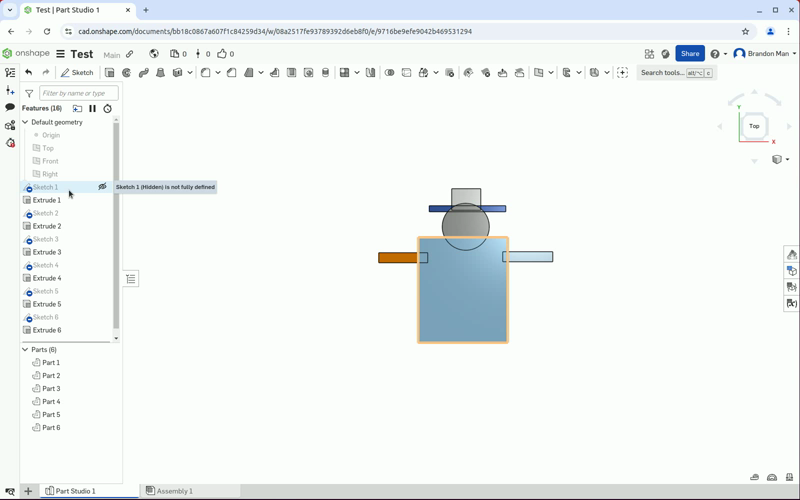
click(69, 189)
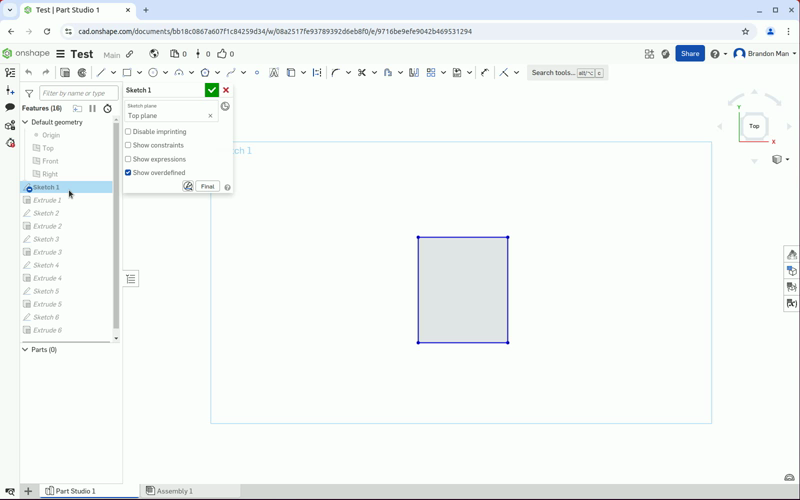
mouse_move(229, 92)
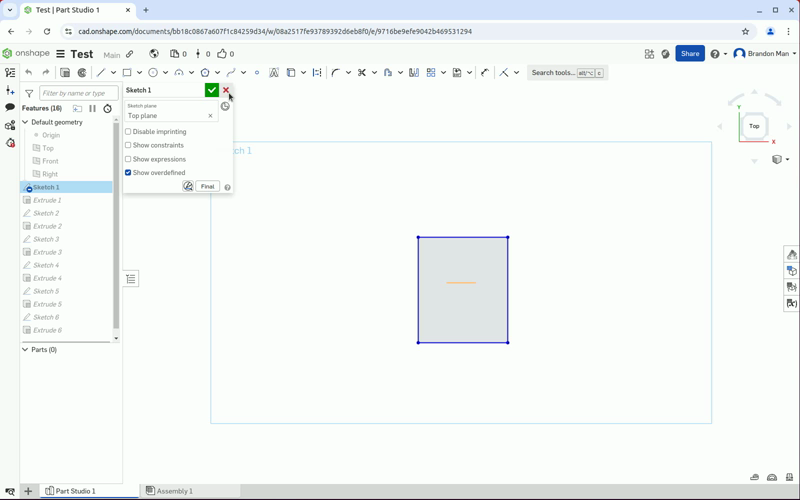
click(229, 92)
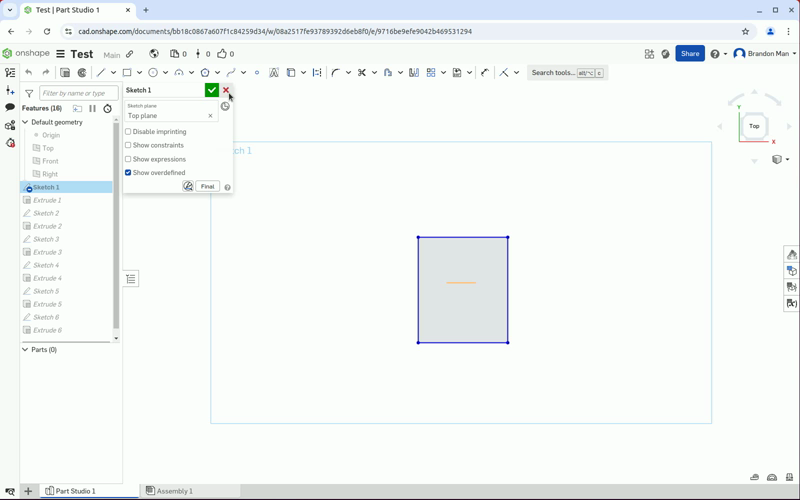
key(shift+s)
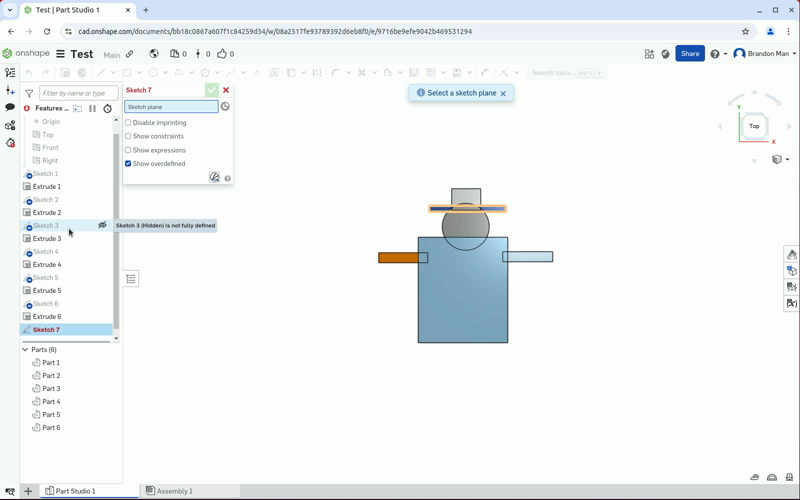
scroll(3)
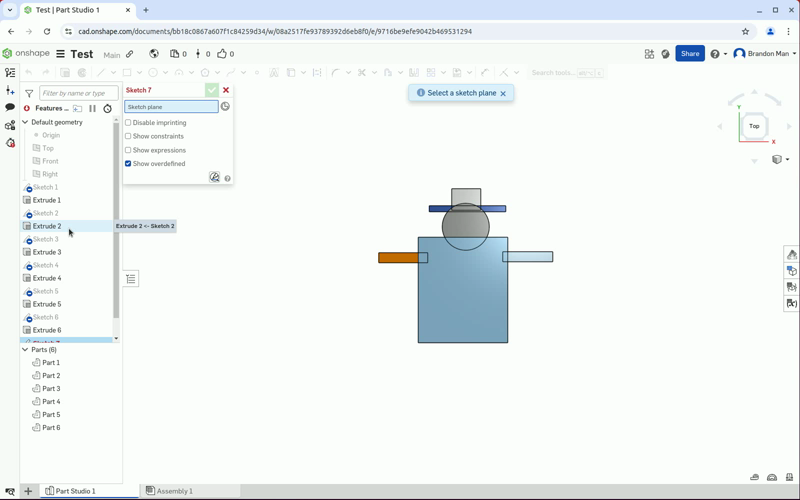
mouse_move(69, 150)
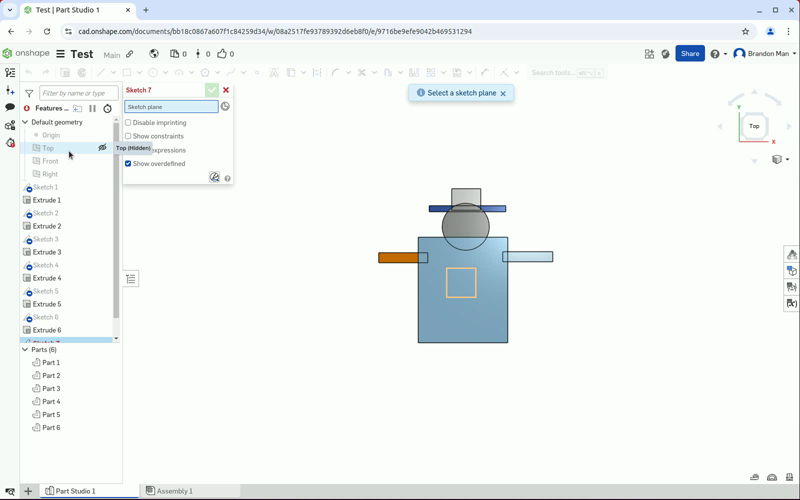
click(69, 150)
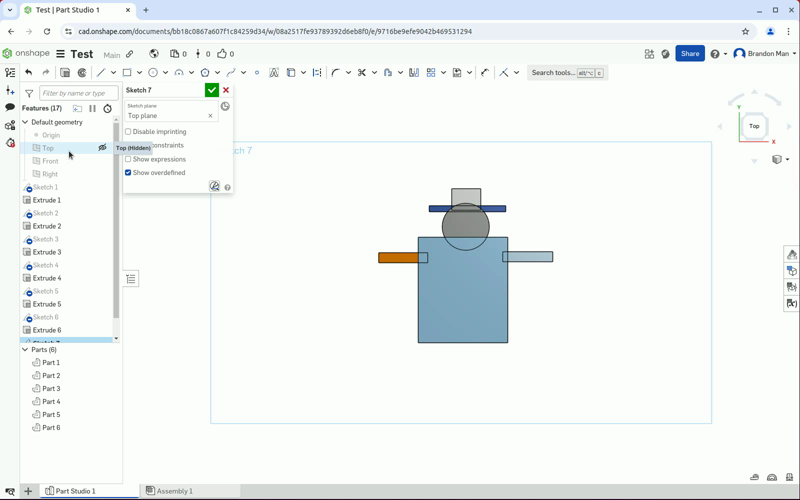
mouse_move(73, 352)
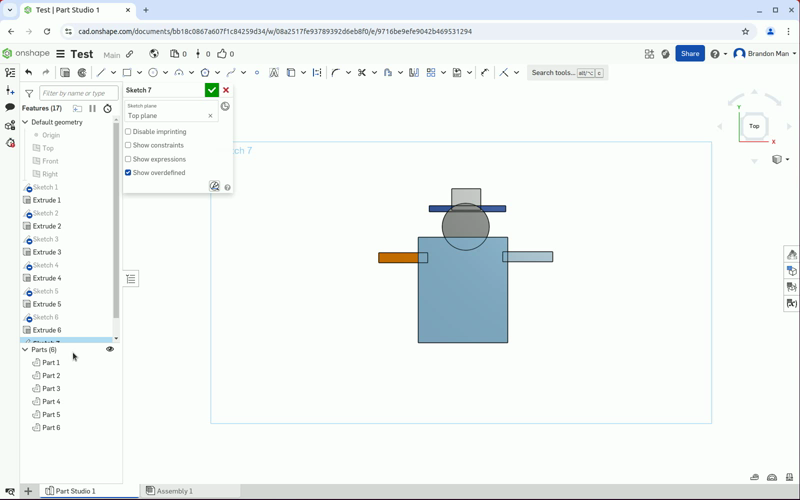
key(y)
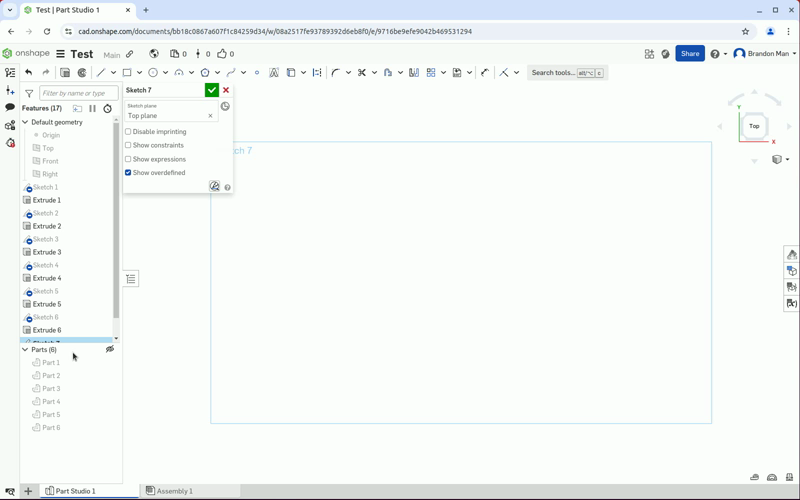
key(l)
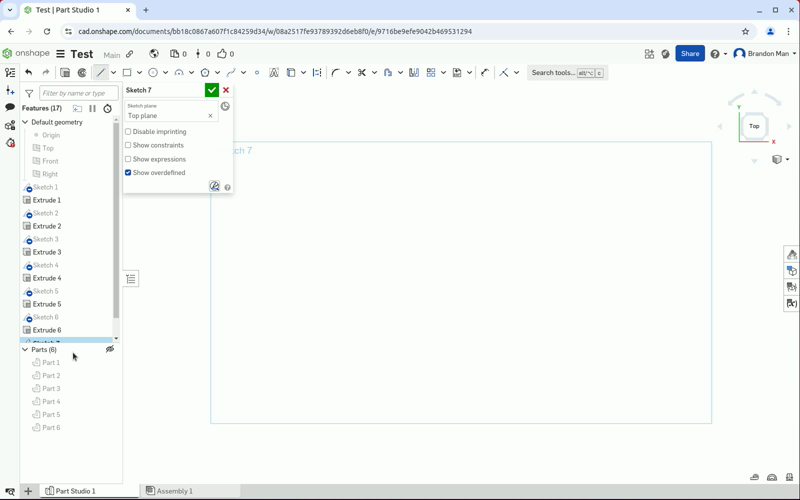
key_down(shift)
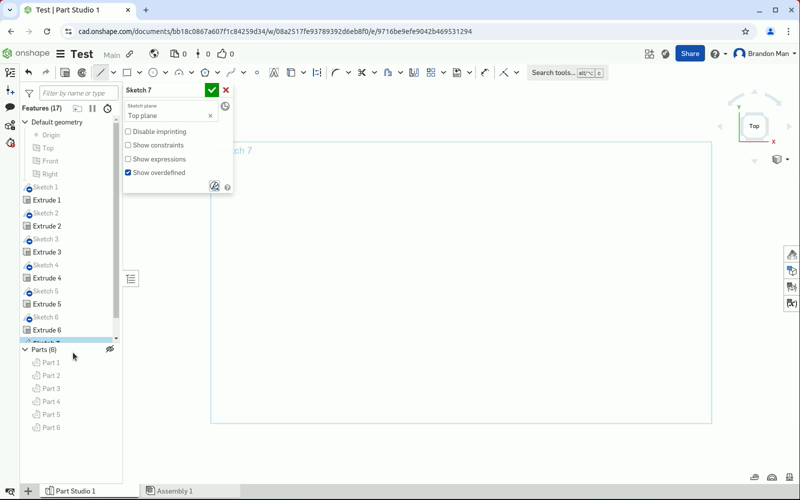
mouse_move(491, 395)
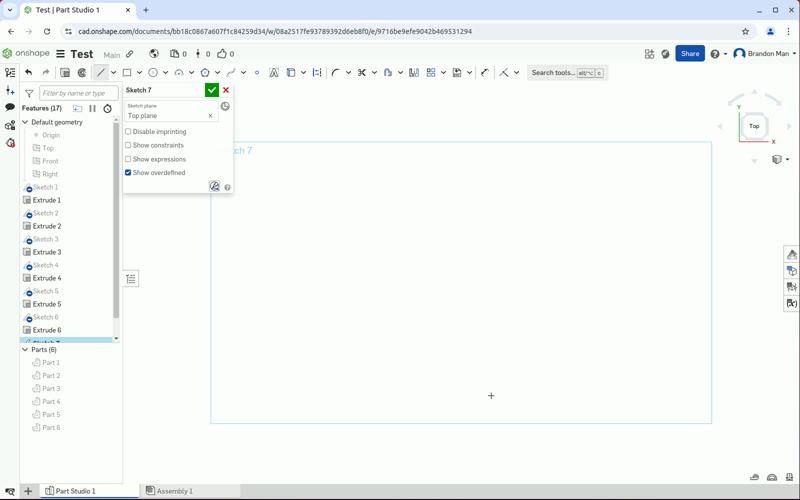
click(491, 395)
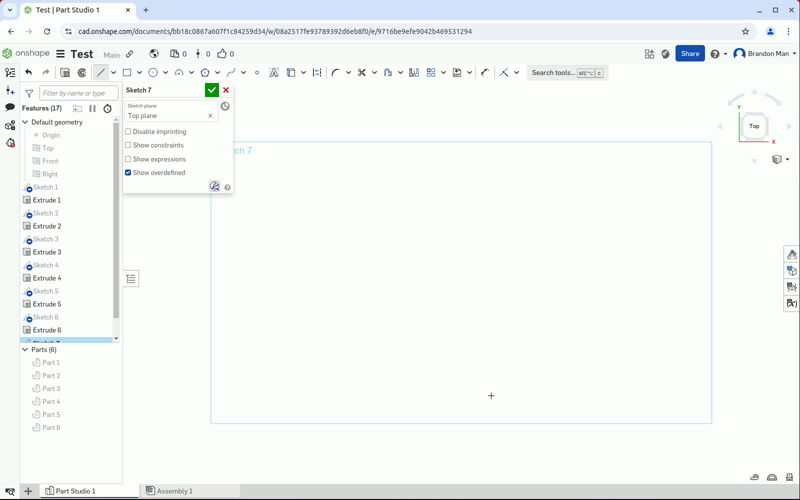
key_up(shift)
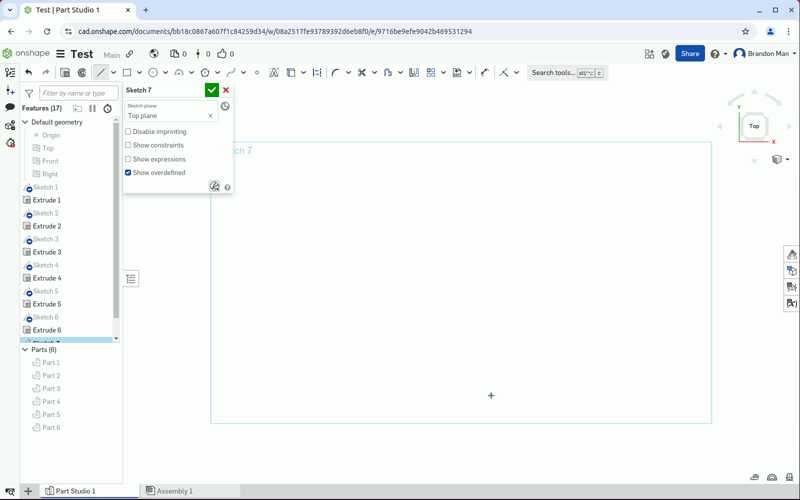
key_down(shift)
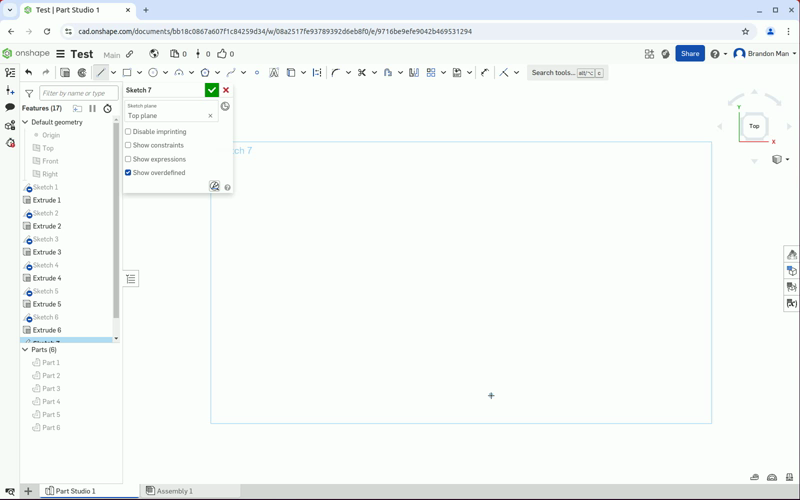
mouse_move(521, 395)
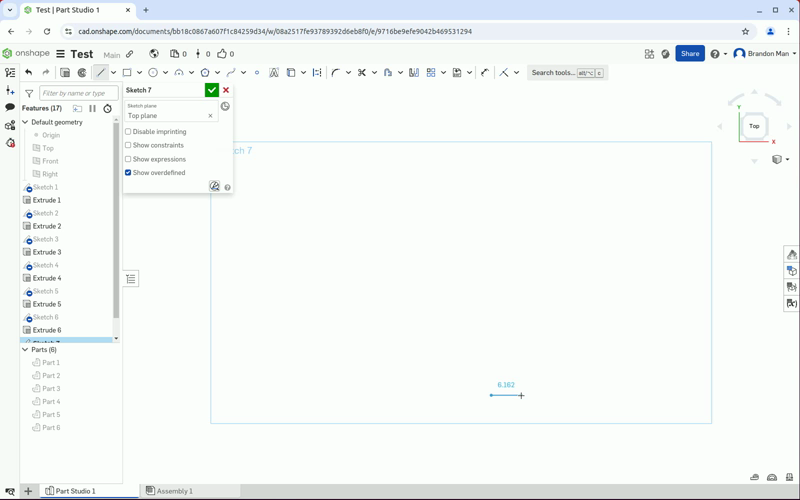
mouse_move(508, 395)
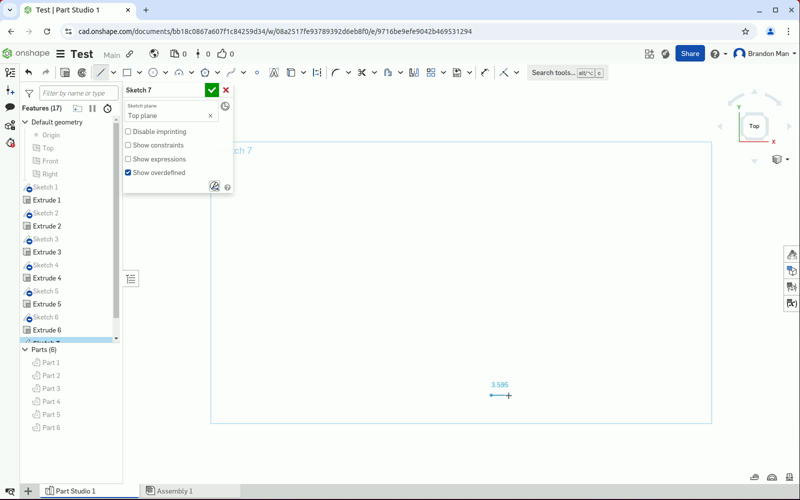
click(508, 395)
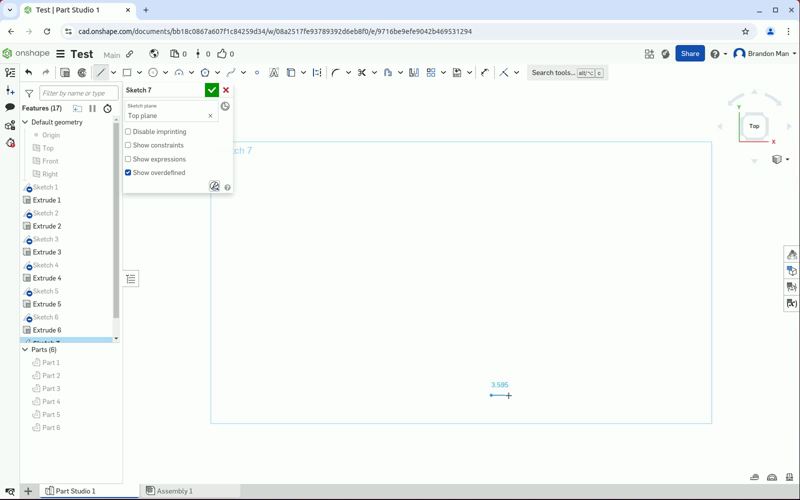
key_up(shift)
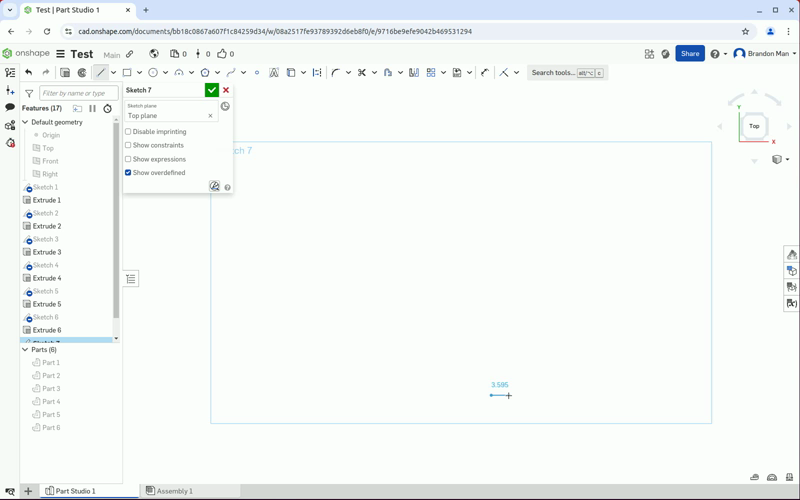
key_down(shift)
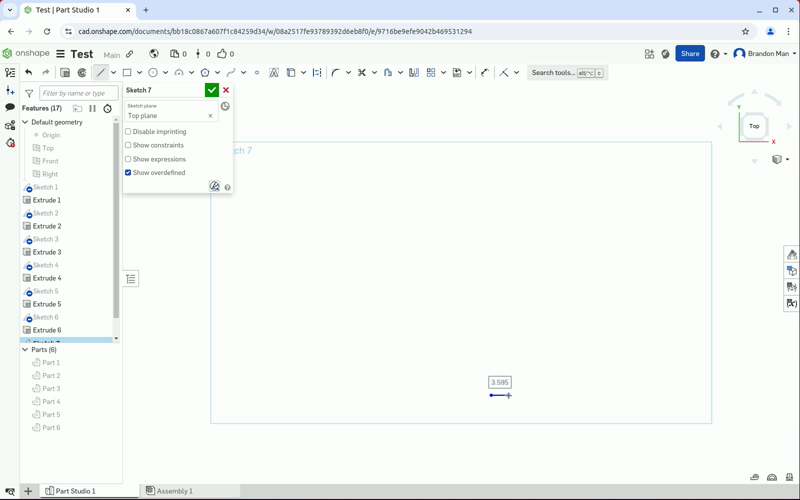
mouse_move(538, 395)
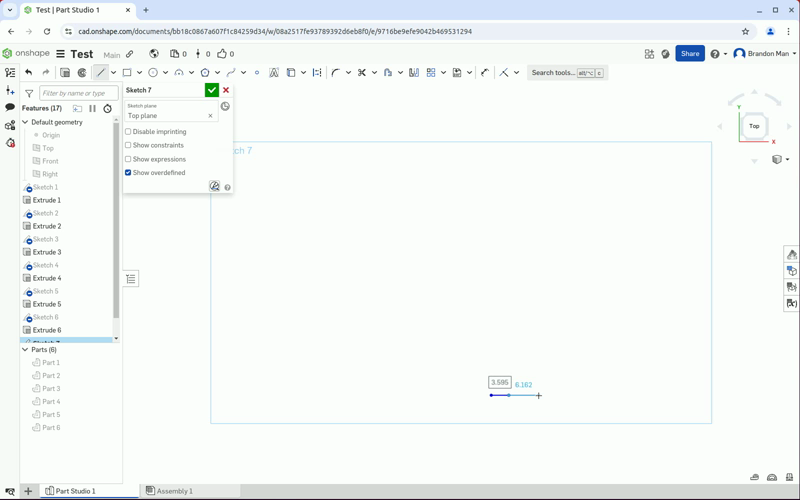
mouse_move(508, 340)
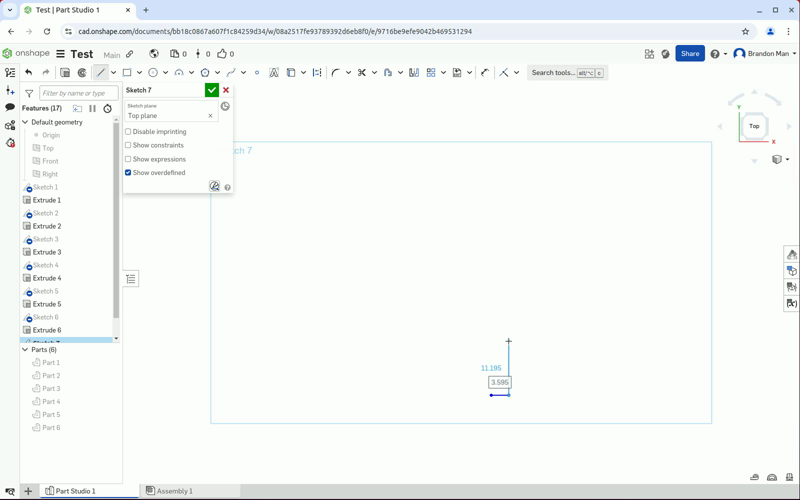
click(508, 340)
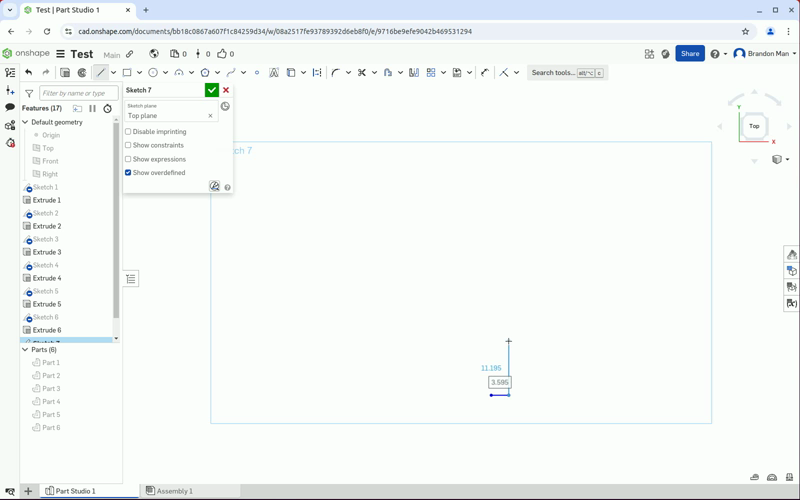
key_up(shift)
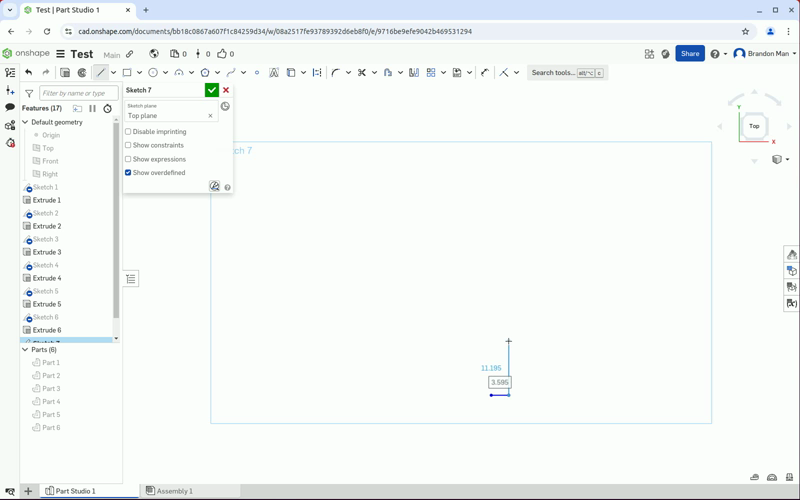
key_down(shift)
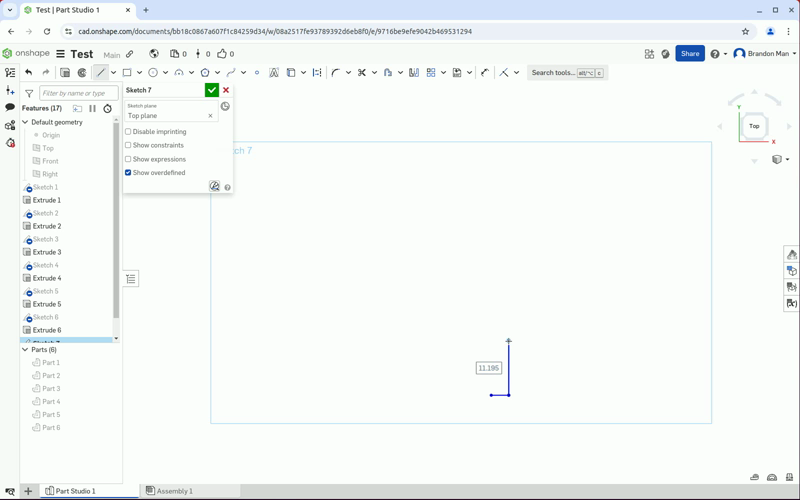
mouse_move(538, 340)
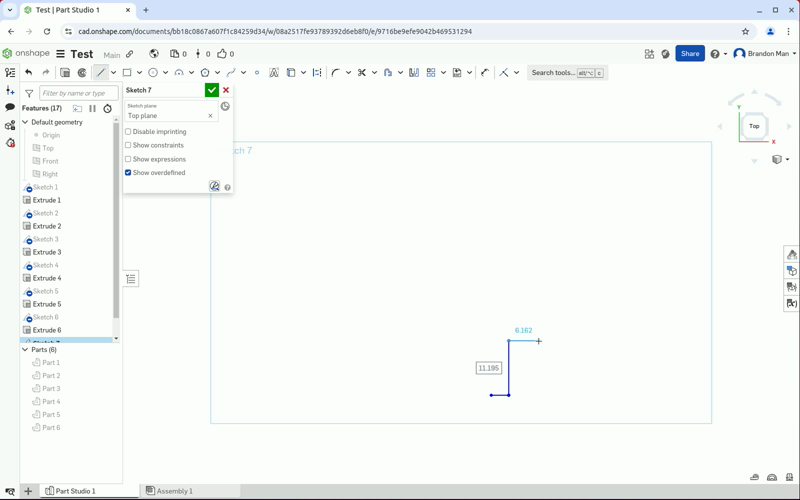
mouse_move(491, 340)
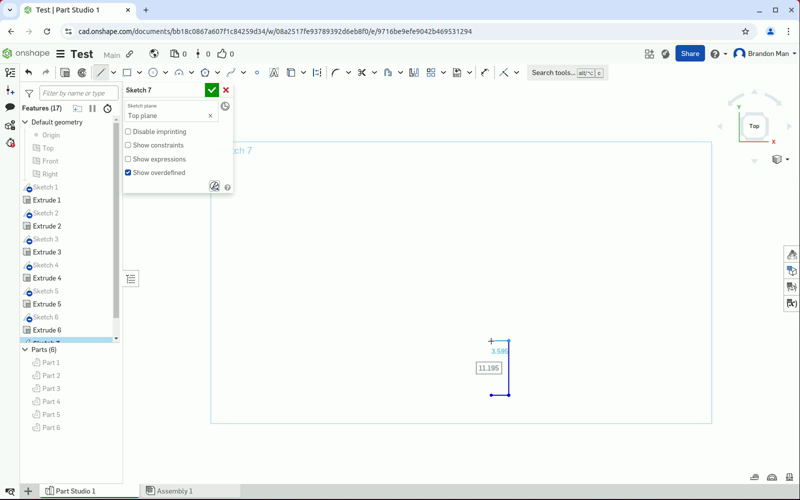
click(491, 340)
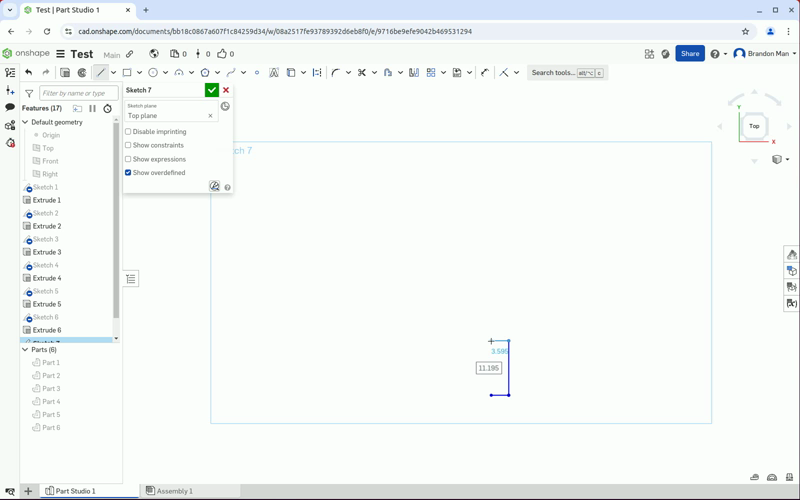
key_up(shift)
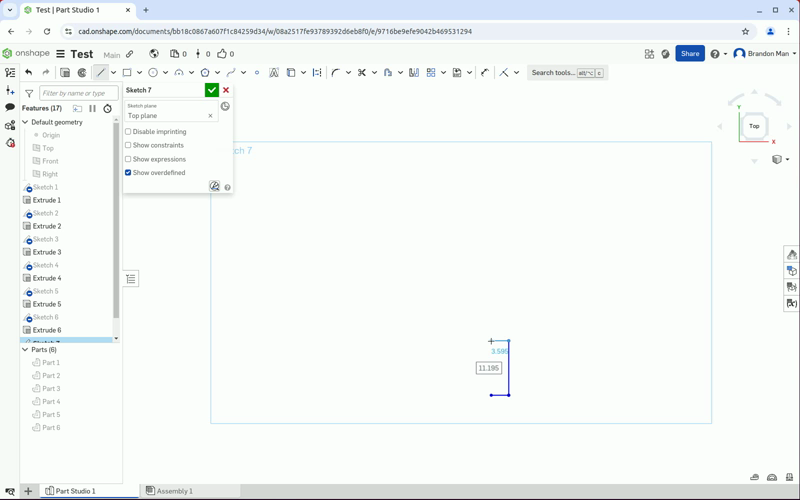
mouse_move(521, 340)
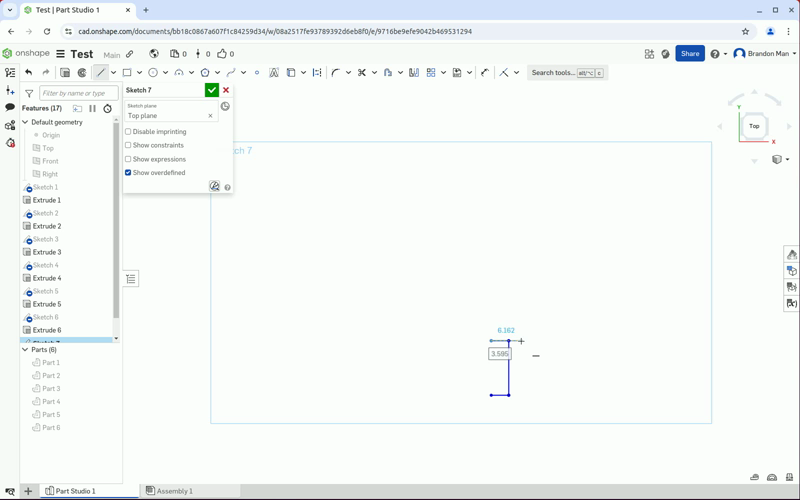
key_down(shift)
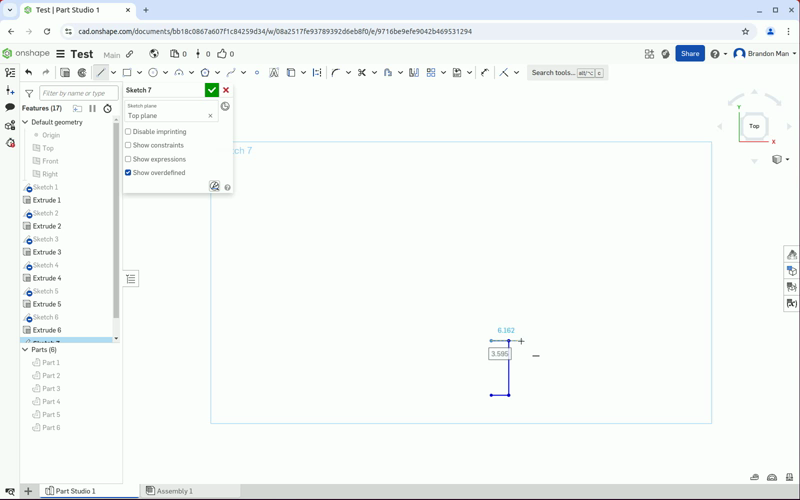
mouse_move(491, 395)
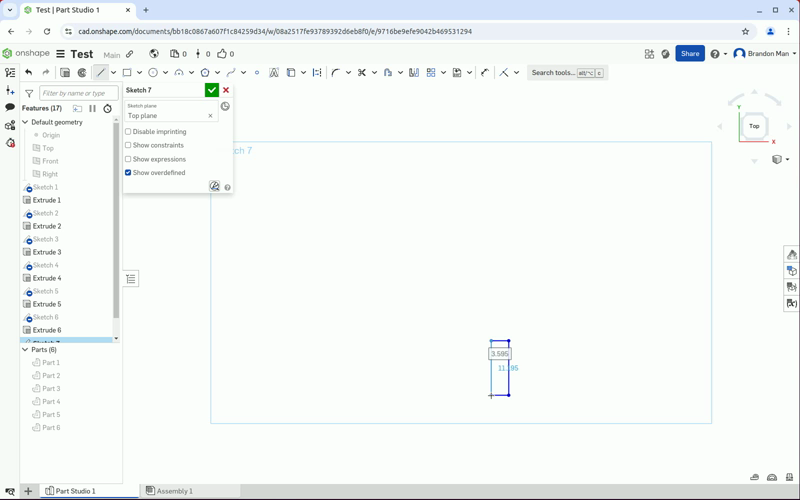
key_up(shift)
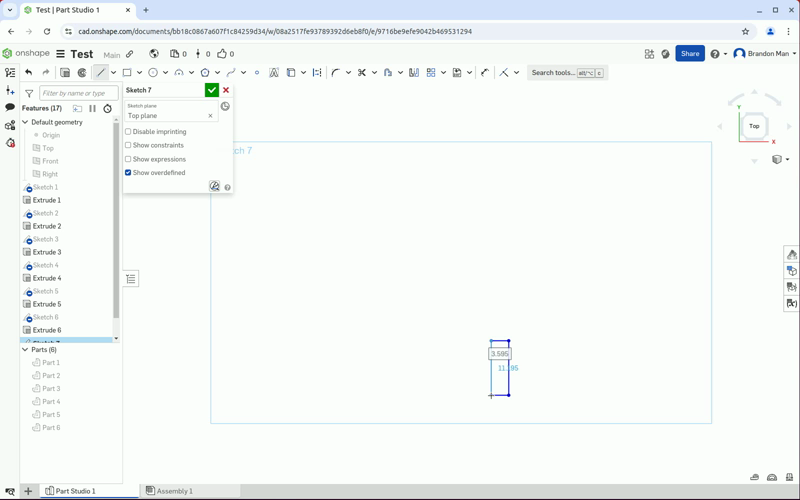
click(491, 395)
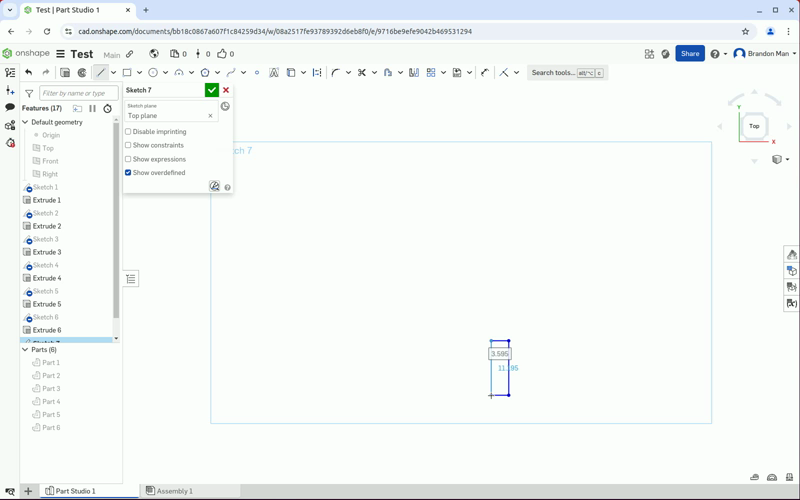
key(esc)
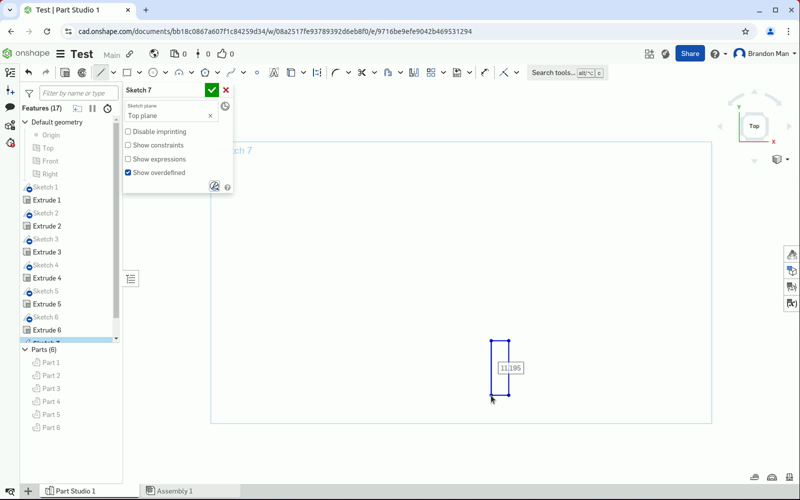
mouse_move(492, 386)
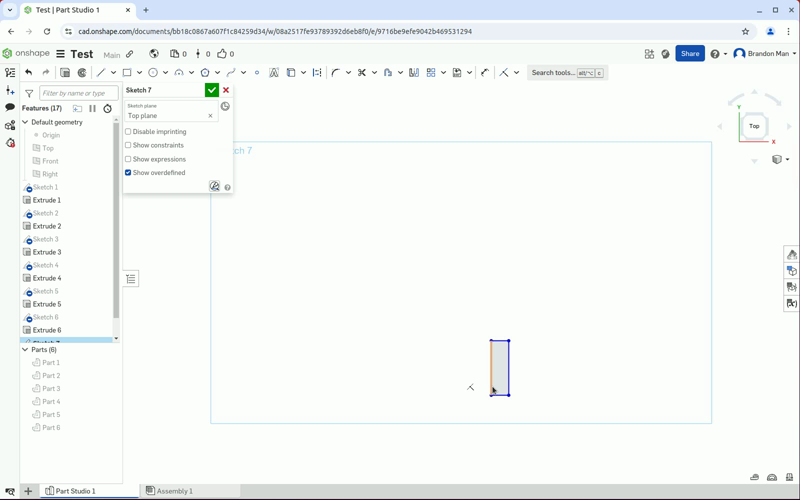
scroll(6)
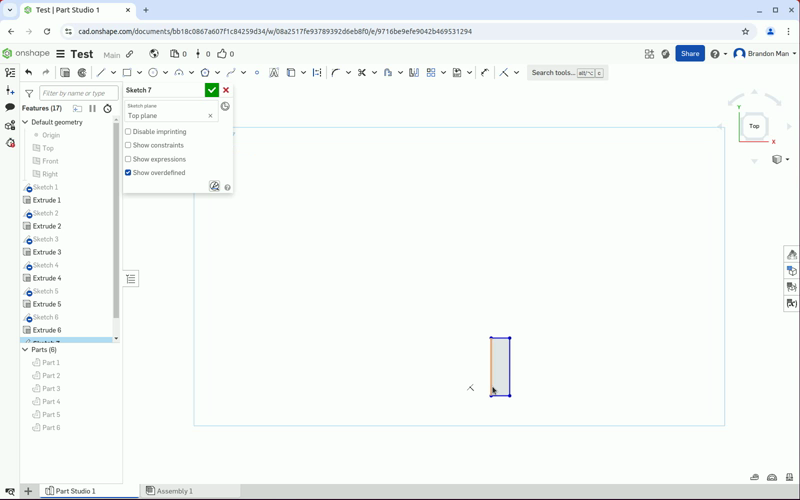
scroll(6)
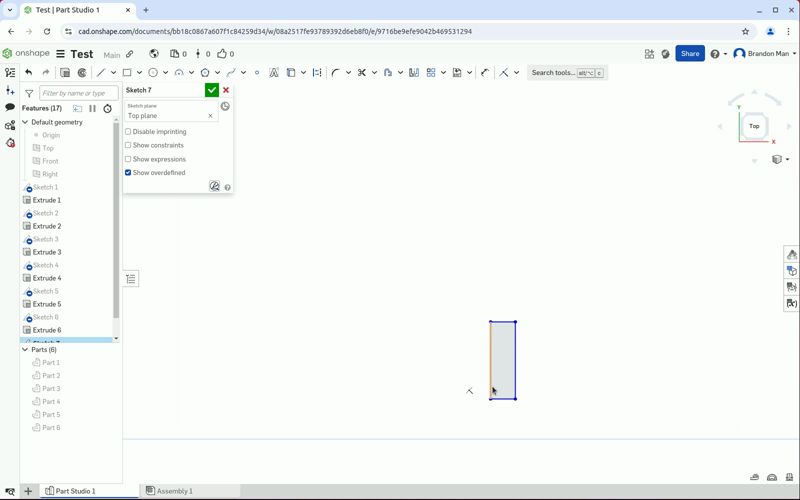
scroll(6)
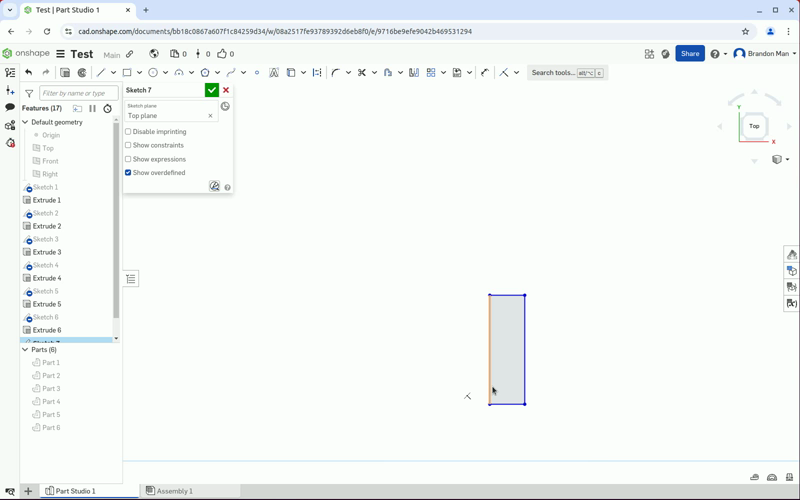
scroll(6)
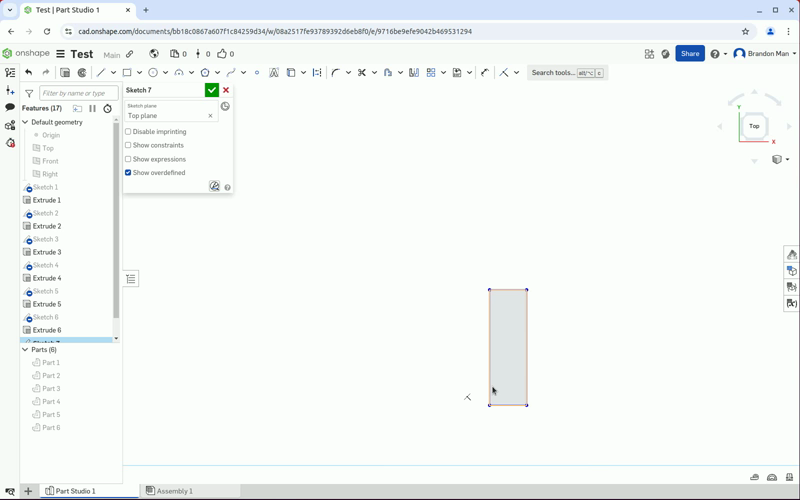
scroll(6)
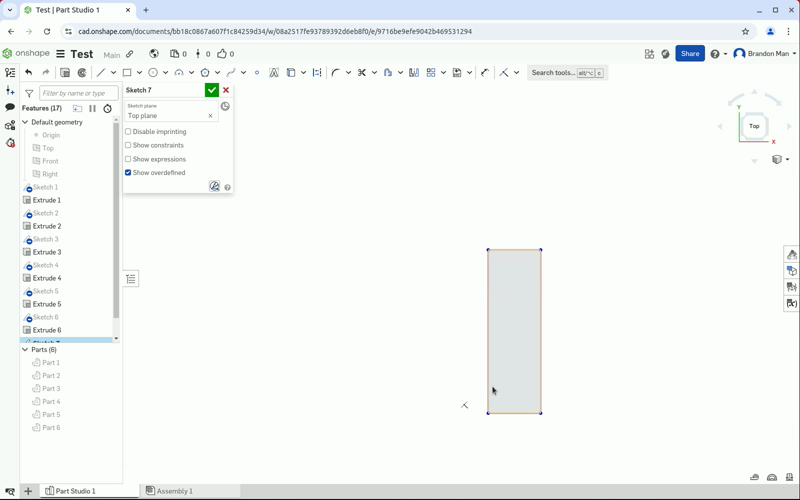
scroll(6)
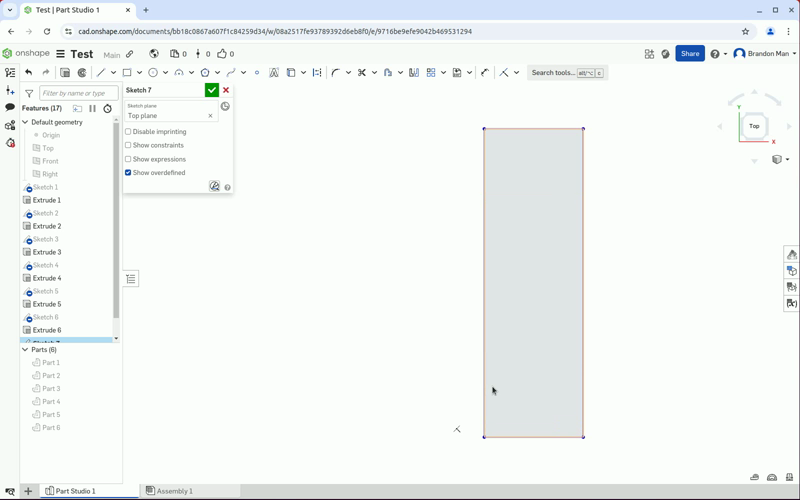
scroll(6)
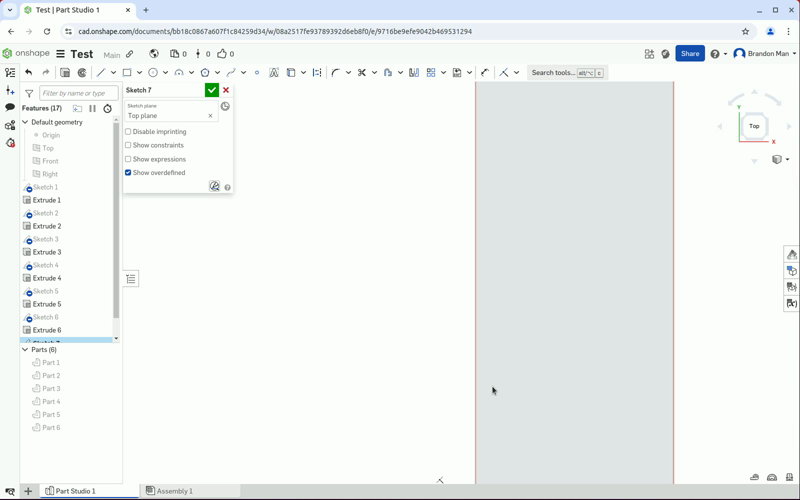
click(492, 386)
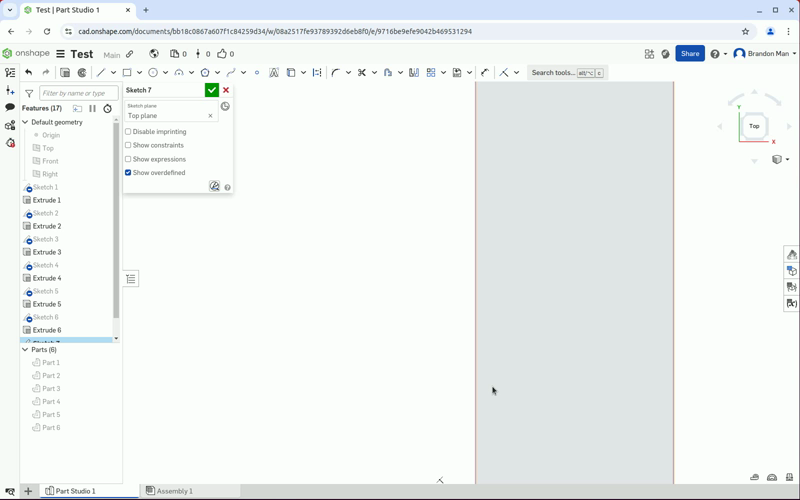
scroll(-6)
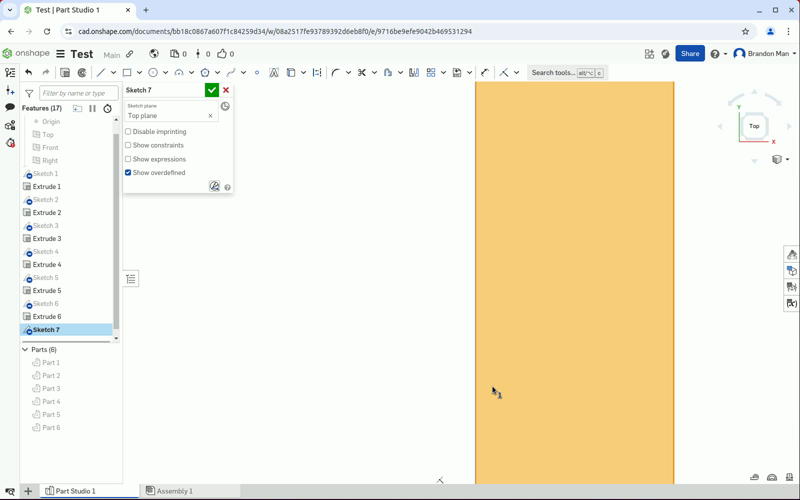
scroll(-6)
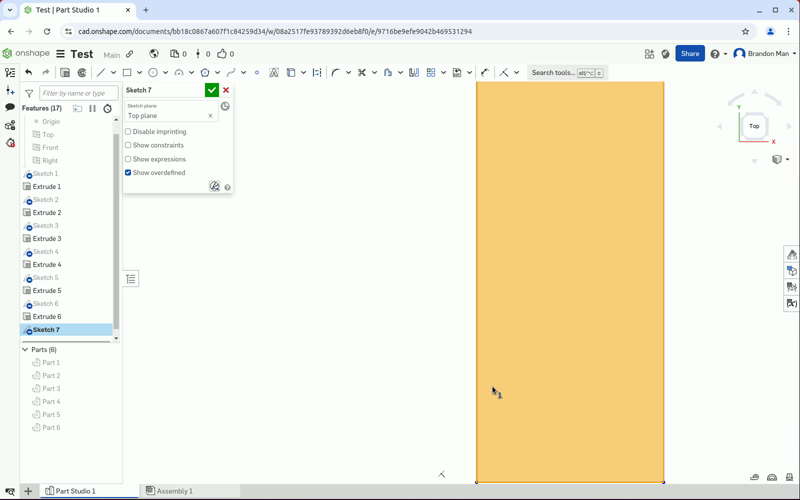
scroll(-6)
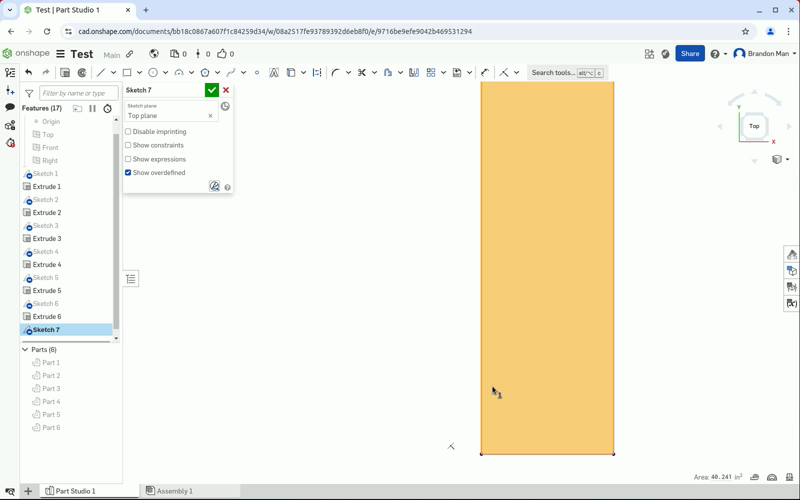
scroll(-6)
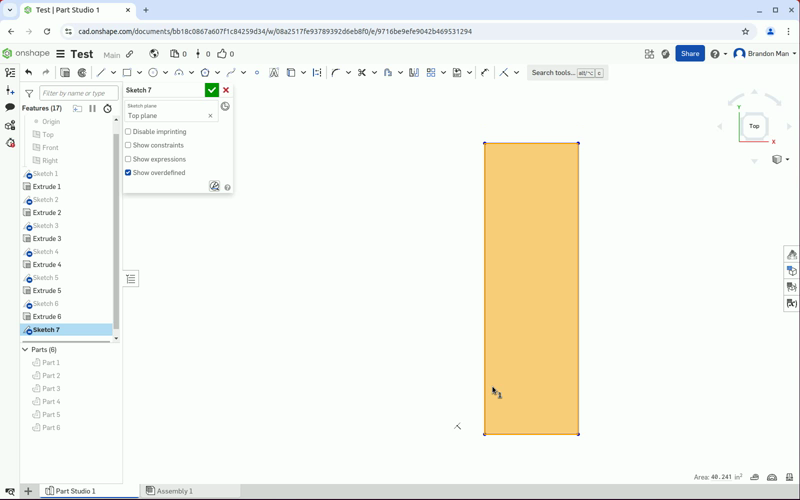
scroll(-6)
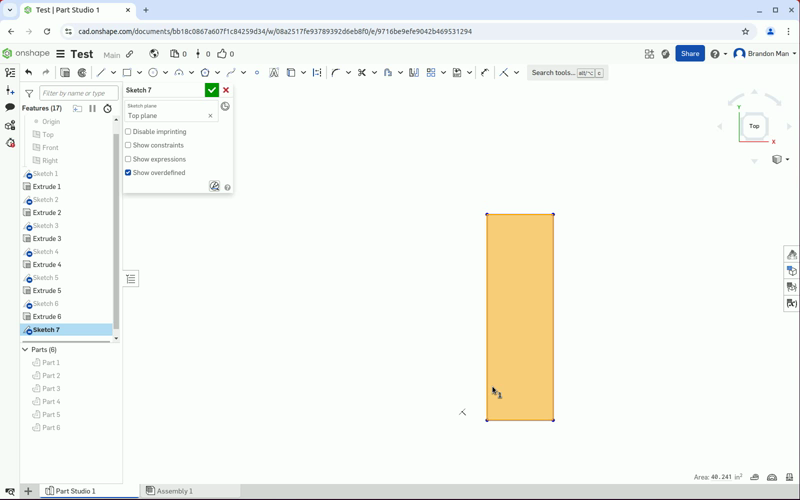
scroll(-6)
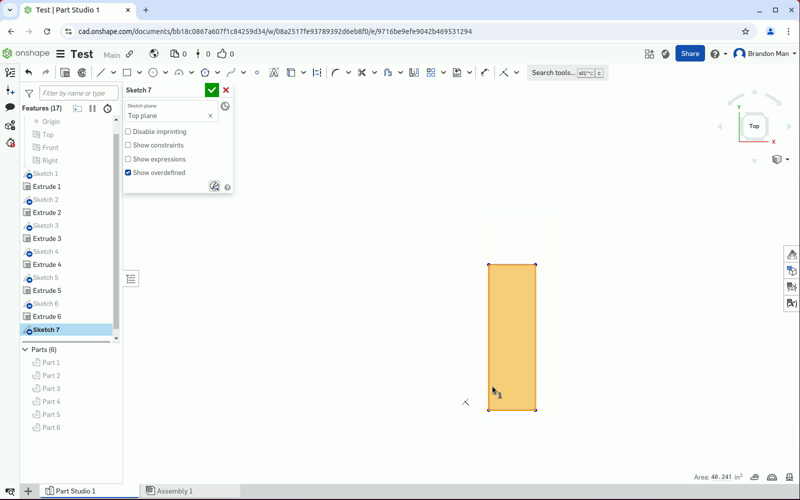
scroll(-6)
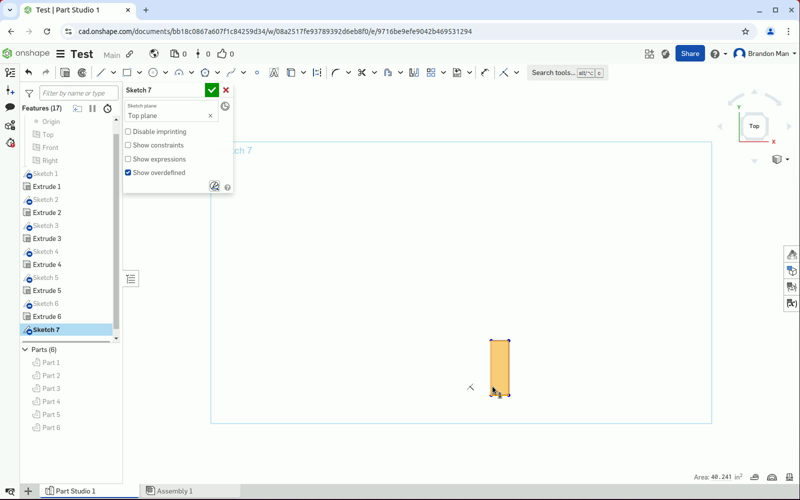
mouse_move(73, 352)
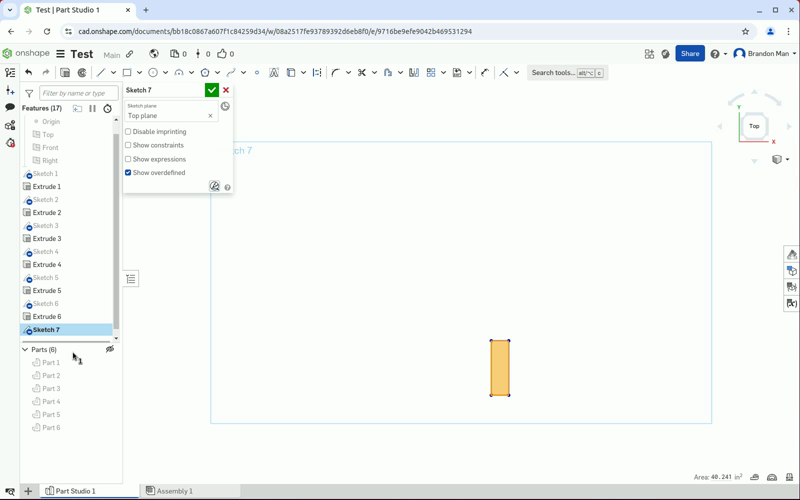
key(shift+y)
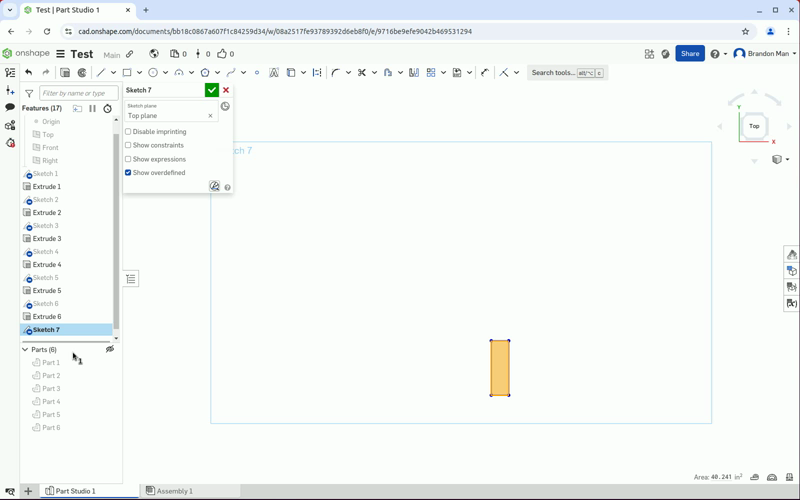
key(shift+e)
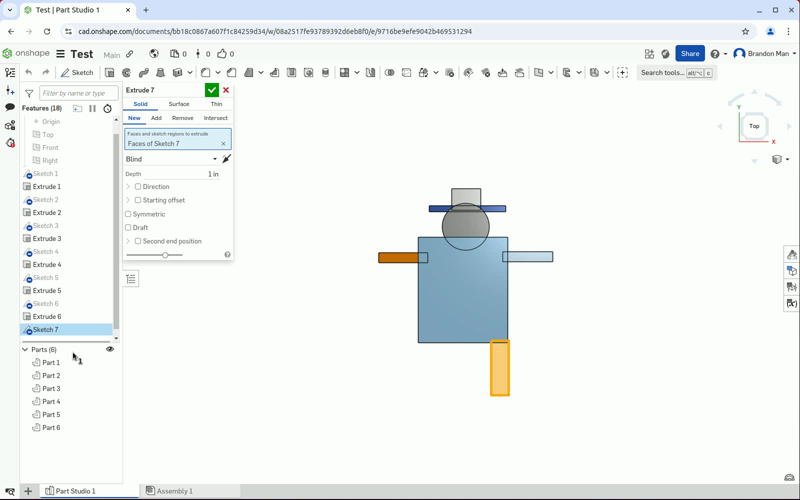
mouse_move(143, 106)
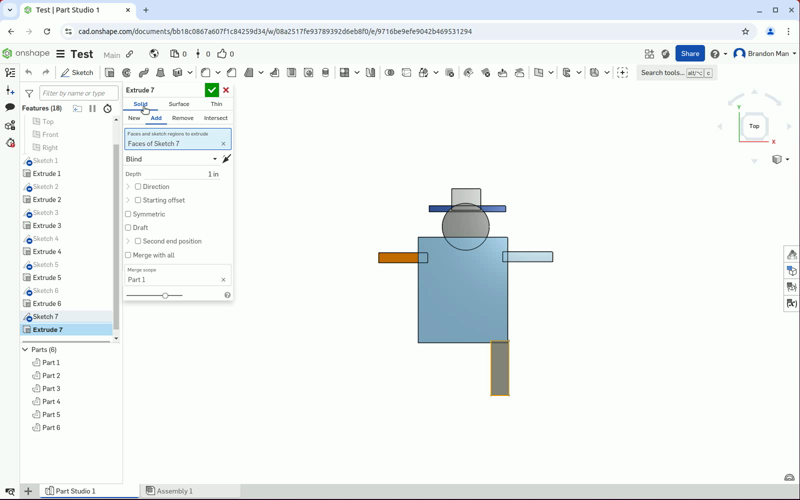
click(143, 106)
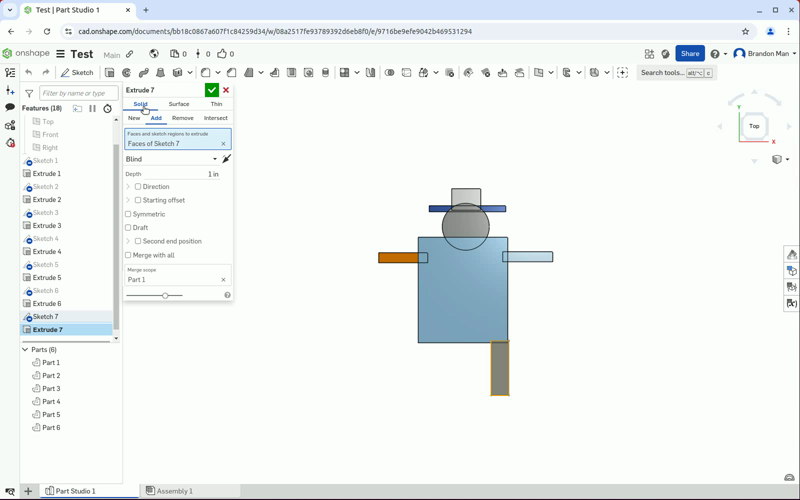
mouse_move(137, 120)
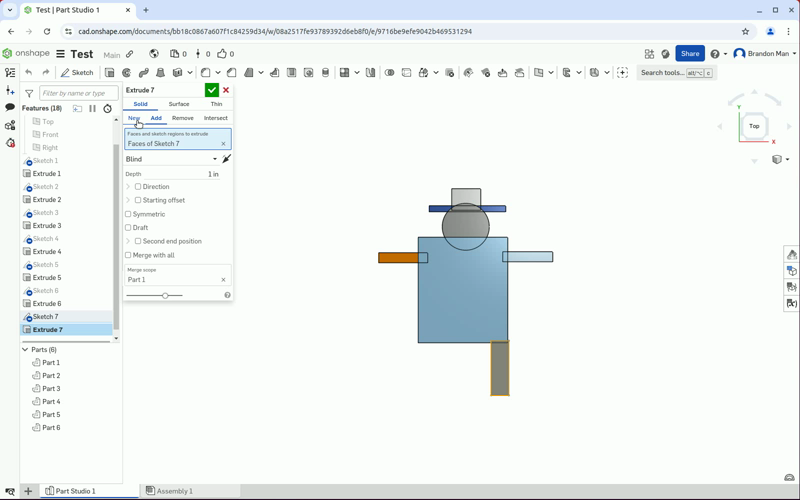
click(137, 120)
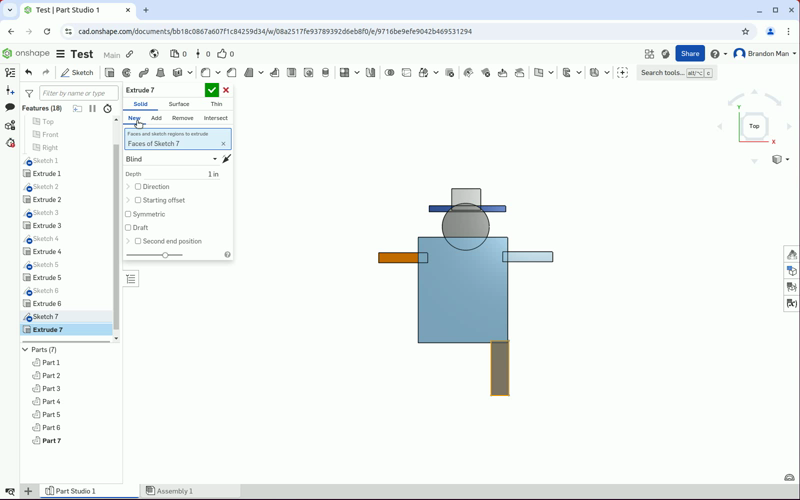
key(tab, 4)
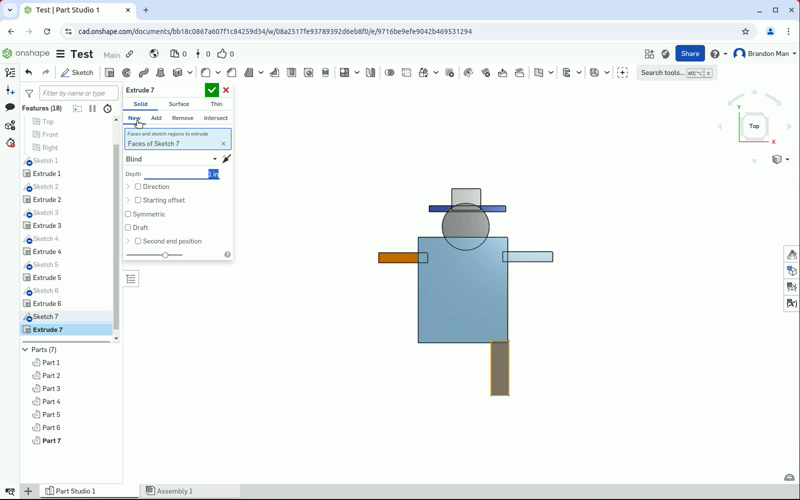
text(7.943)
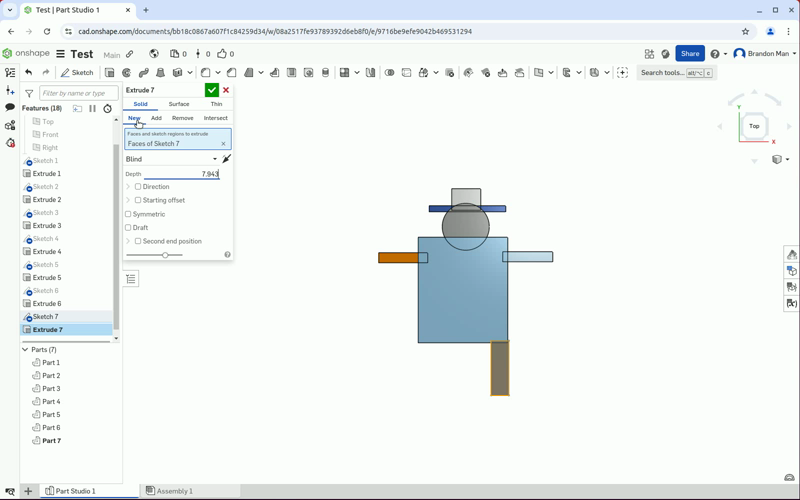
key(enter)
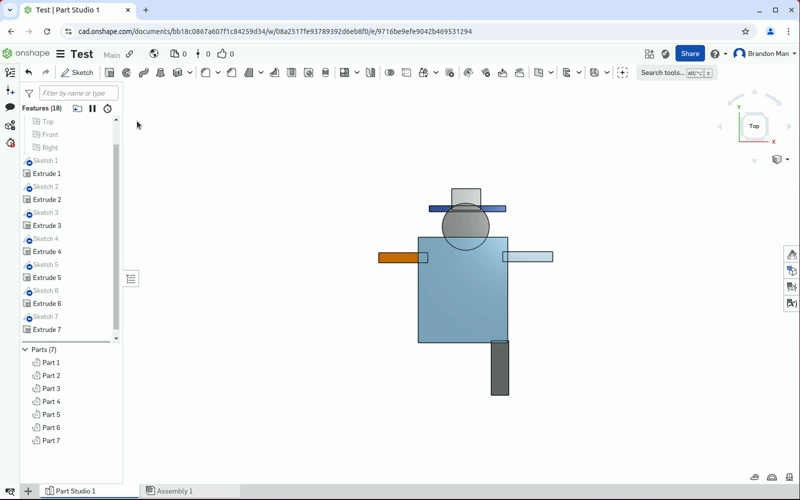
key(shift+h)
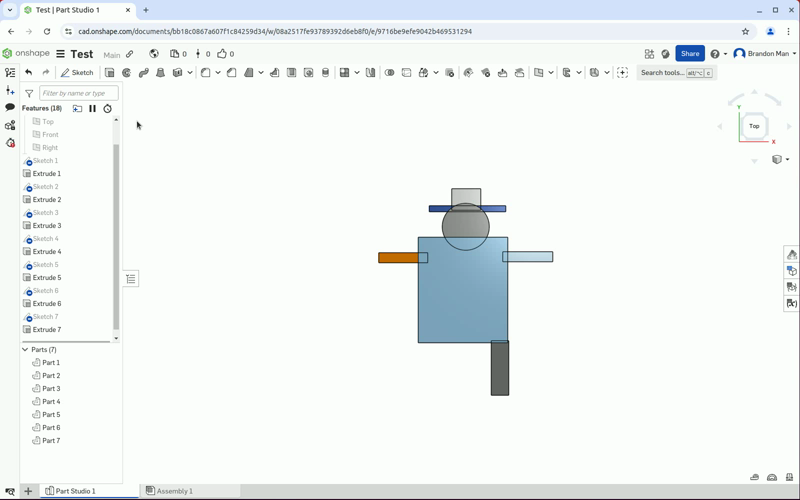
key(shift+h)
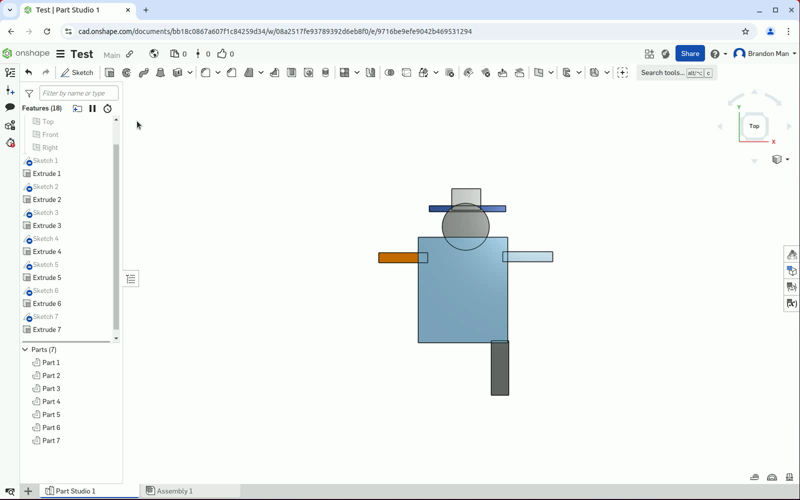
mouse_move(69, 163)
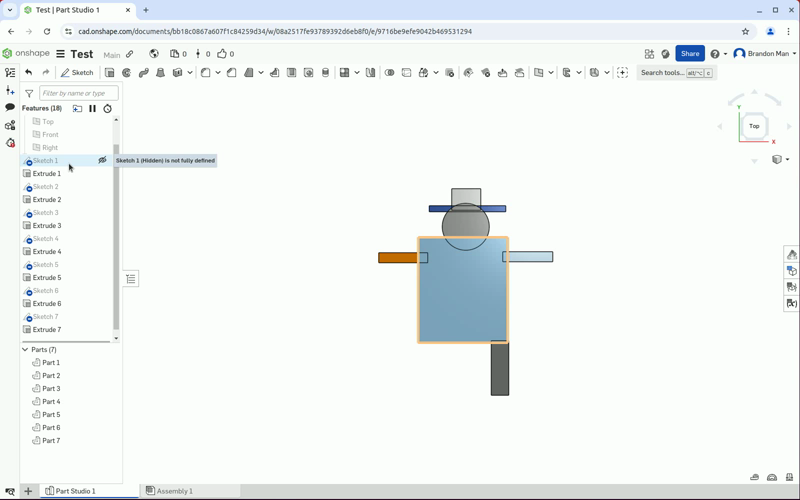
click(69, 163)
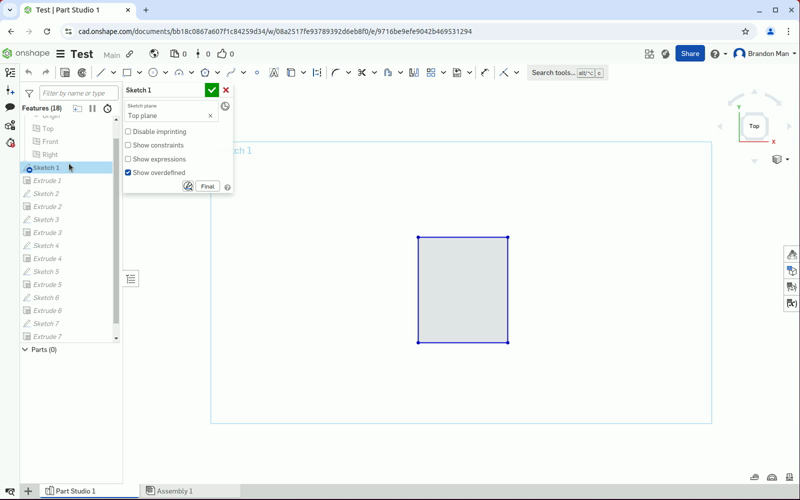
mouse_move(229, 92)
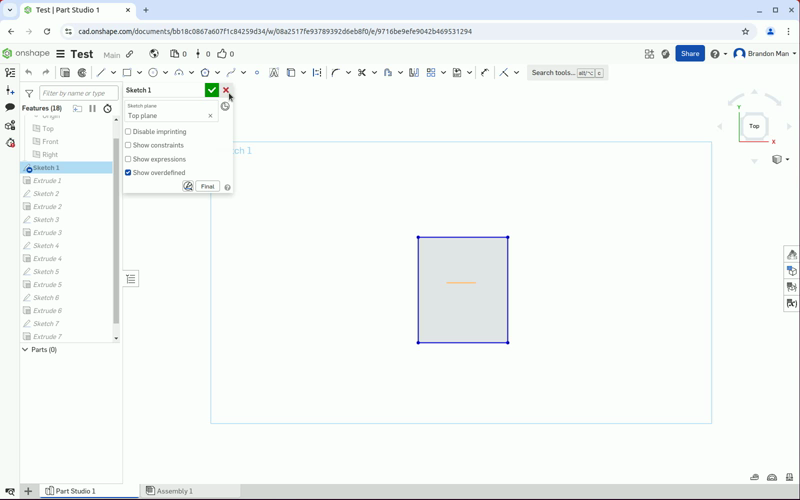
click(229, 92)
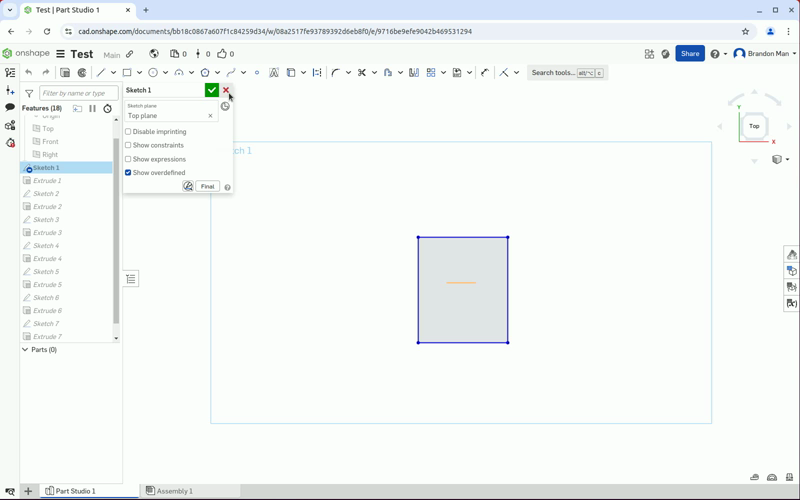
key(shift+s)
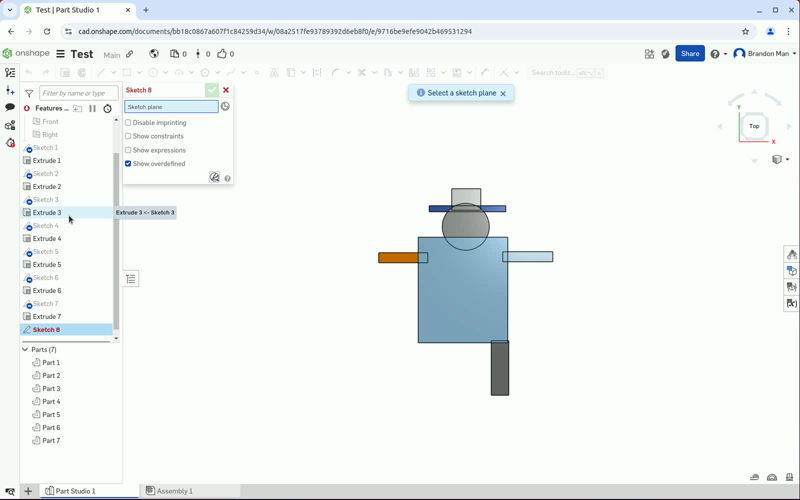
scroll(3)
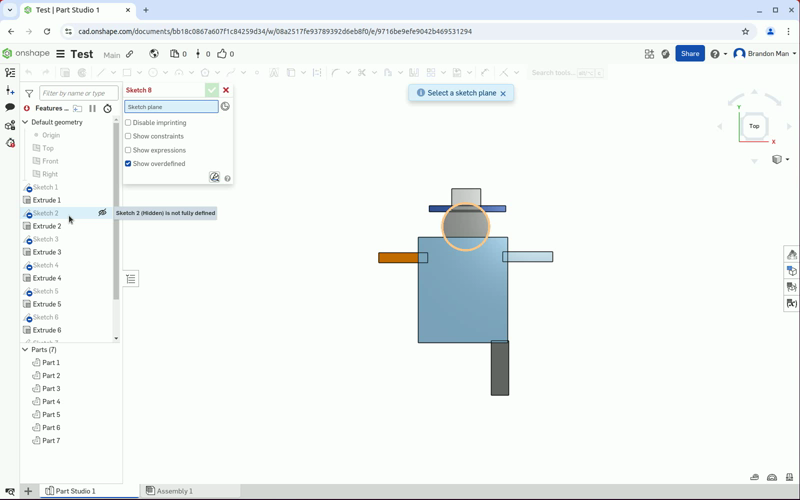
mouse_move(69, 150)
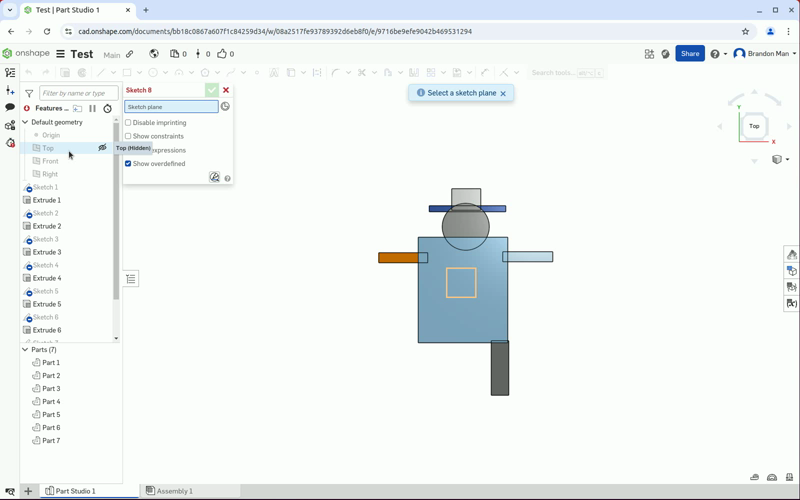
click(69, 150)
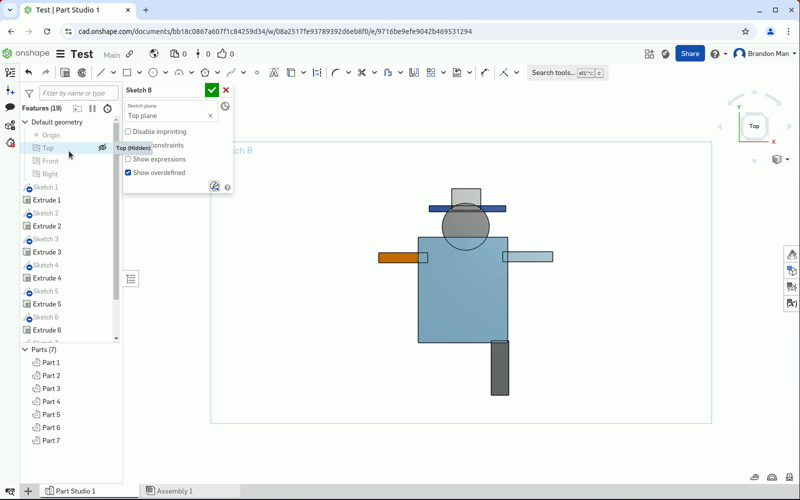
mouse_move(73, 352)
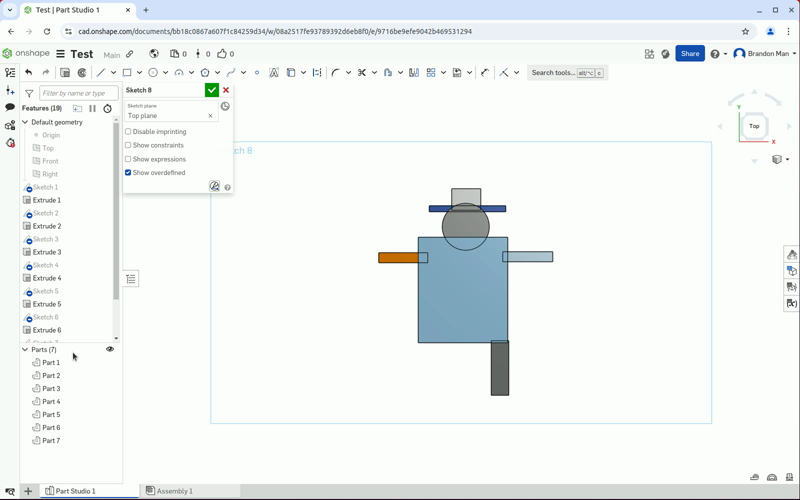
key(y)
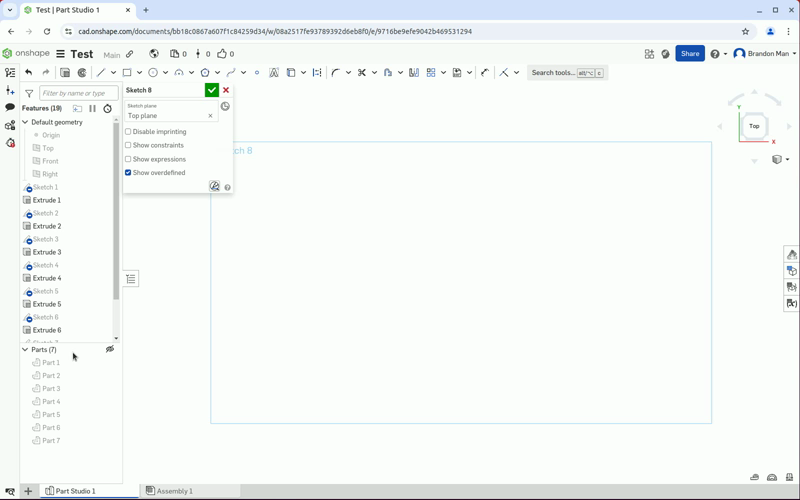
key(l)
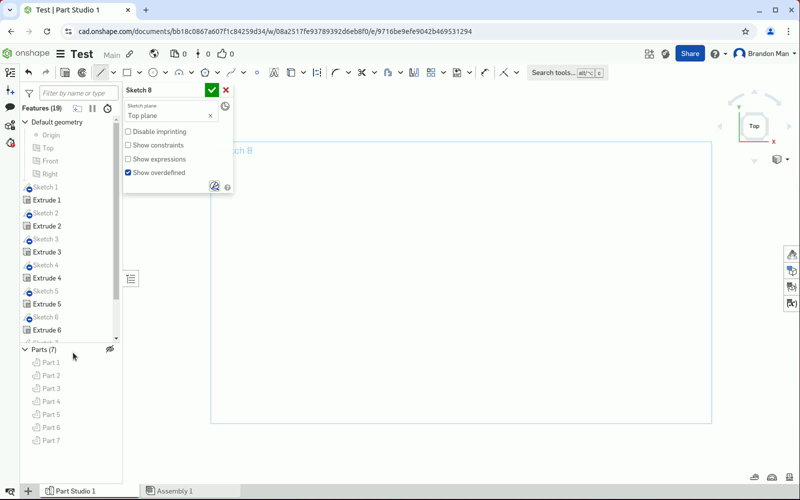
key_down(shift)
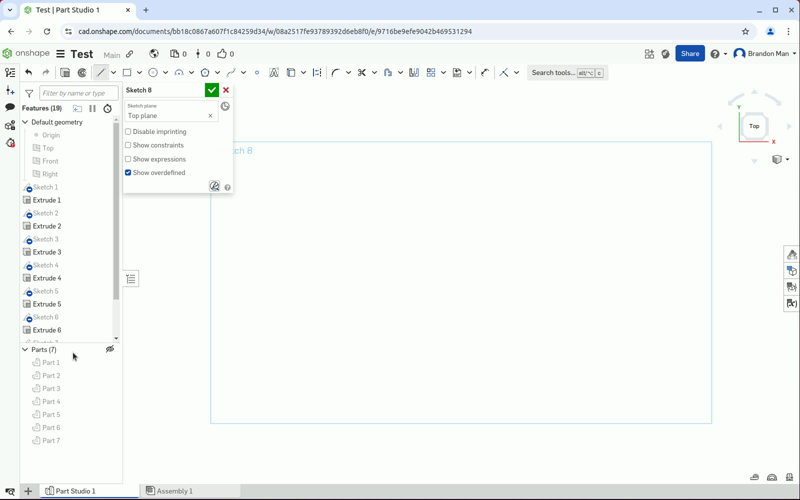
mouse_move(419, 395)
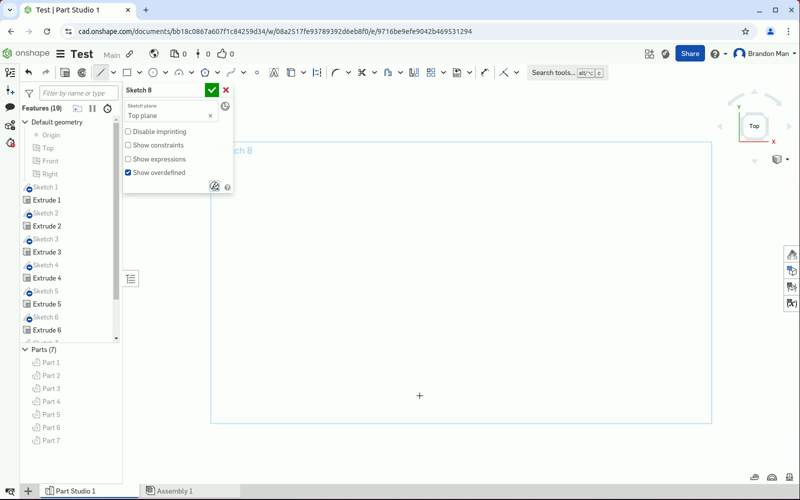
click(419, 395)
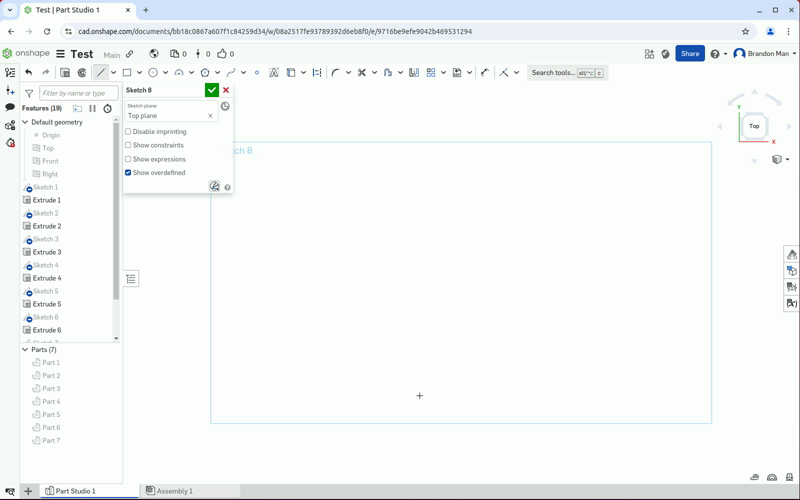
key_up(shift)
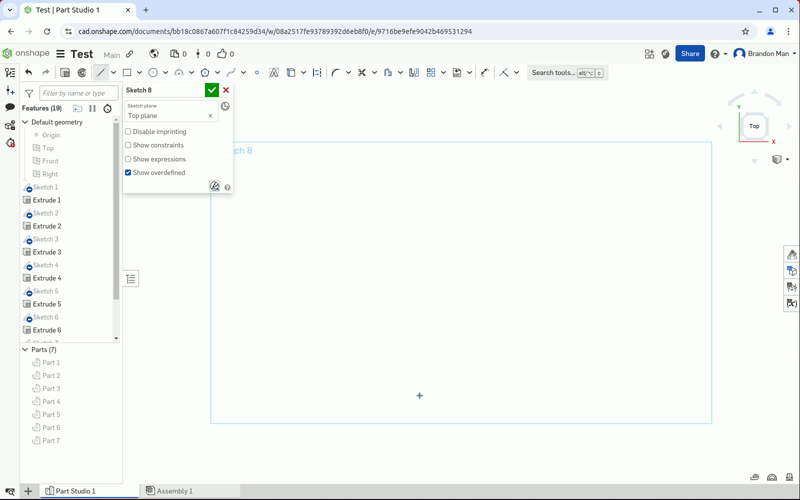
key_down(shift)
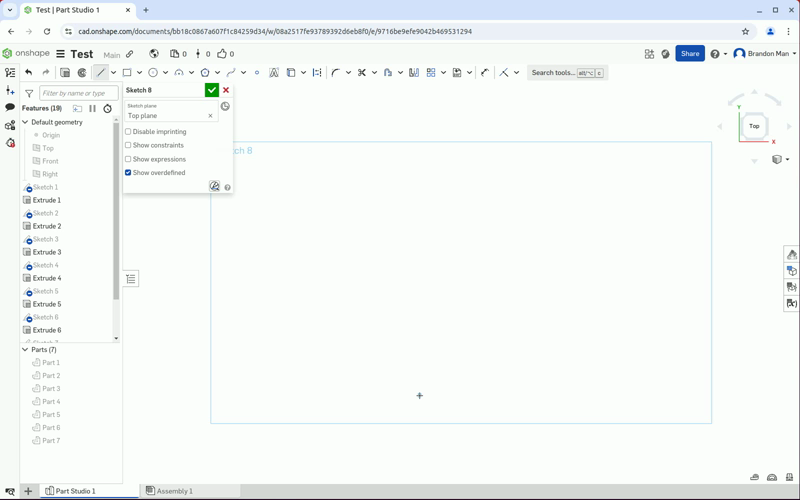
mouse_move(449, 395)
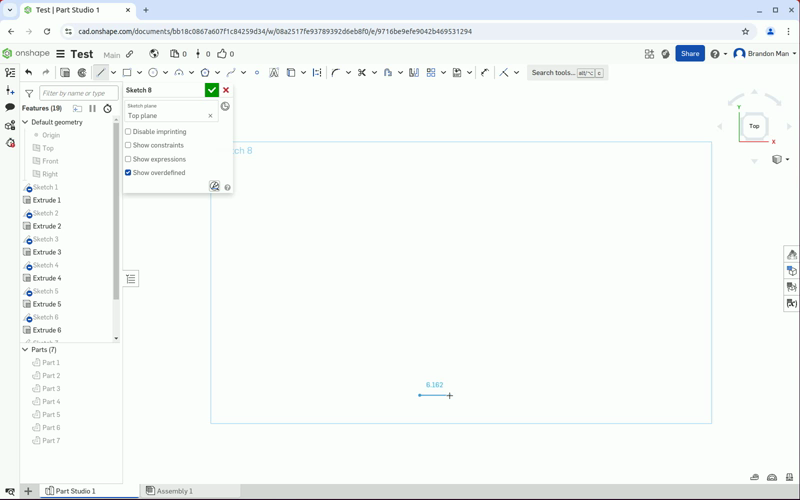
mouse_move(437, 395)
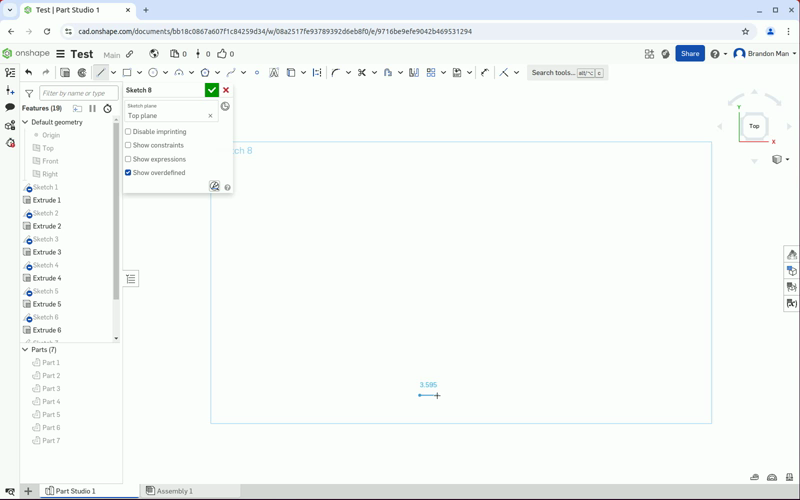
click(437, 395)
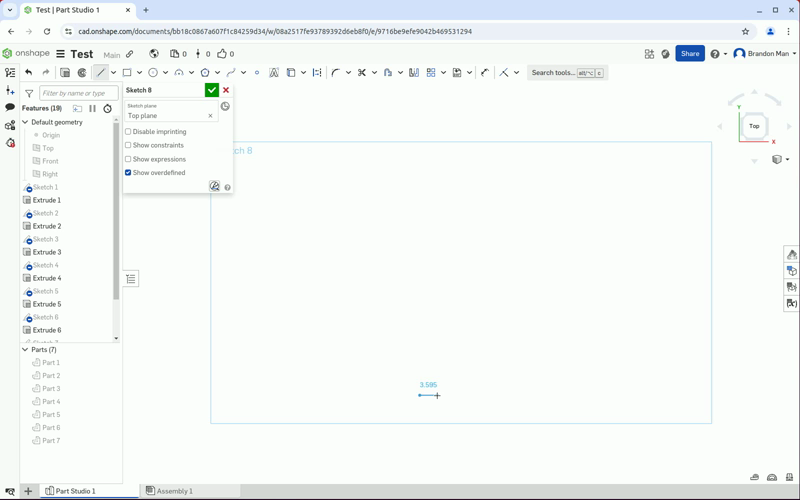
key_up(shift)
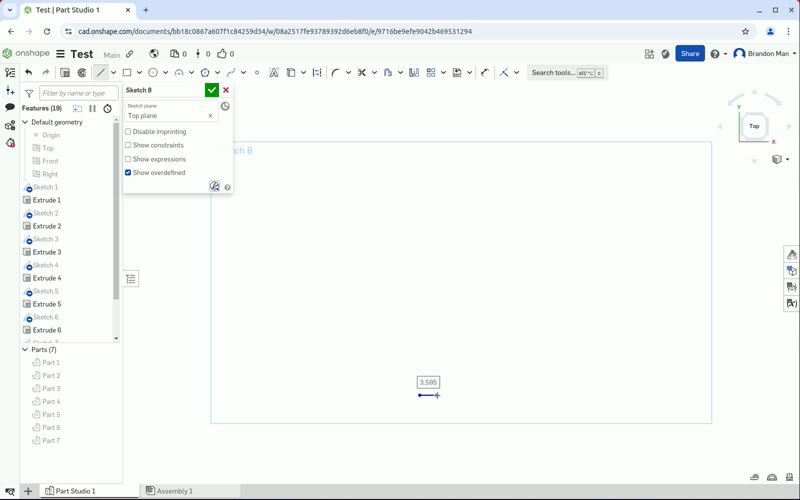
key_down(shift)
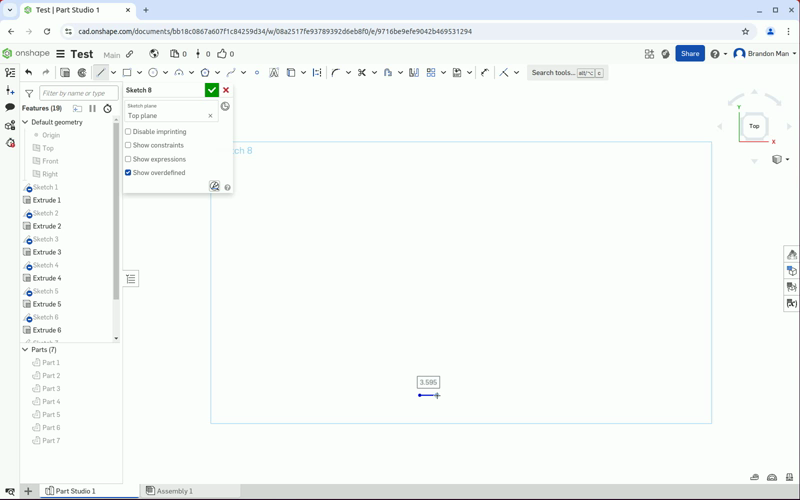
mouse_move(467, 395)
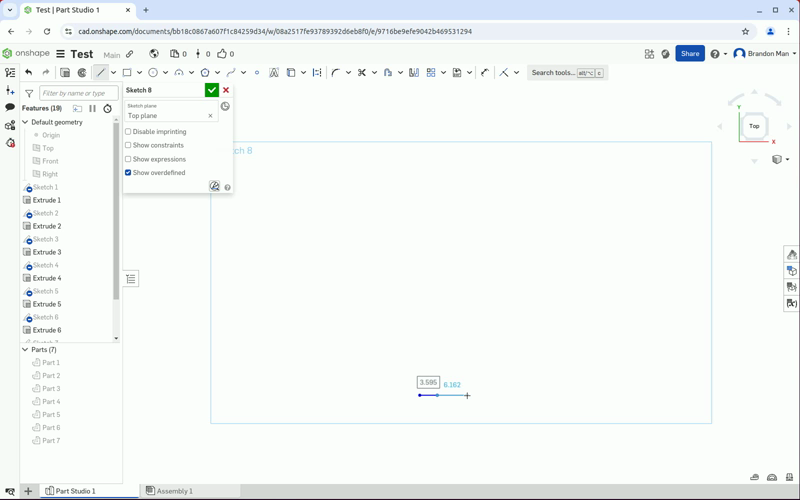
mouse_move(437, 340)
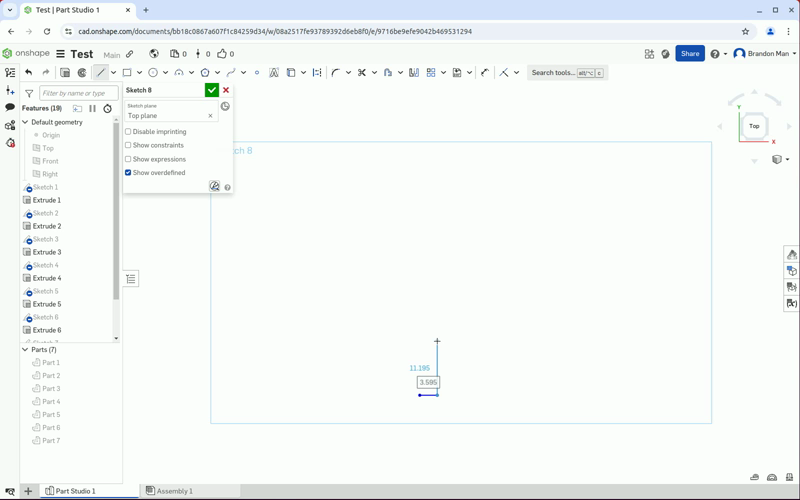
click(437, 340)
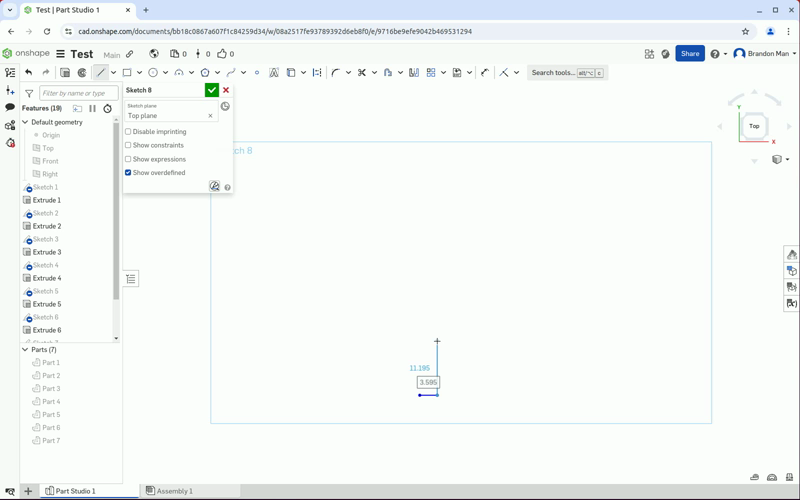
key_up(shift)
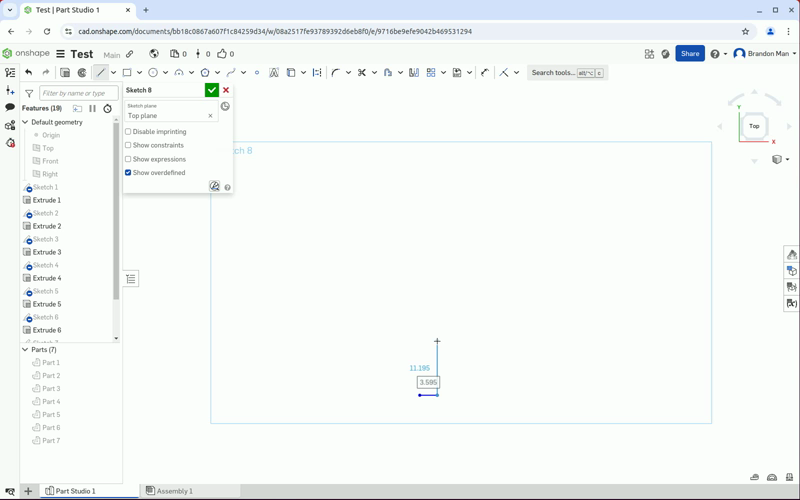
key_down(shift)
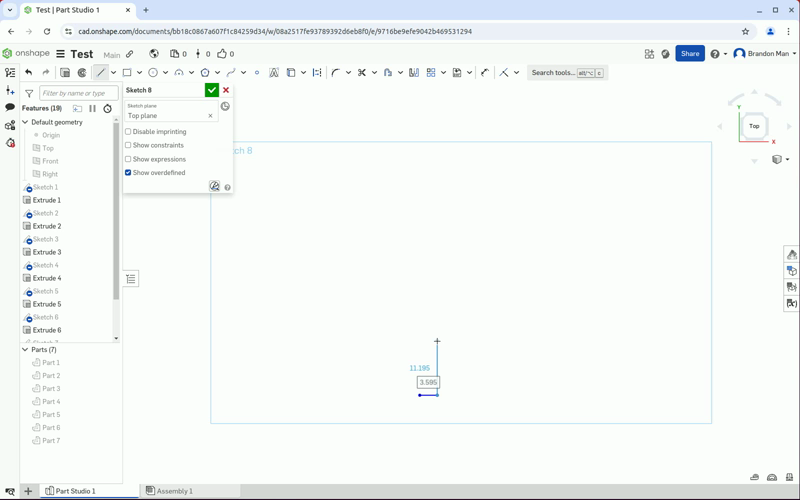
mouse_move(467, 340)
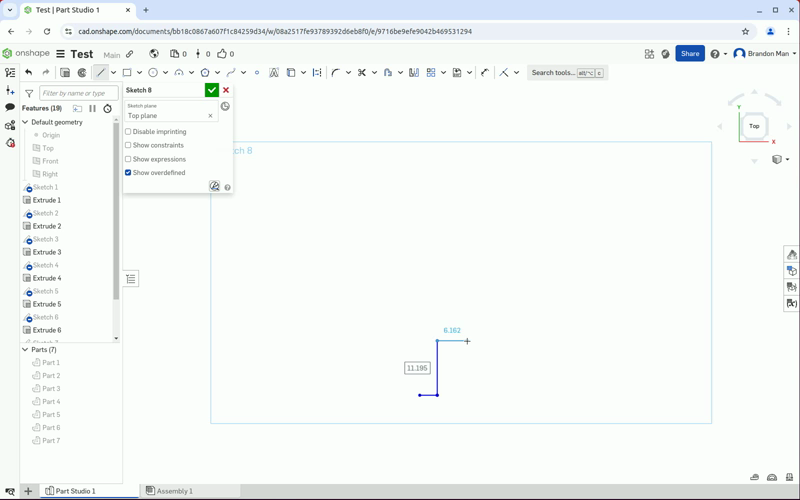
mouse_move(419, 340)
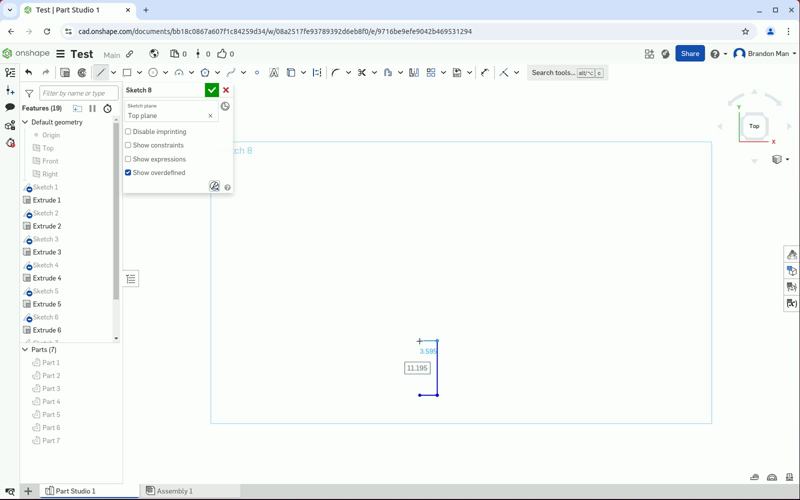
click(419, 340)
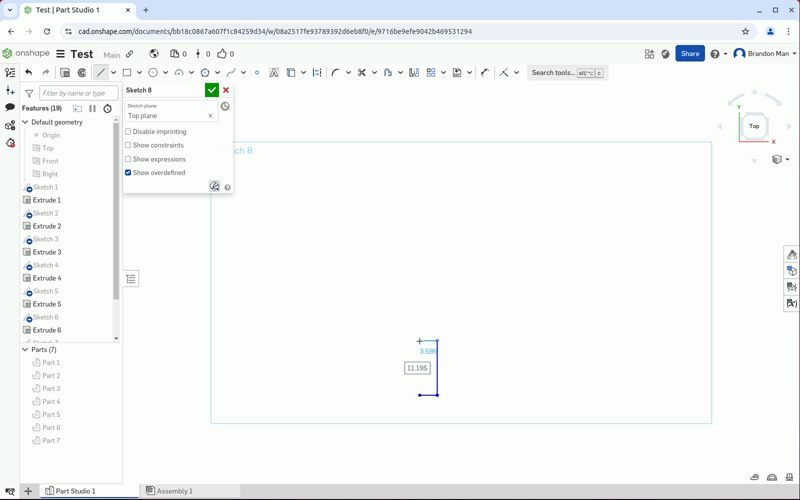
key_up(shift)
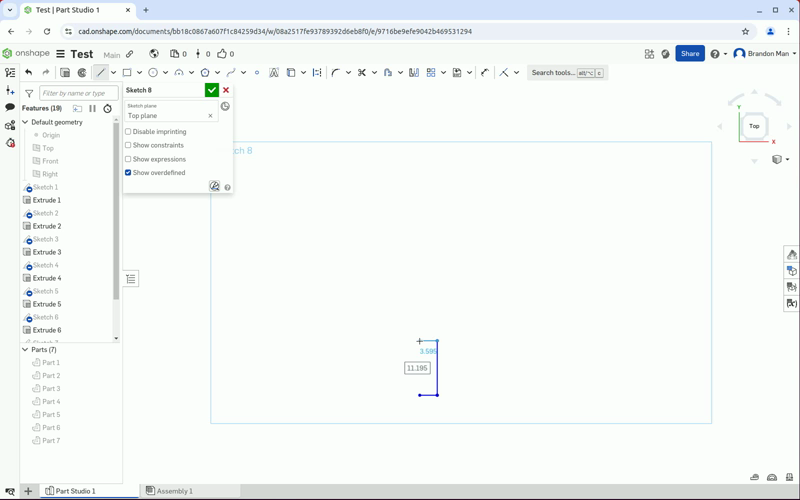
mouse_move(449, 340)
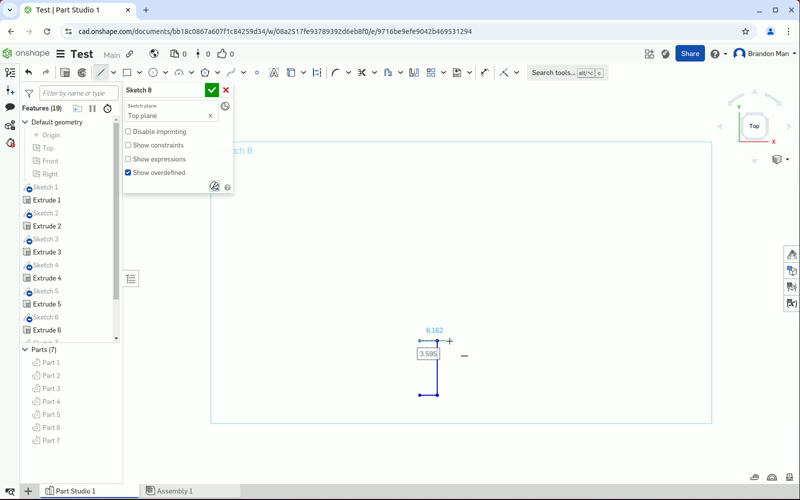
key_down(shift)
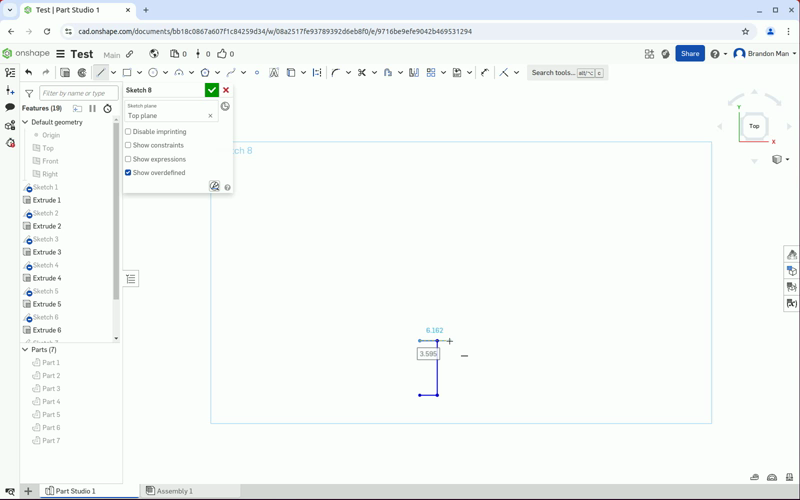
mouse_move(419, 395)
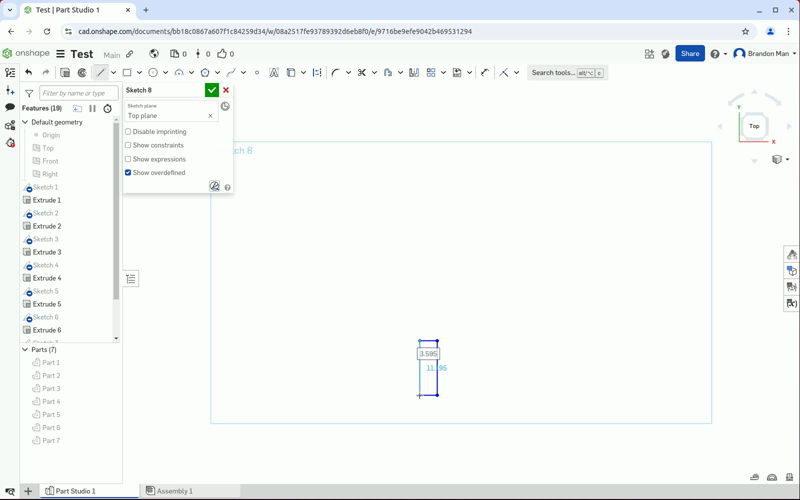
key_up(shift)
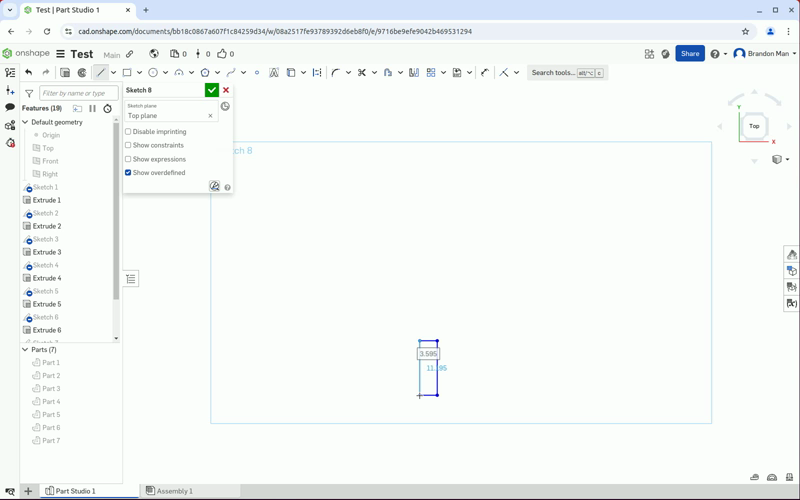
click(419, 395)
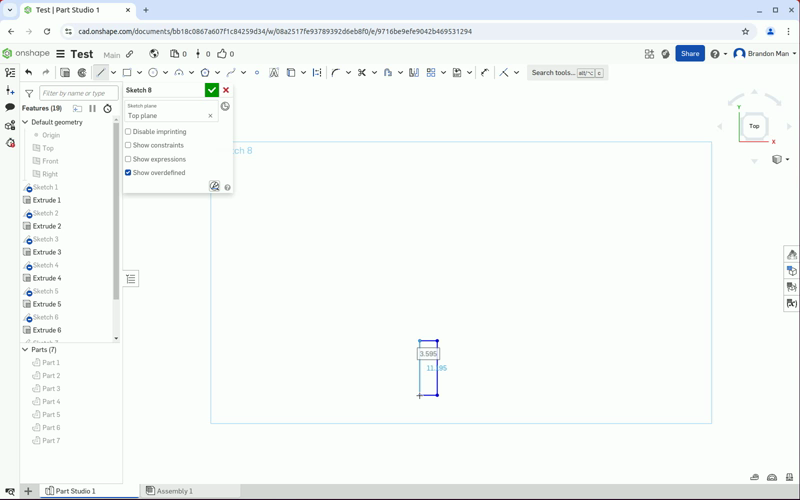
key(esc)
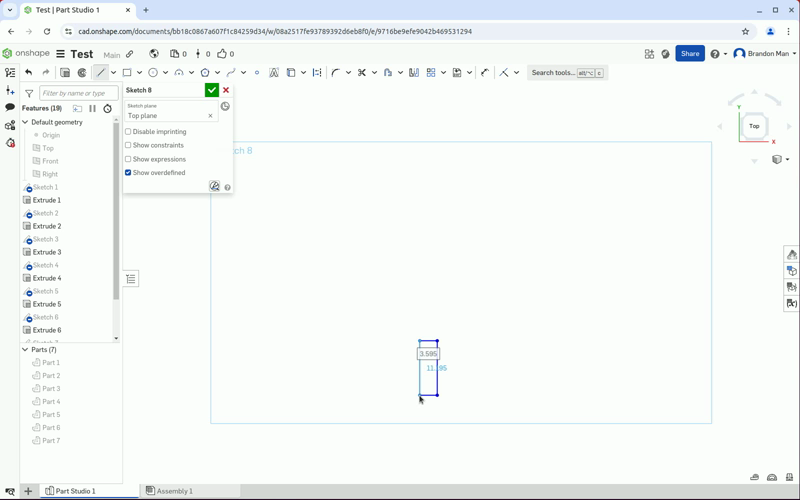
mouse_move(424, 358)
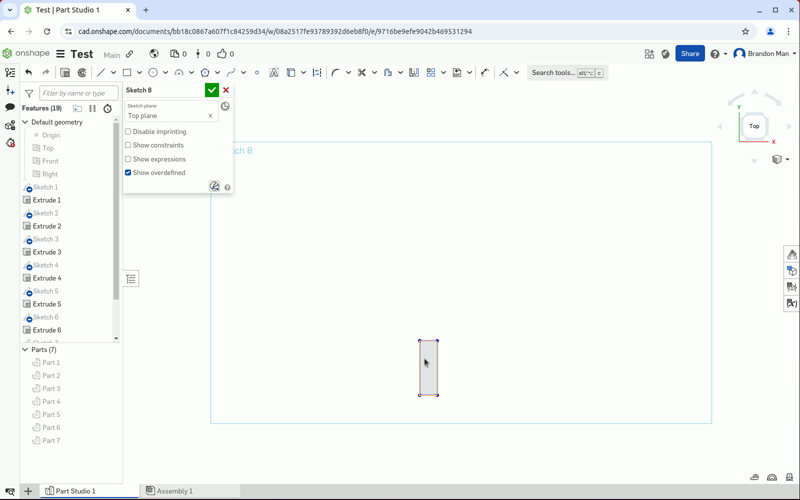
scroll(6)
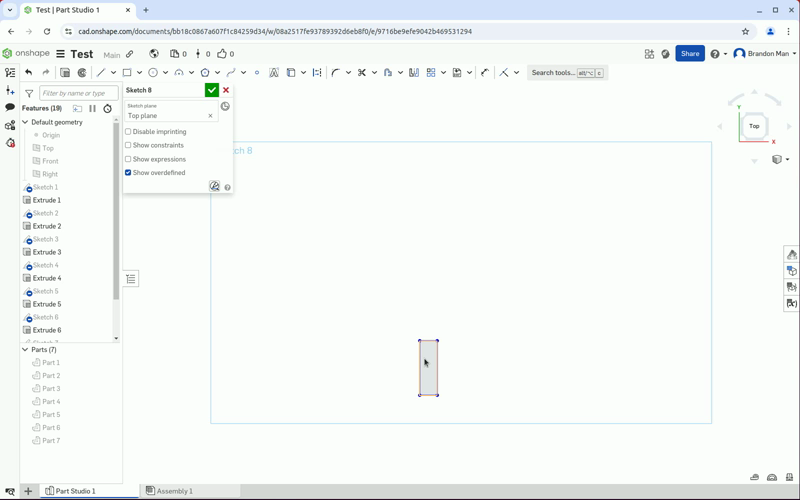
scroll(6)
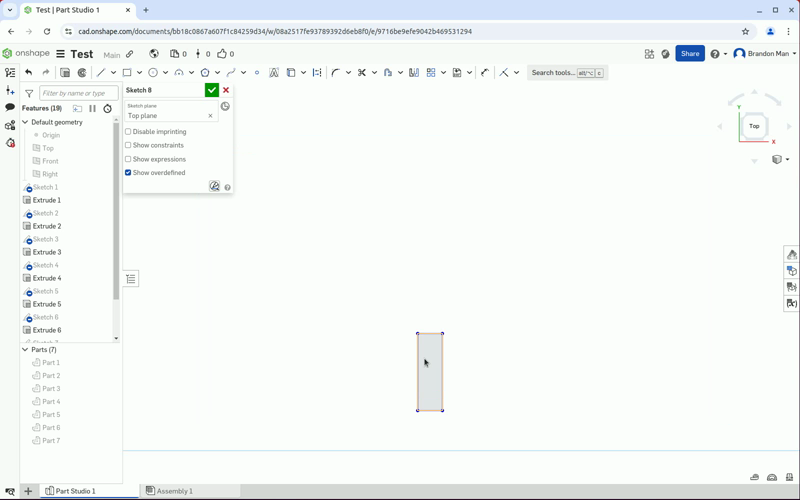
scroll(6)
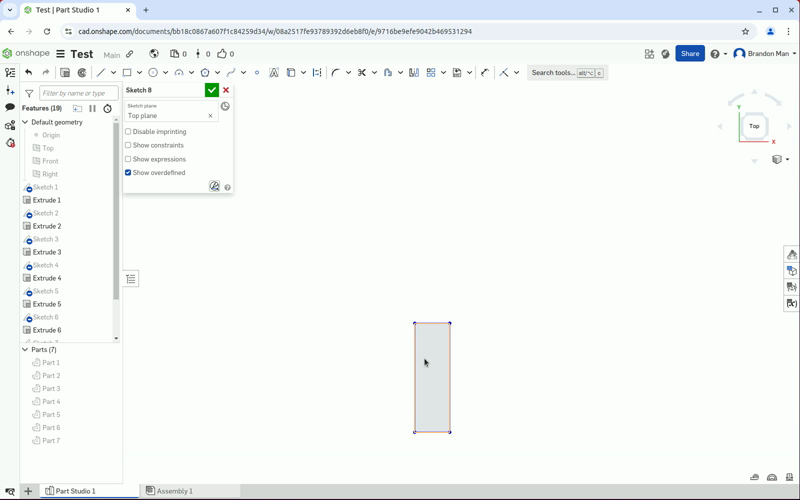
scroll(6)
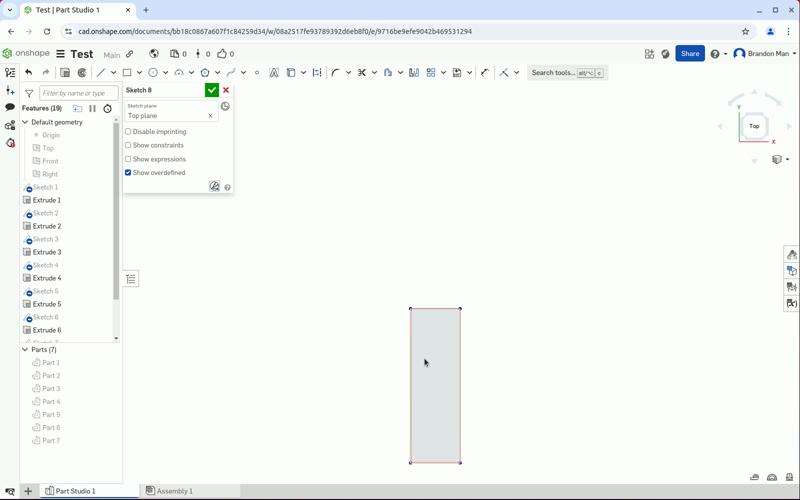
scroll(6)
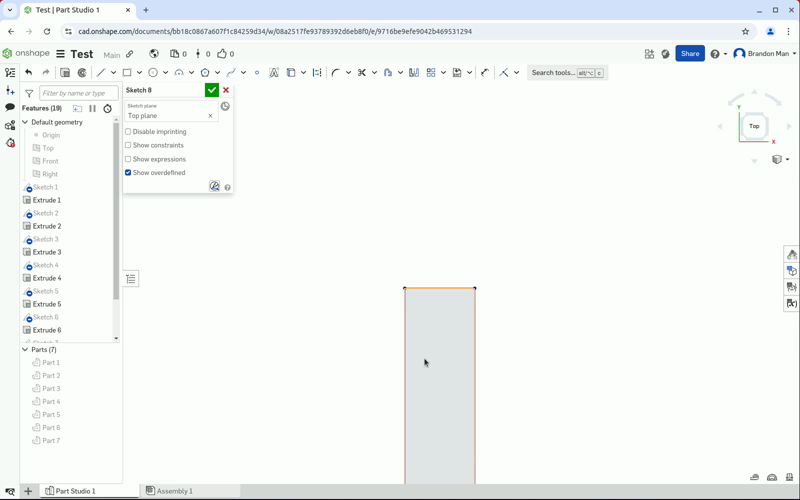
scroll(6)
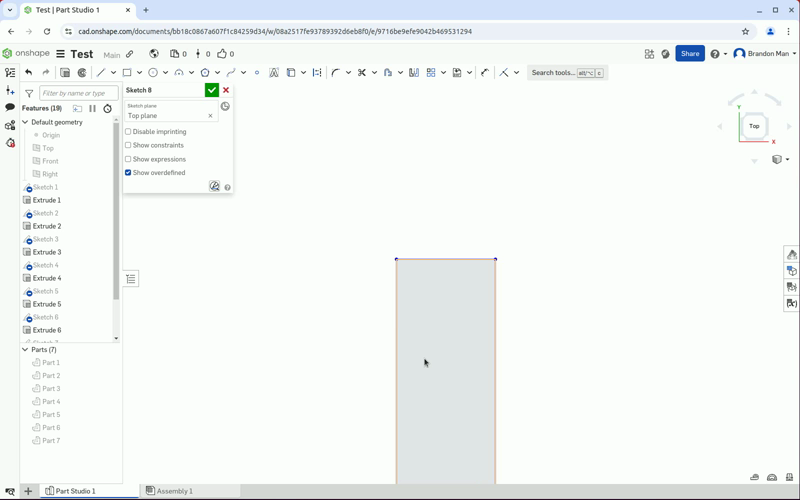
scroll(6)
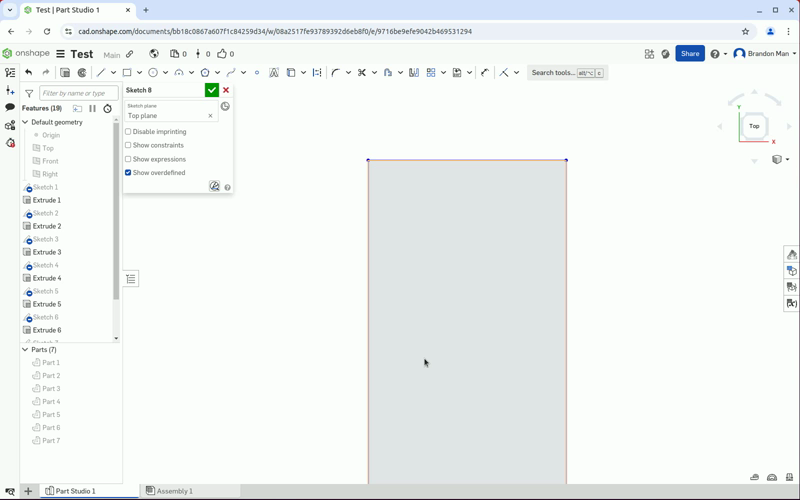
click(424, 358)
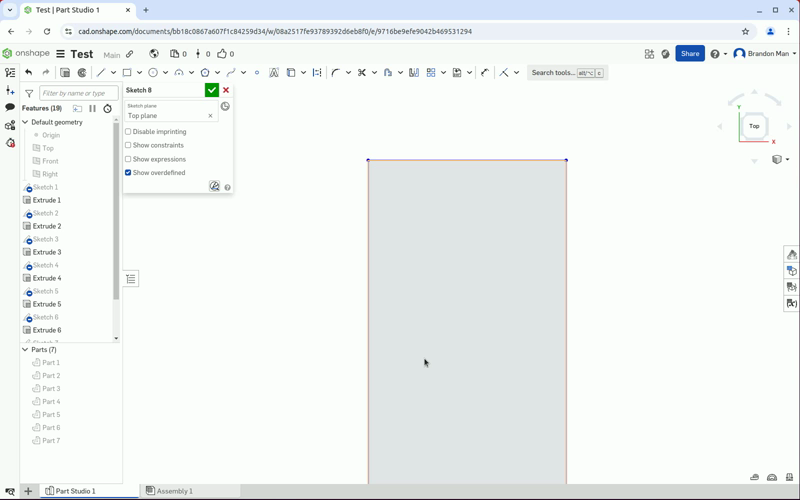
scroll(-6)
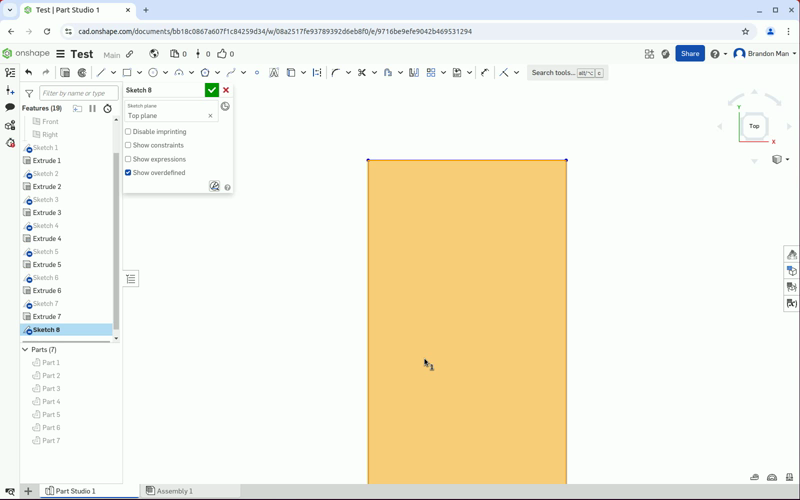
scroll(-6)
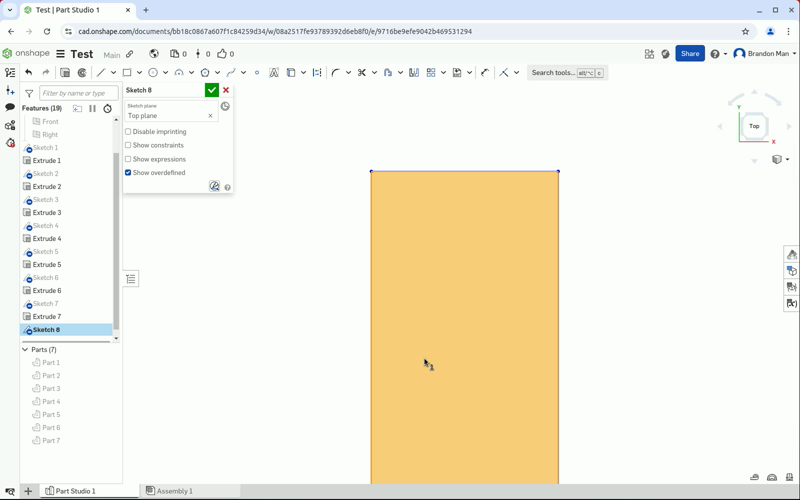
scroll(-6)
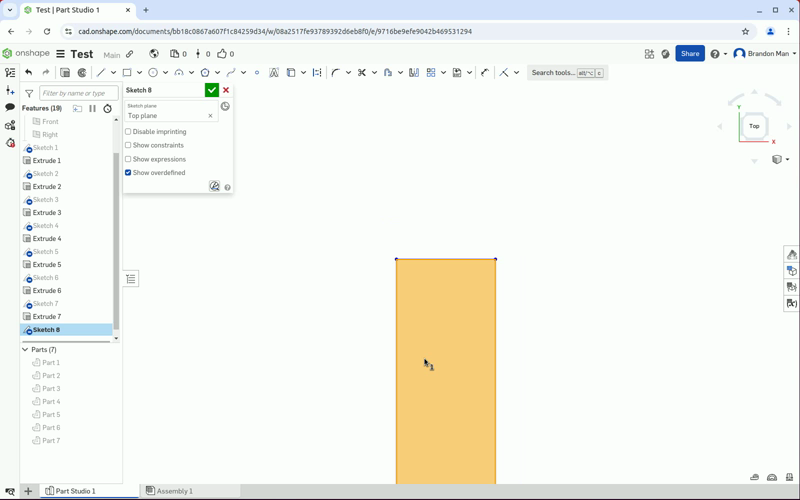
scroll(-6)
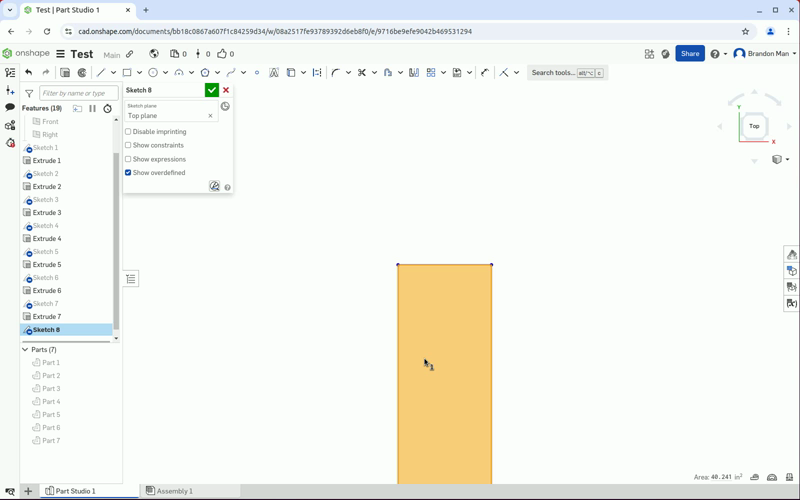
scroll(-6)
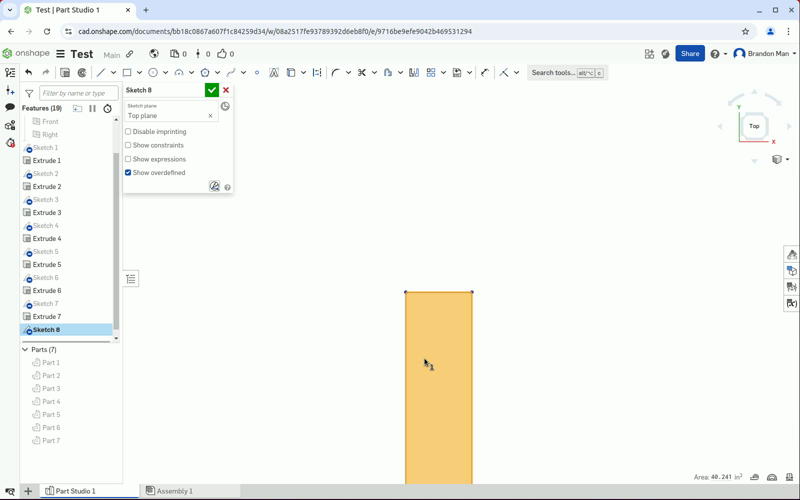
scroll(-6)
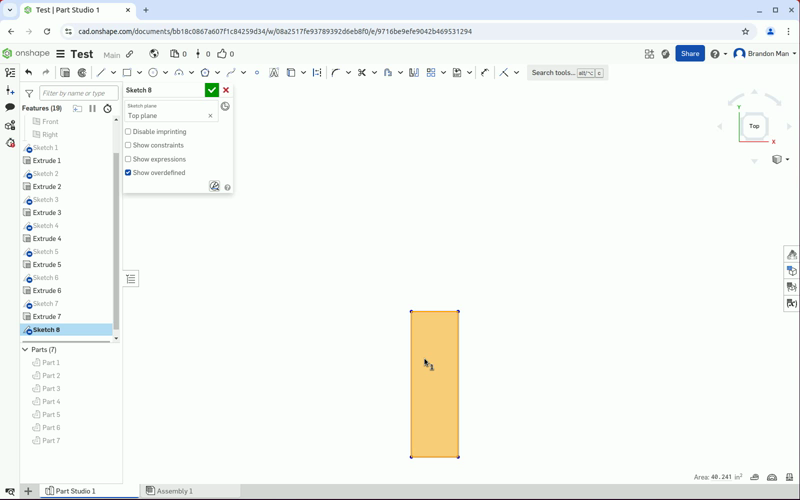
scroll(-6)
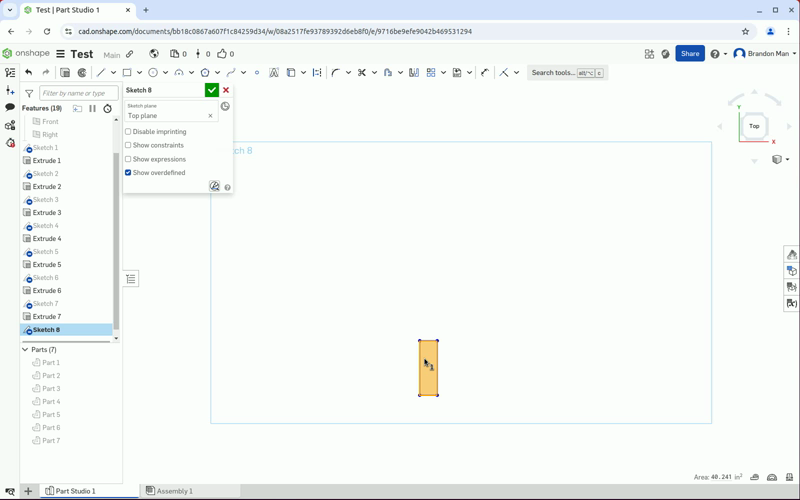
mouse_move(73, 352)
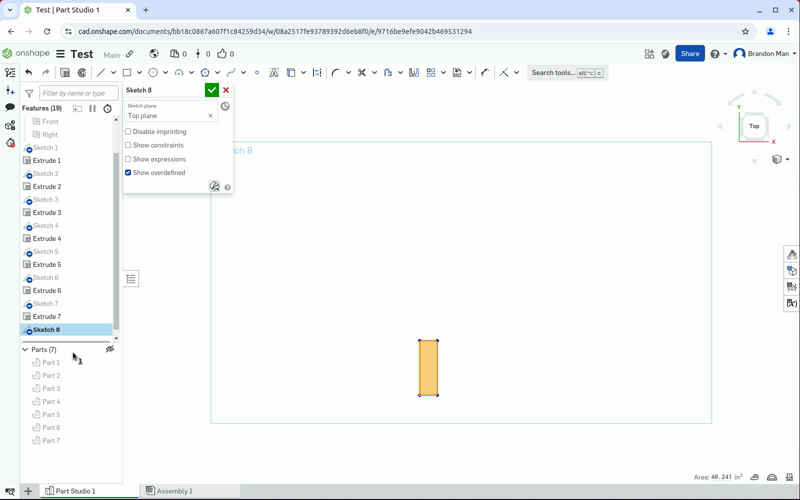
key(shift+y)
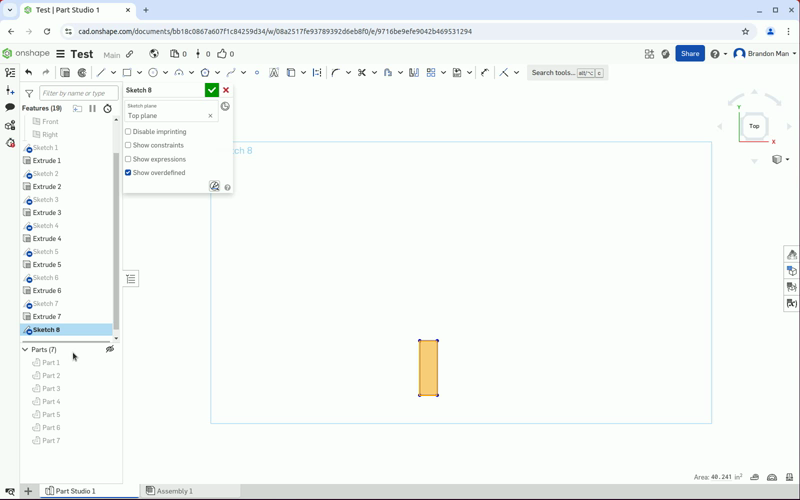
key(shift+e)
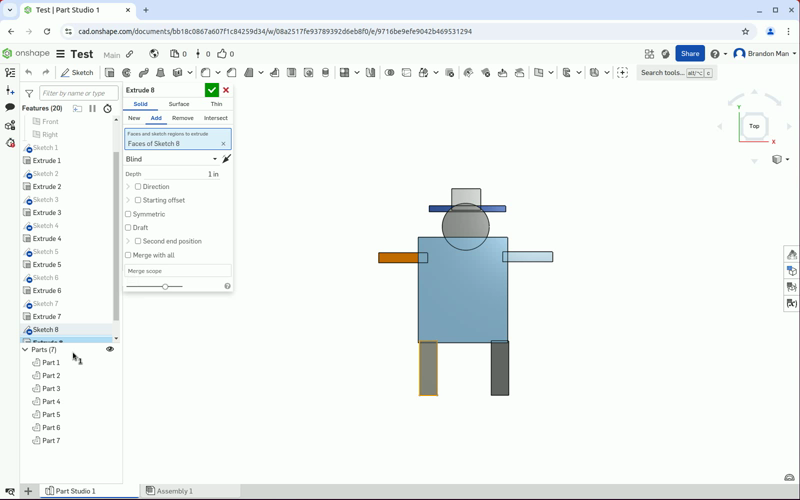
mouse_move(143, 106)
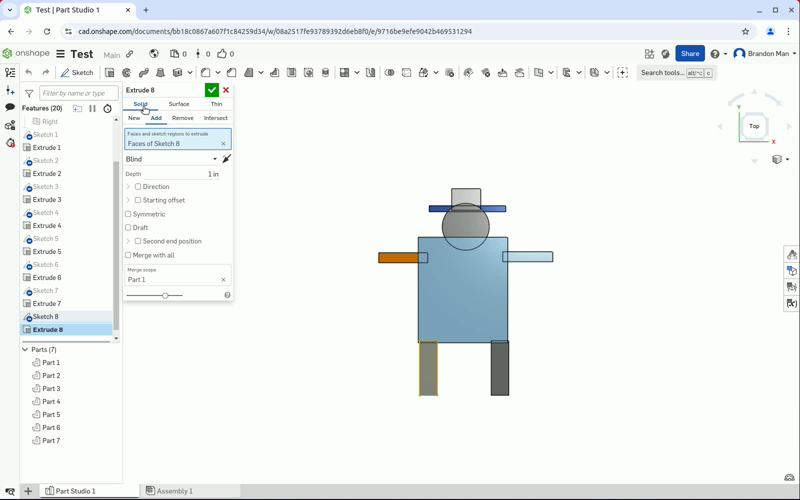
click(143, 106)
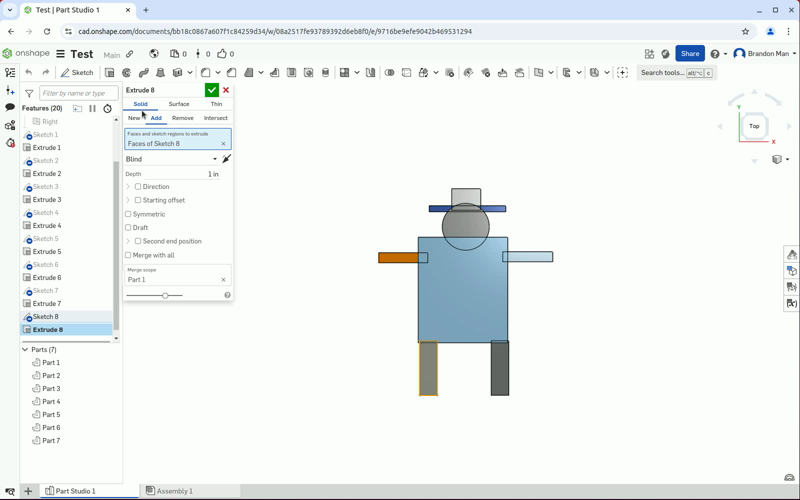
mouse_move(137, 120)
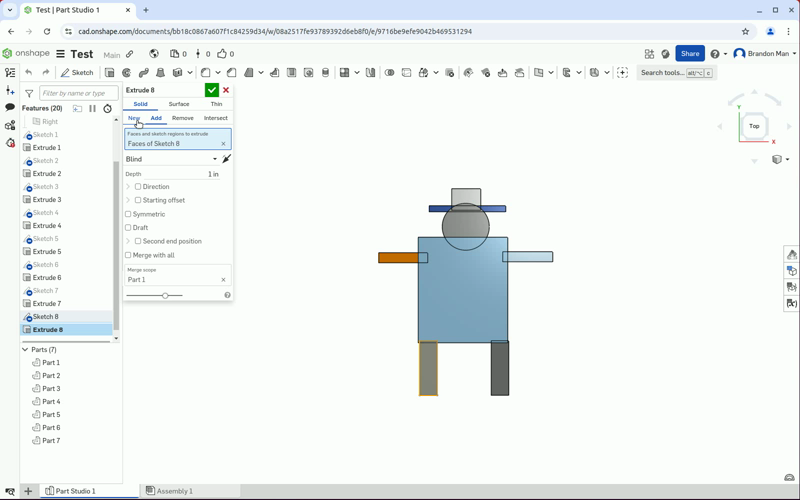
click(137, 120)
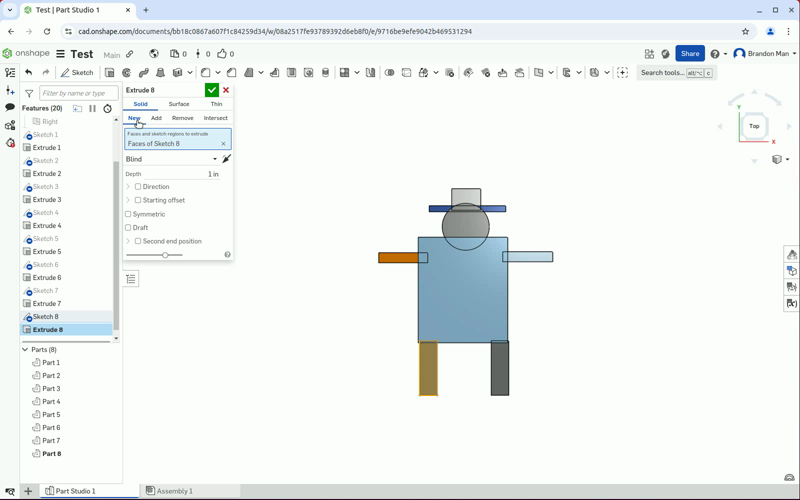
key(tab, 4)
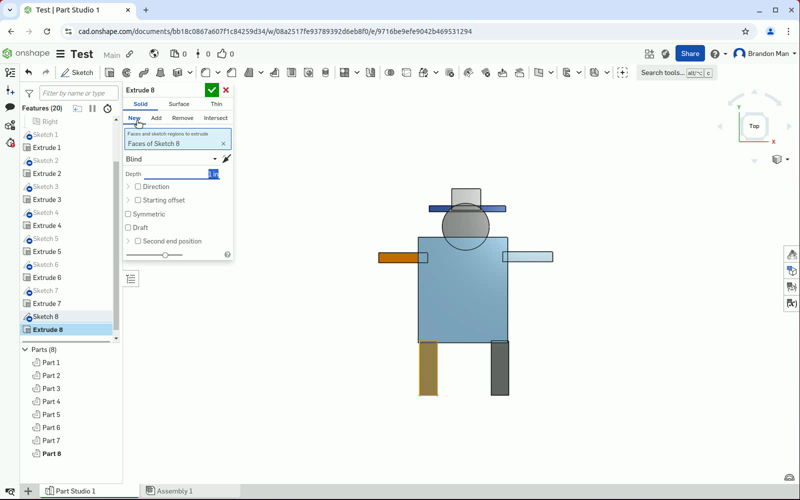
text(7.943)
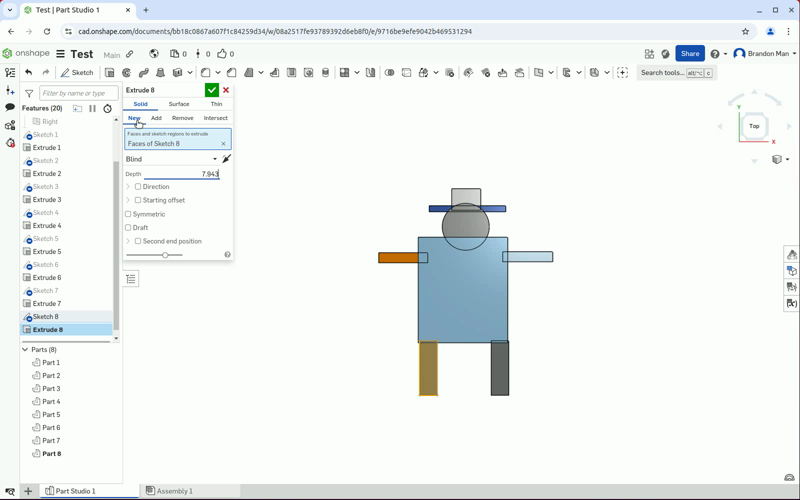
key(enter)
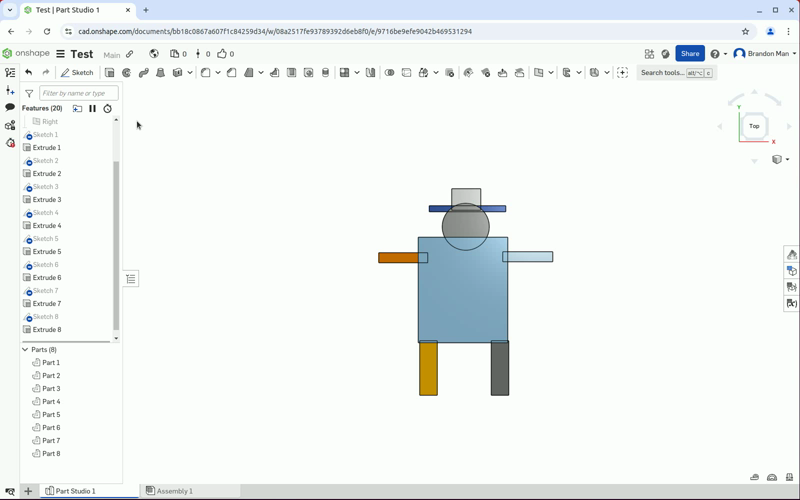
key(shift+h)
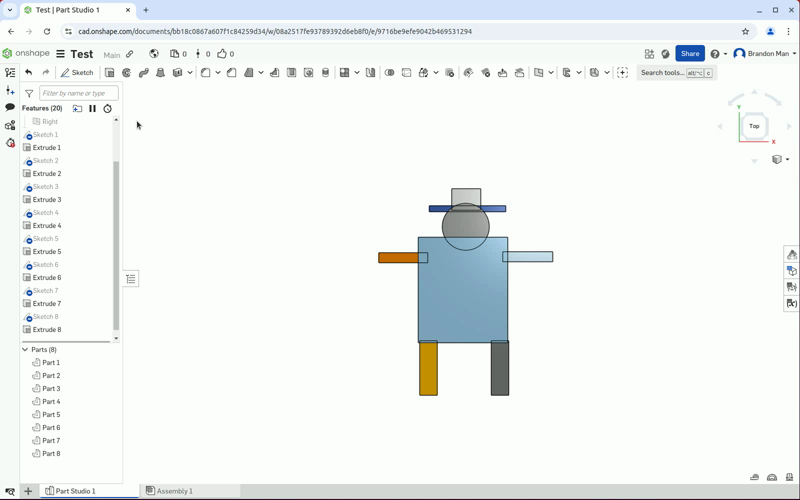
key(shift+h)
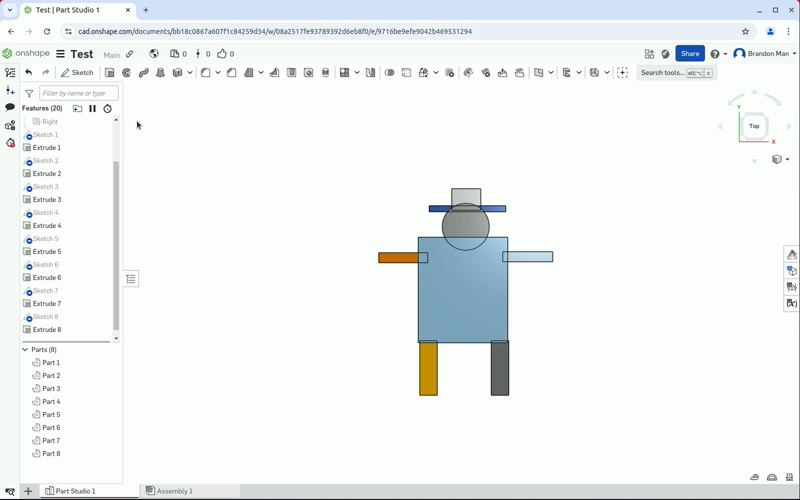
mouse_move(69, 137)
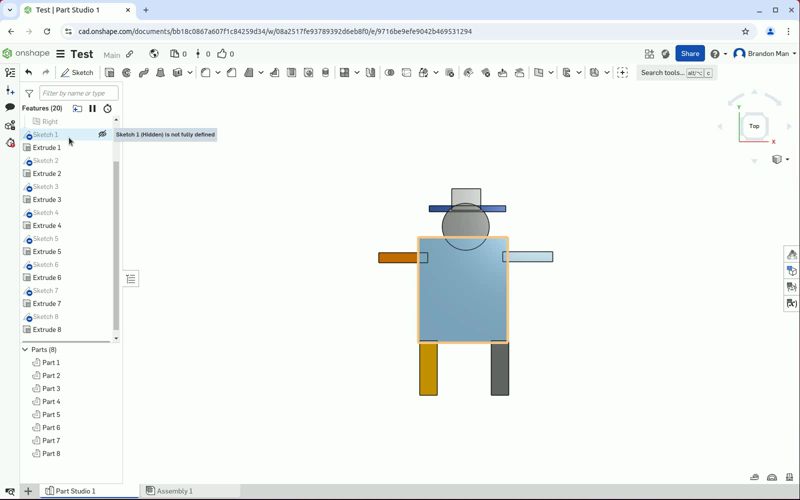
click(69, 137)
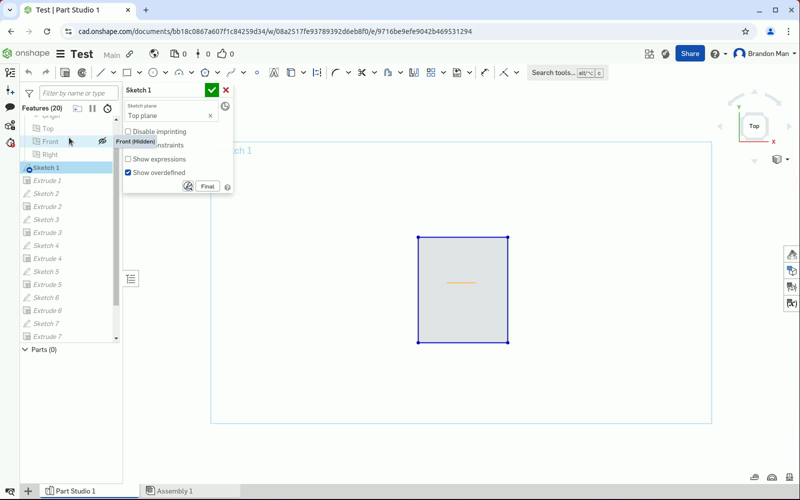
mouse_move(229, 92)
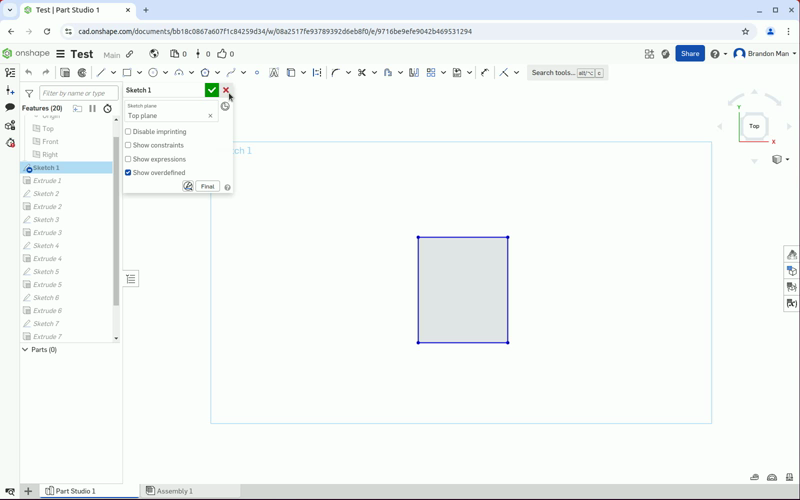
click(229, 92)
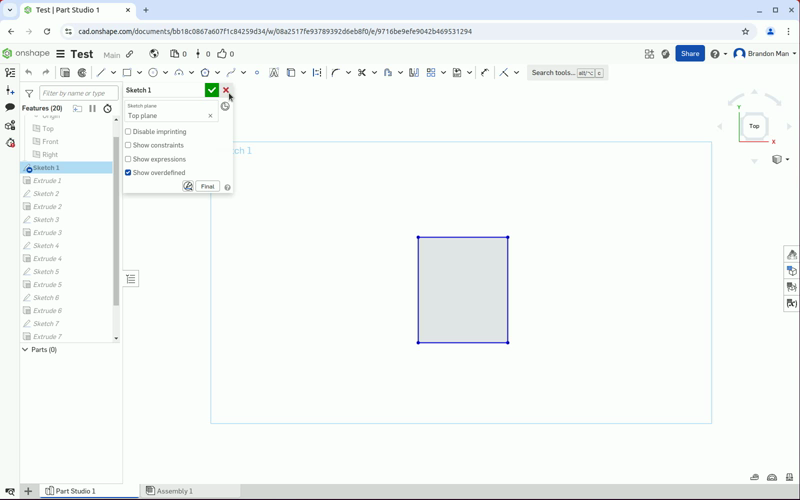
key(shift+s)
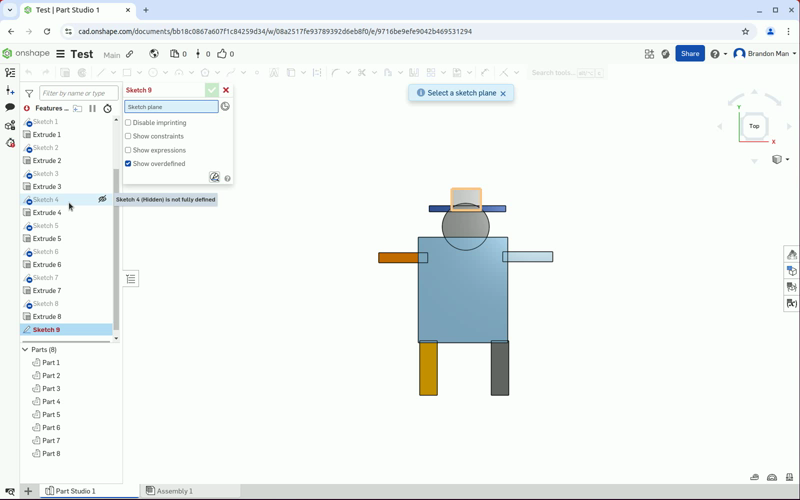
scroll(3)
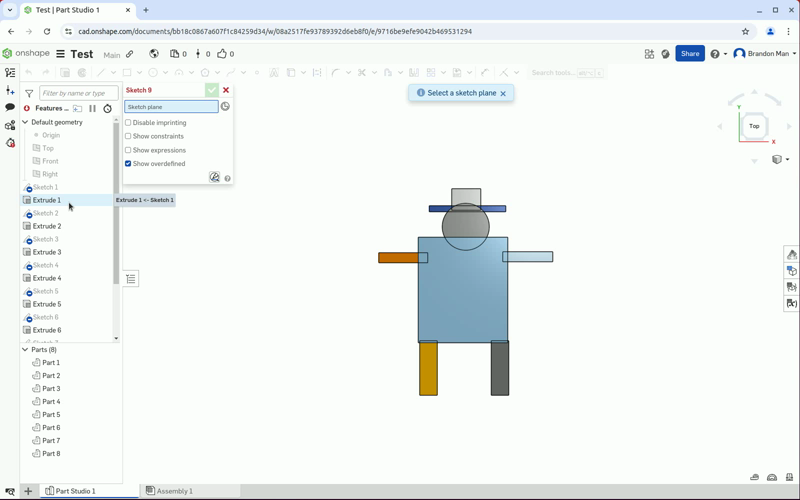
mouse_move(69, 150)
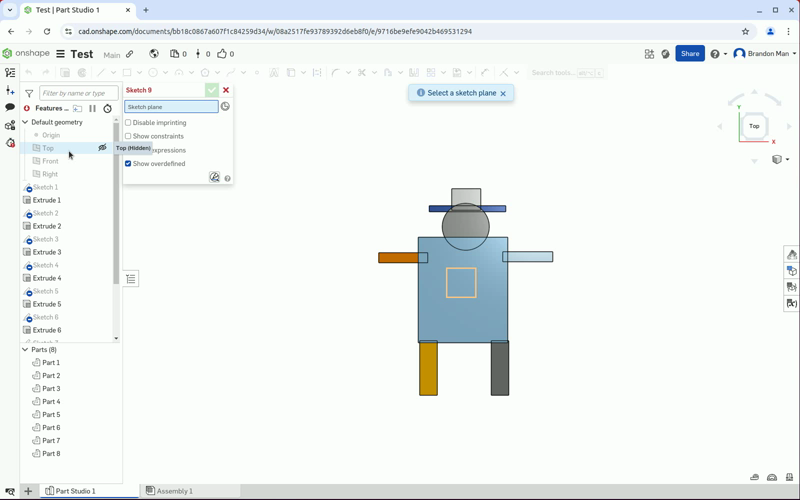
click(69, 150)
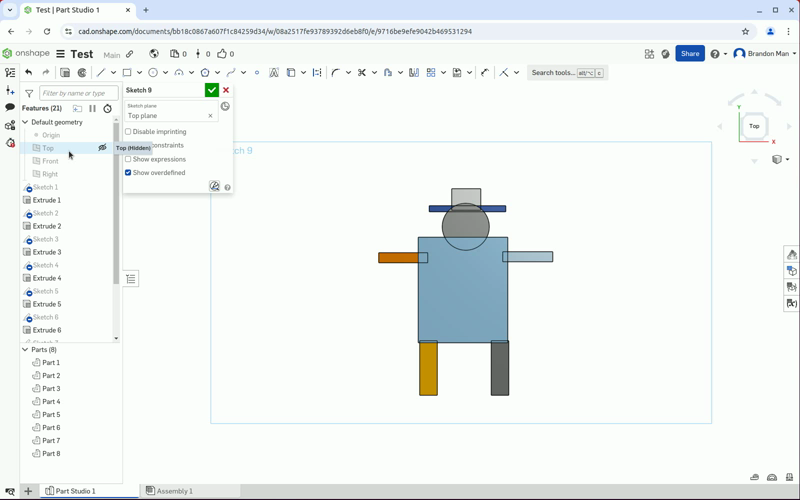
mouse_move(73, 352)
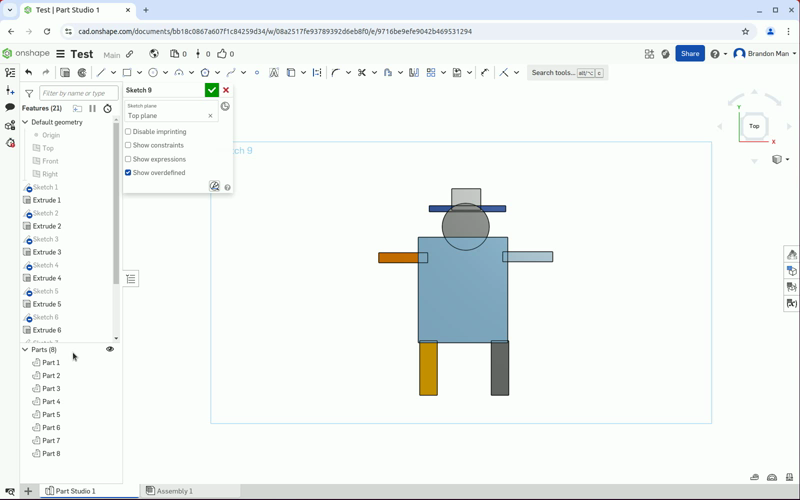
key(y)
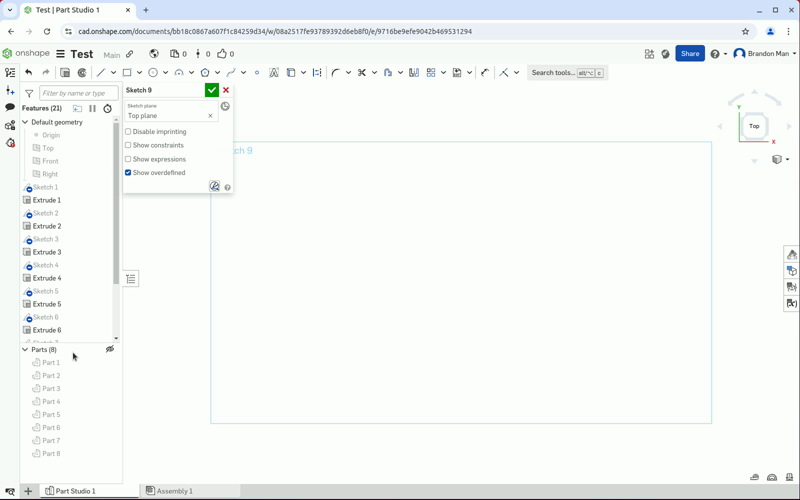
key(c)
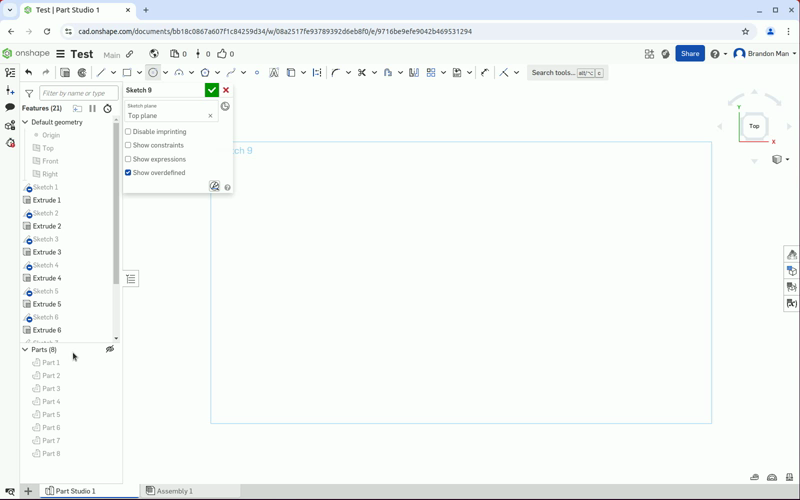
key_down(shift)
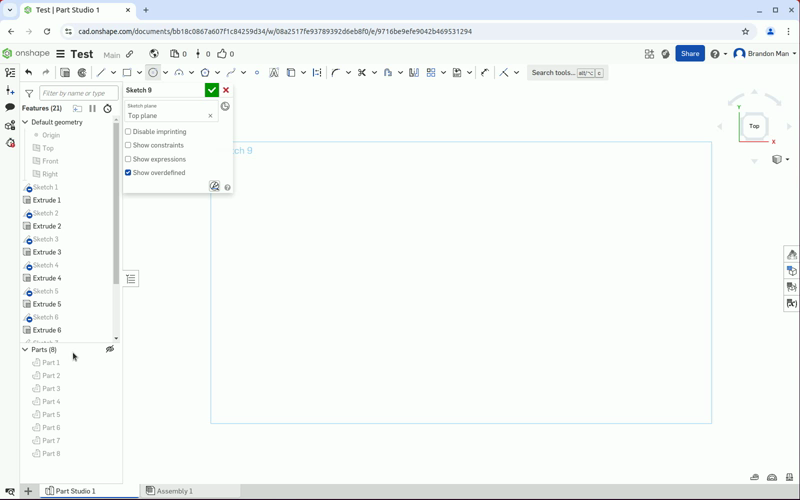
mouse_move(478, 223)
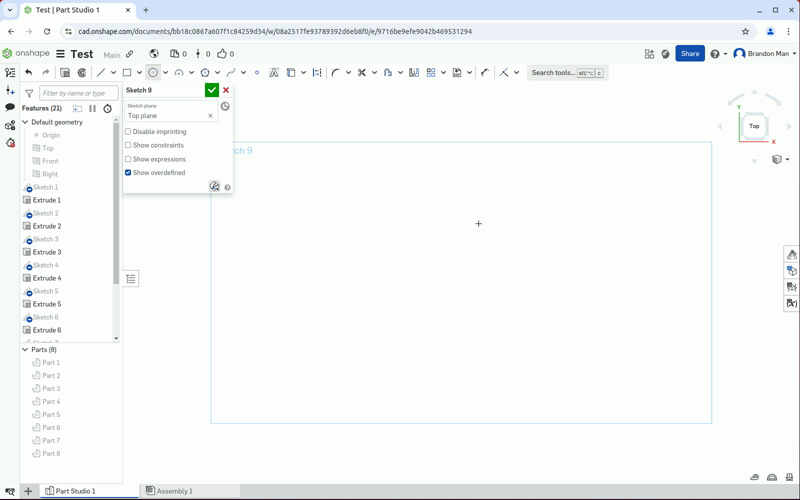
click(478, 223)
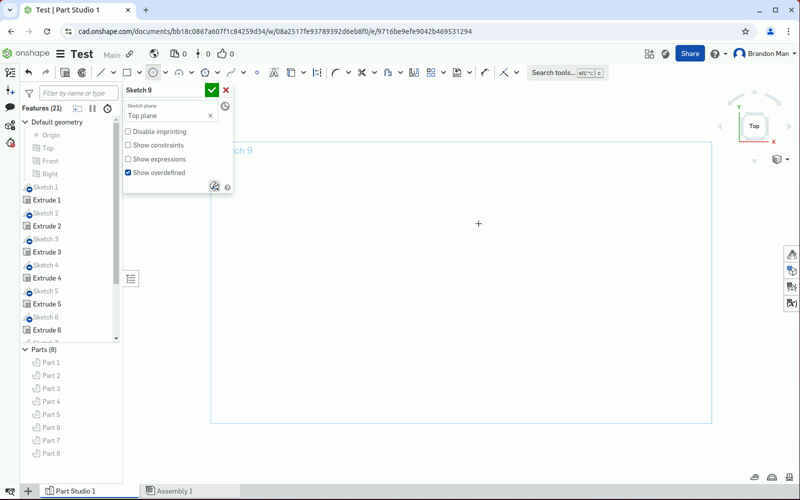
key_up(shift)
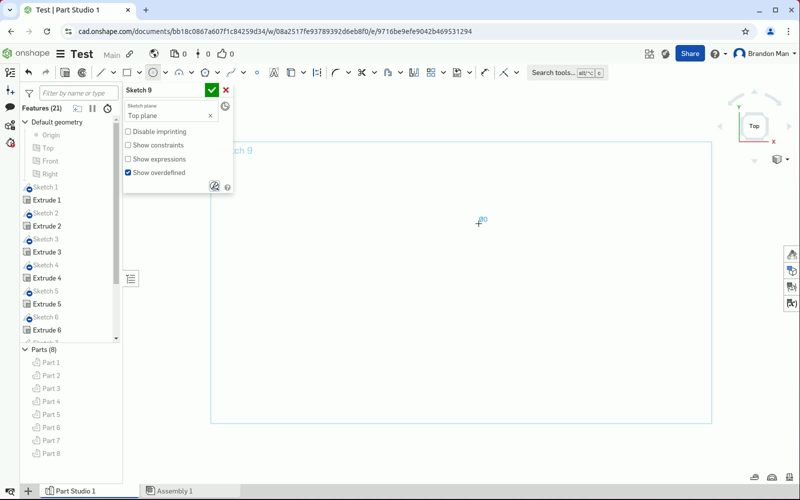
mouse_move(486, 223)
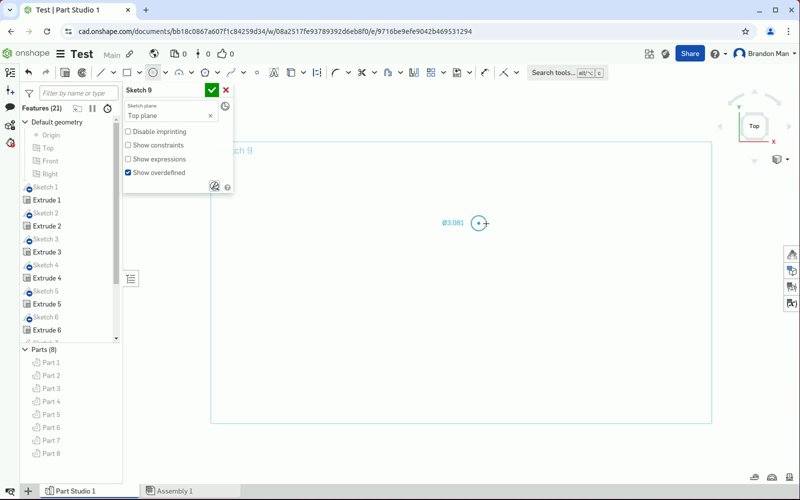
click(486, 223)
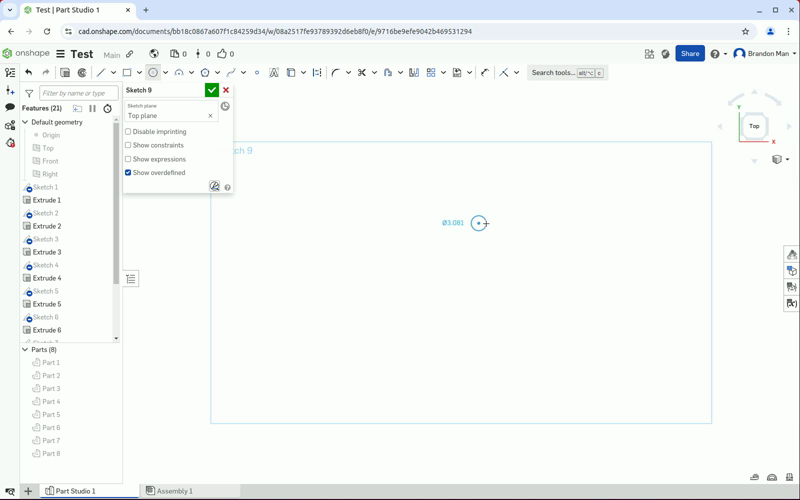
key(esc)
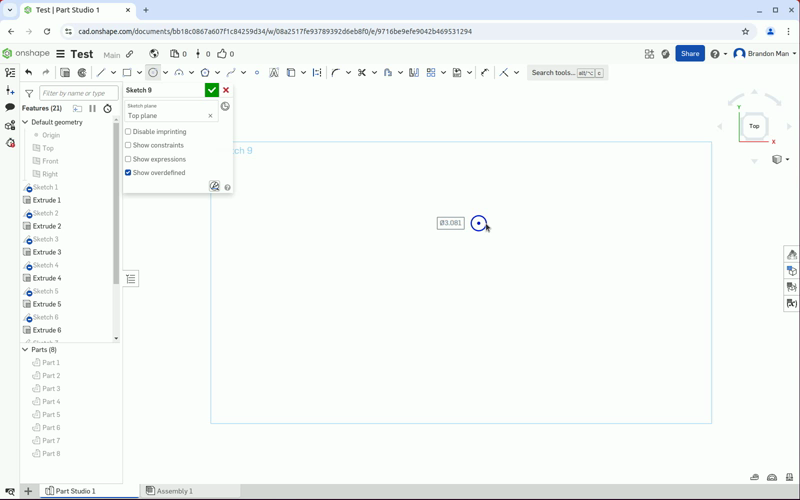
mouse_move(482, 221)
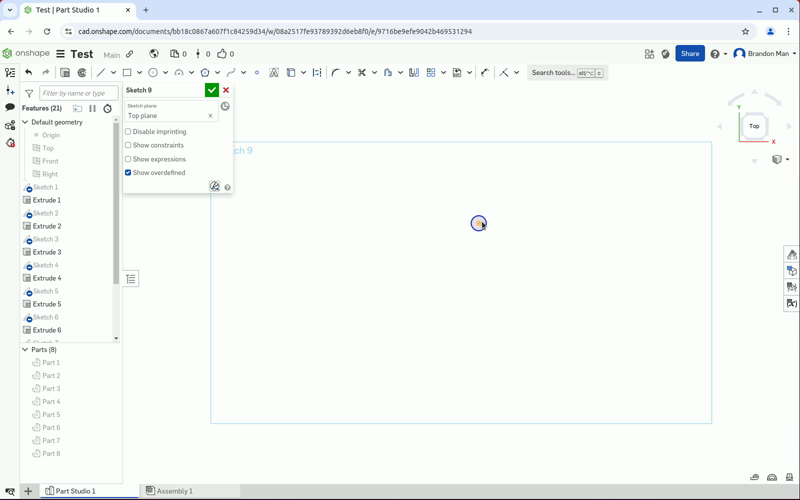
scroll(6)
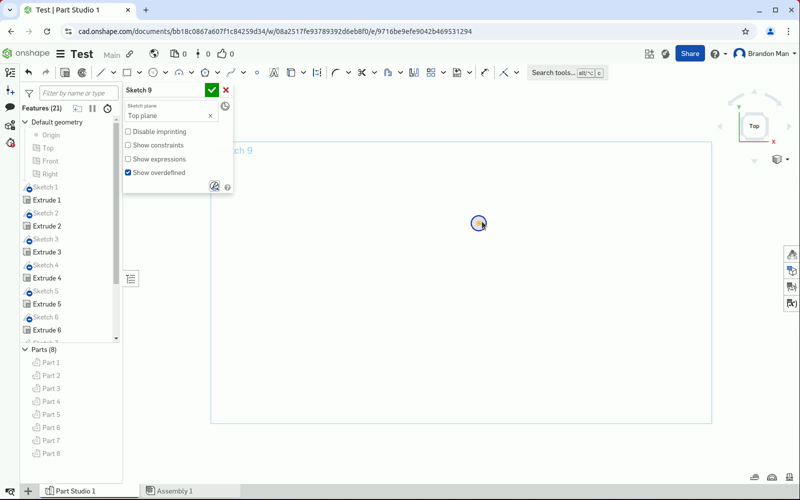
scroll(6)
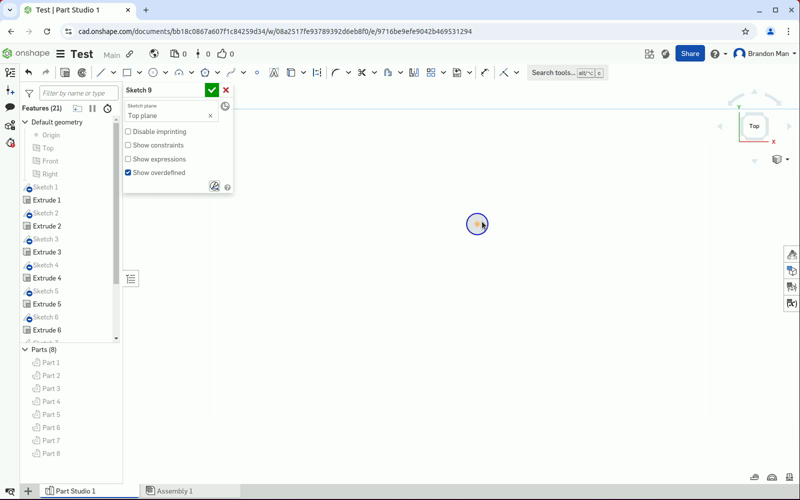
scroll(6)
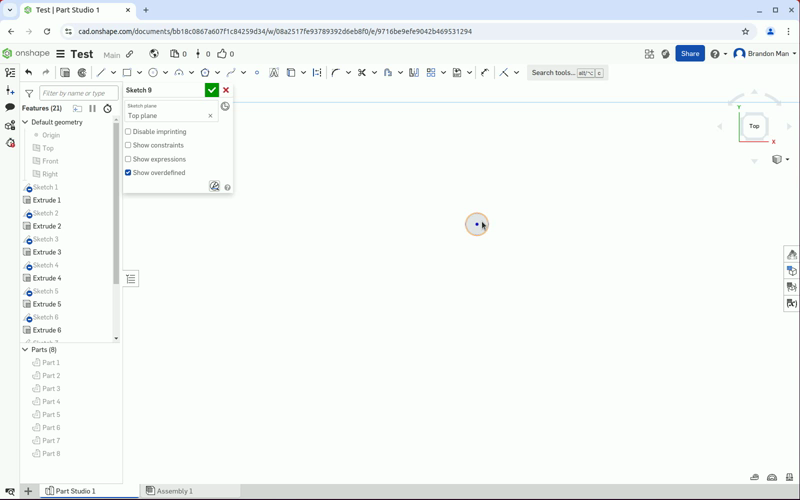
scroll(6)
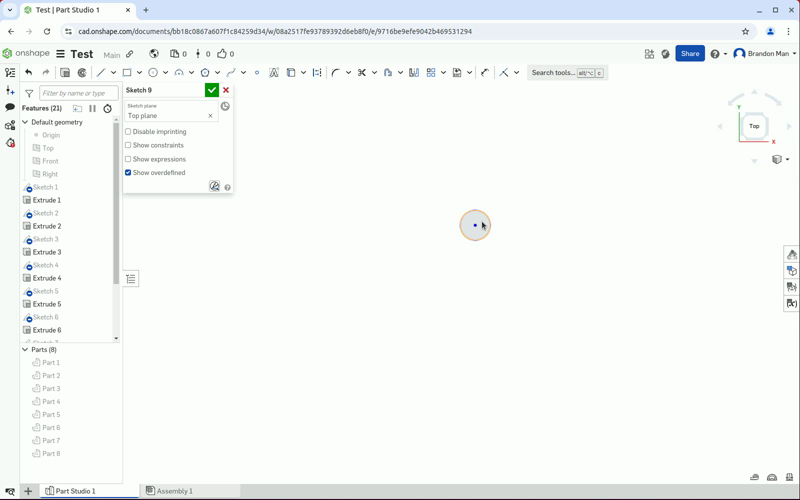
scroll(6)
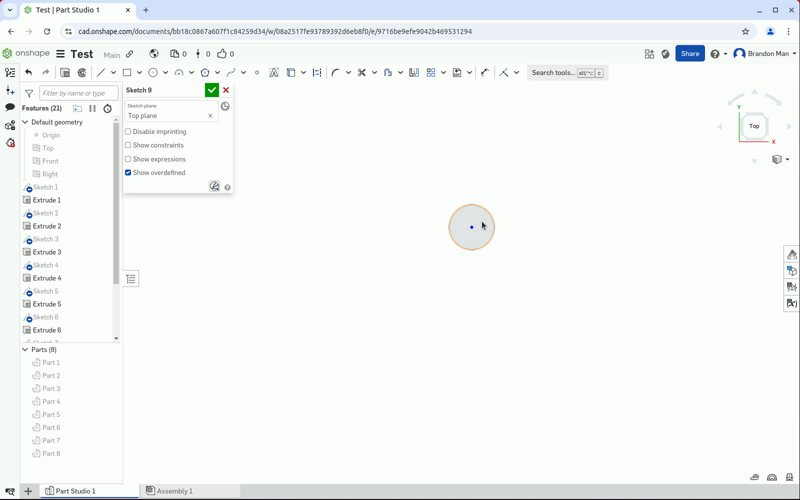
scroll(6)
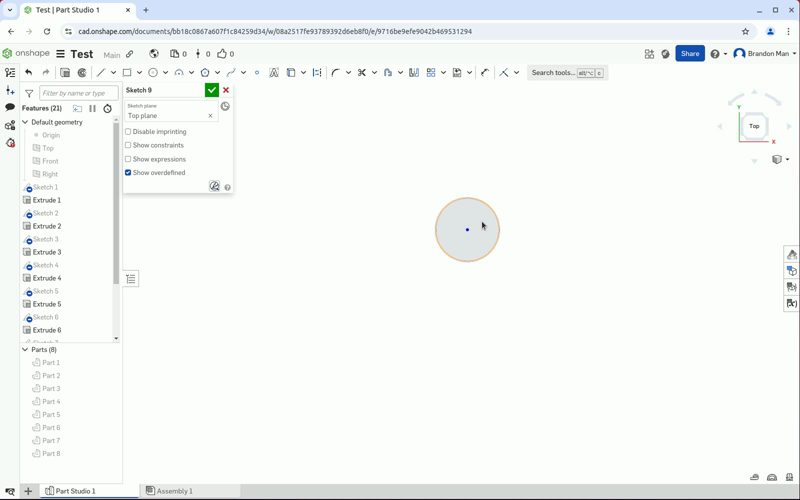
scroll(6)
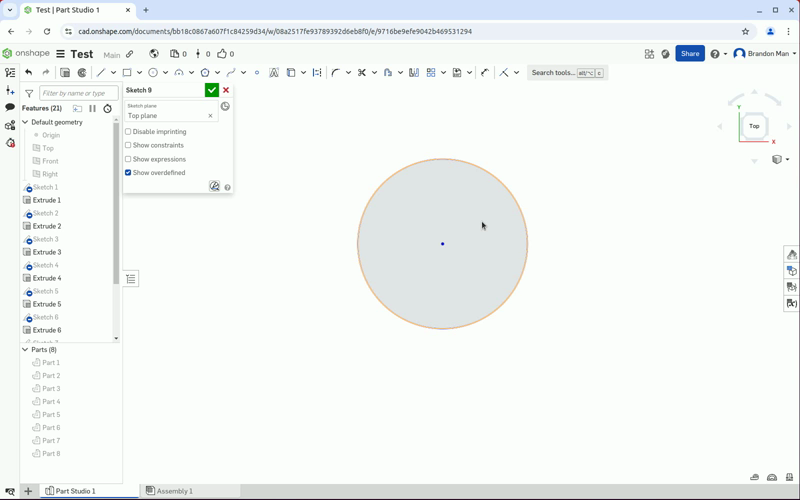
click(482, 221)
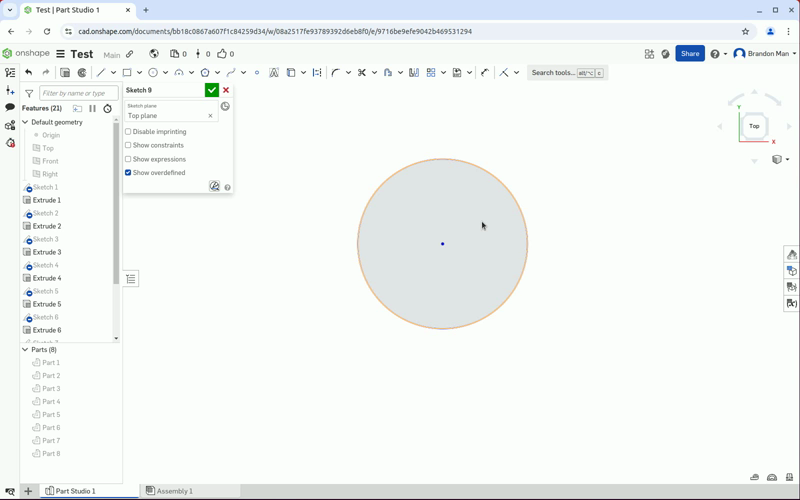
scroll(-6)
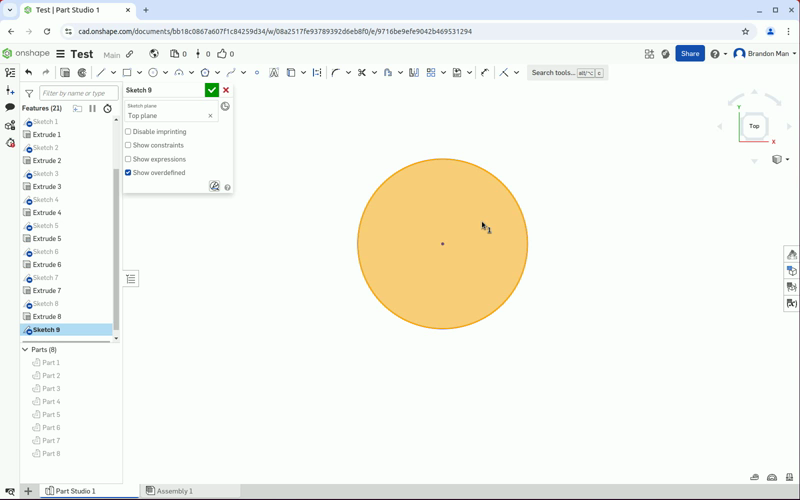
scroll(-6)
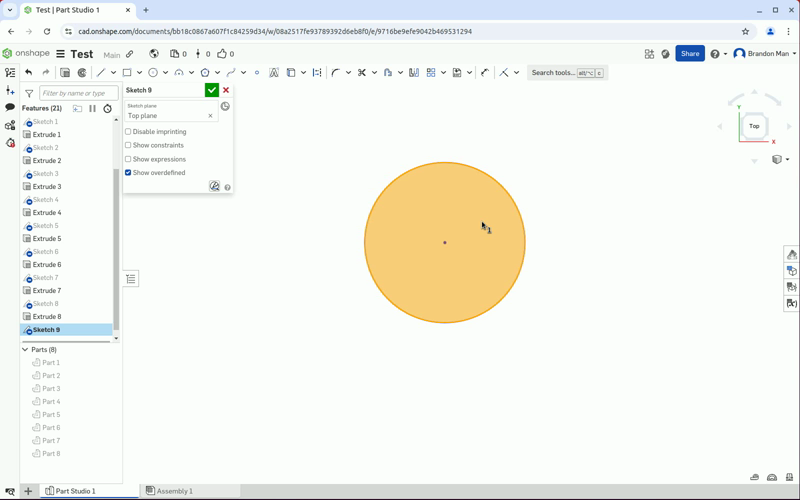
scroll(-6)
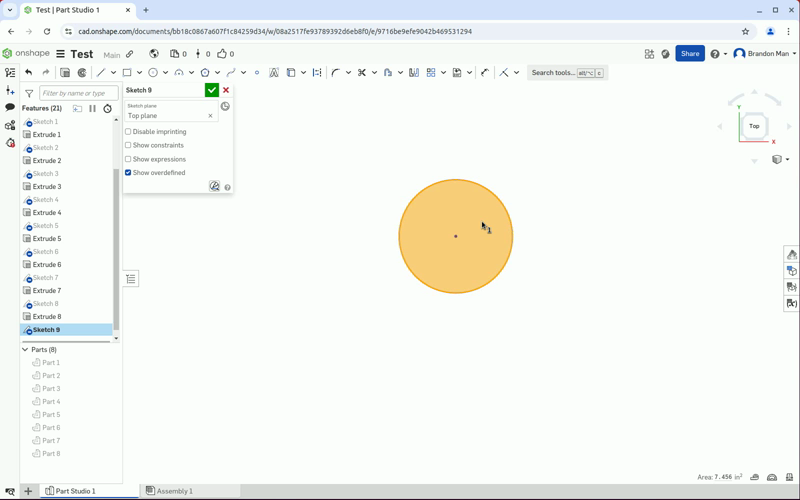
scroll(-6)
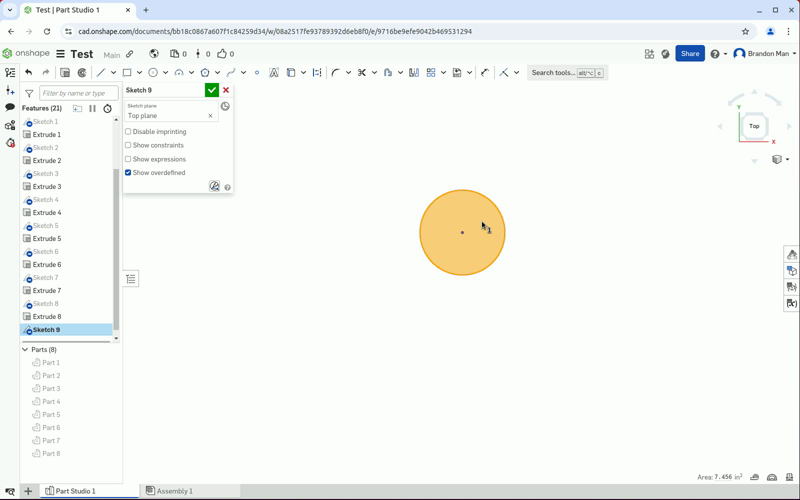
scroll(-6)
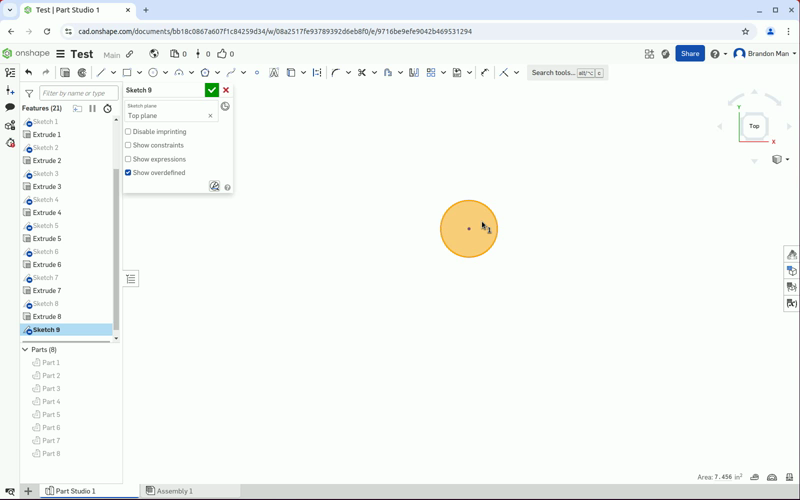
scroll(-6)
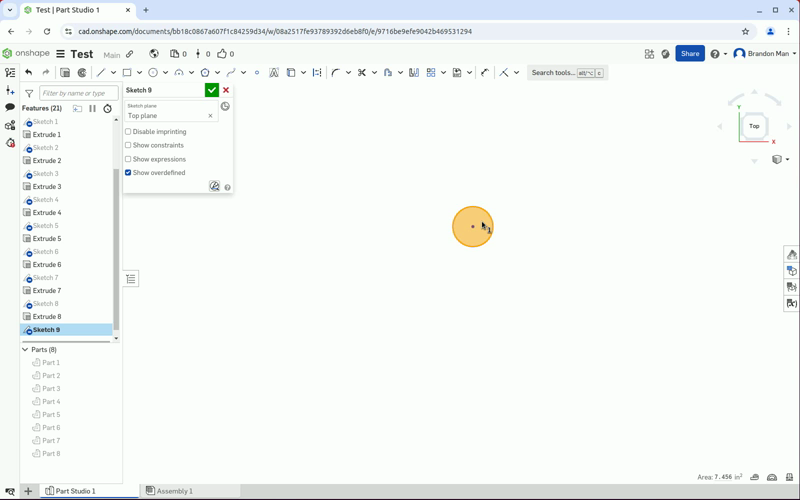
scroll(-6)
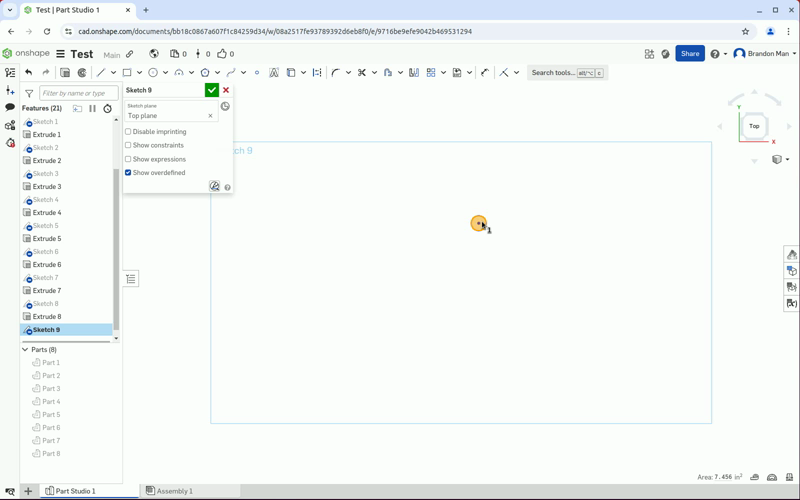
mouse_move(73, 352)
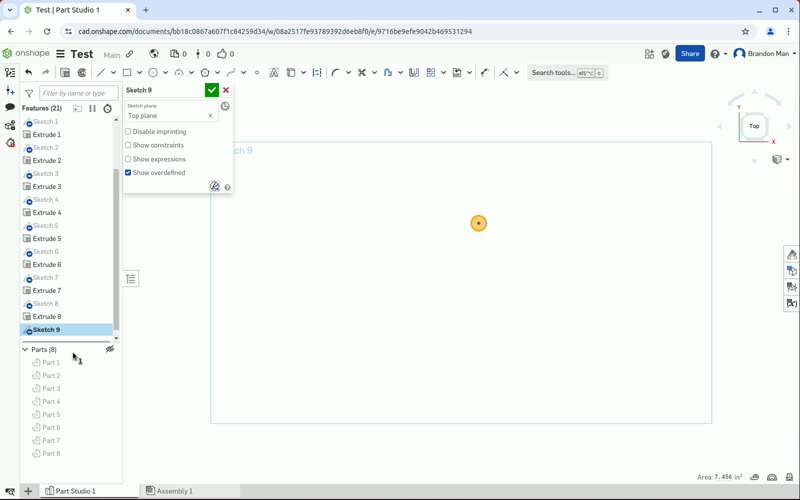
key(shift+y)
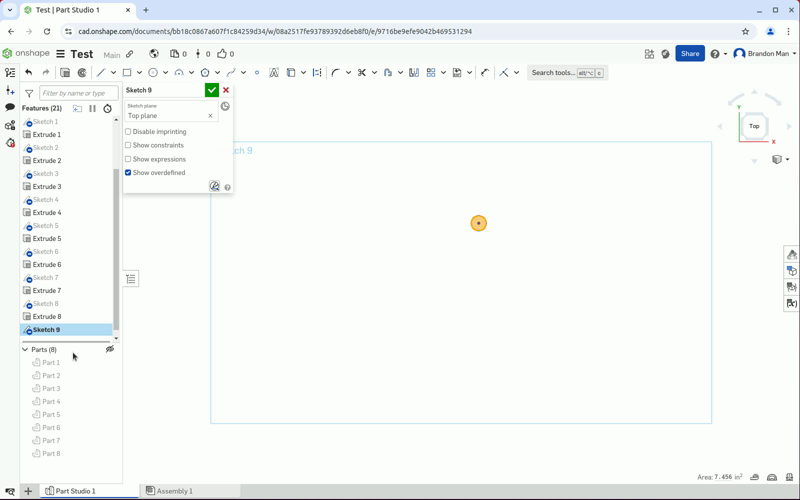
key(shift+e)
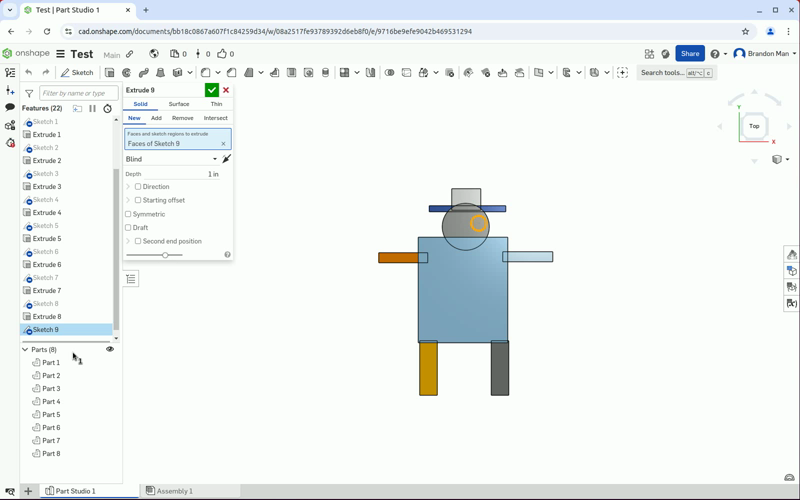
mouse_move(143, 106)
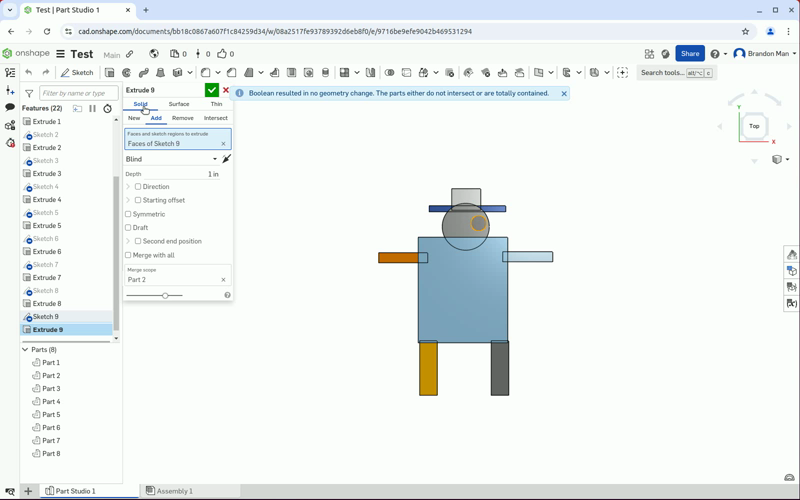
click(143, 106)
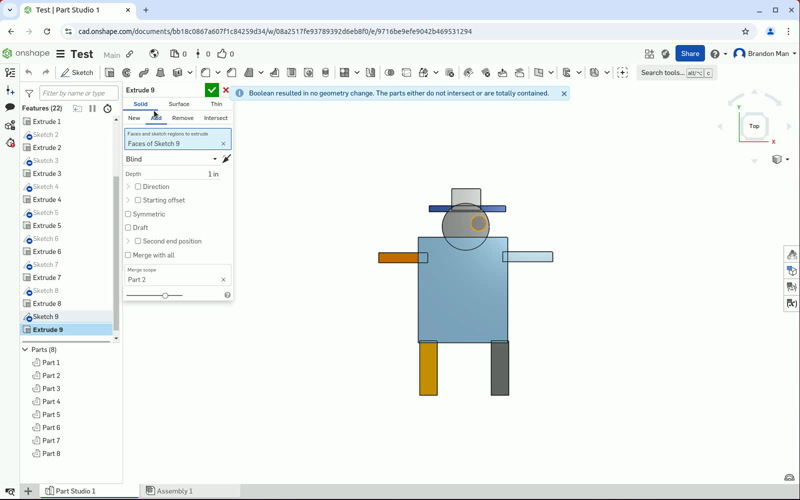
mouse_move(186, 120)
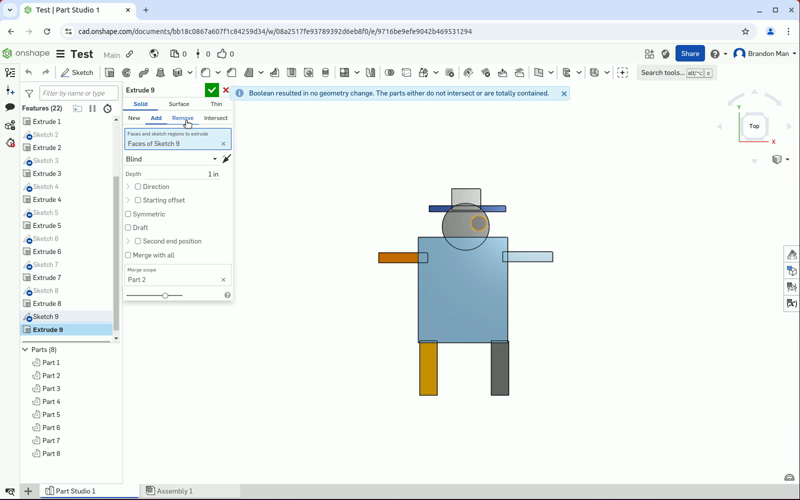
click(186, 120)
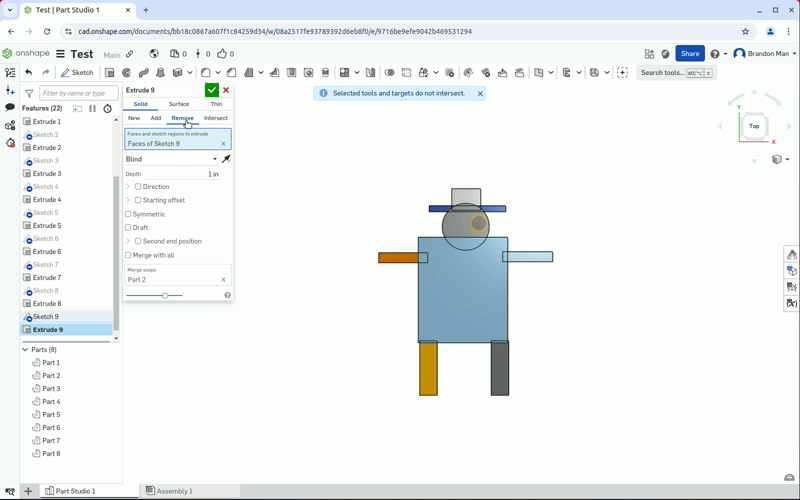
key(tab, 4)
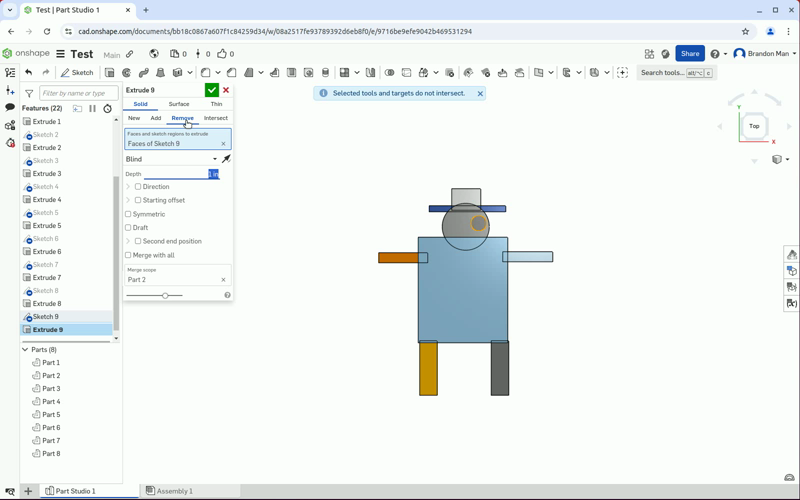
text(-7.943)
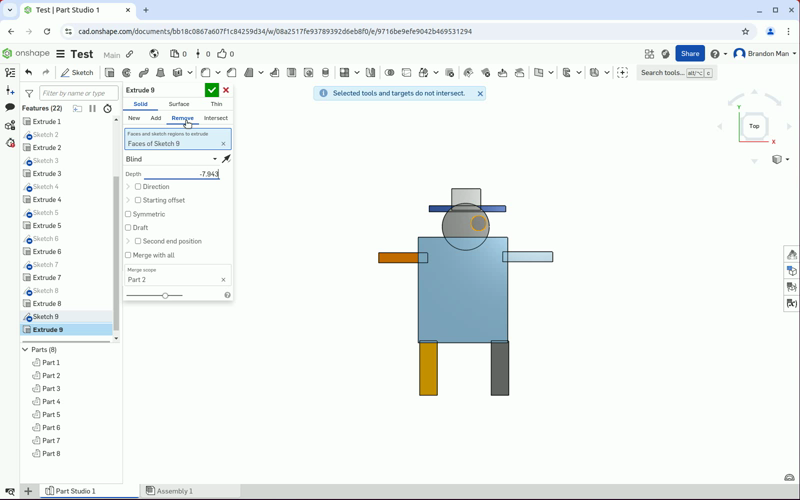
key(tab, 6)
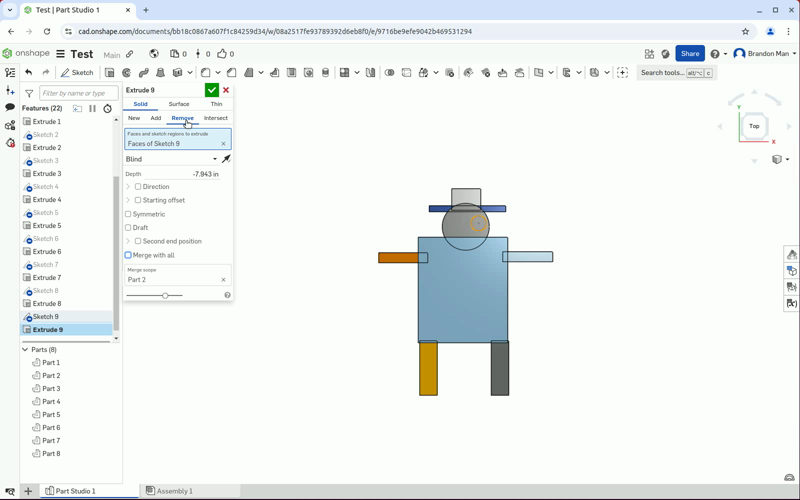
key(space)
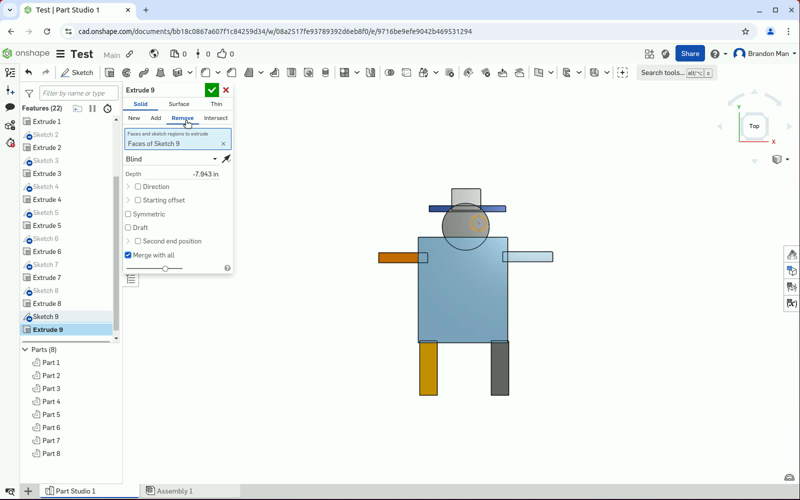
key(enter)
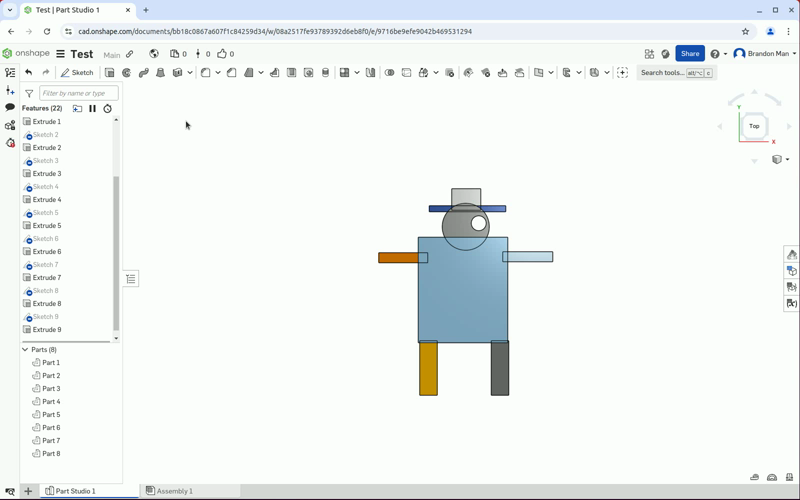
key(shift+h)
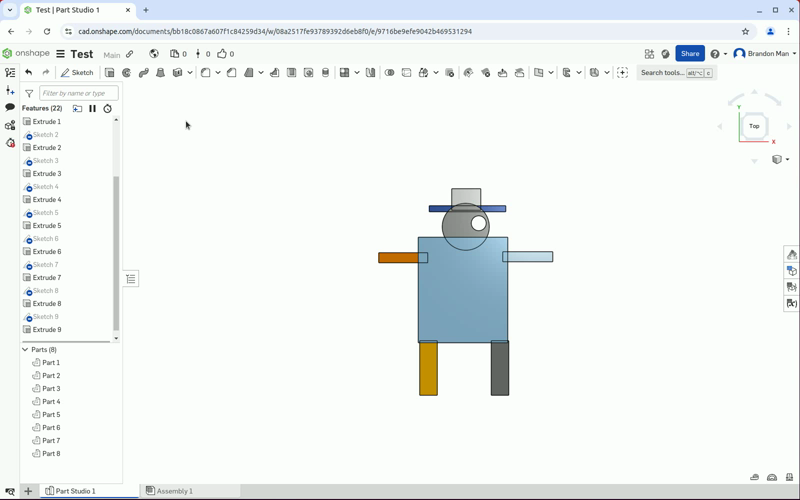
key(shift+h)
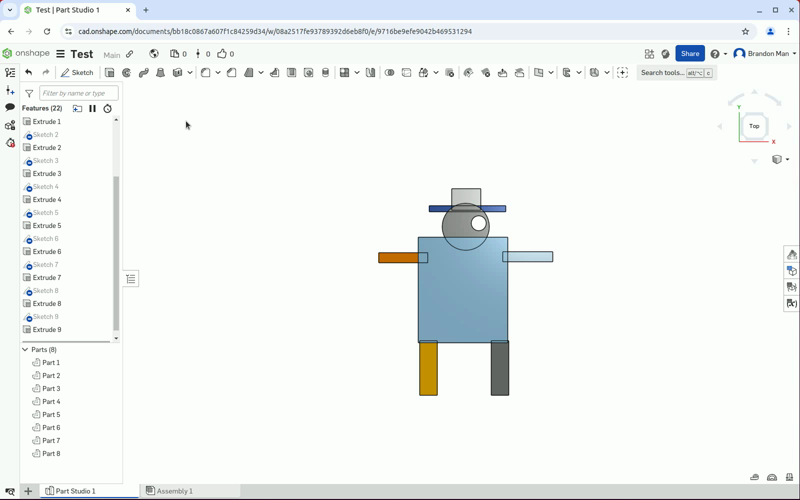
mouse_move(69, 111)
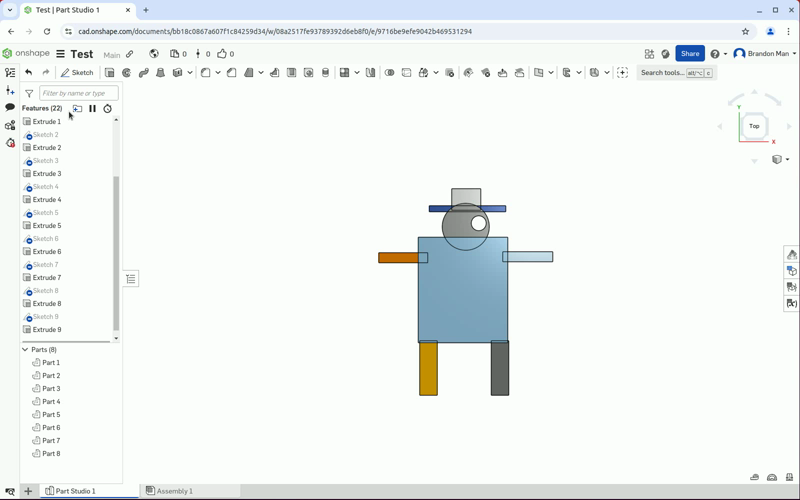
click(69, 111)
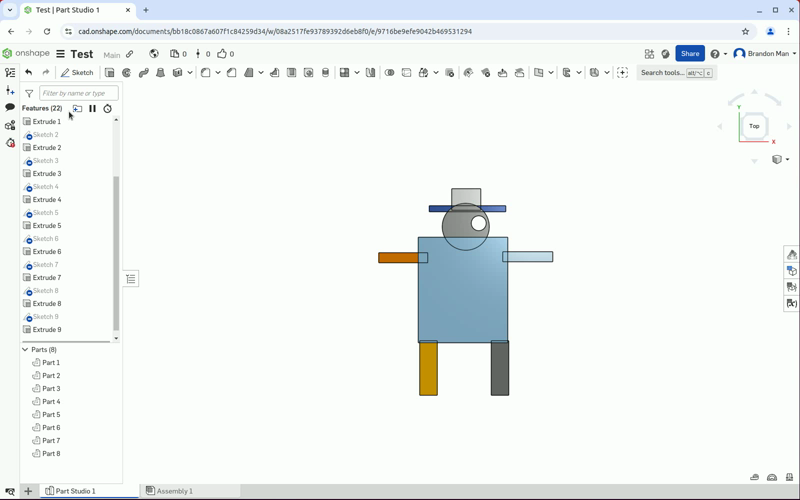
key(shift+s)
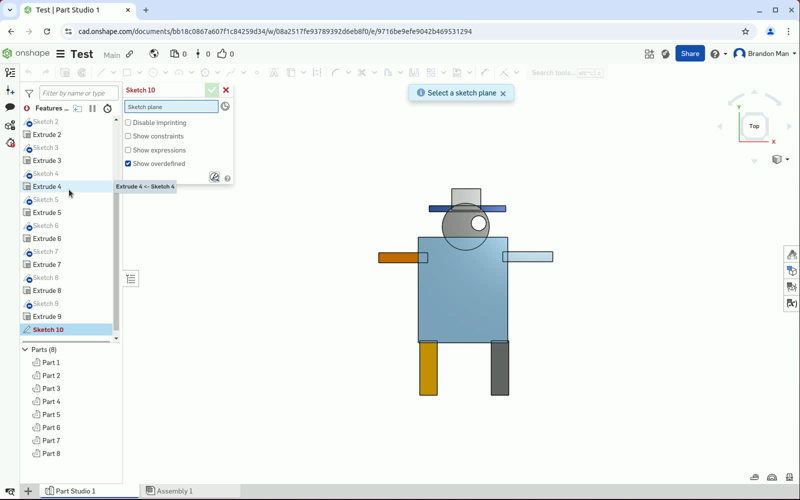
scroll(3)
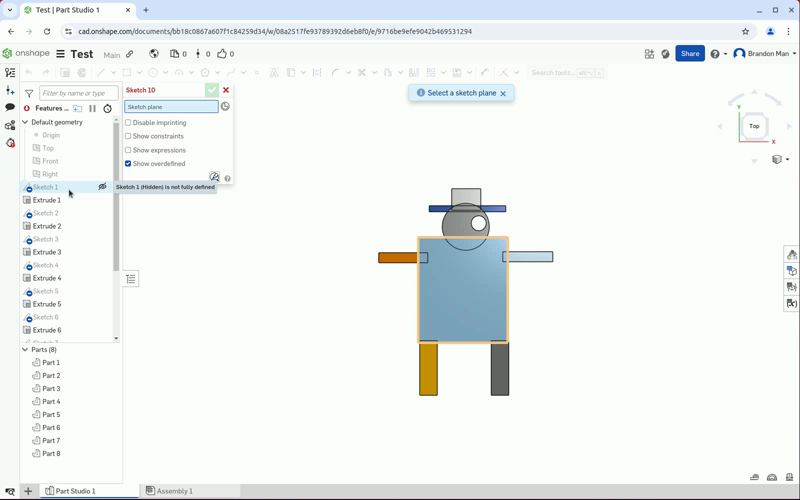
mouse_move(69, 150)
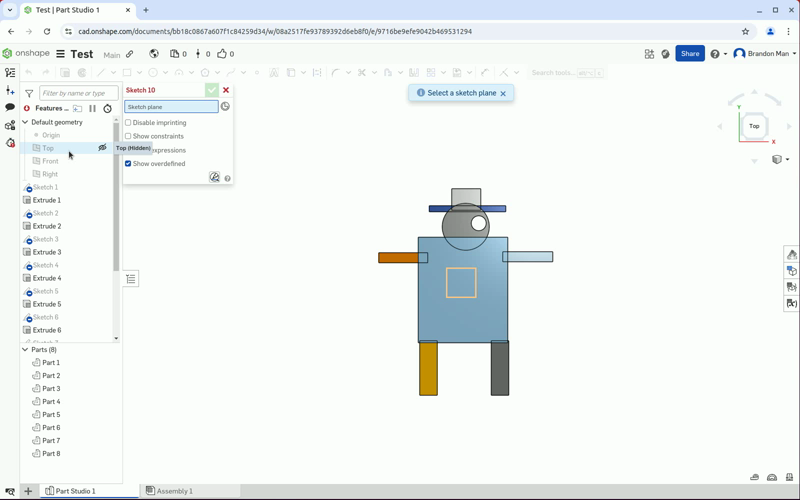
click(69, 150)
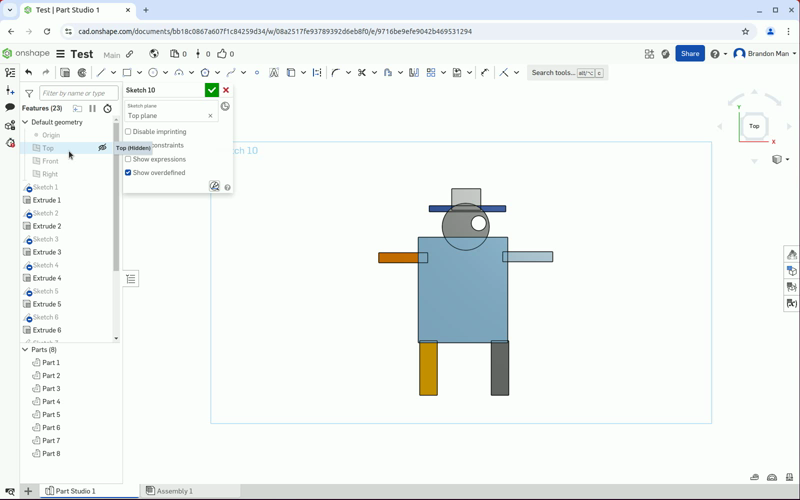
mouse_move(73, 352)
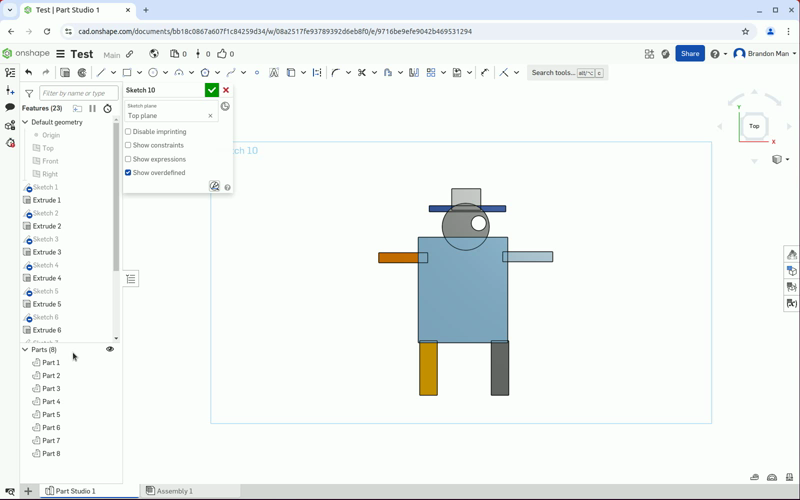
key(y)
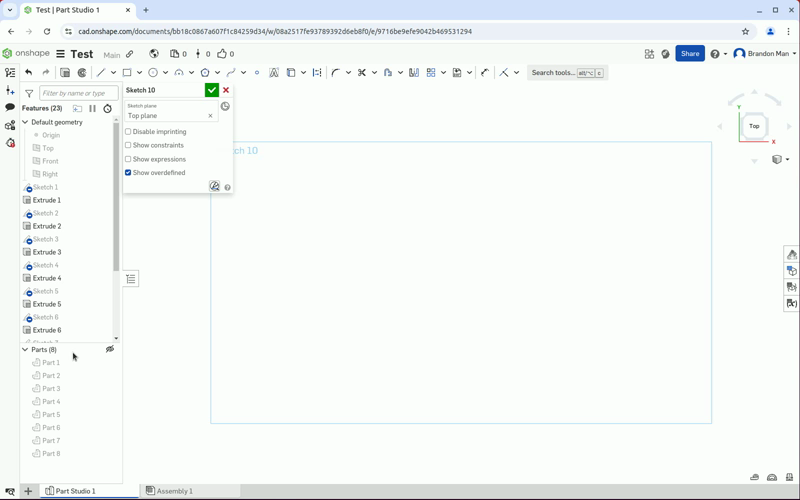
key(c)
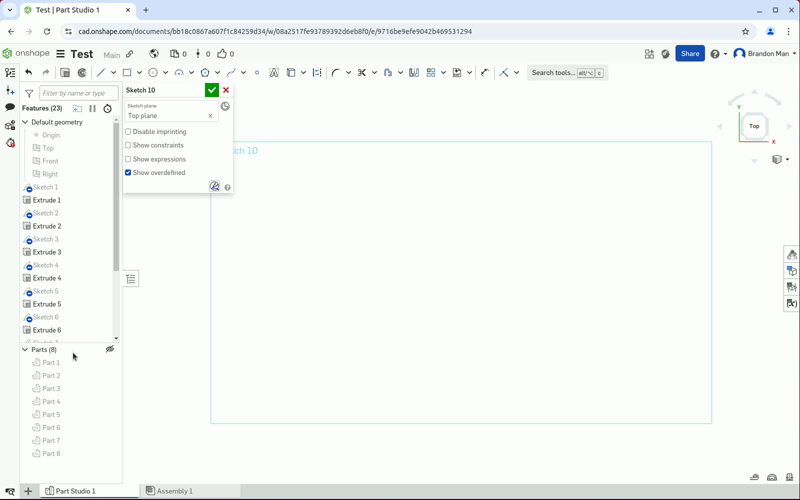
key_down(shift)
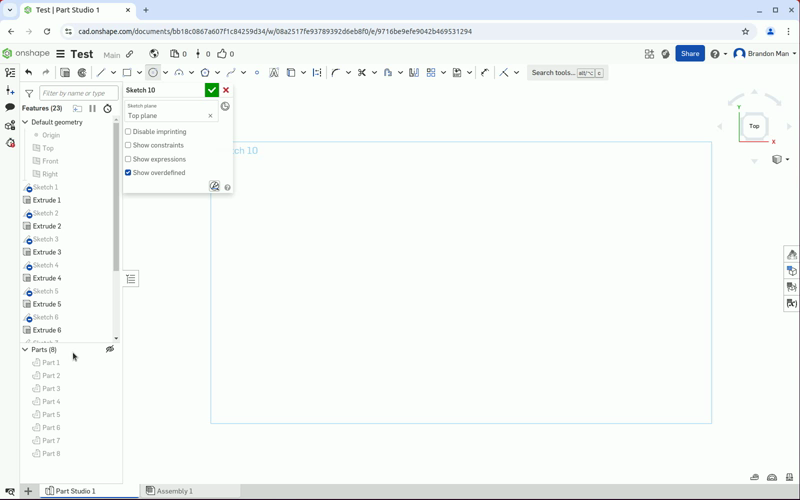
mouse_move(456, 223)
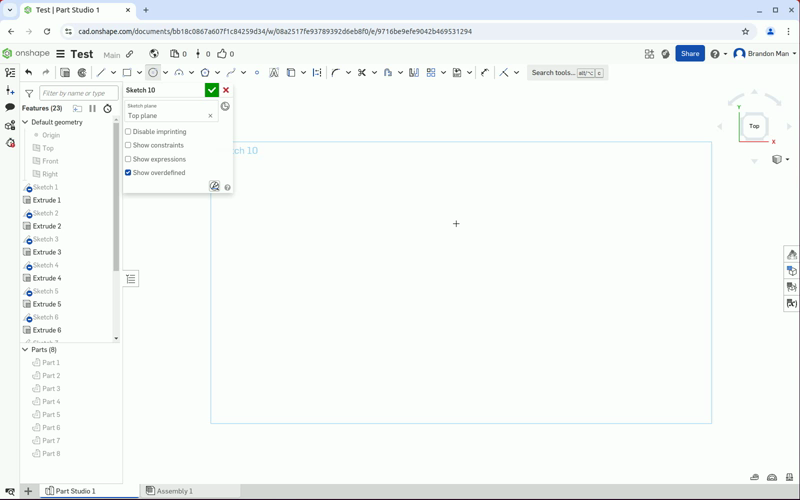
click(456, 223)
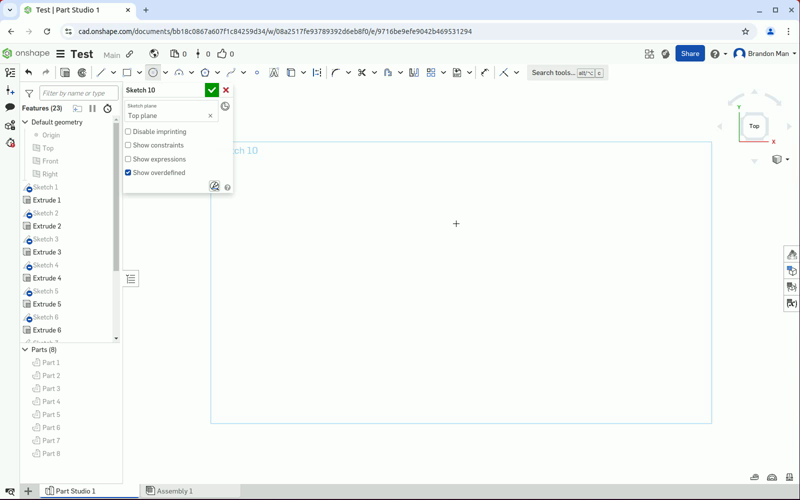
key_up(shift)
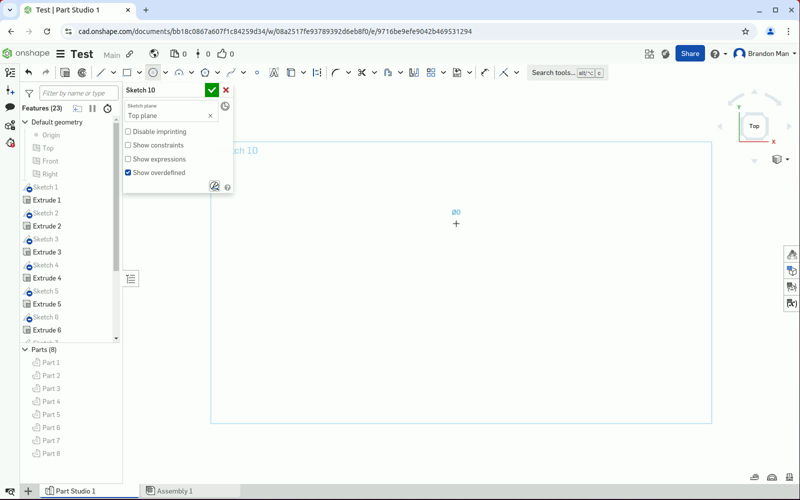
mouse_move(464, 223)
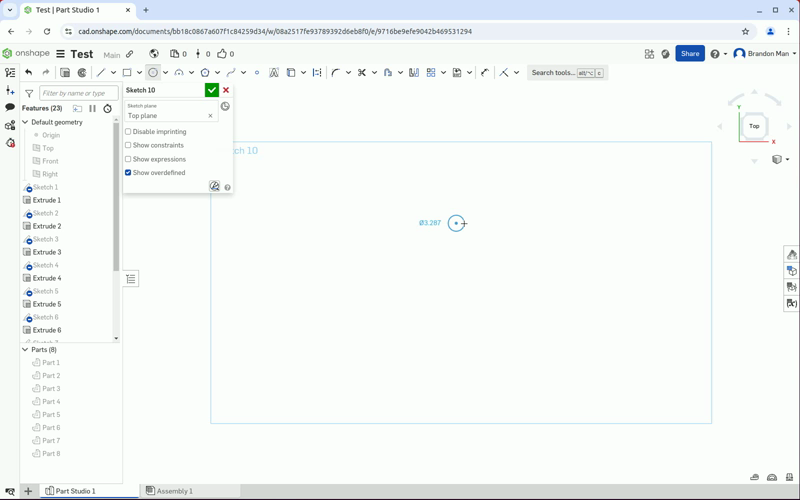
click(464, 223)
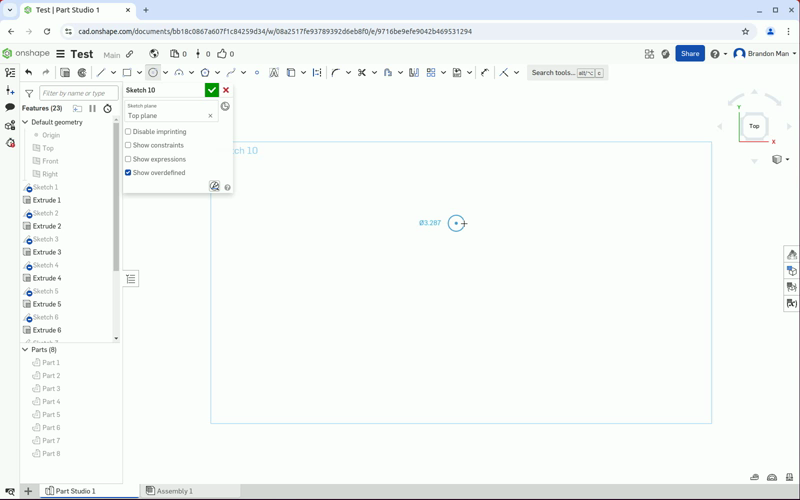
key(esc)
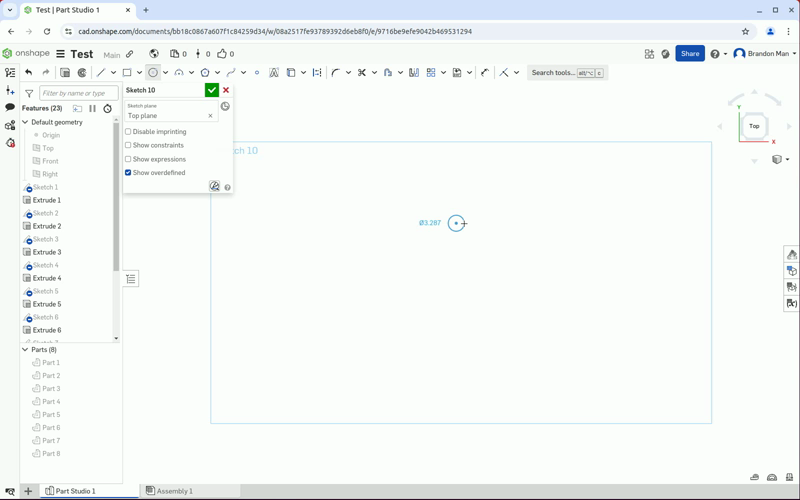
mouse_move(451, 229)
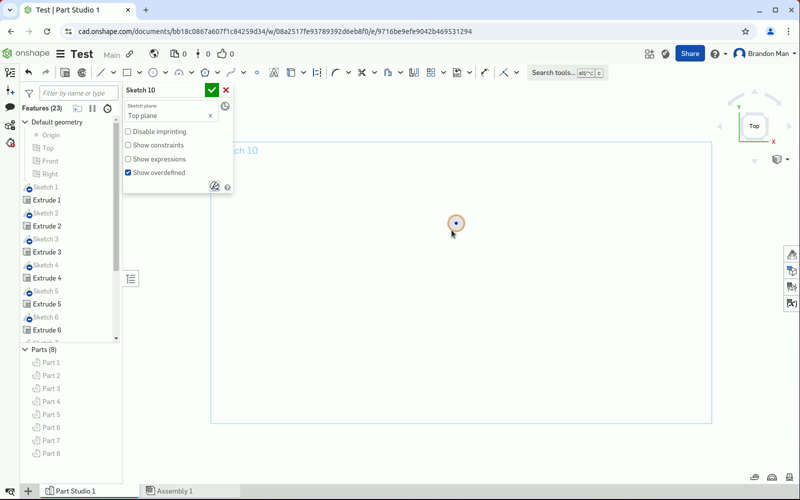
scroll(6)
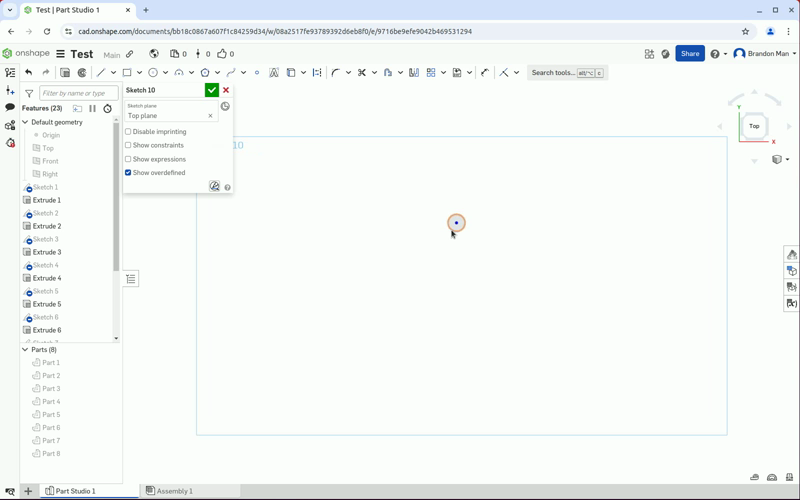
scroll(6)
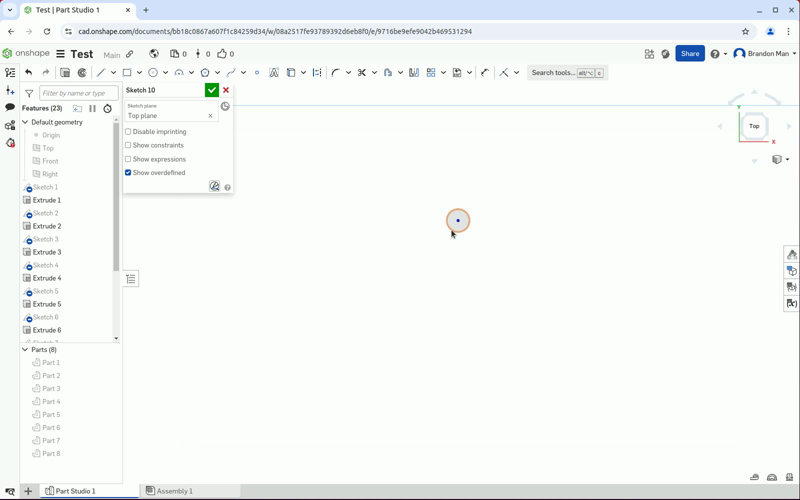
scroll(6)
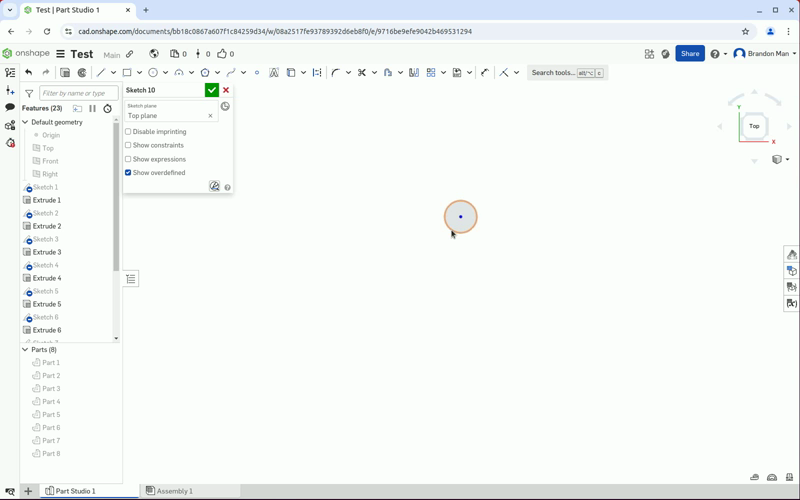
scroll(6)
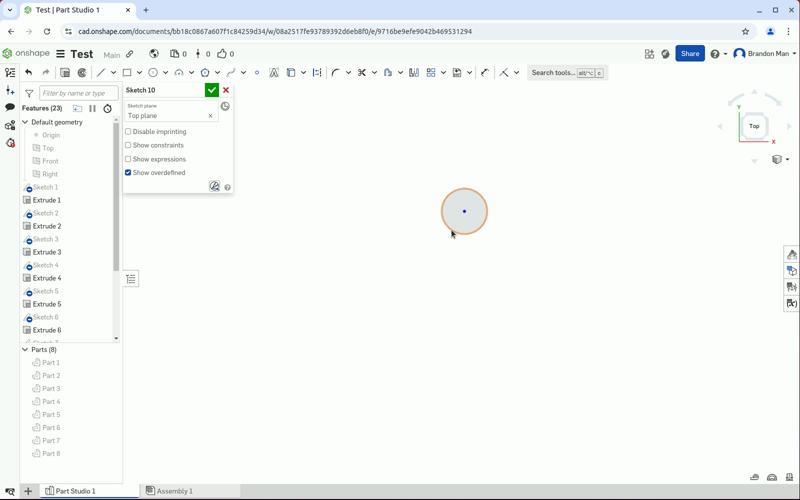
scroll(6)
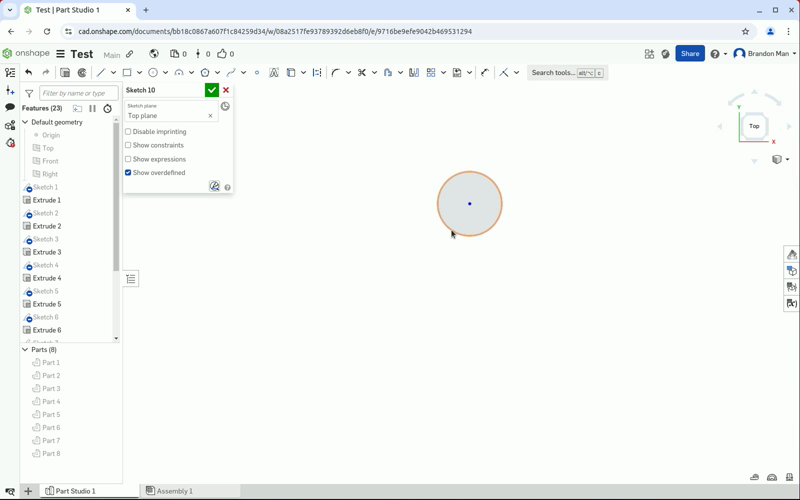
scroll(6)
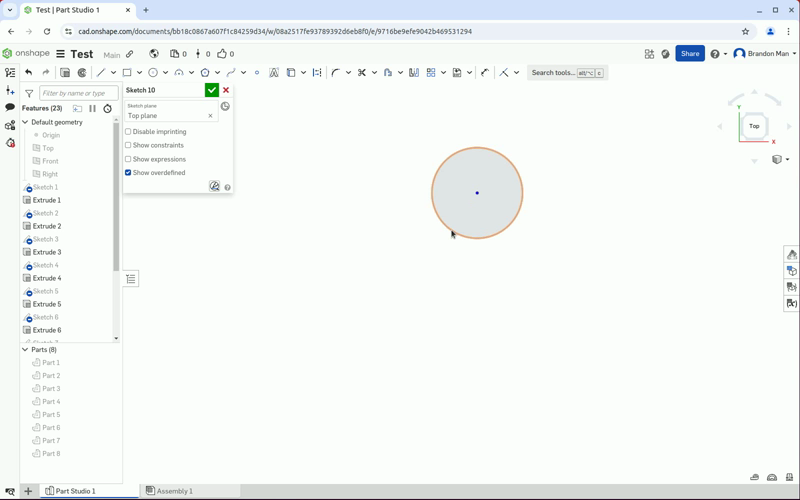
scroll(6)
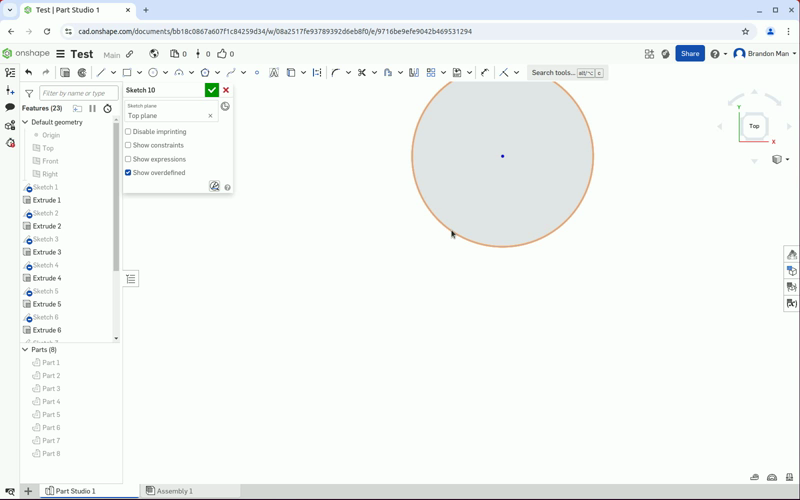
click(451, 229)
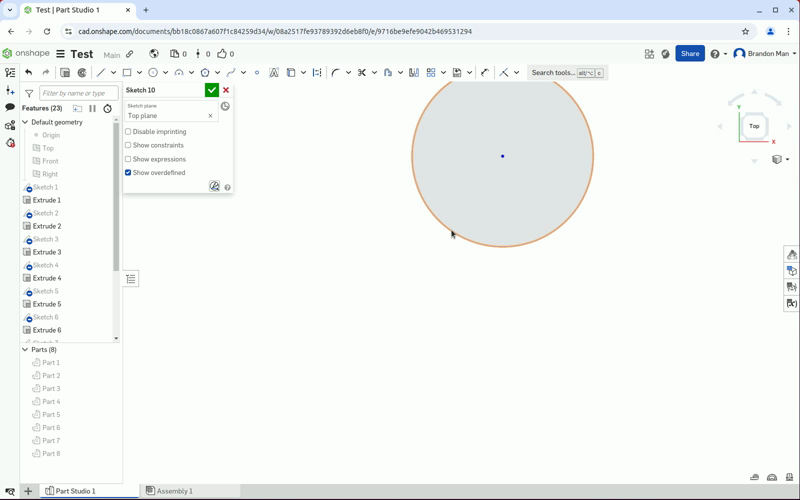
scroll(-6)
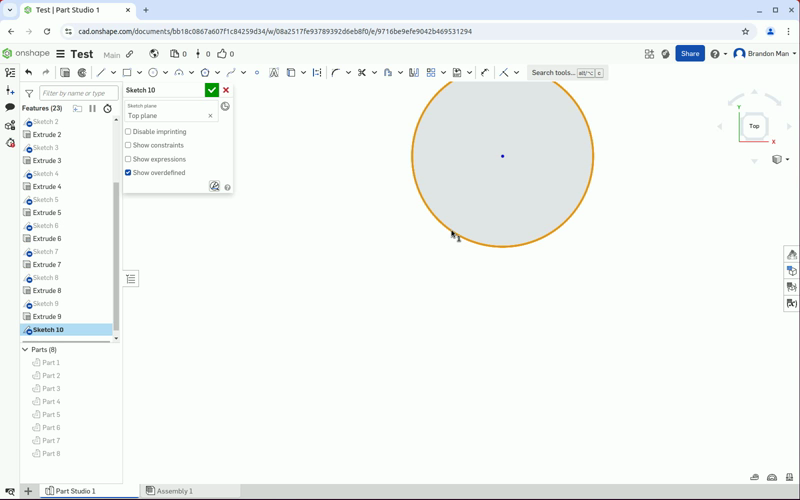
scroll(-6)
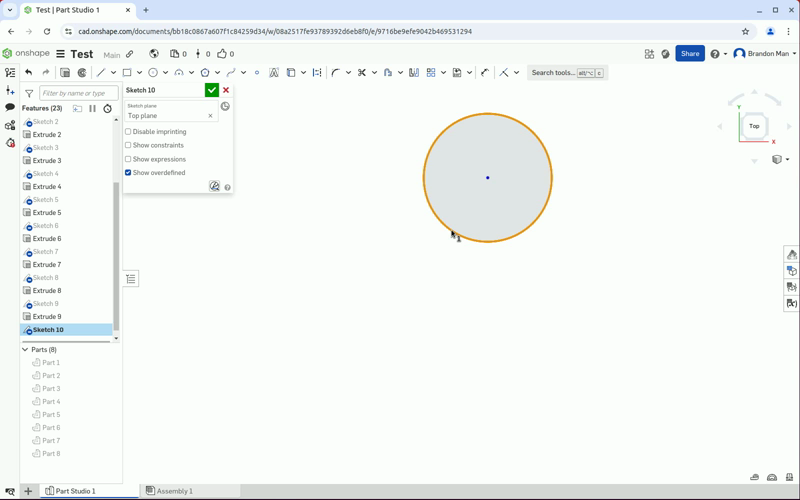
scroll(-6)
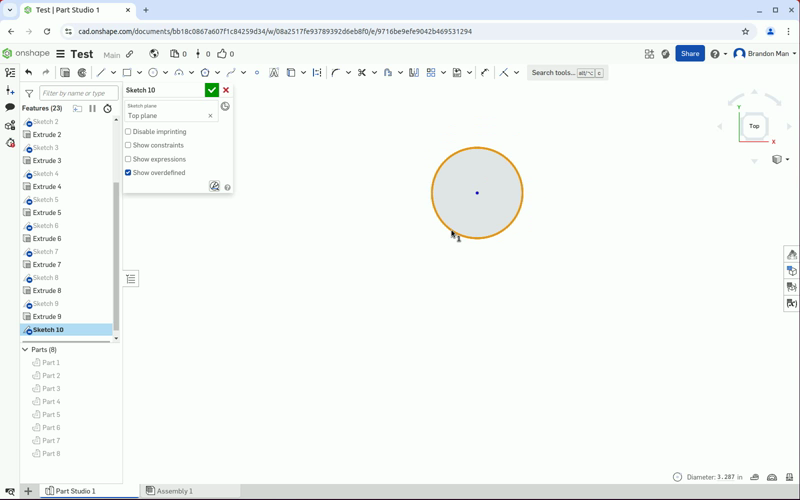
scroll(-6)
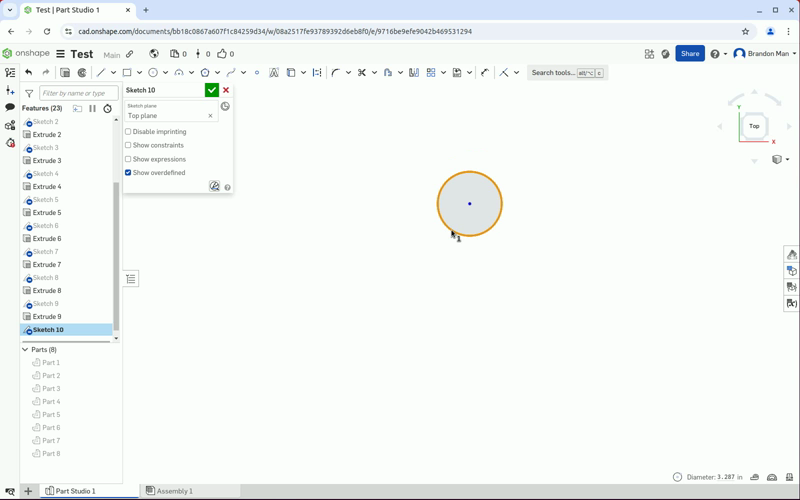
scroll(-6)
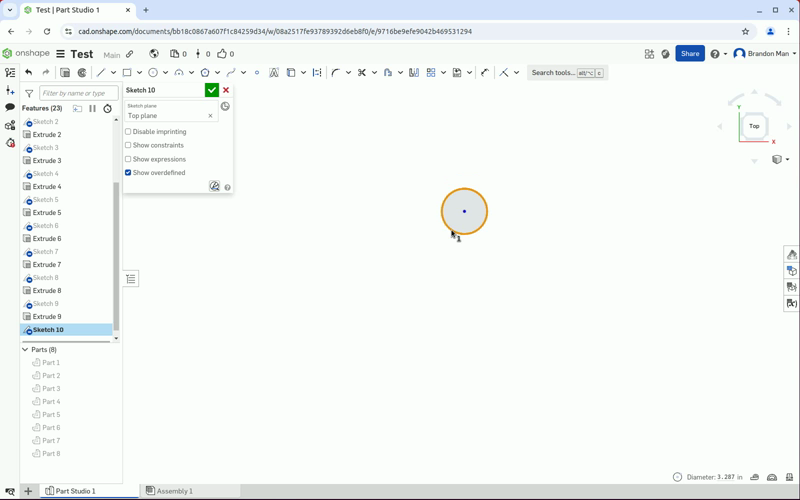
scroll(-6)
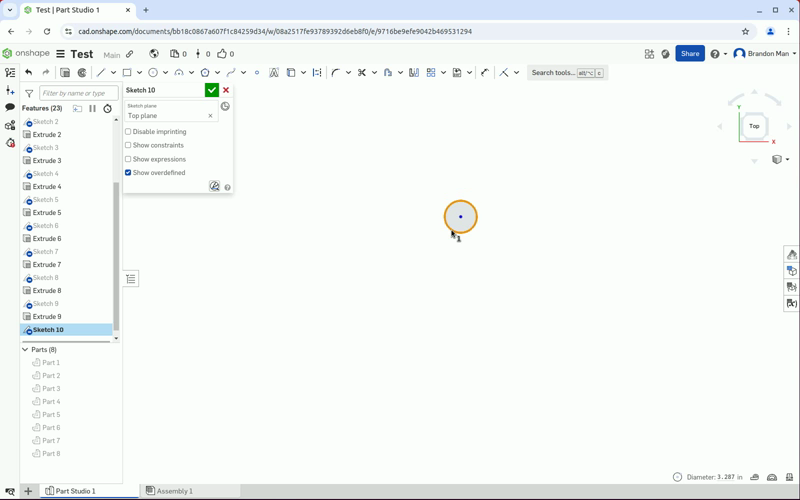
scroll(-6)
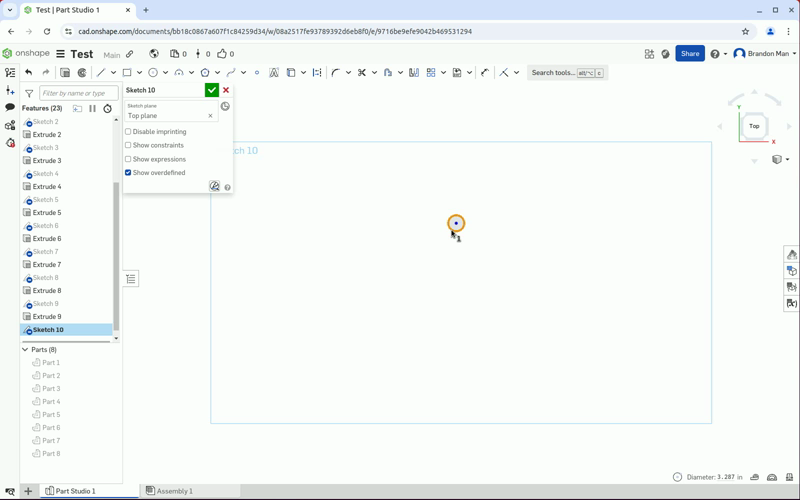
mouse_move(73, 352)
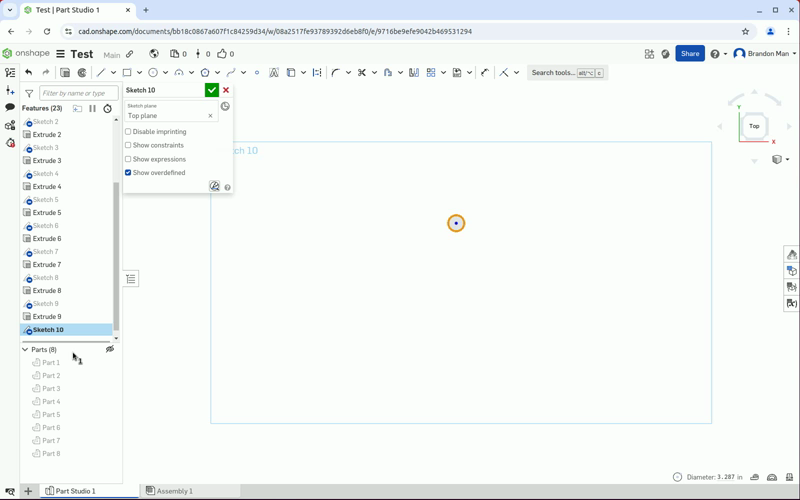
key(shift+y)
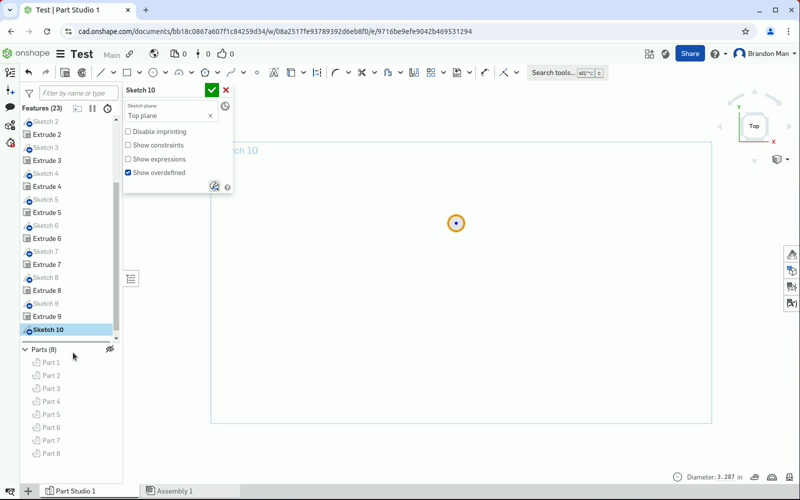
key(shift+e)
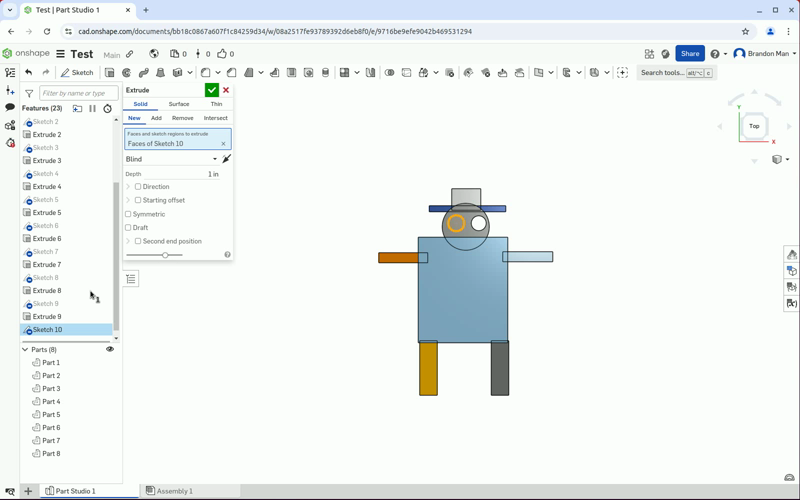
mouse_move(143, 106)
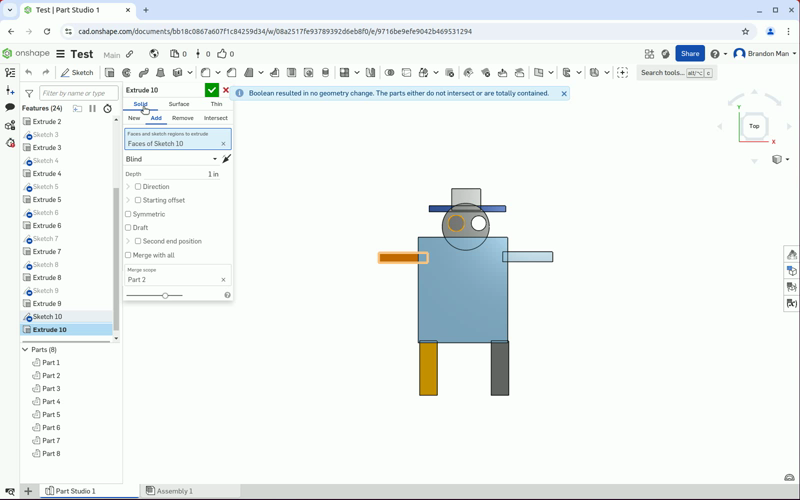
click(143, 106)
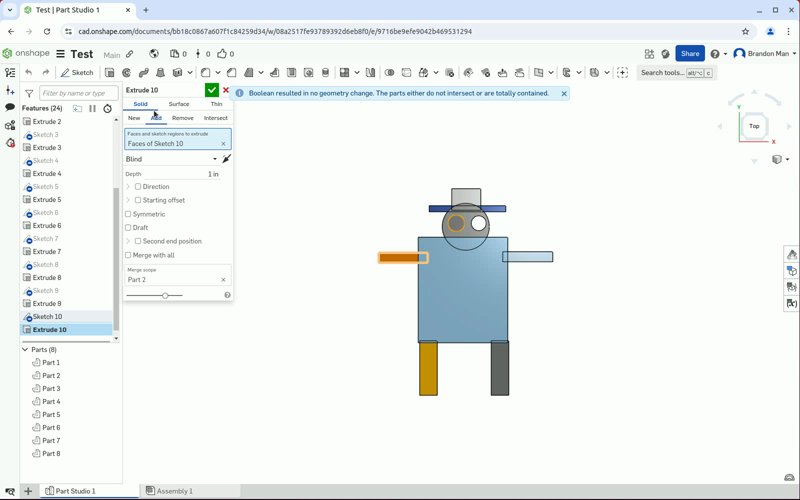
mouse_move(186, 120)
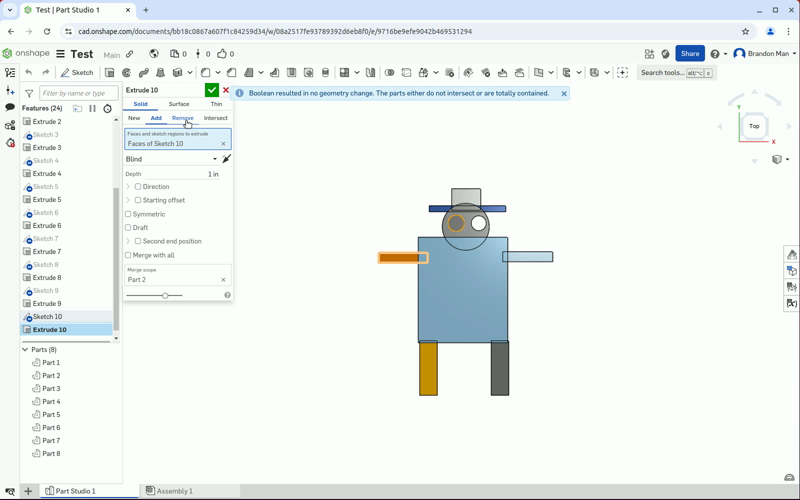
click(186, 120)
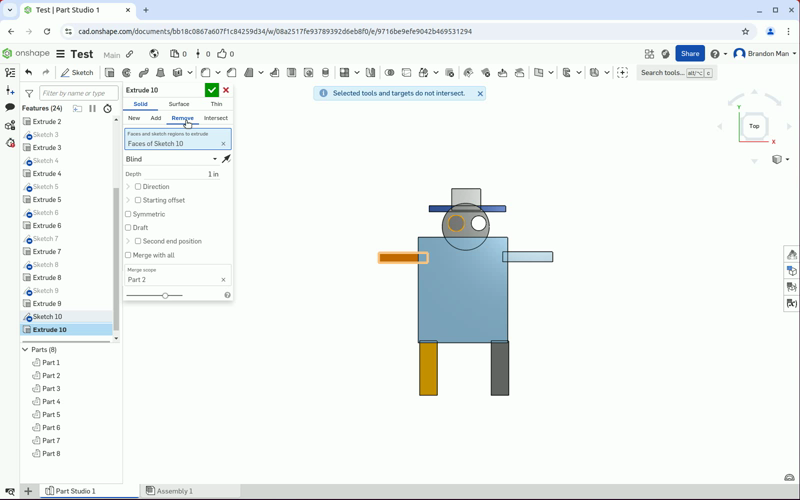
key(tab, 4)
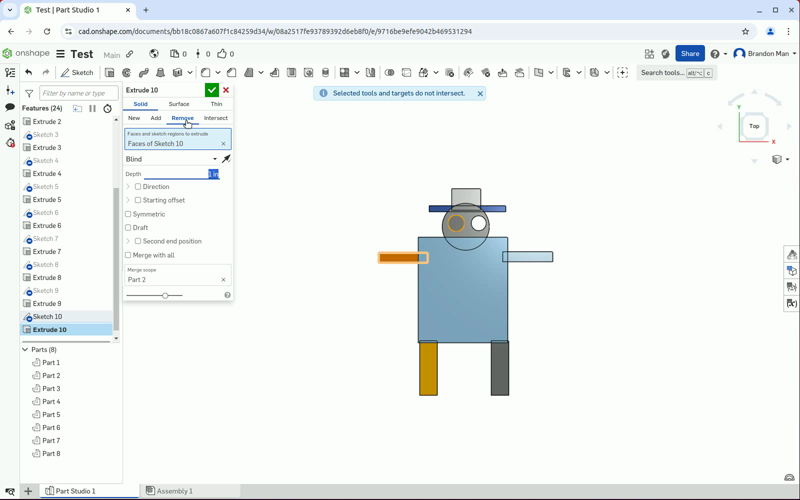
text(-7.943)
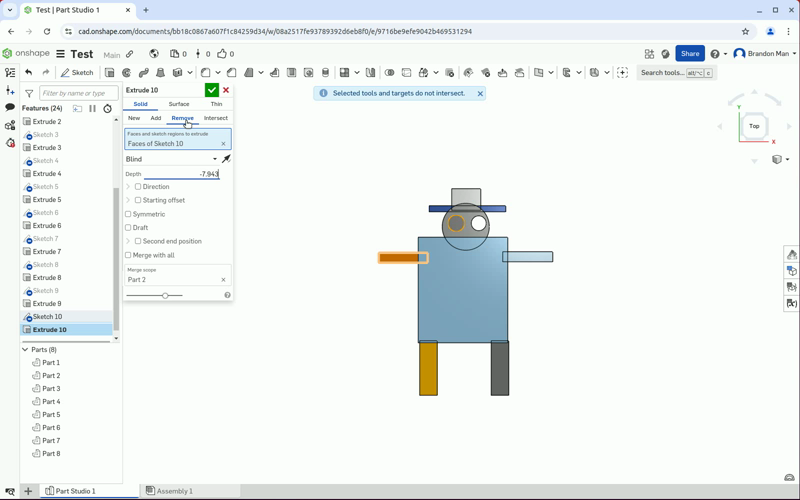
key(tab, 6)
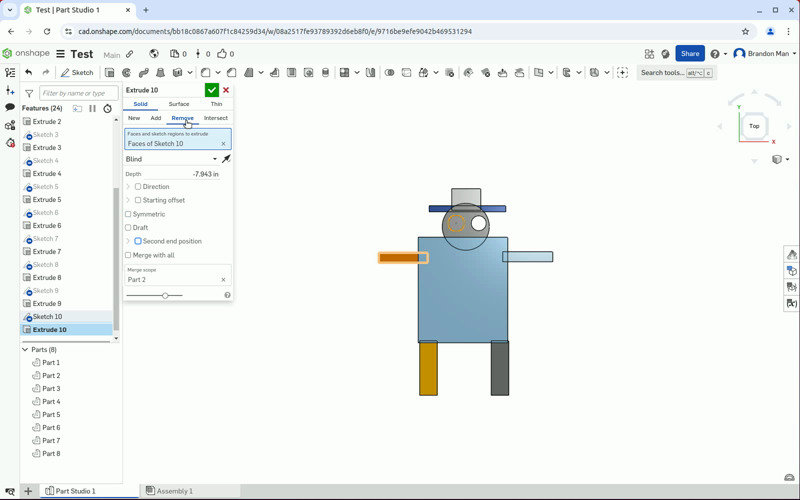
key(space)
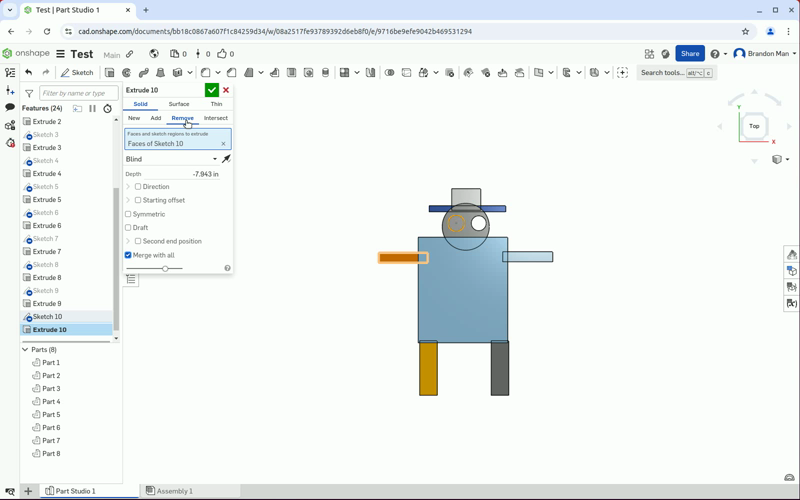
key(enter)
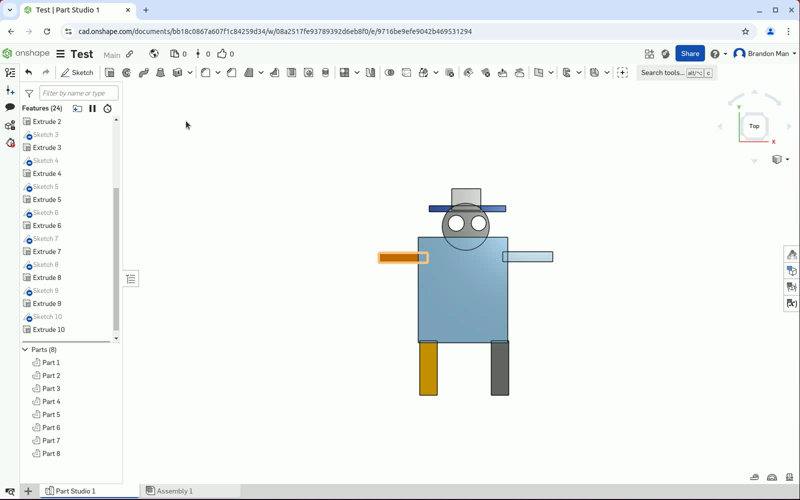
key(shift+h)
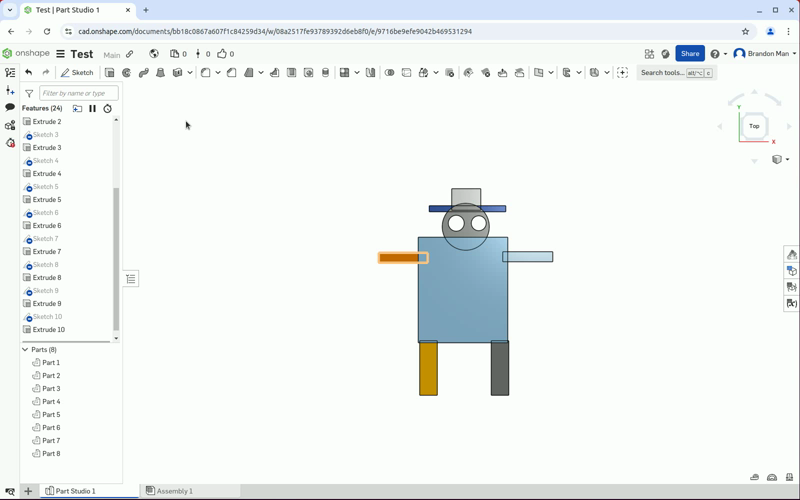
key(shift+h)
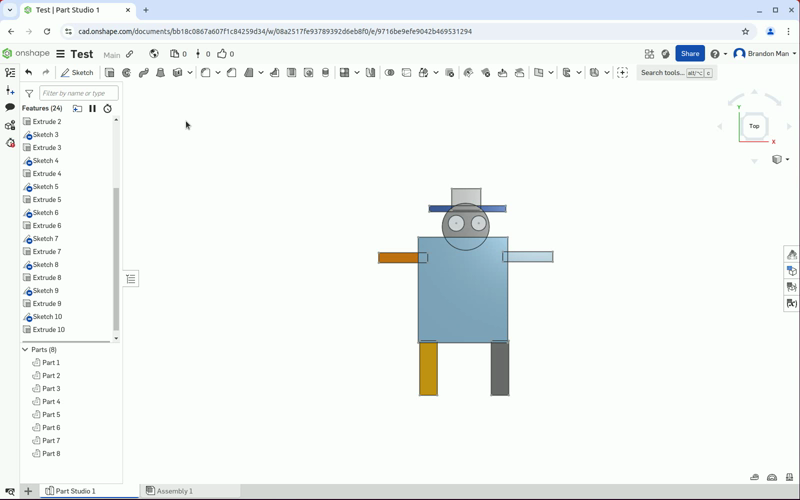
key(shift+7)
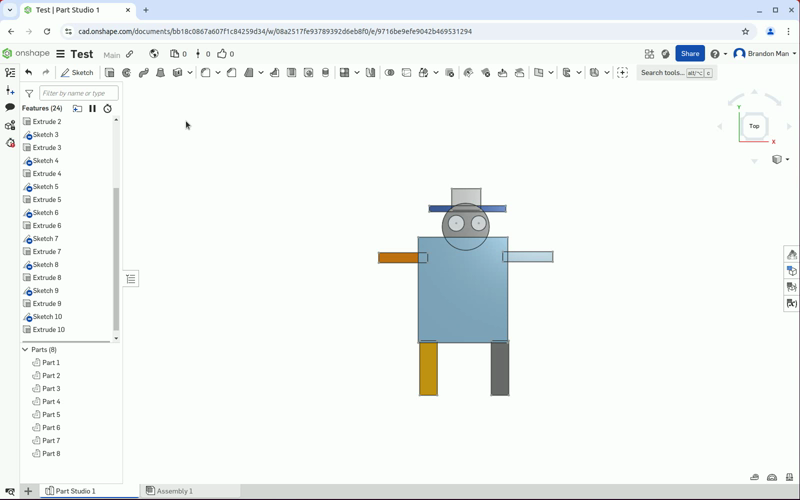
key(up, 3)
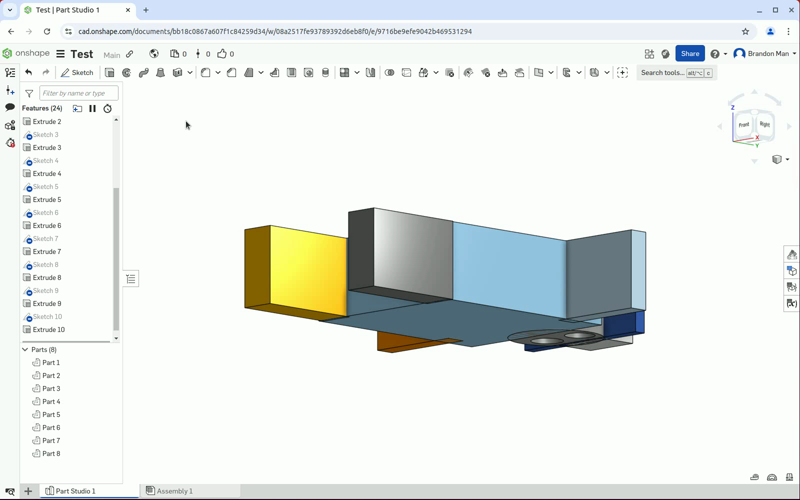
key(left, 3)
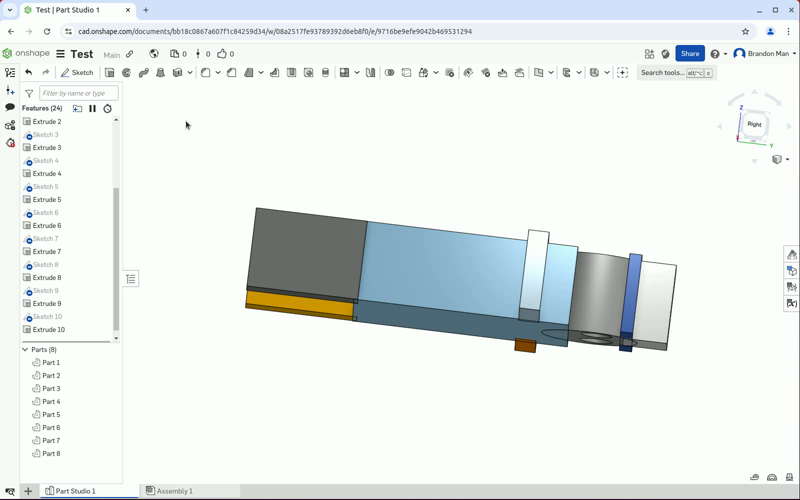
key(right, 3)
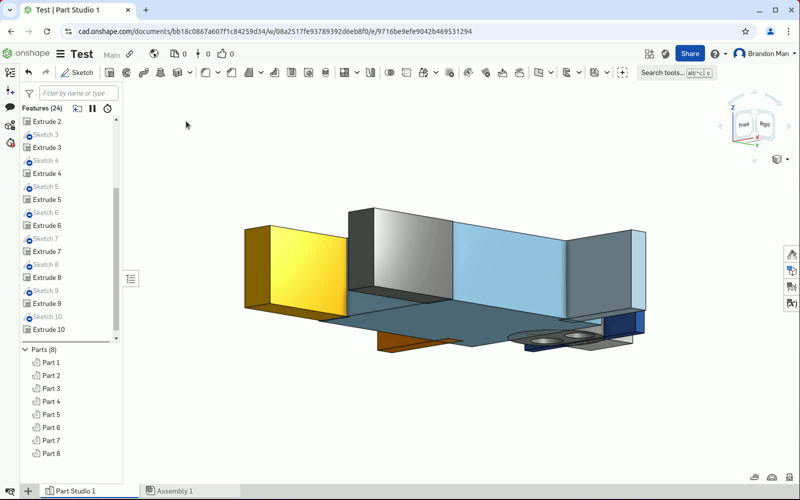
key(down, 3)
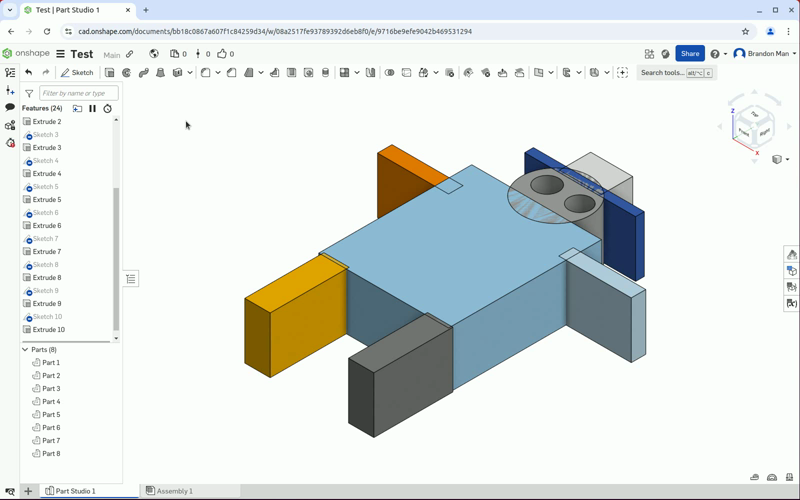
mouse_move(69, 85)
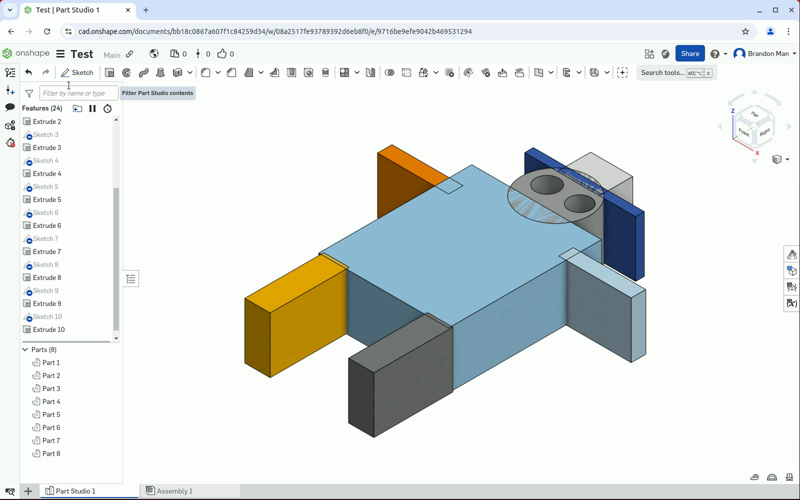
click(69, 85)